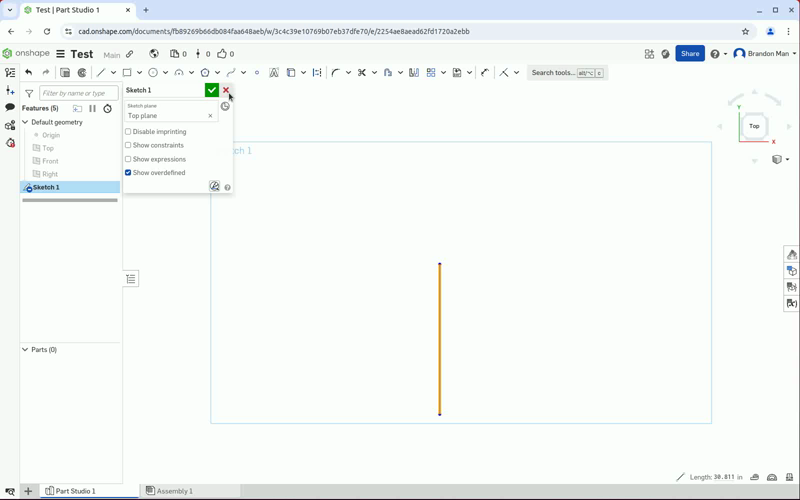
key(shift+h)
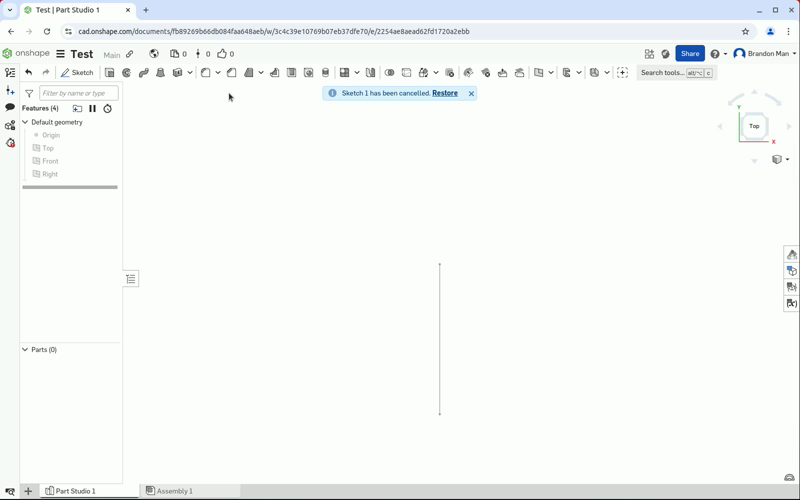
mouse_move(73, 352)
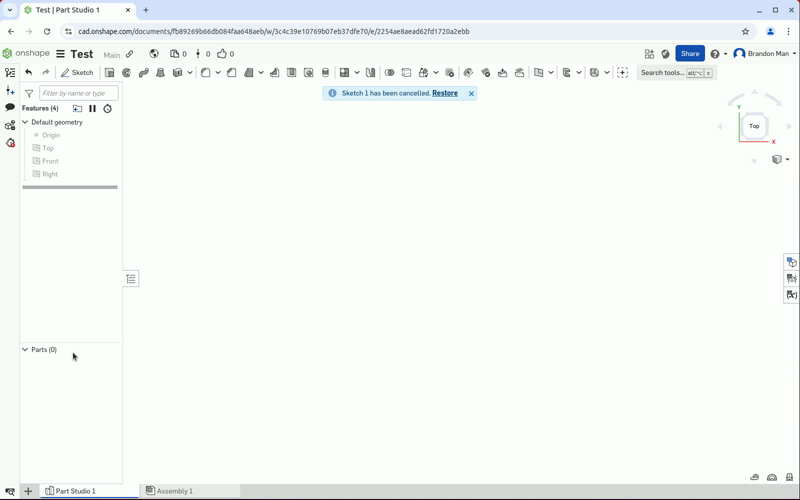
key(y)
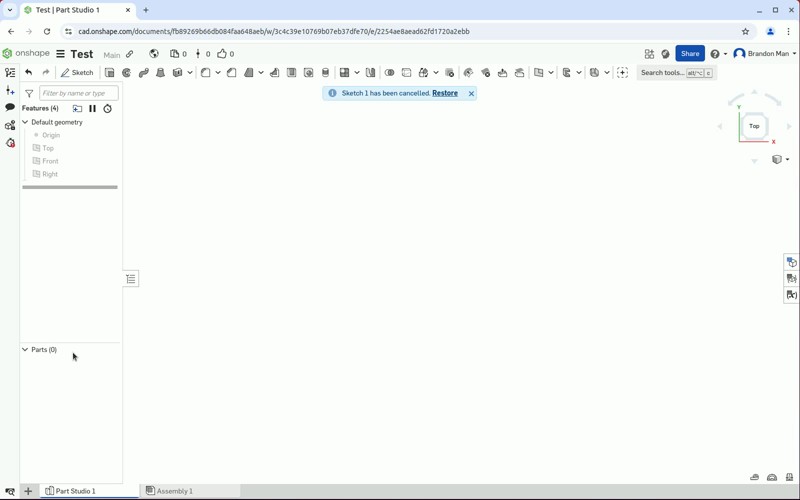
key(shift+p)
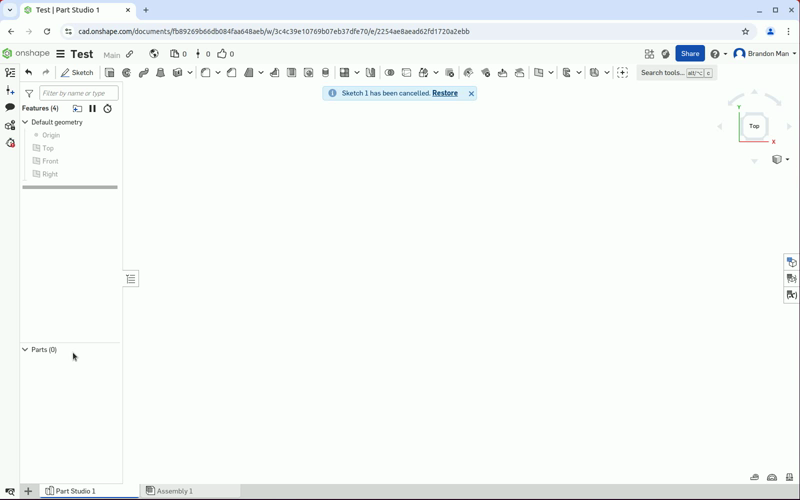
key(space)
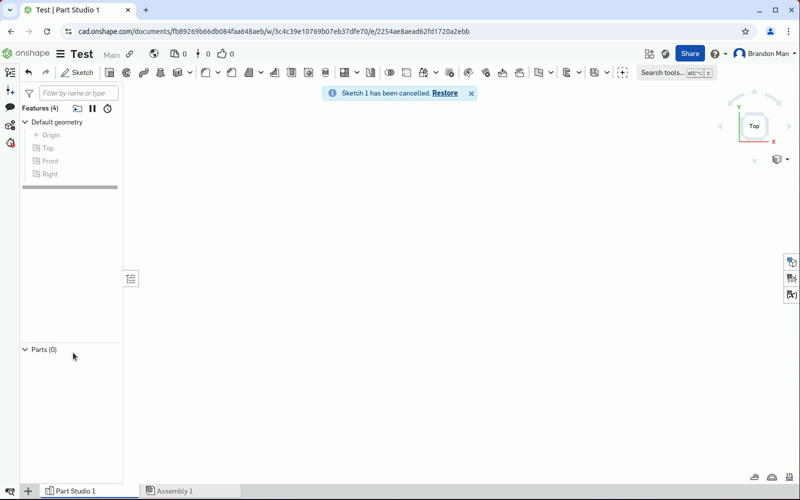
key_down(shift)
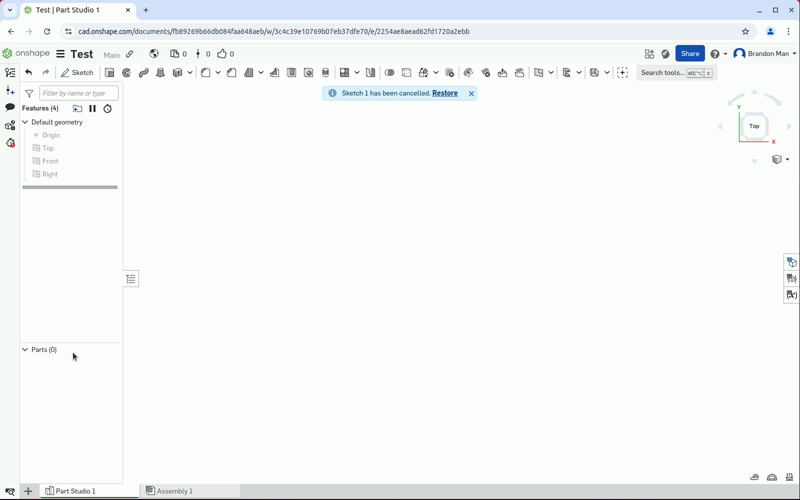
key(up)
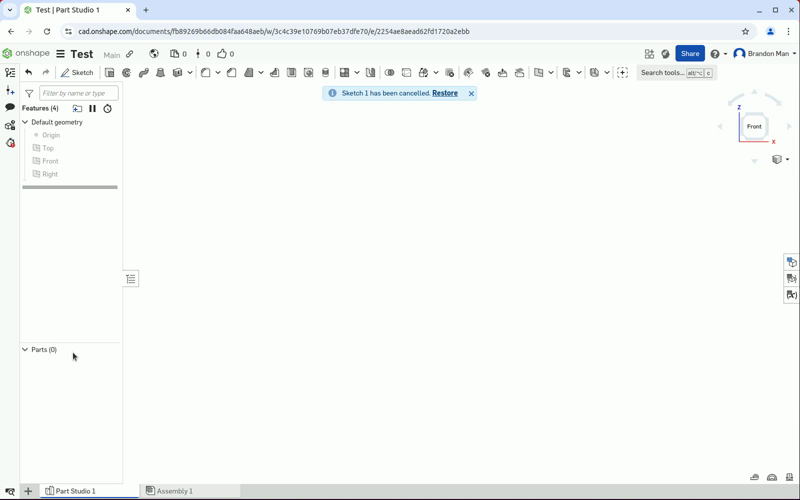
key_up(shift)
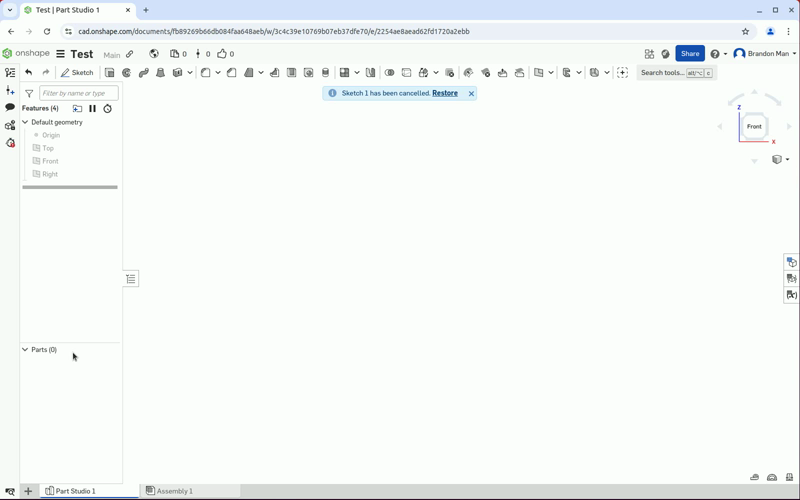
mouse_move(73, 352)
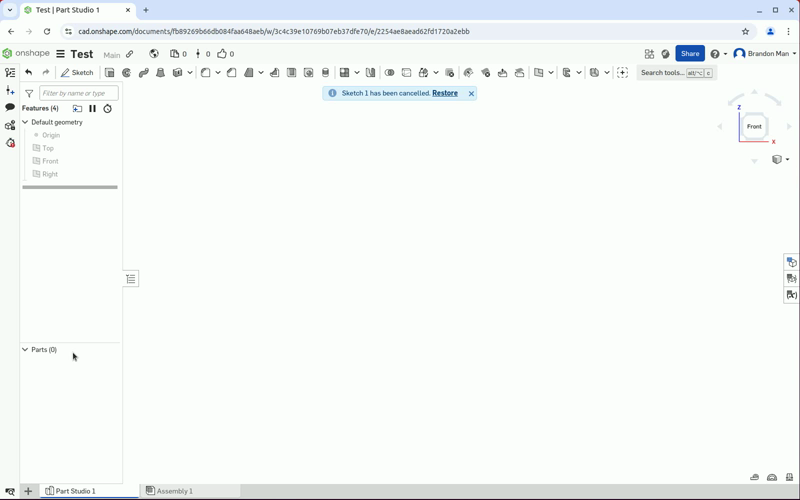
key(shift+y)
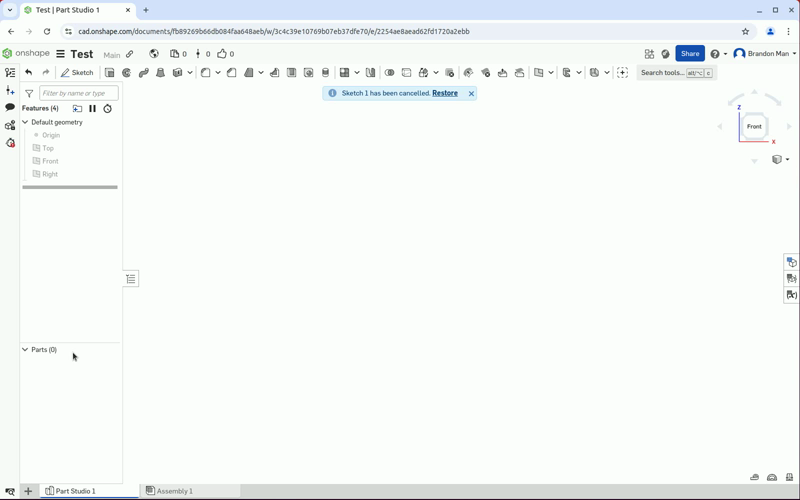
key(shift+s)
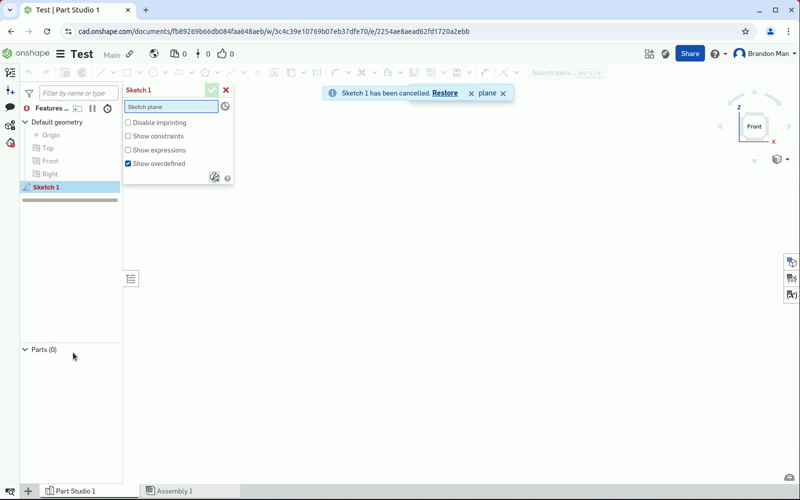
mouse_move(73, 163)
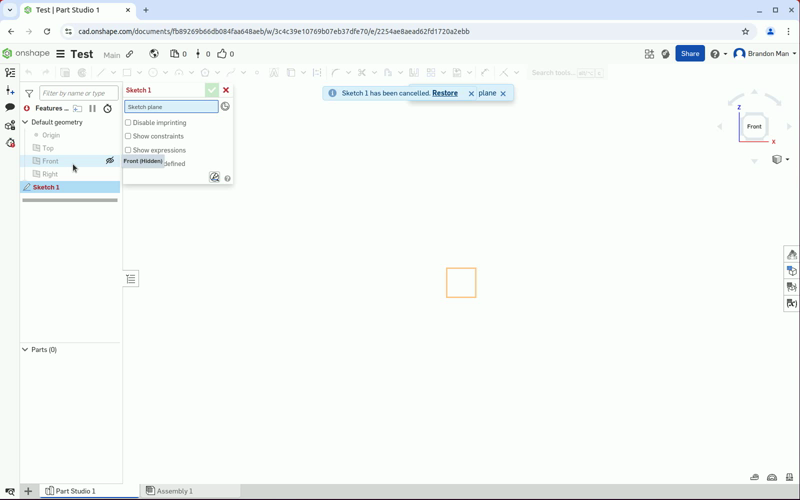
click(73, 163)
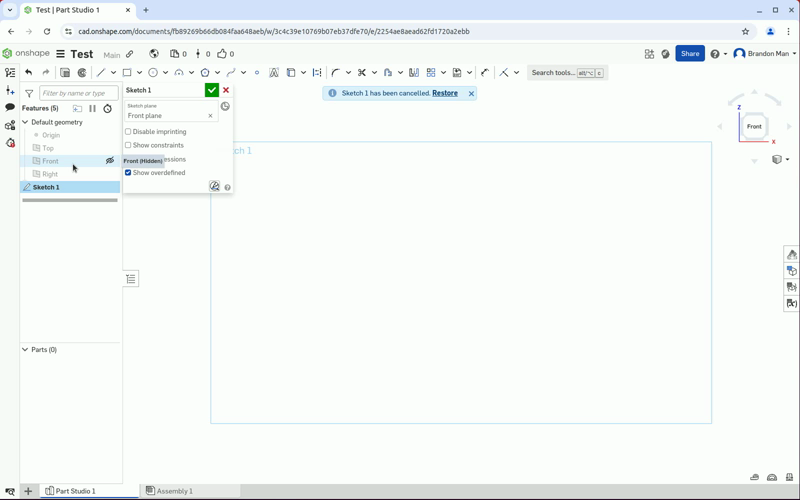
mouse_move(73, 352)
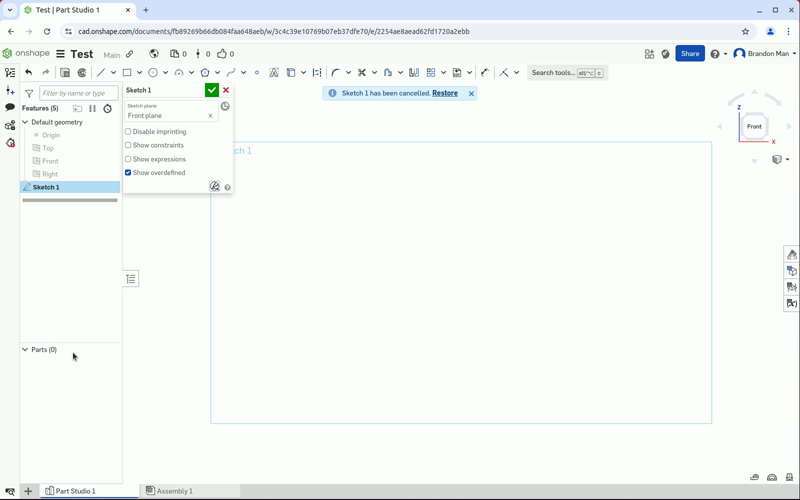
key(y)
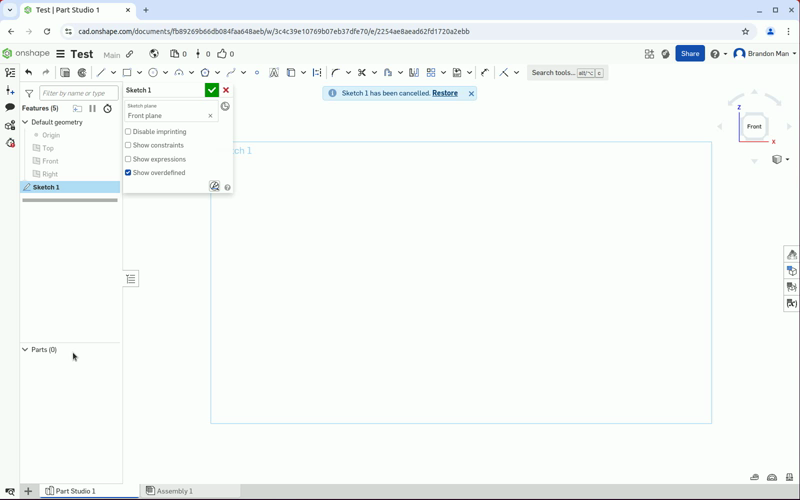
key(c)
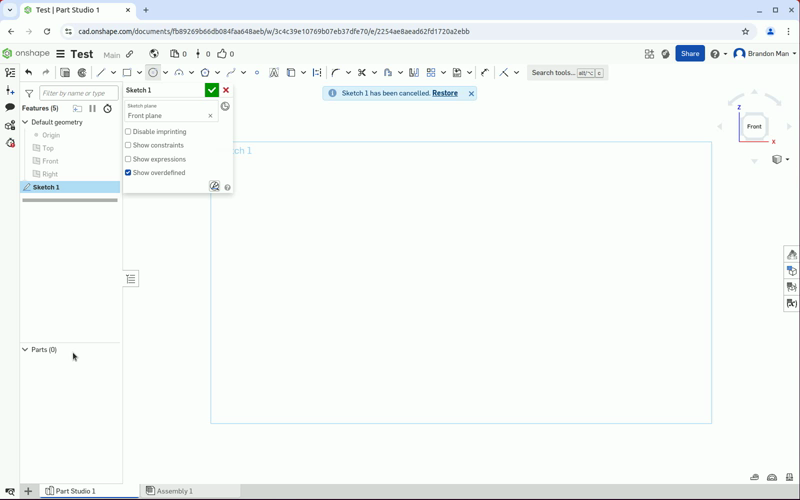
key_down(shift)
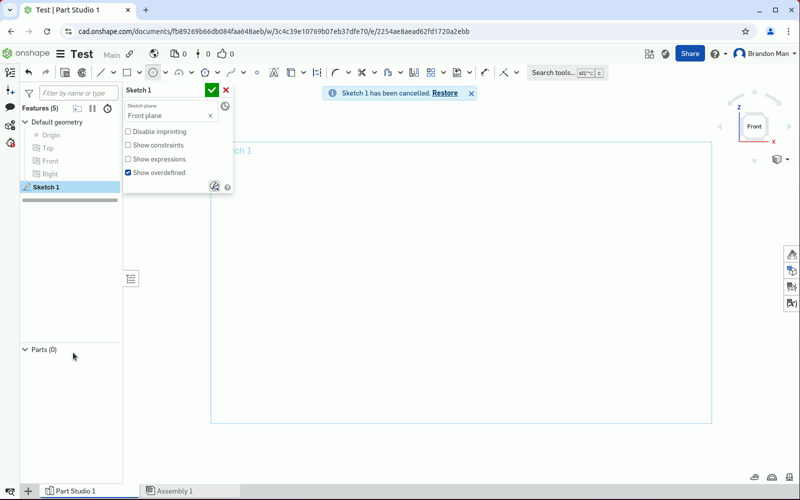
mouse_move(461, 178)
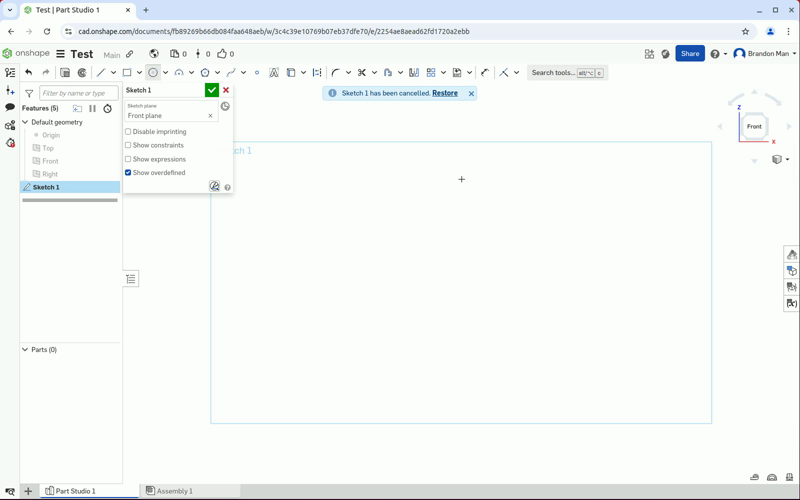
click(461, 178)
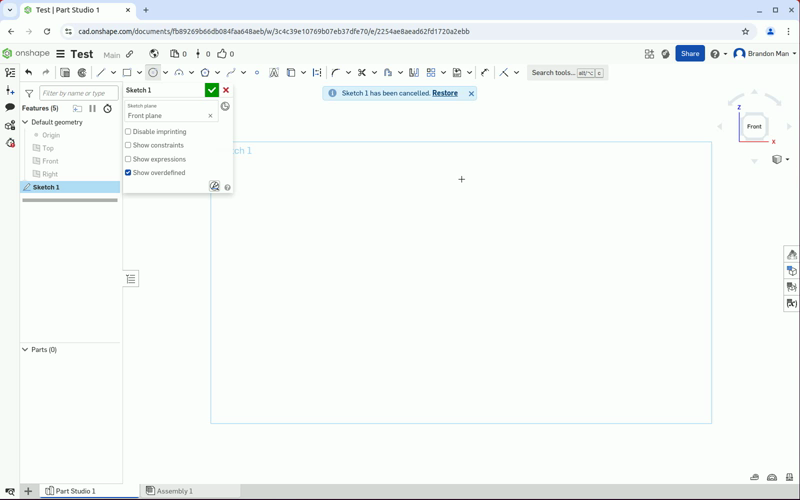
key_up(shift)
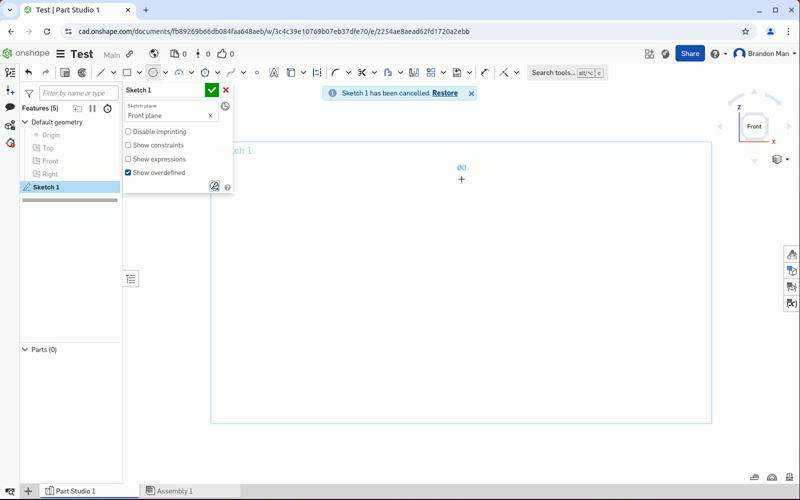
mouse_move(471, 178)
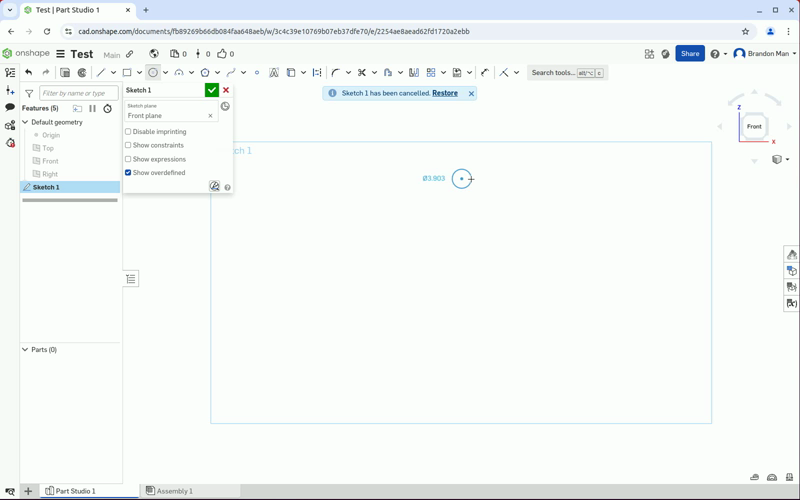
click(471, 178)
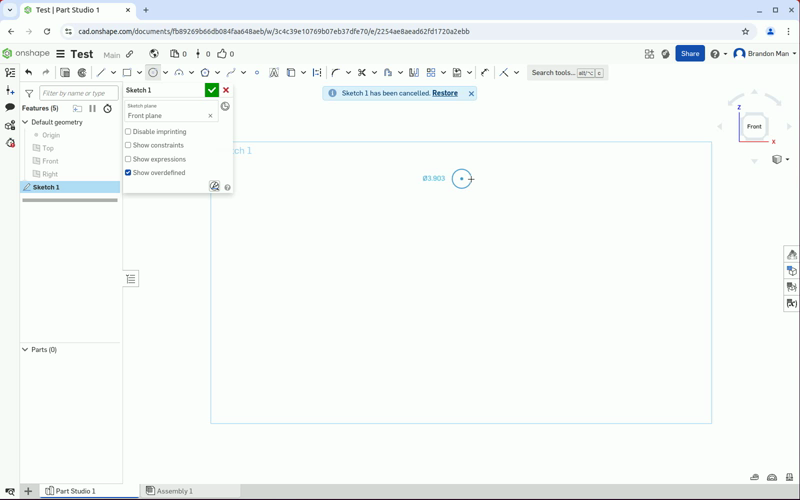
key(esc)
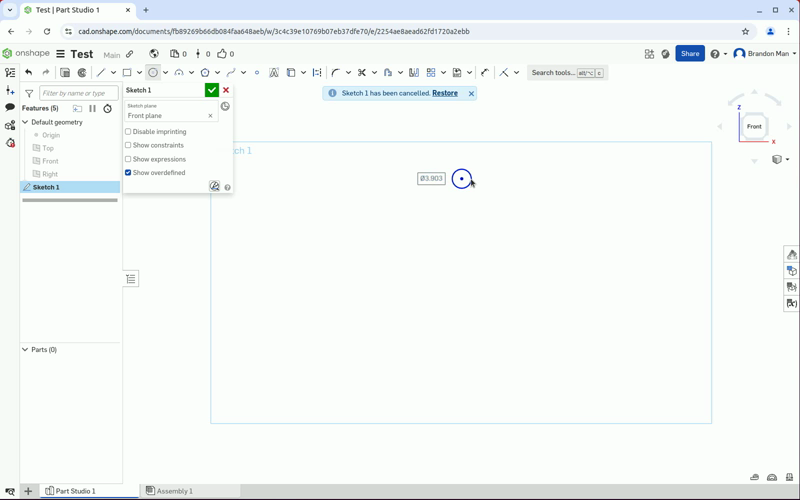
key(c)
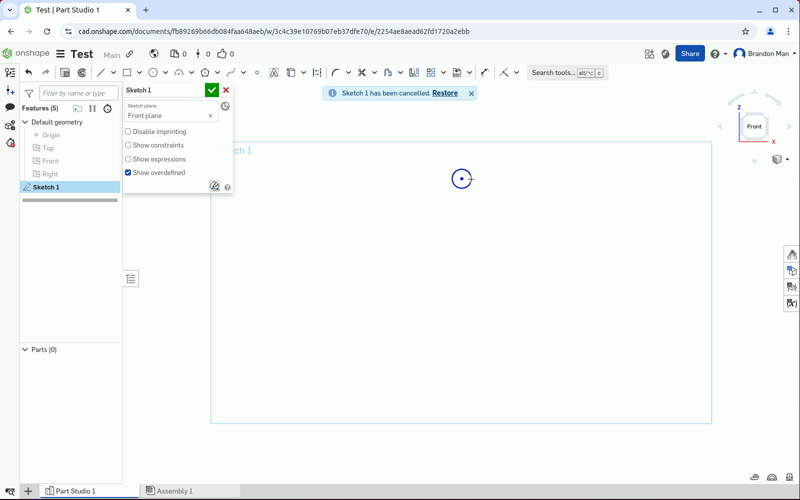
key_down(shift)
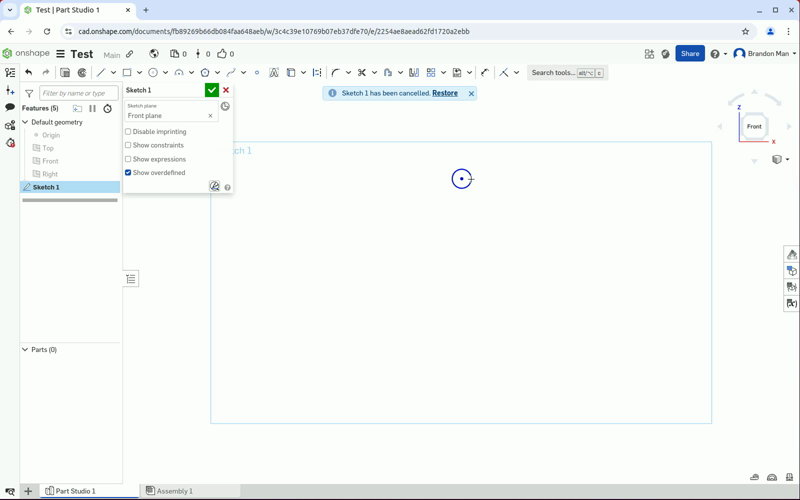
mouse_move(461, 178)
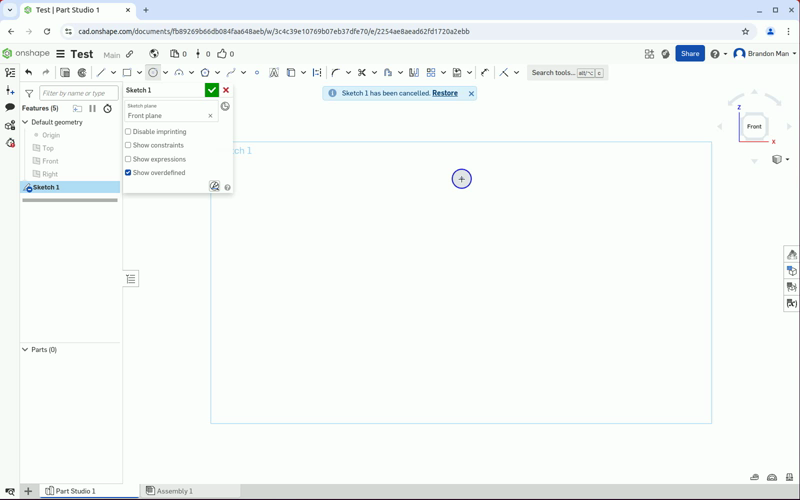
click(461, 178)
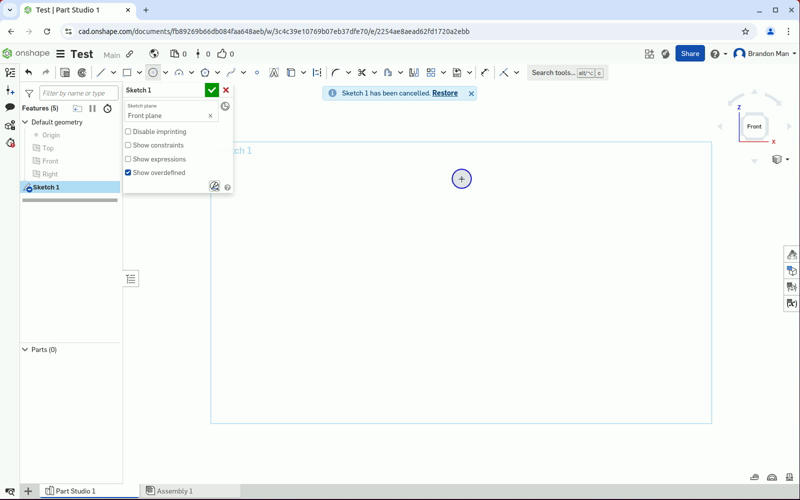
key_up(shift)
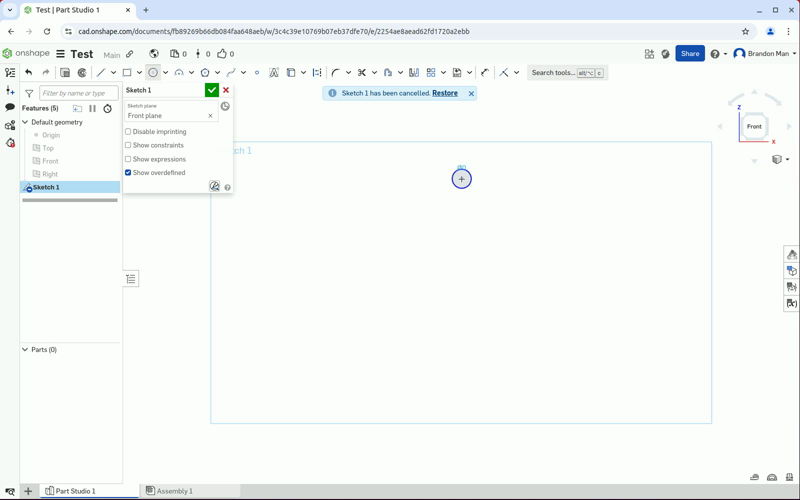
mouse_move(464, 178)
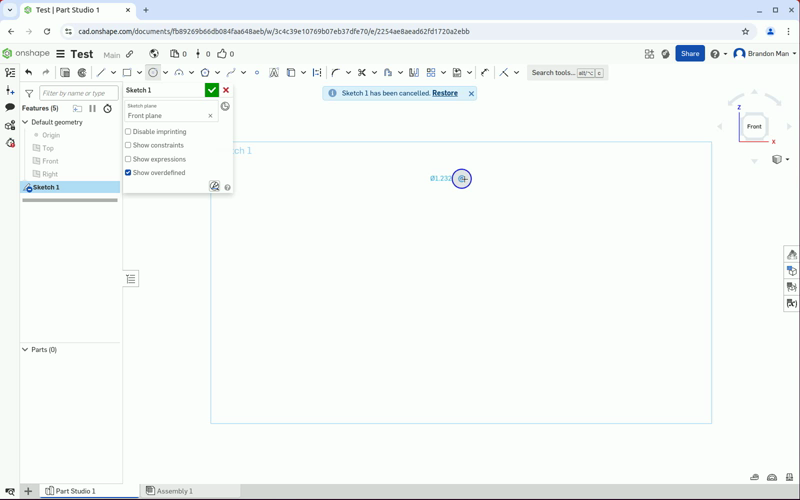
scroll(6)
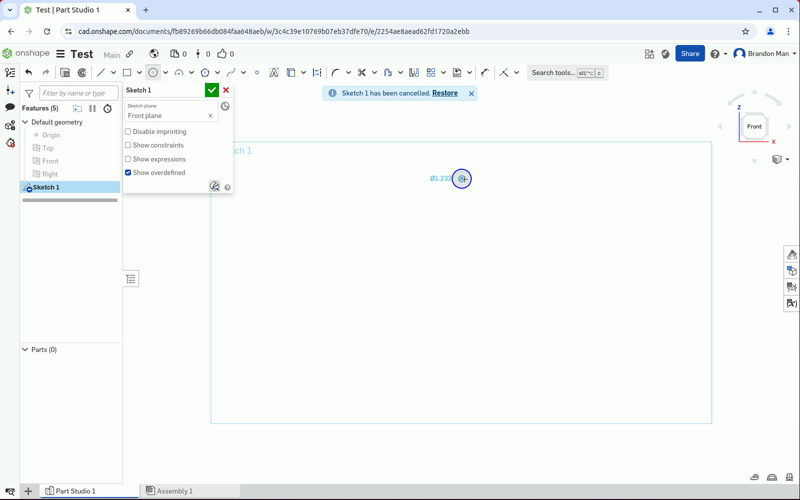
scroll(6)
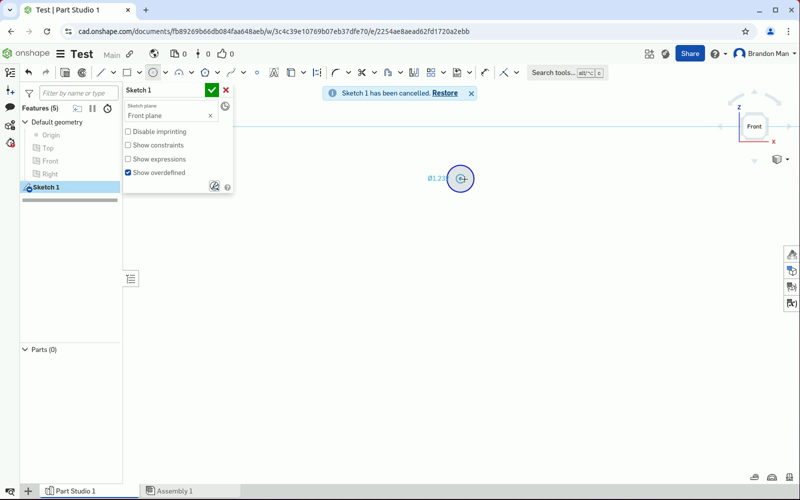
scroll(6)
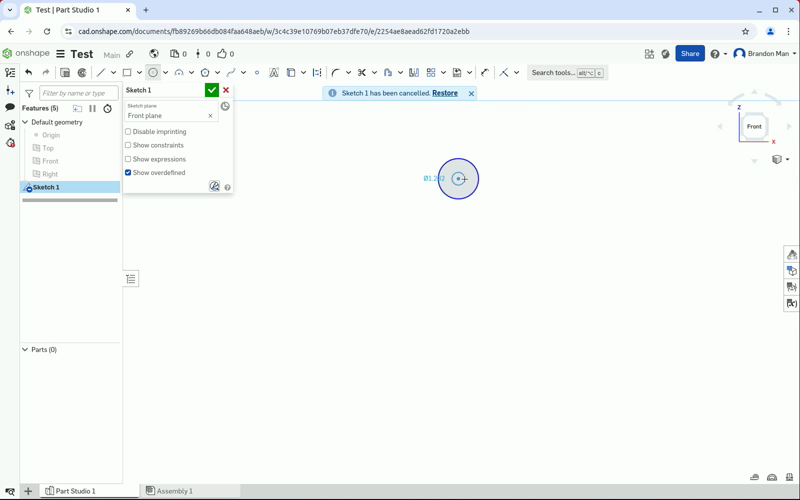
scroll(6)
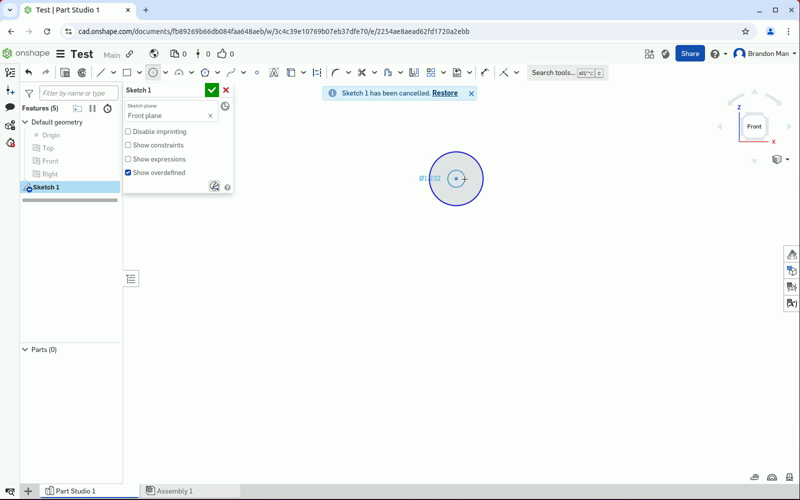
scroll(6)
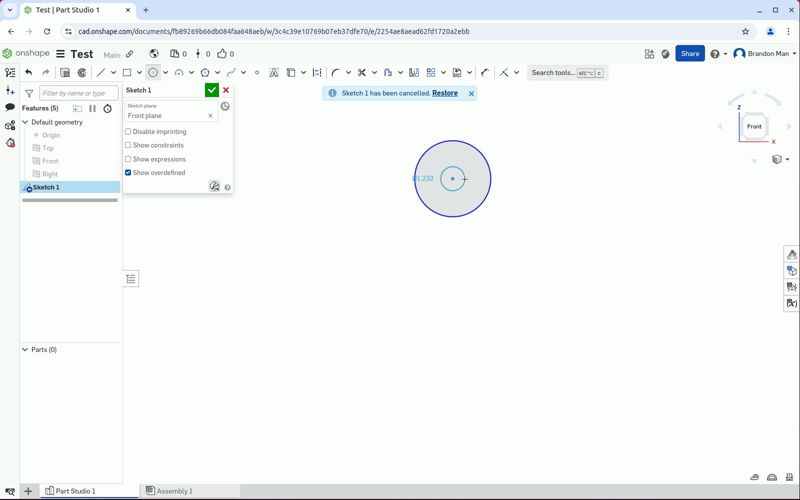
scroll(6)
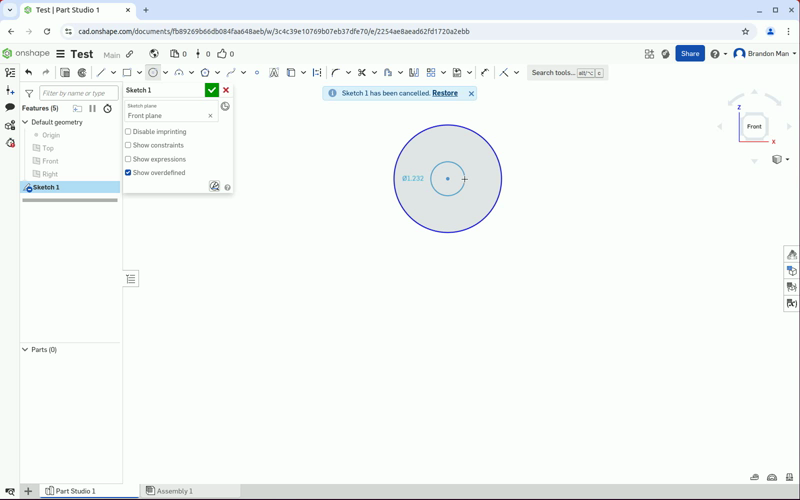
scroll(6)
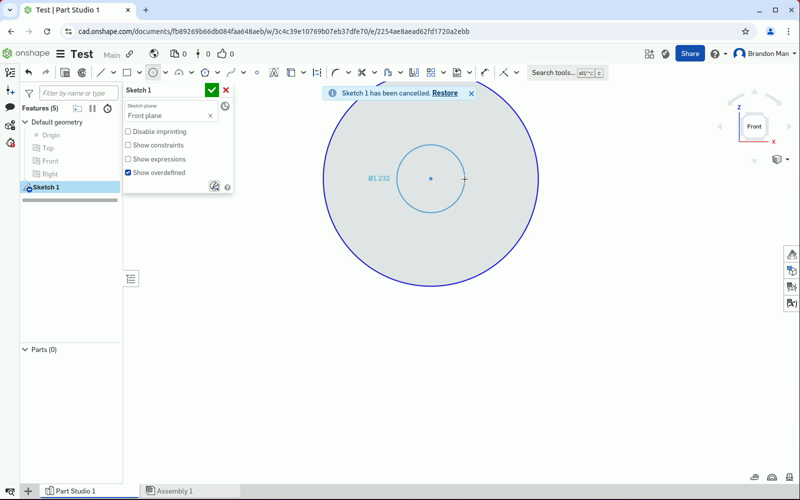
click(464, 178)
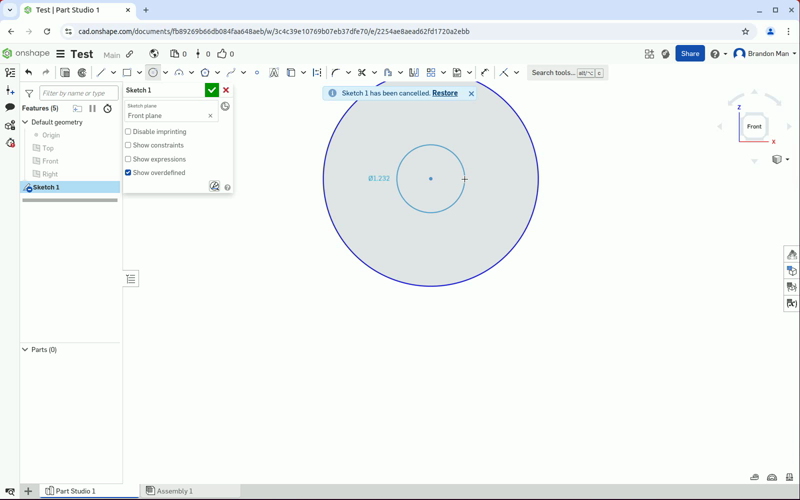
scroll(-6)
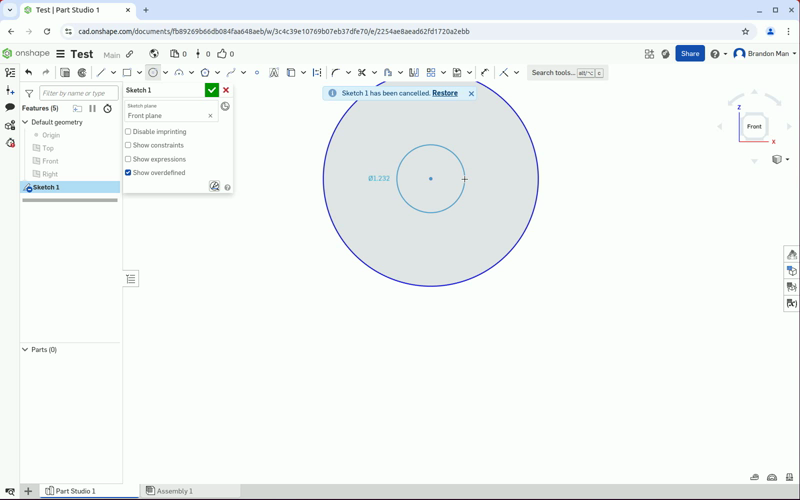
scroll(-6)
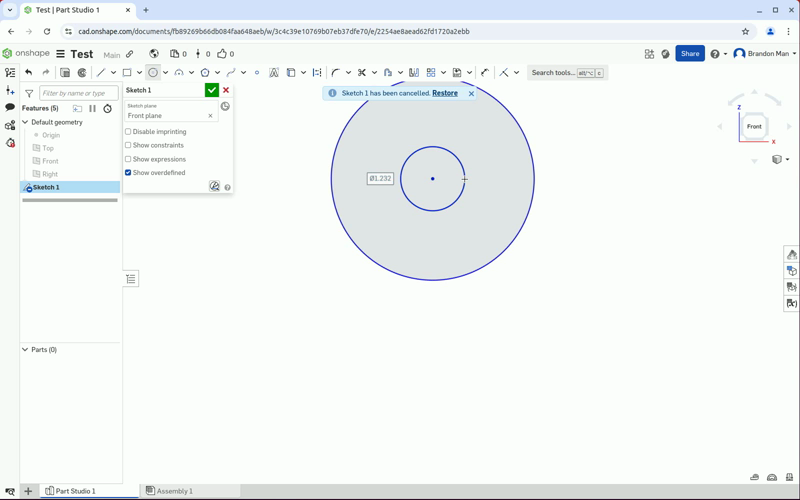
scroll(-6)
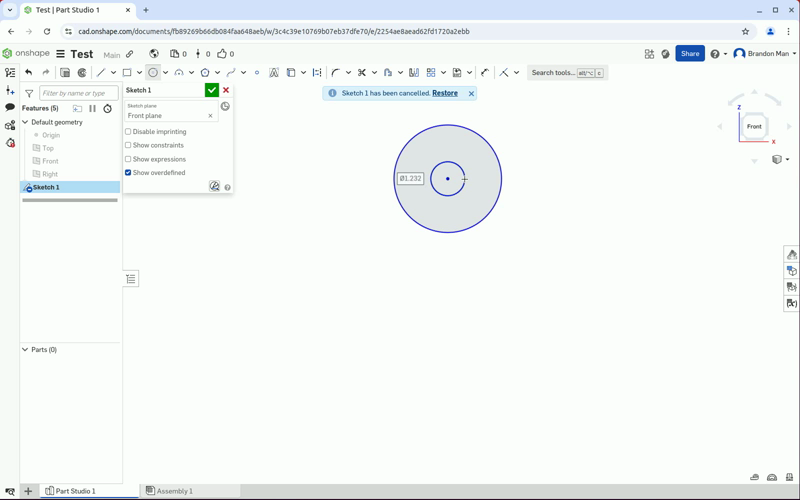
scroll(-6)
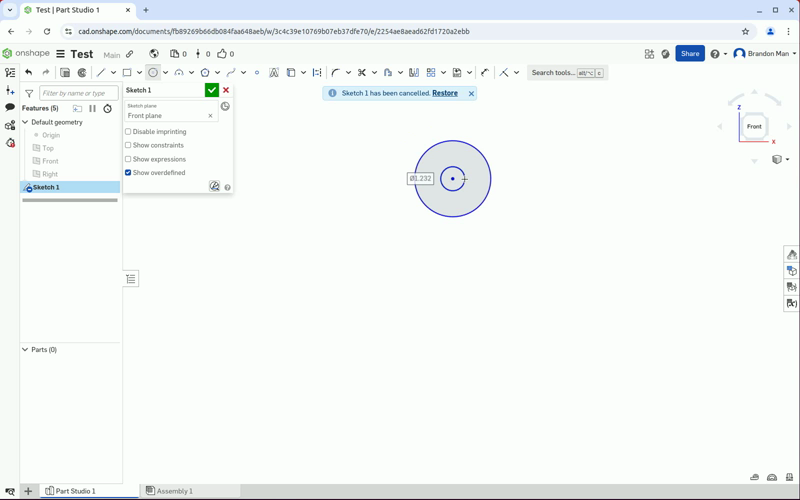
scroll(-6)
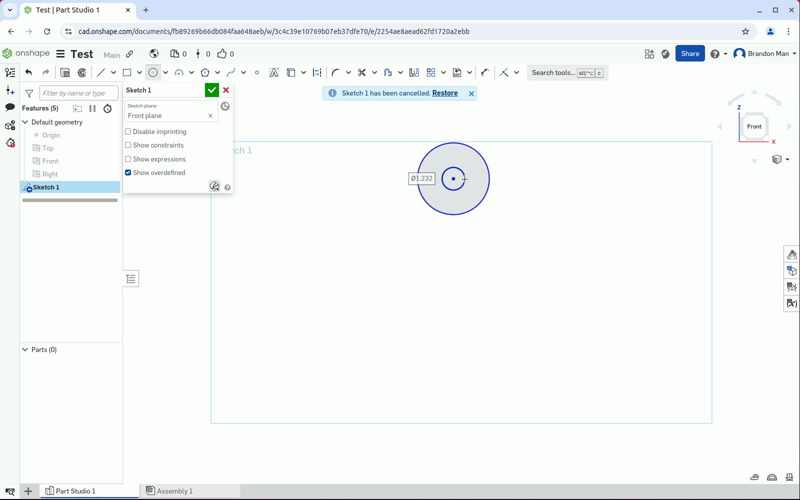
scroll(-6)
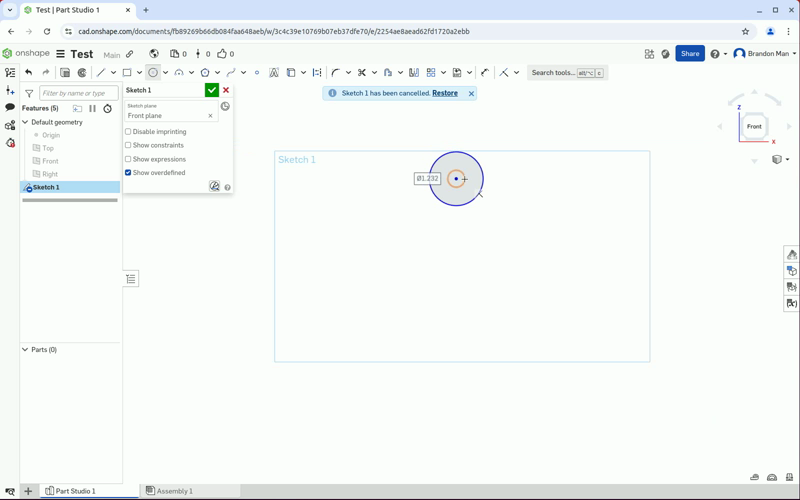
scroll(-6)
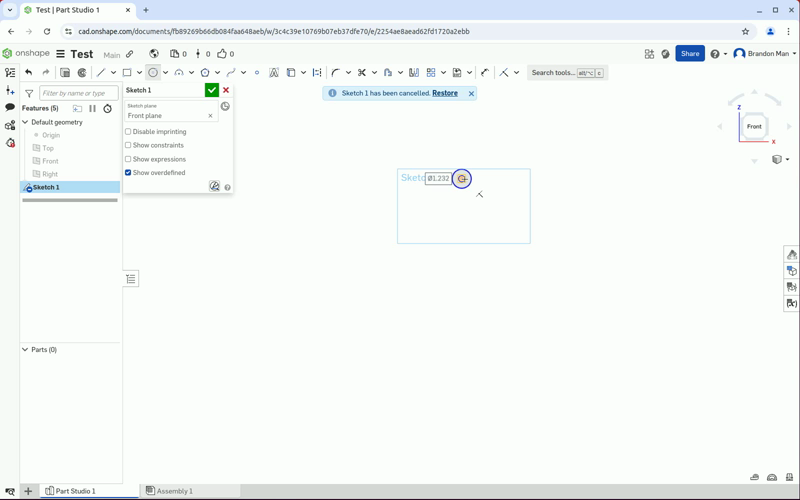
key(esc)
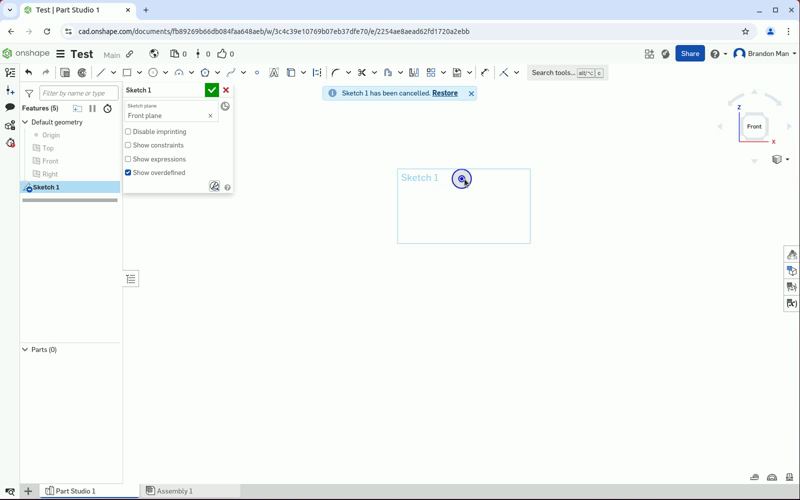
mouse_move(467, 179)
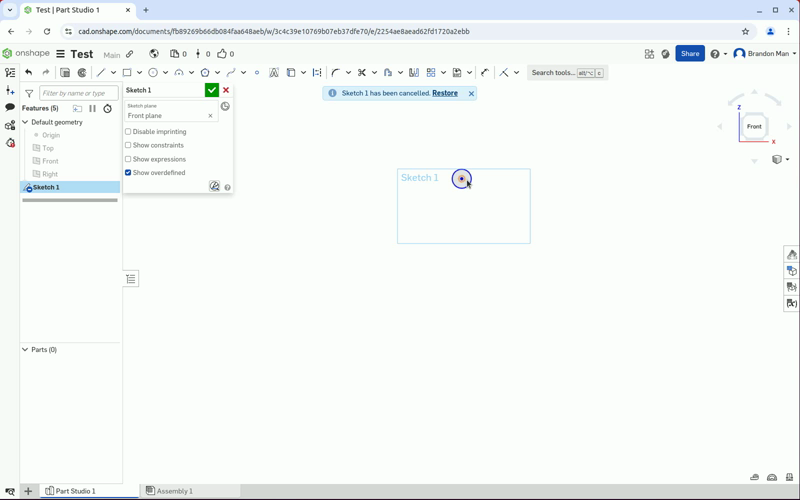
scroll(6)
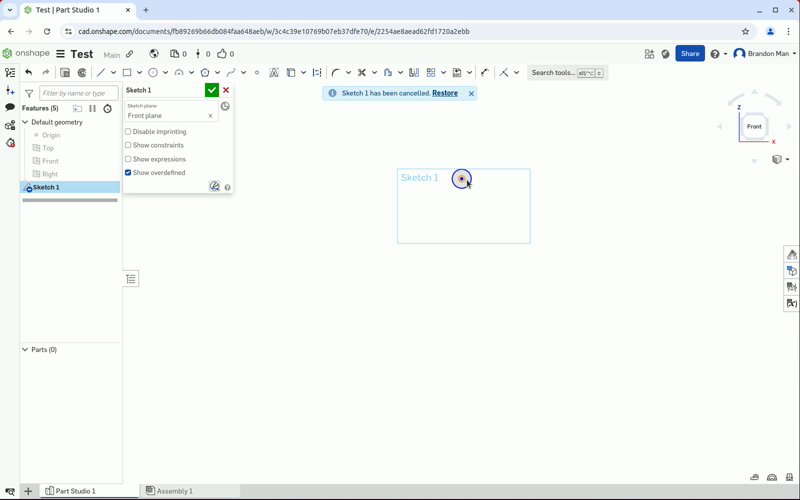
scroll(6)
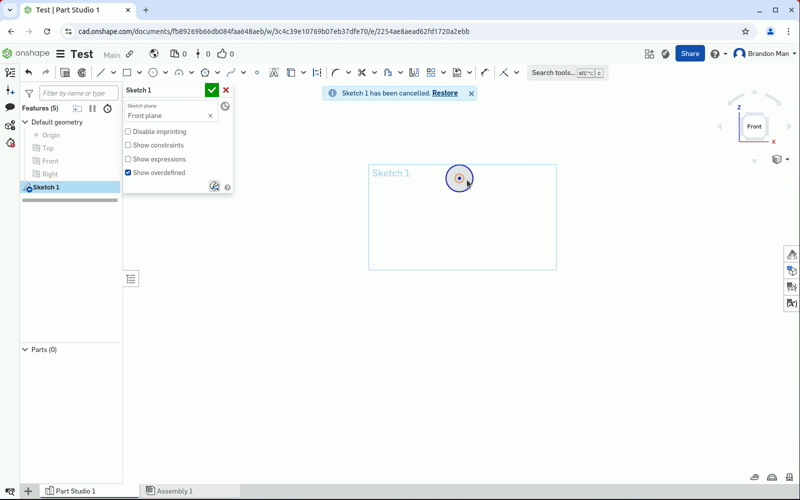
scroll(6)
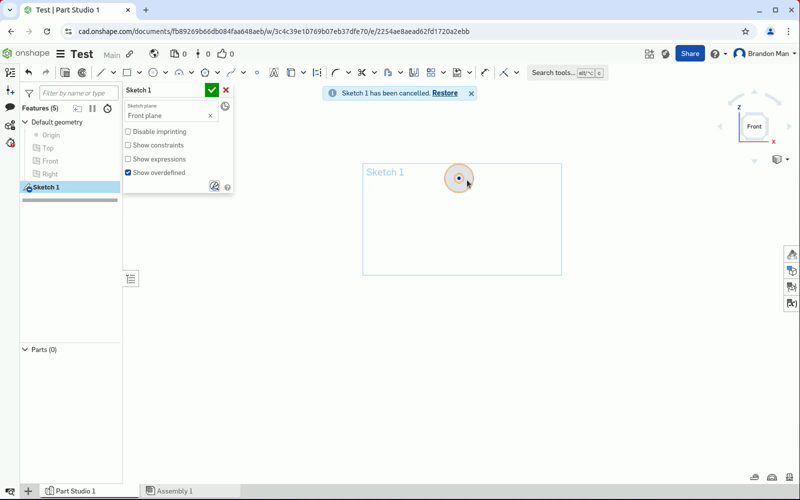
scroll(6)
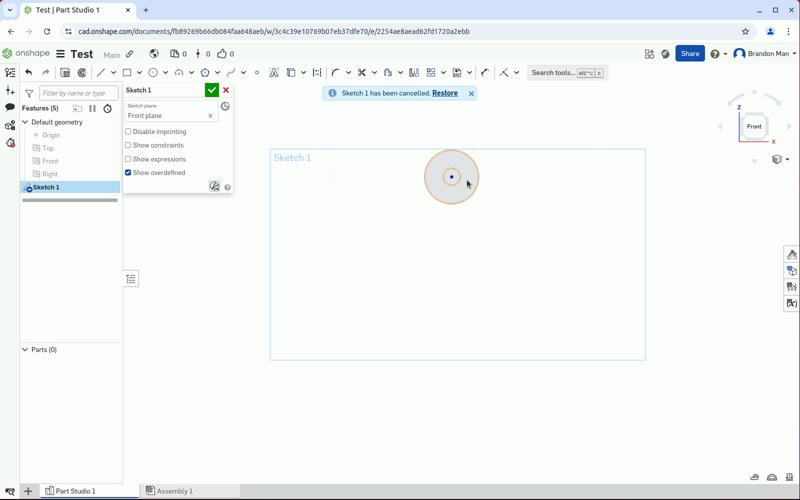
scroll(6)
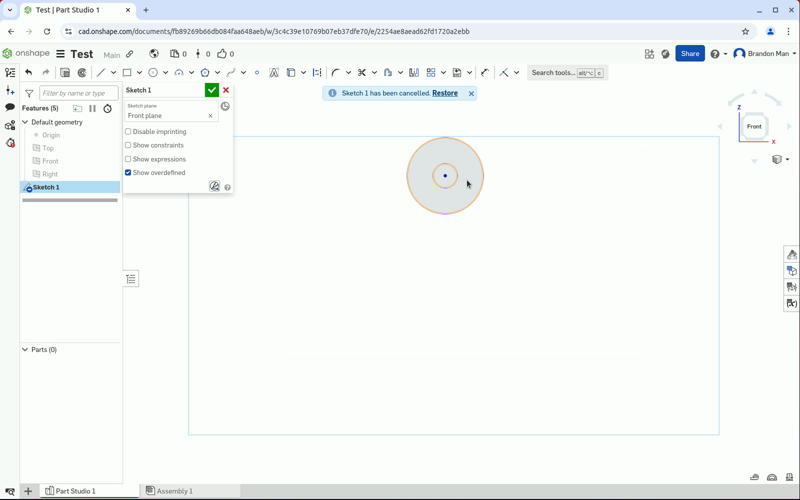
scroll(6)
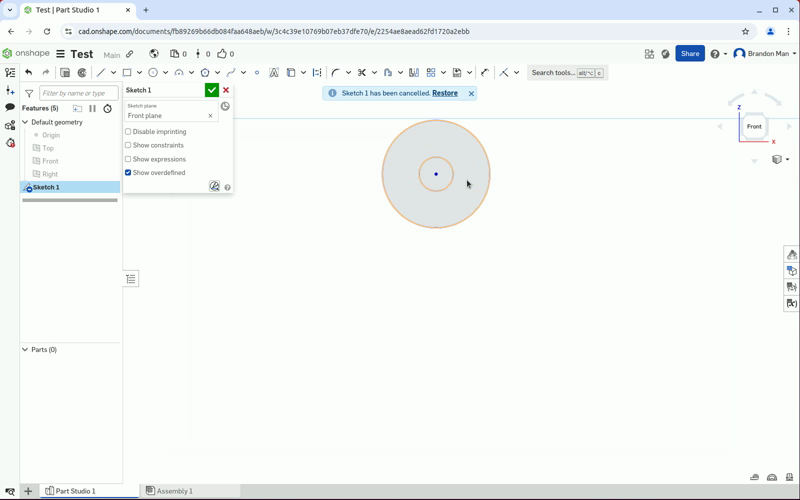
scroll(6)
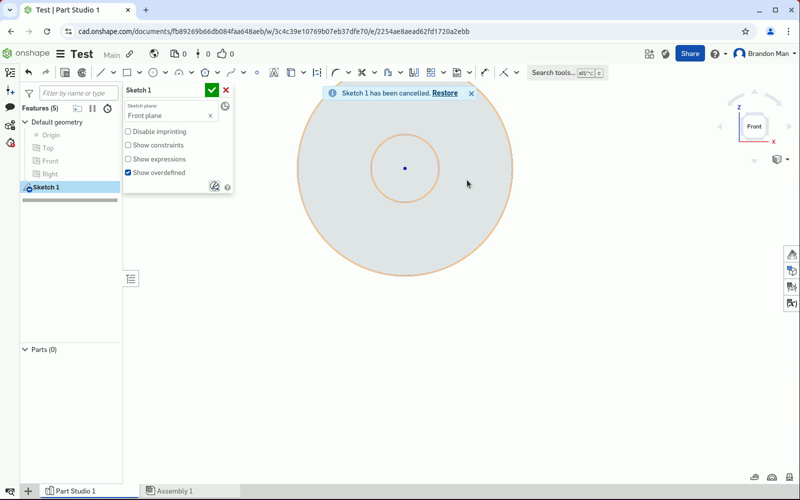
click(467, 179)
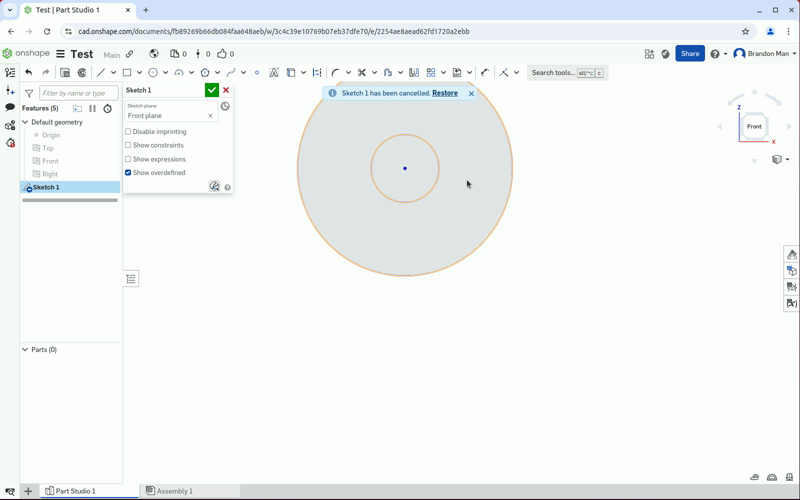
scroll(-6)
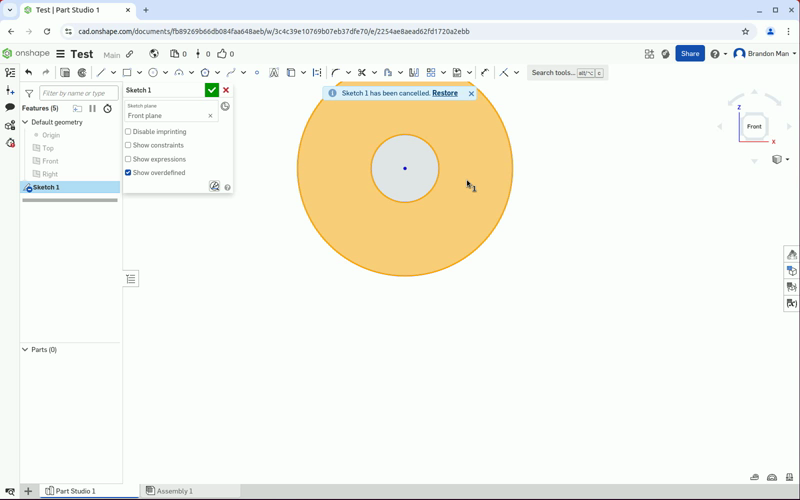
scroll(-6)
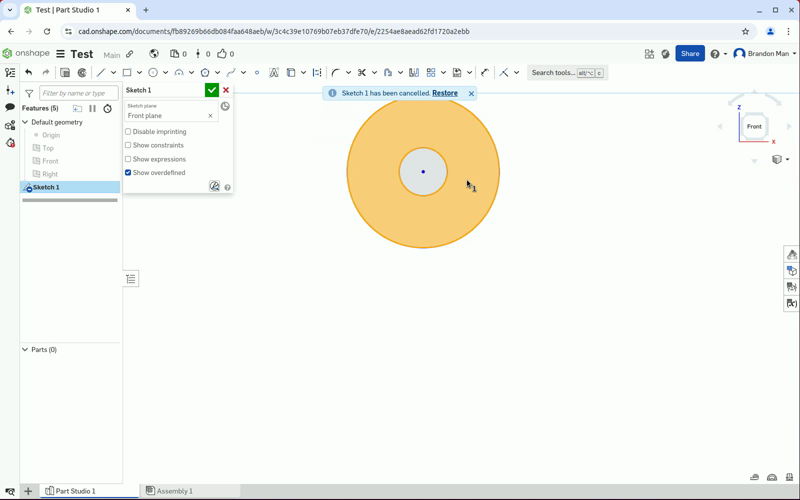
scroll(-6)
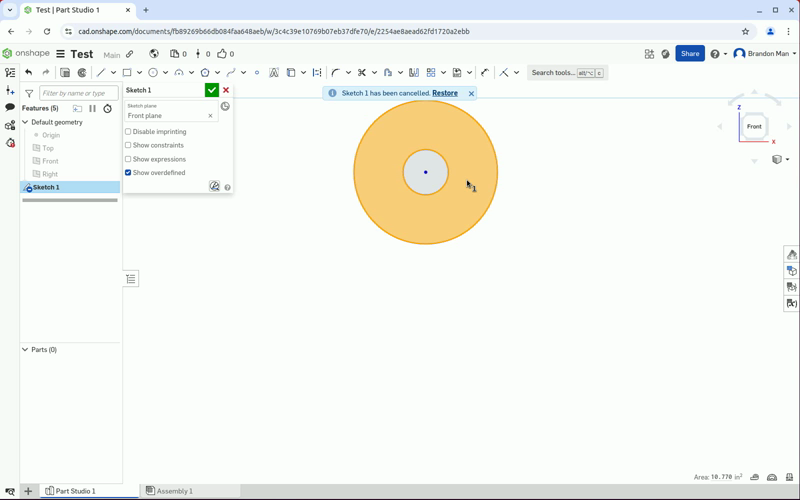
scroll(-6)
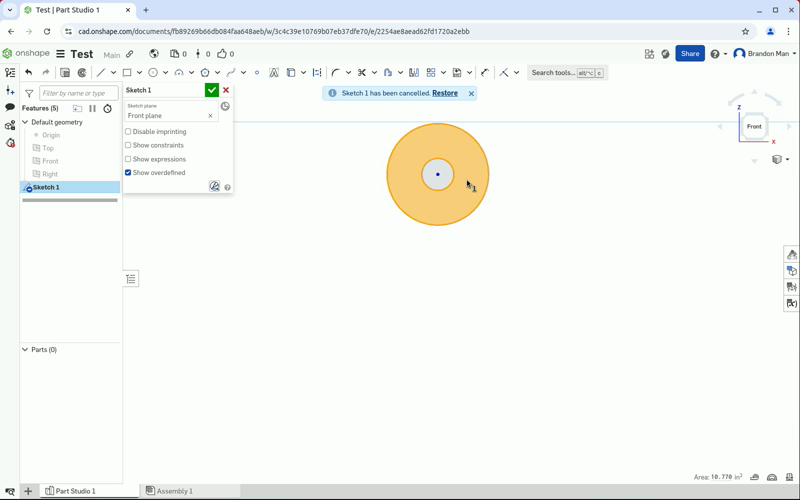
scroll(-6)
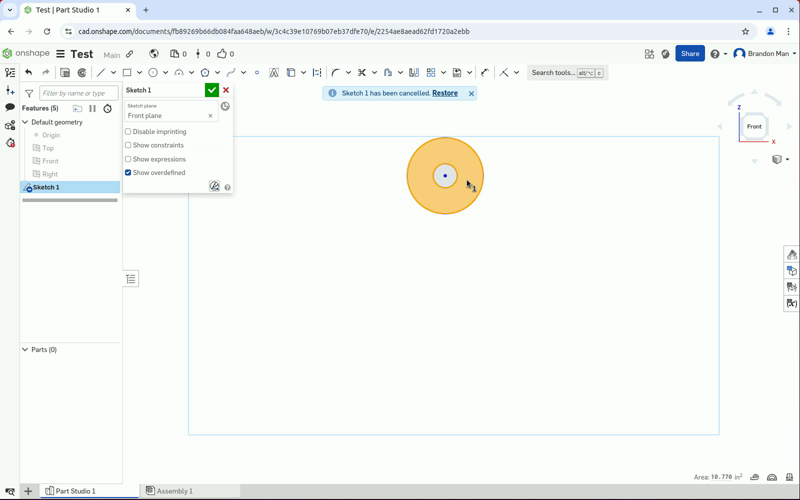
scroll(-6)
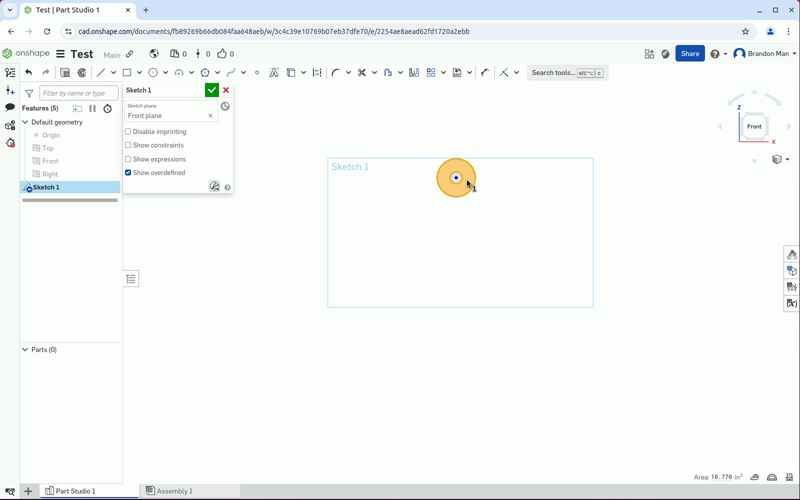
scroll(-6)
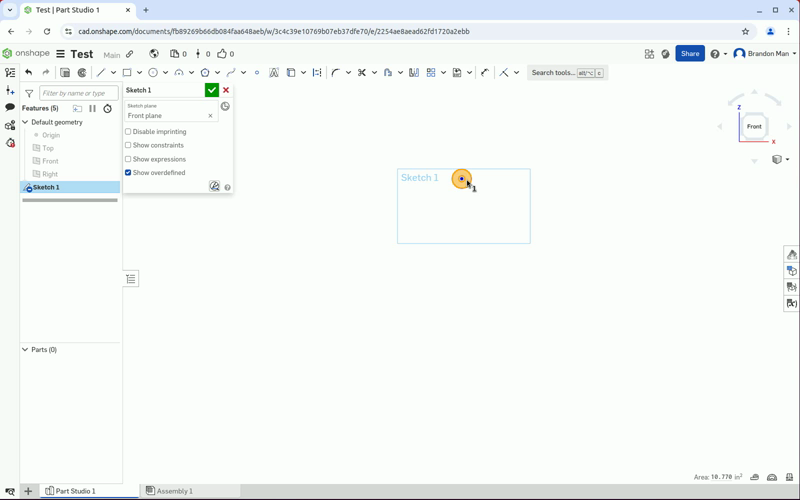
mouse_move(73, 352)
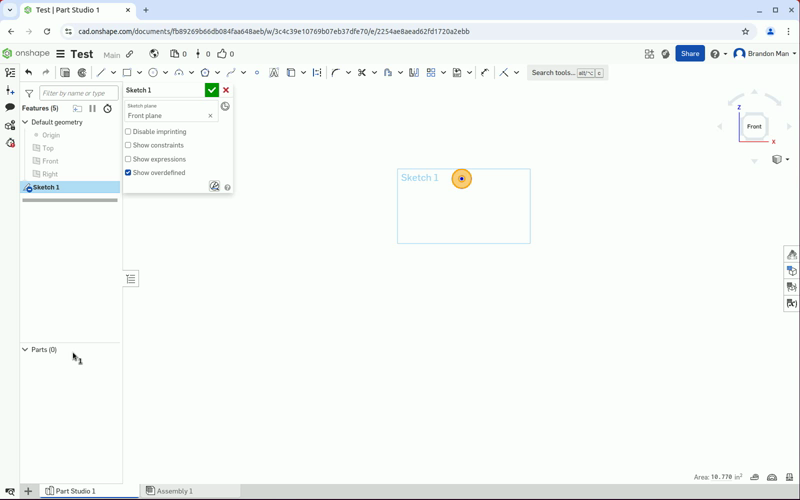
key(shift+y)
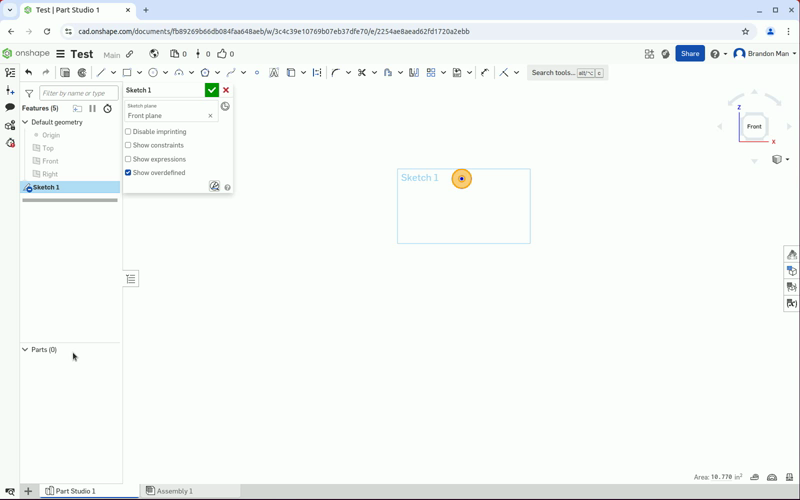
key(shift+e)
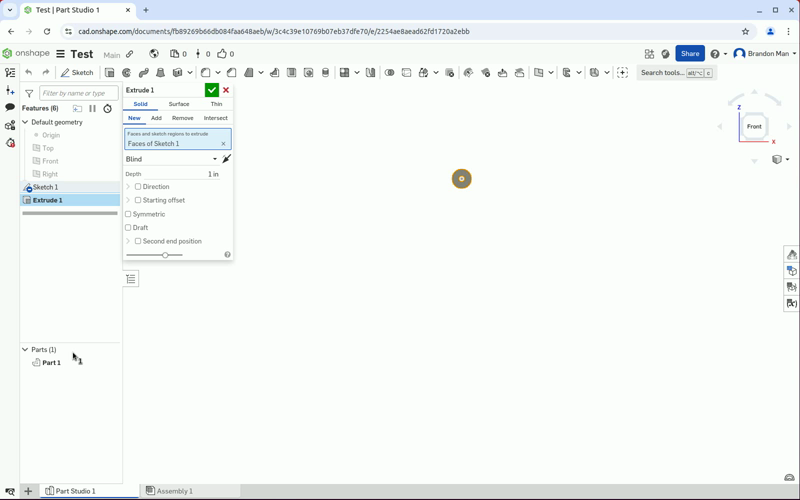
mouse_move(143, 106)
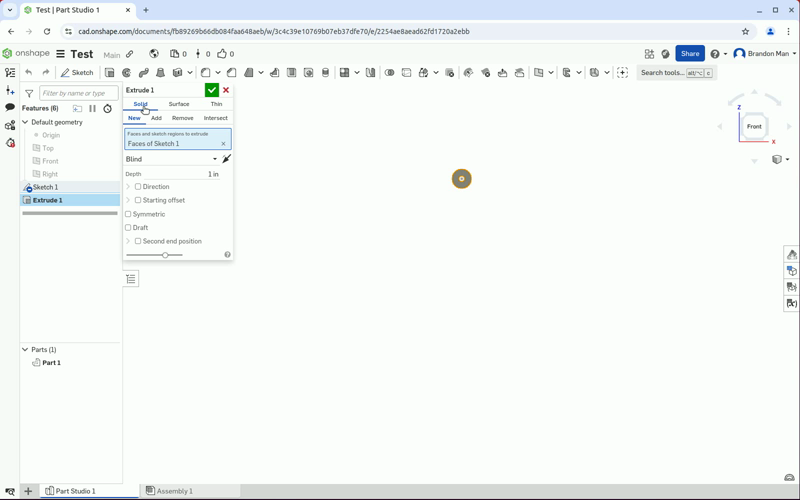
click(143, 106)
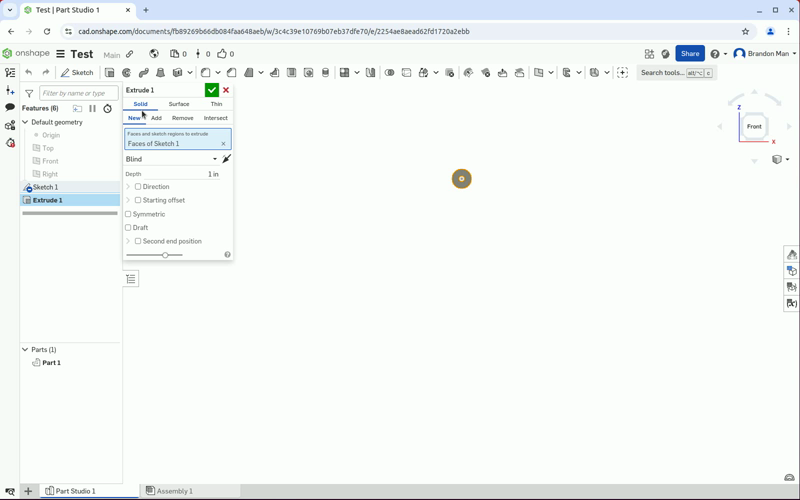
mouse_move(137, 120)
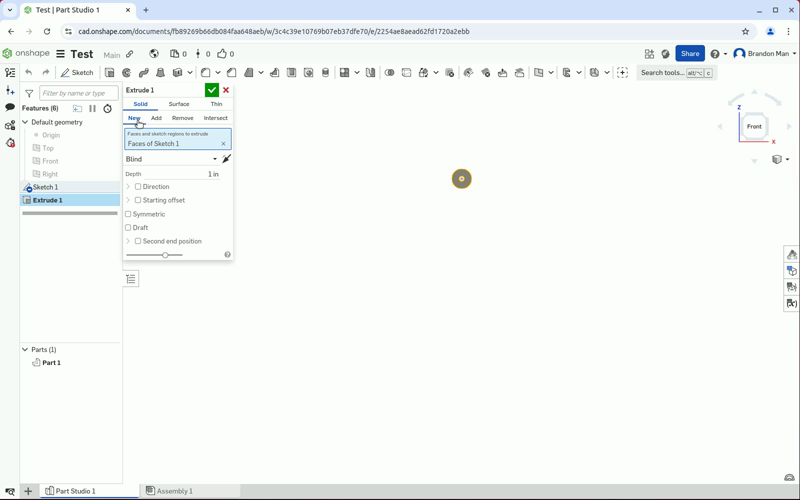
click(137, 120)
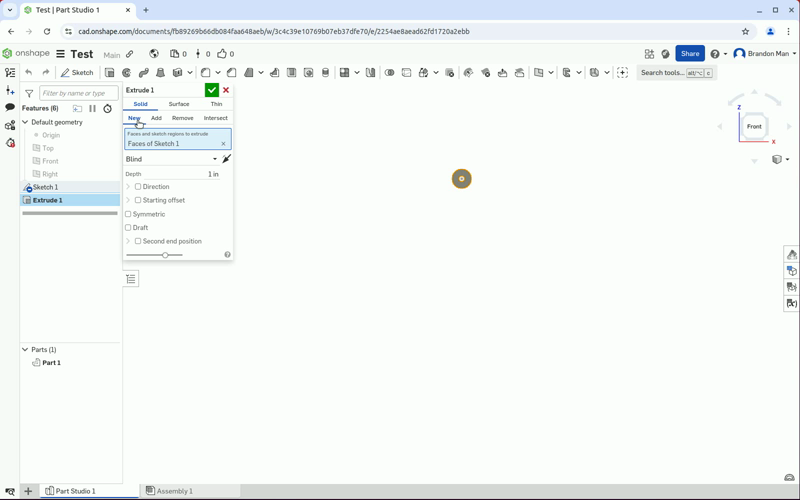
key(tab, 4)
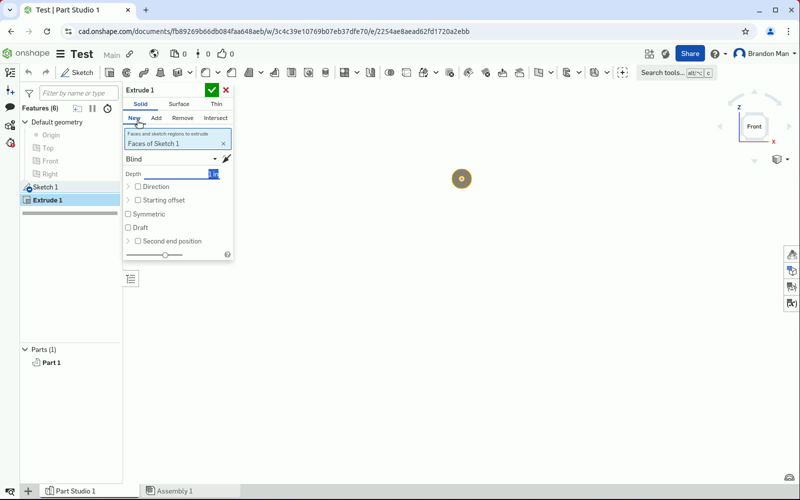
text(0.481)
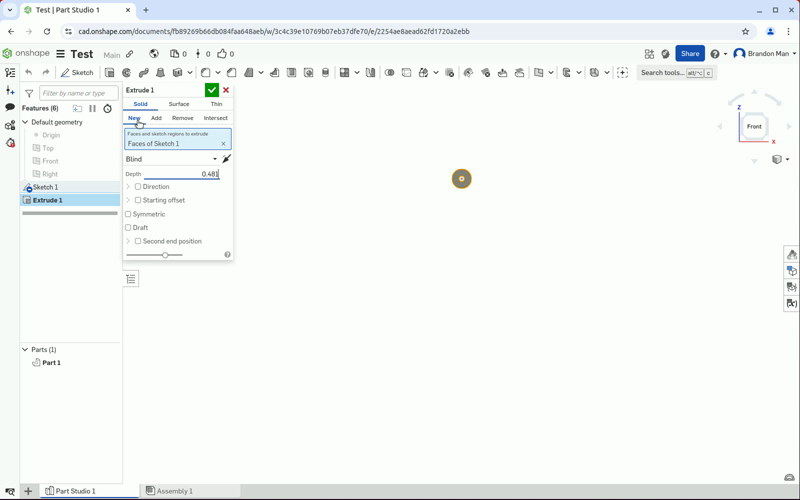
key(enter)
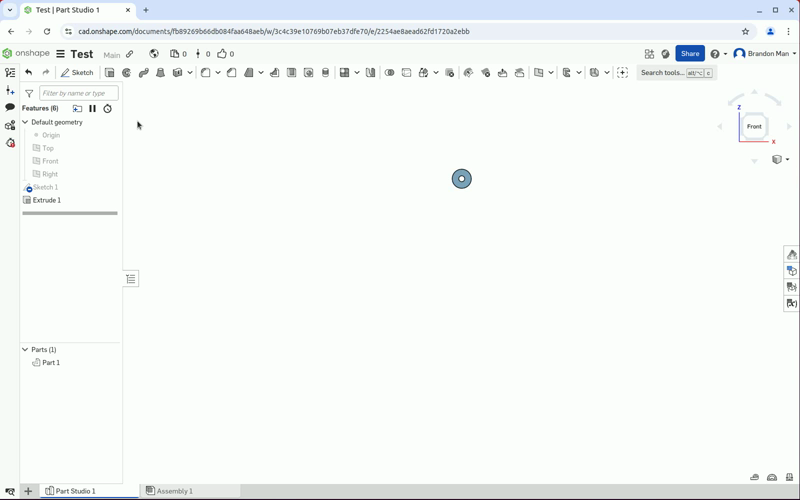
key(shift+h)
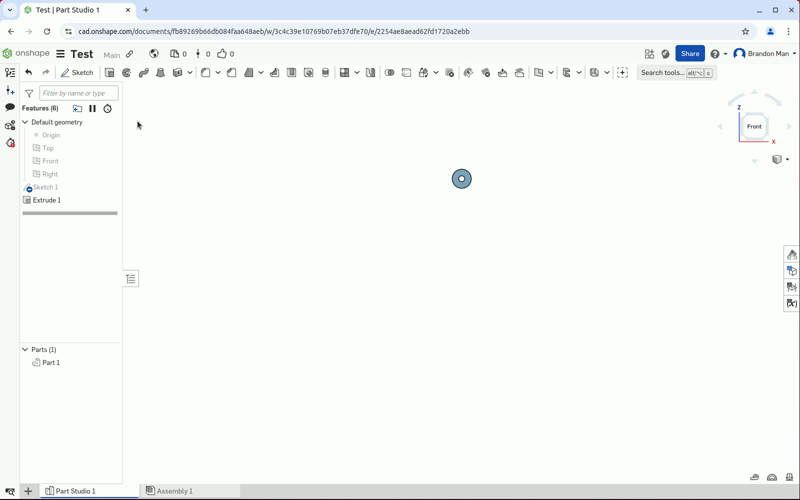
key(shift+h)
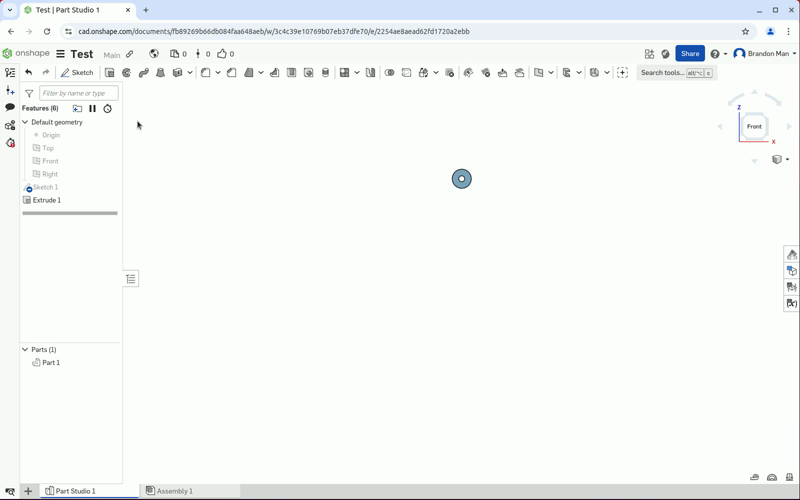
mouse_move(73, 189)
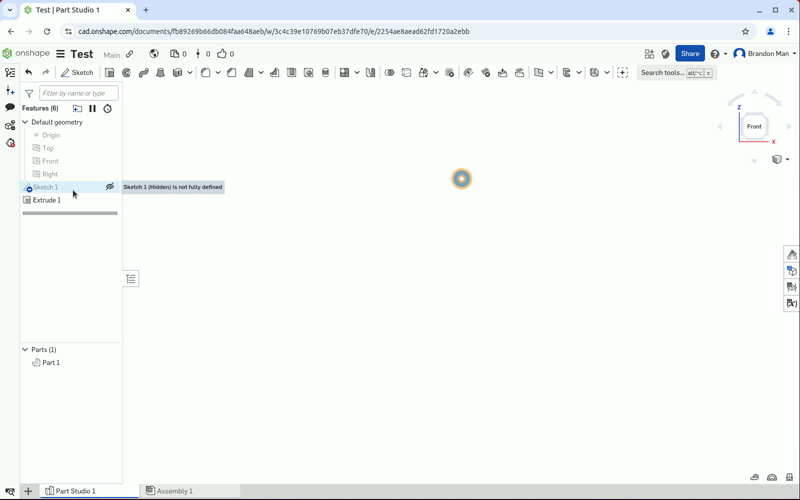
click(73, 189)
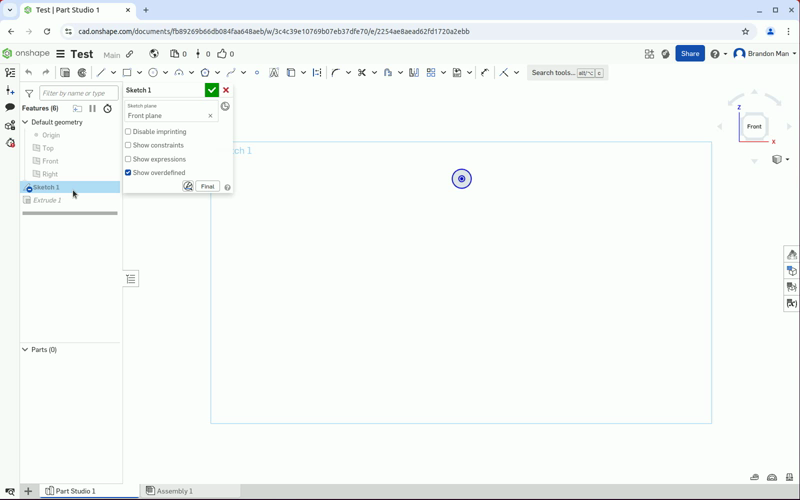
mouse_move(229, 92)
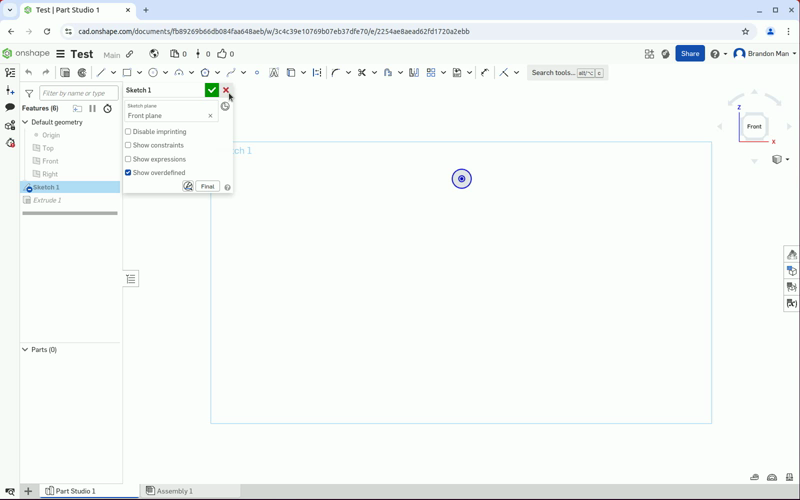
click(229, 92)
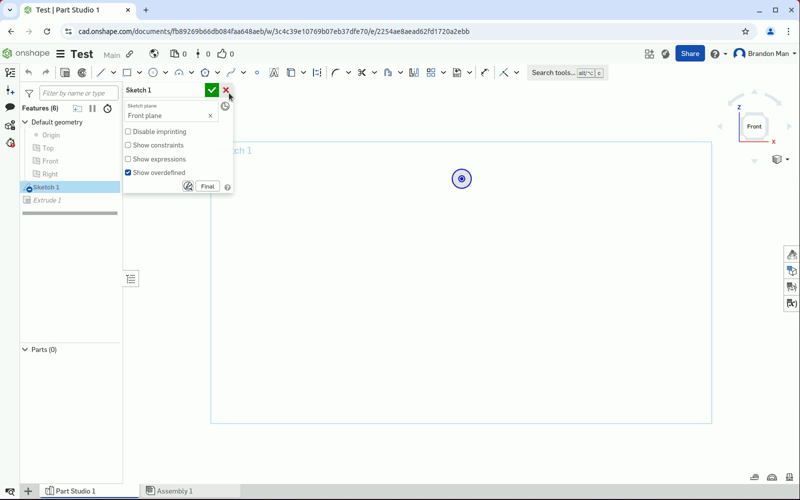
key(shift+s)
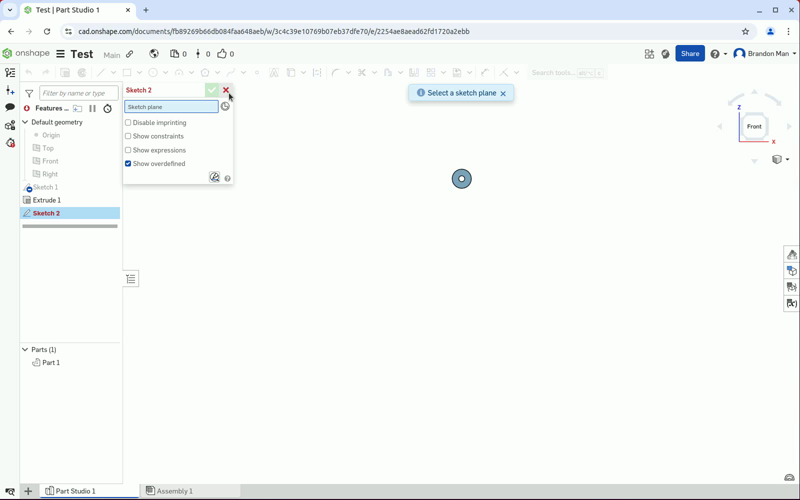
mouse_move(73, 163)
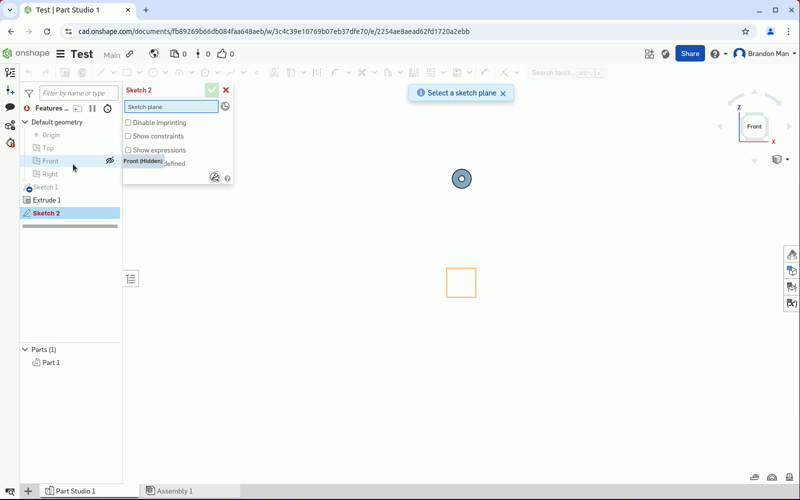
click(73, 163)
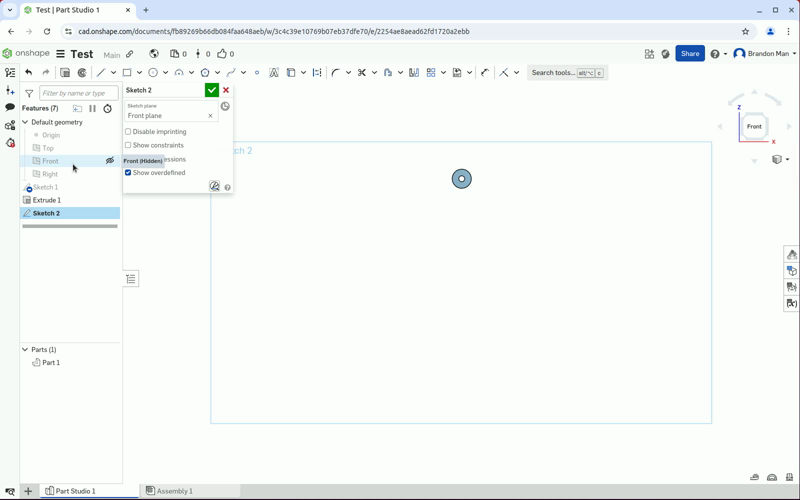
mouse_move(73, 352)
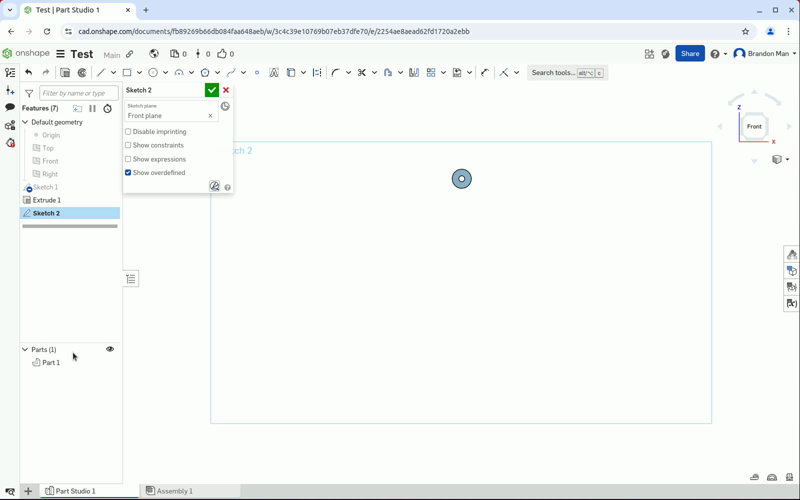
key(y)
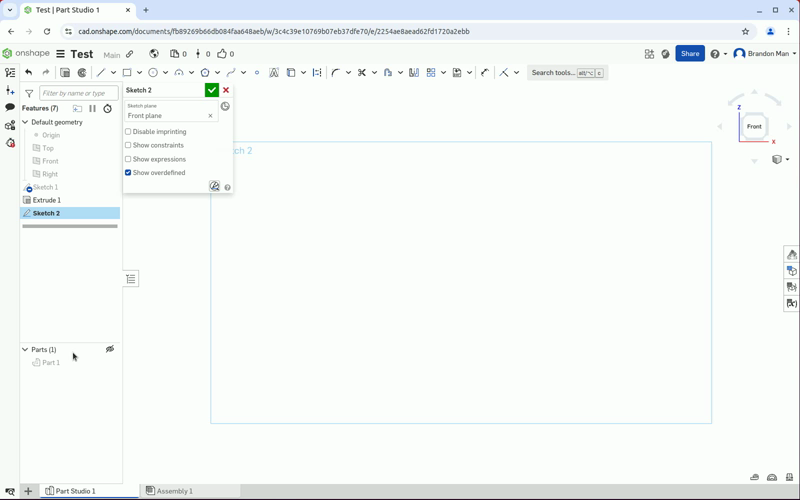
key(c)
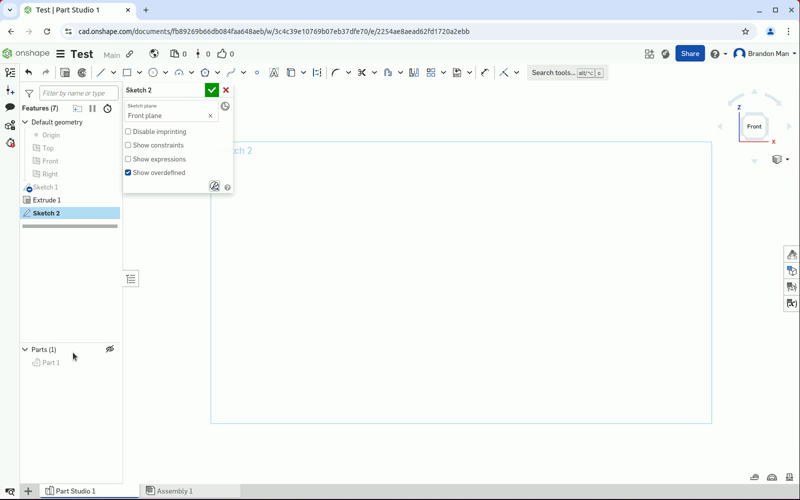
key_down(shift)
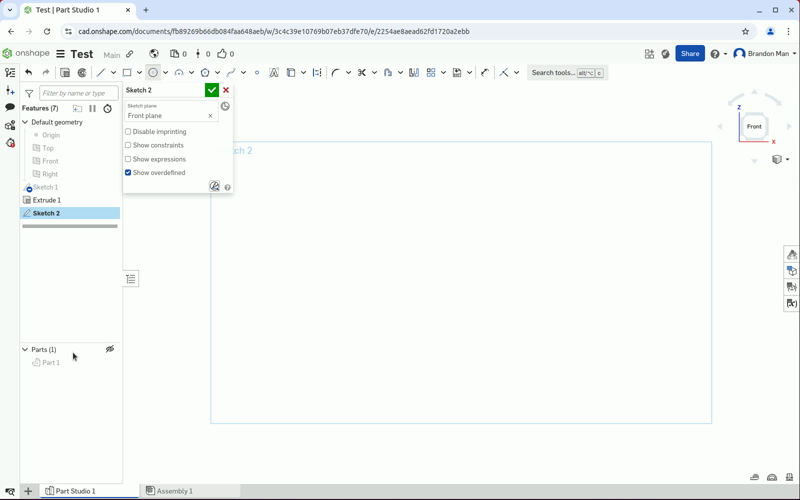
mouse_move(461, 282)
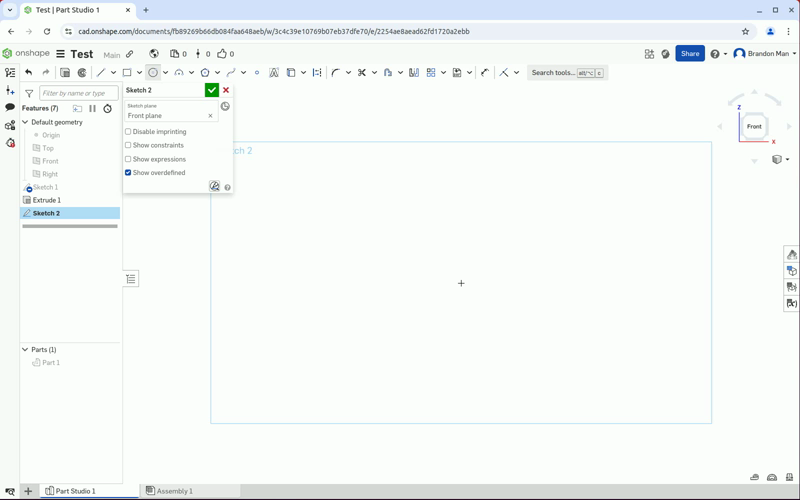
click(461, 282)
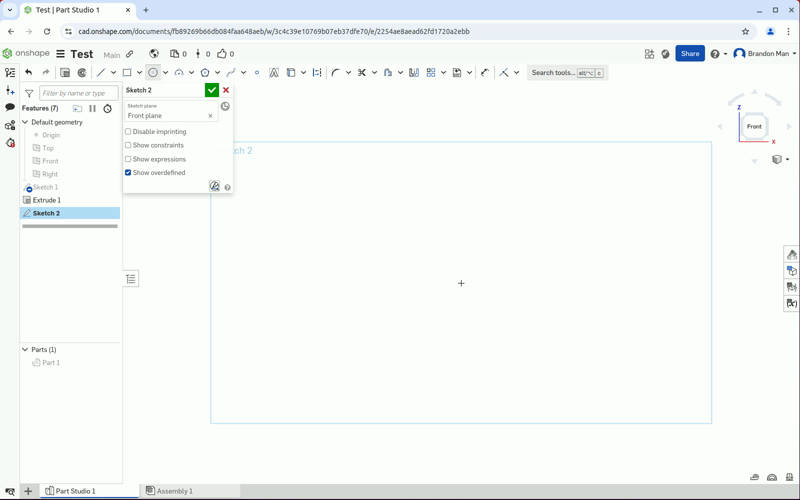
key_up(shift)
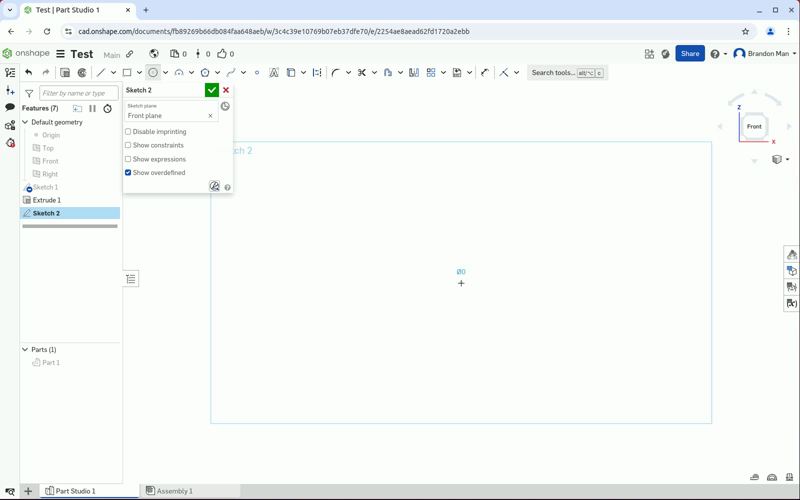
mouse_move(470, 282)
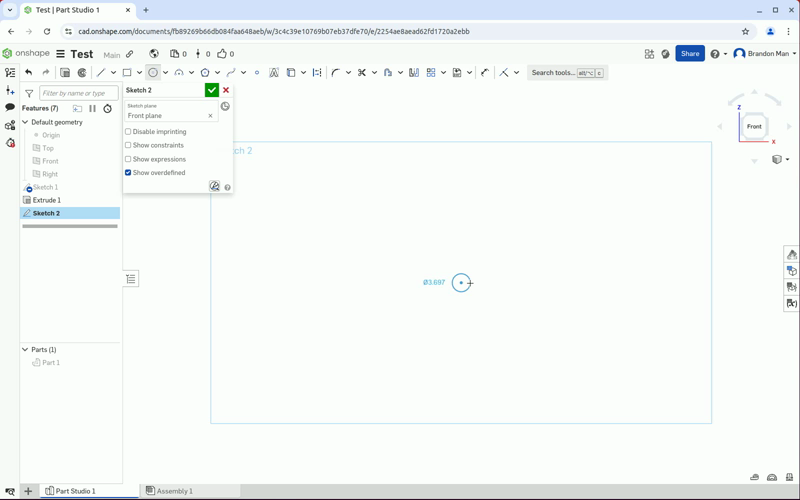
click(470, 282)
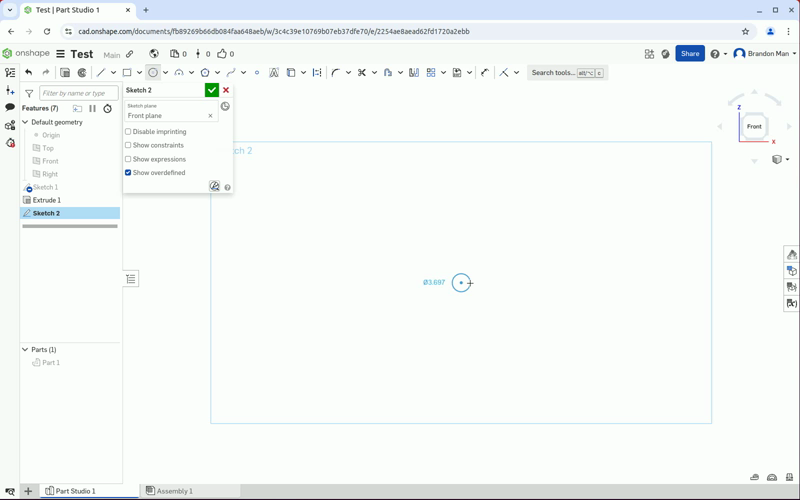
key(esc)
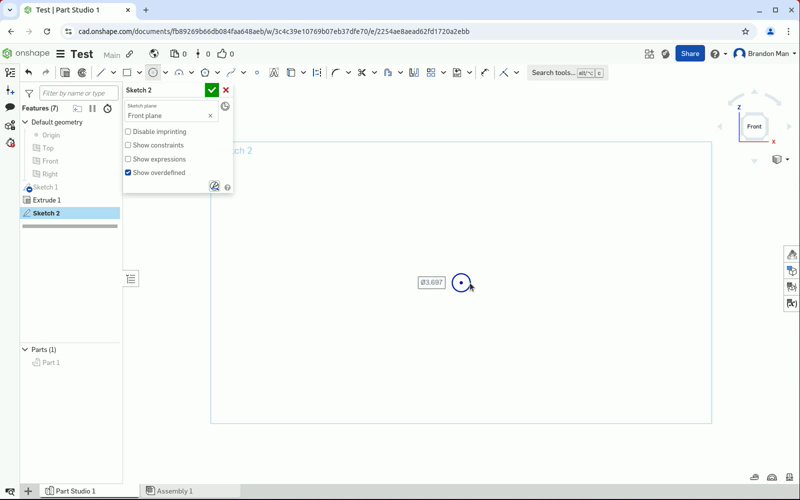
key(c)
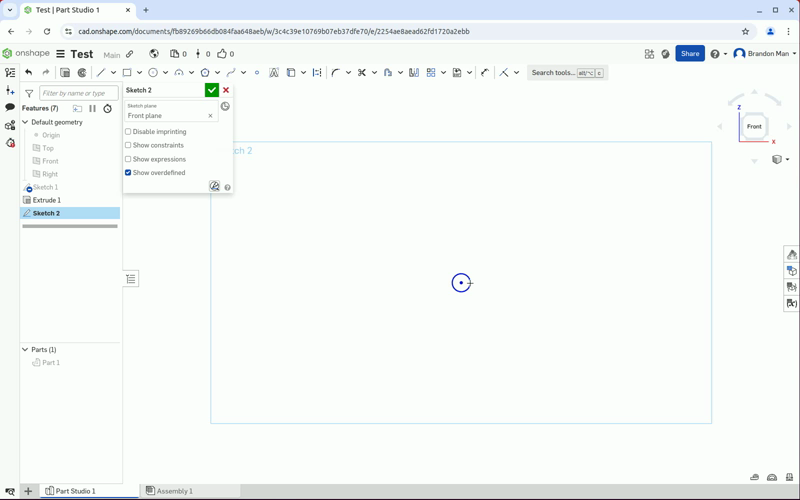
key_down(shift)
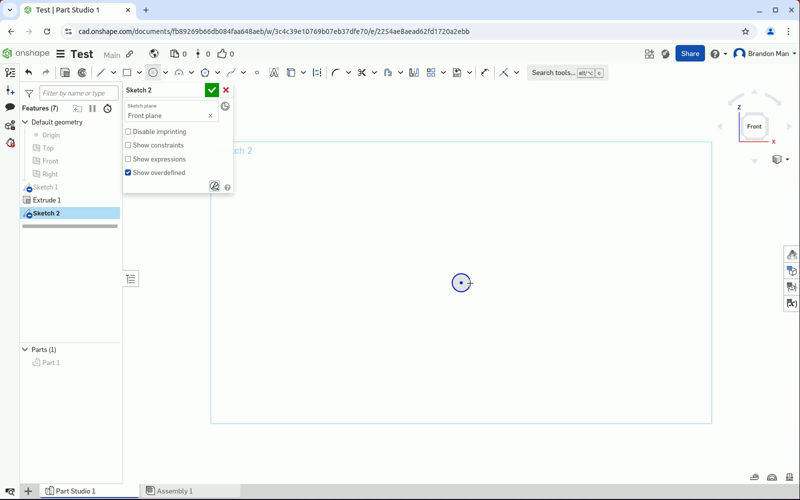
mouse_move(461, 282)
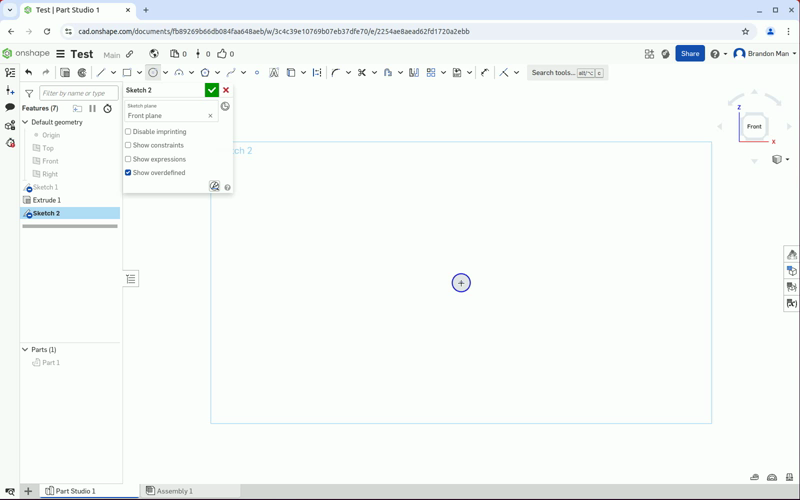
click(461, 282)
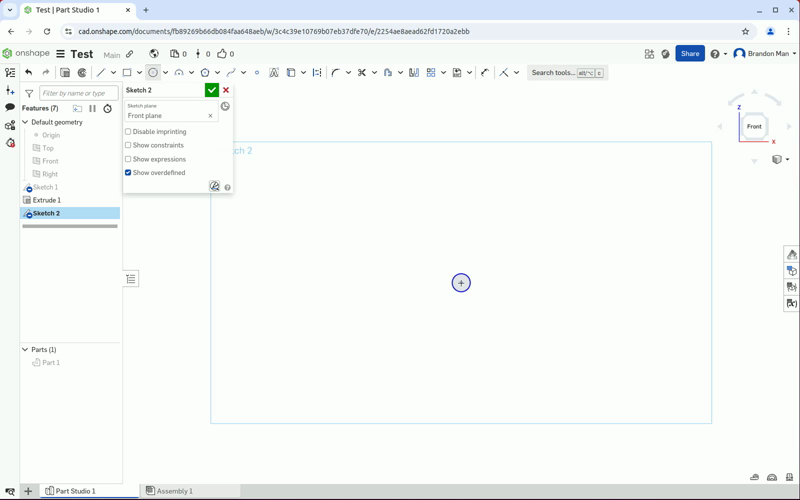
key_up(shift)
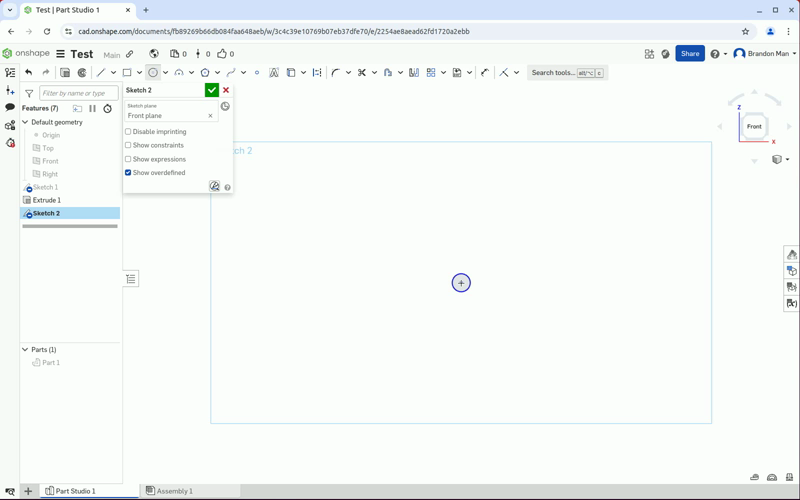
mouse_move(464, 282)
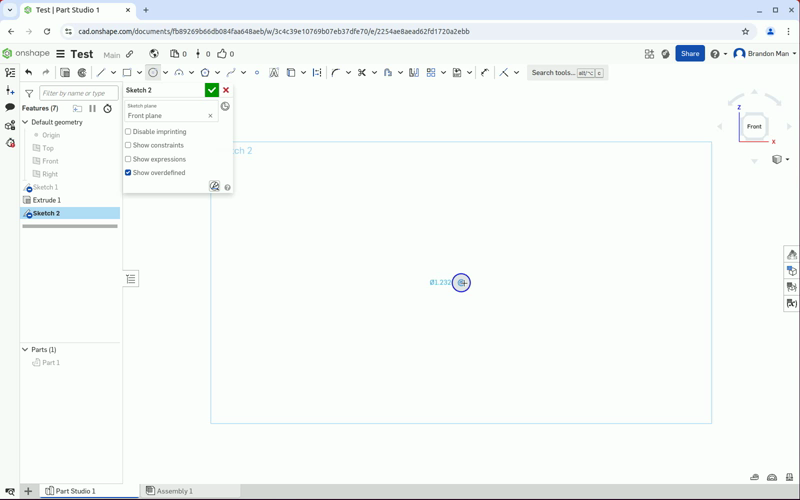
scroll(6)
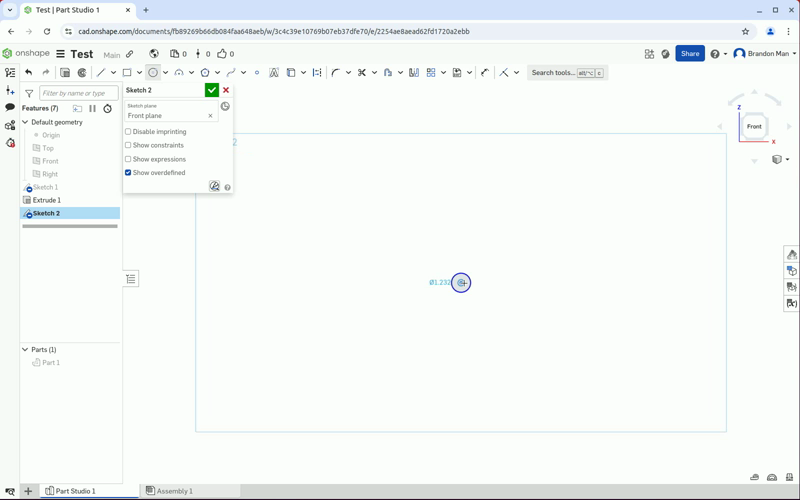
scroll(6)
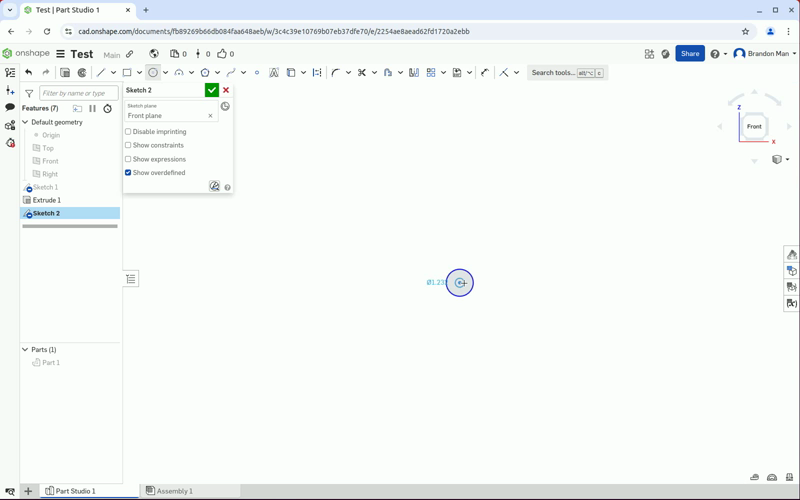
scroll(6)
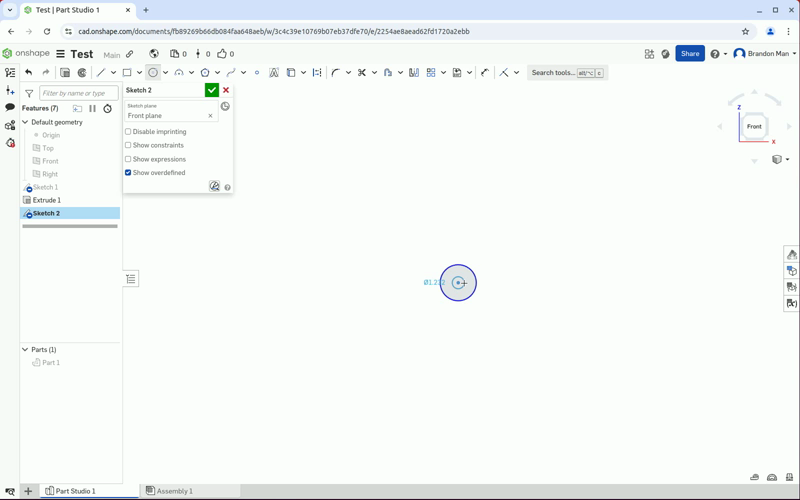
scroll(6)
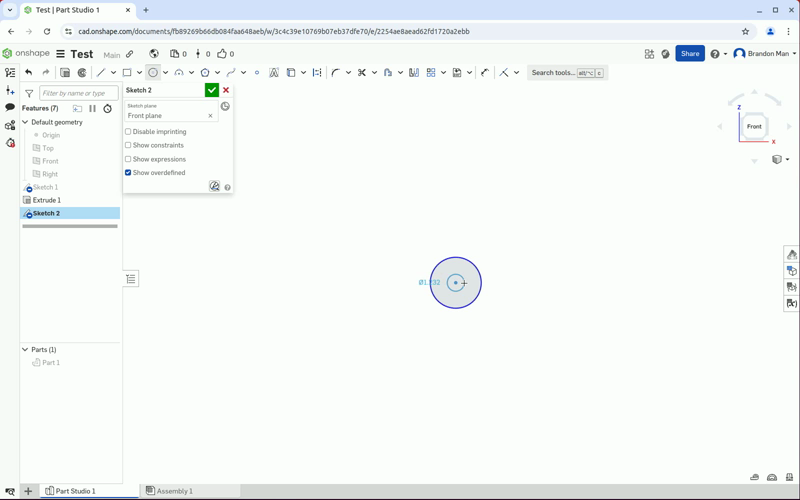
scroll(6)
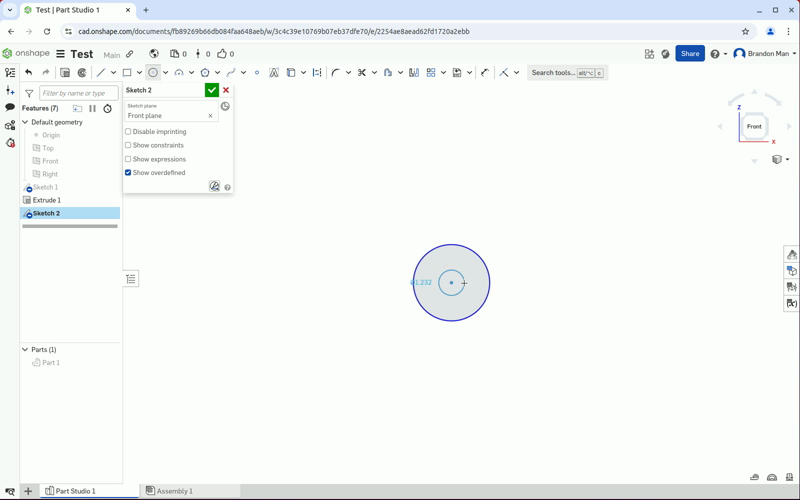
scroll(6)
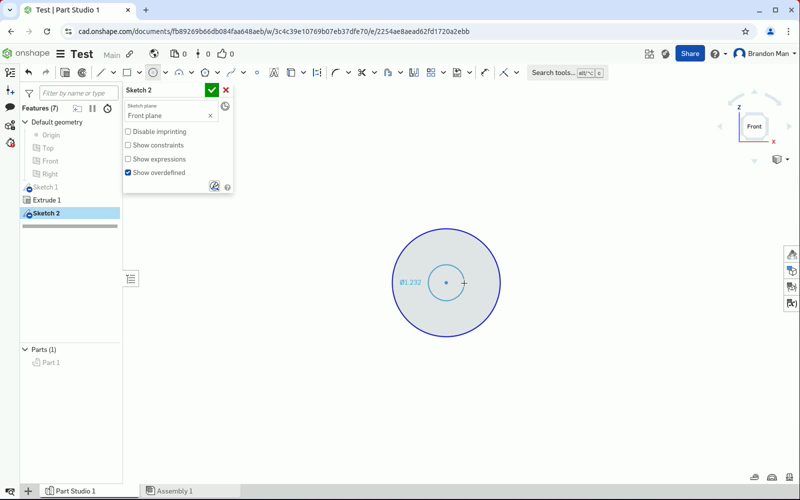
scroll(6)
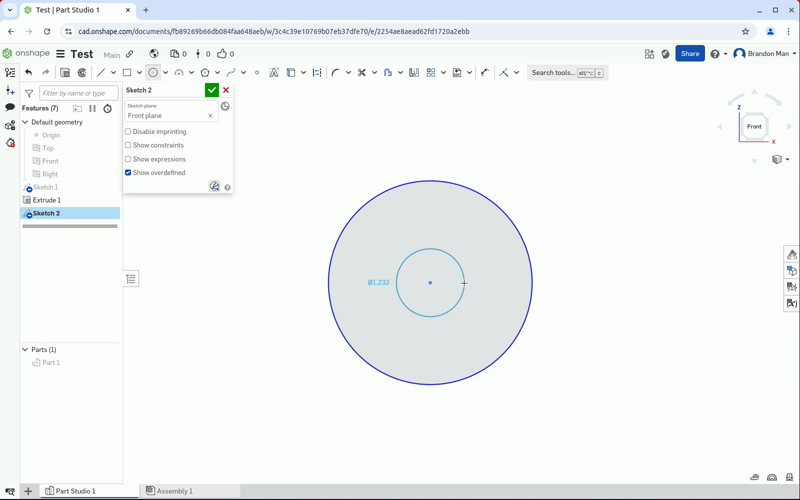
click(464, 282)
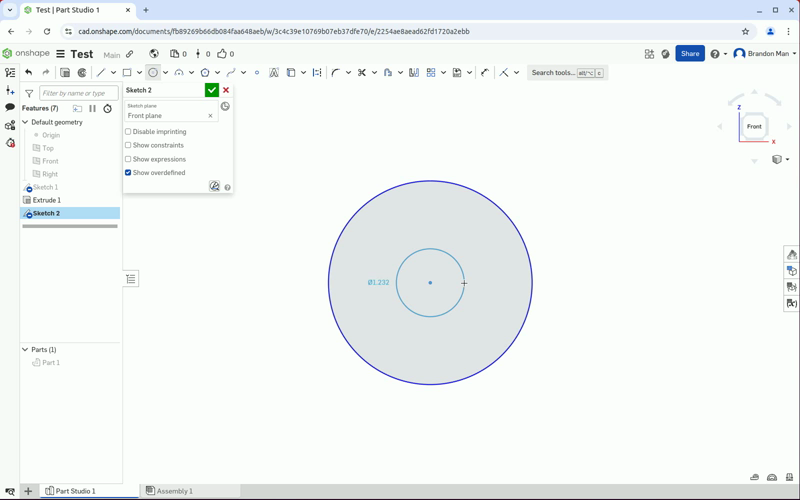
scroll(-6)
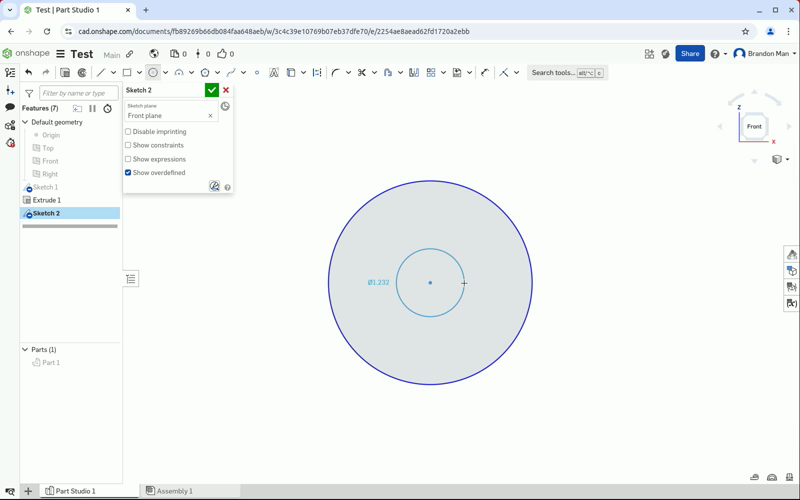
scroll(-6)
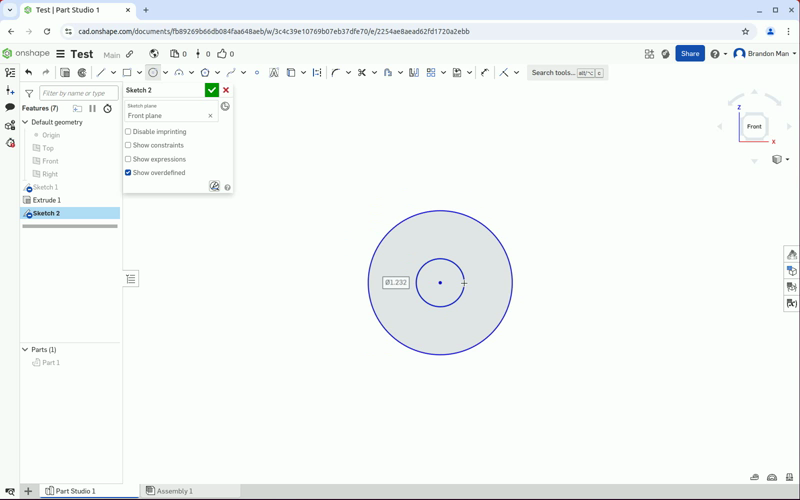
scroll(-6)
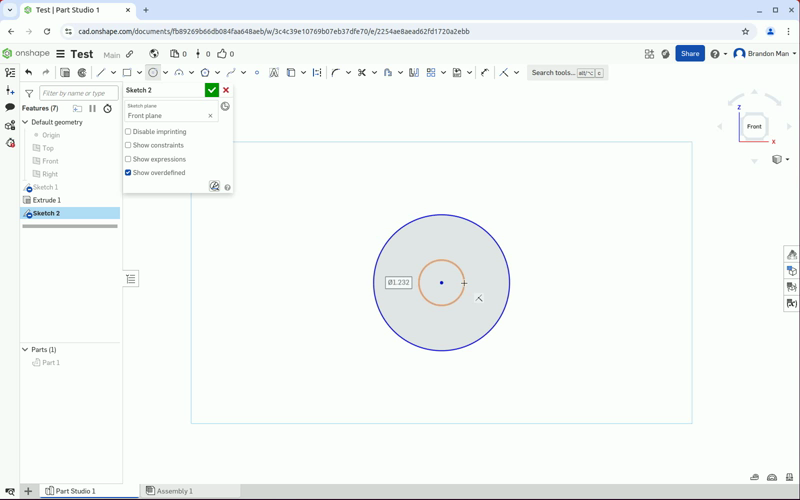
scroll(-6)
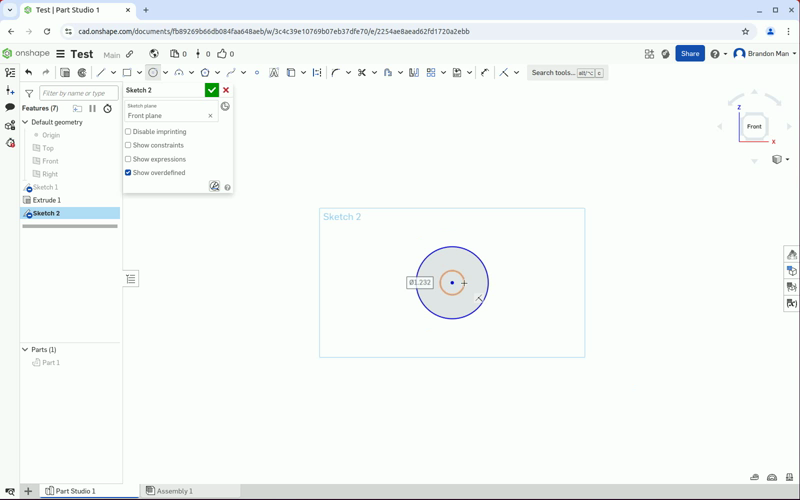
scroll(-6)
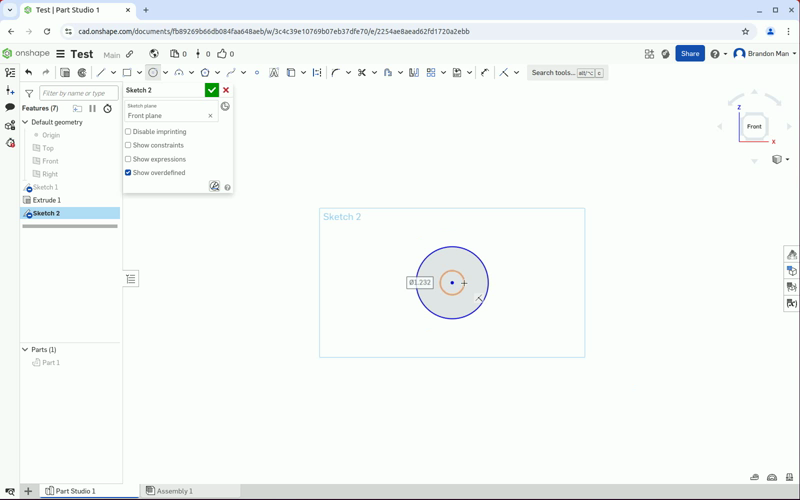
scroll(-6)
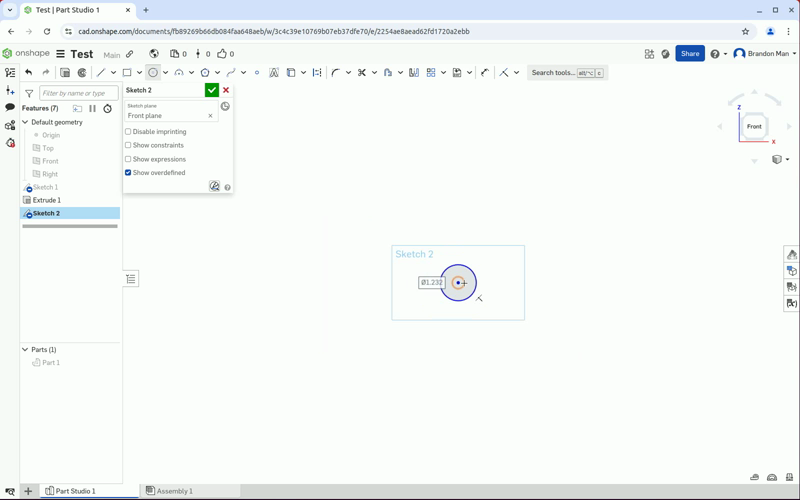
scroll(-6)
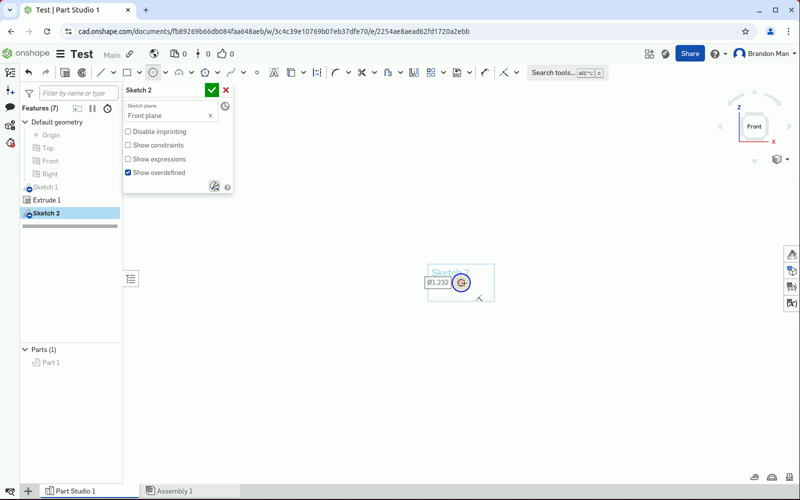
key(esc)
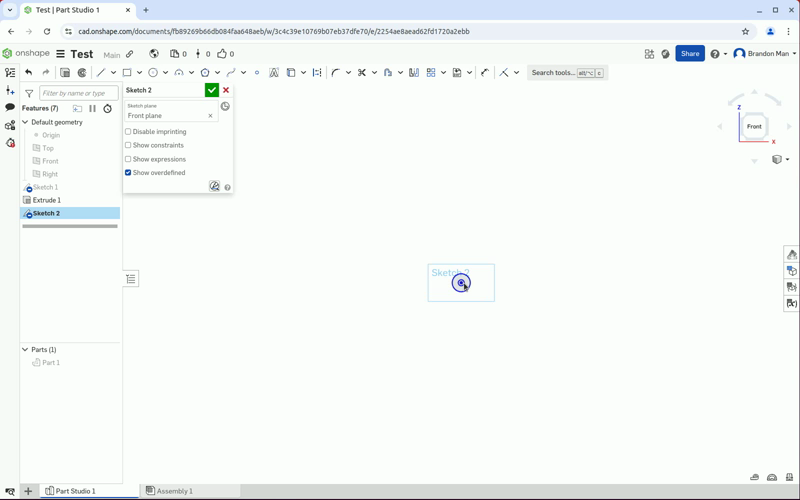
mouse_move(465, 285)
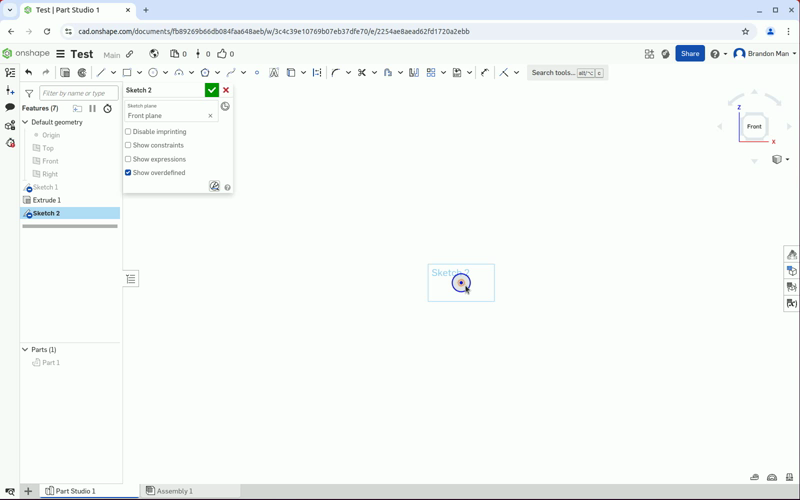
scroll(6)
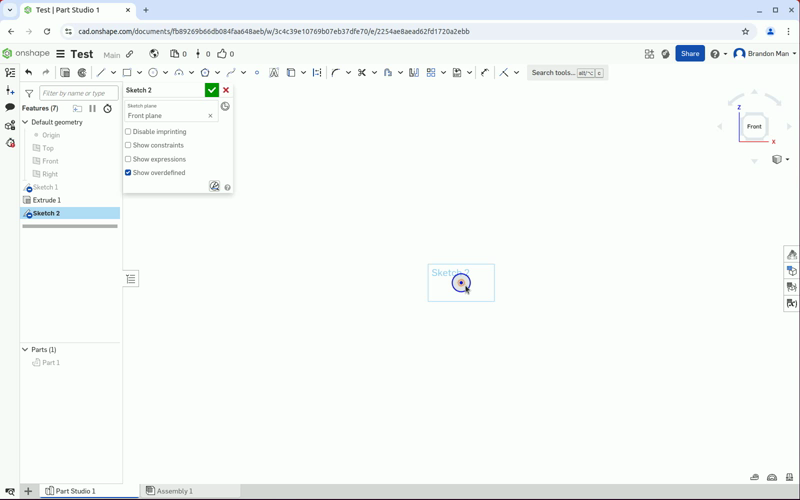
scroll(6)
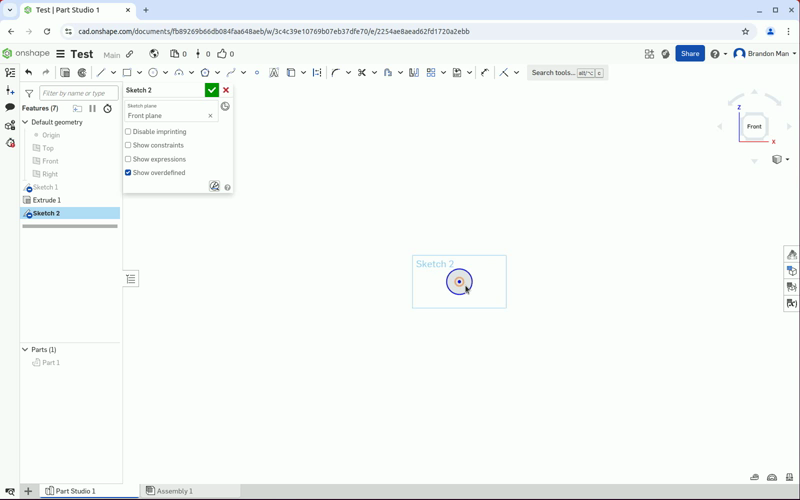
scroll(6)
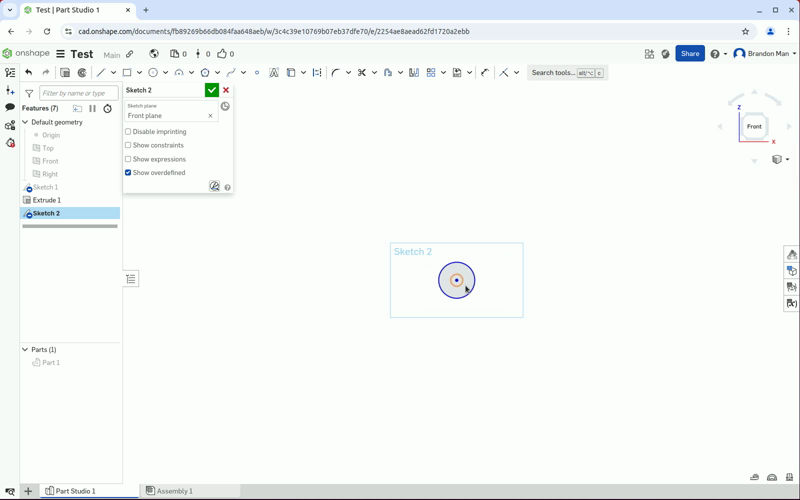
scroll(6)
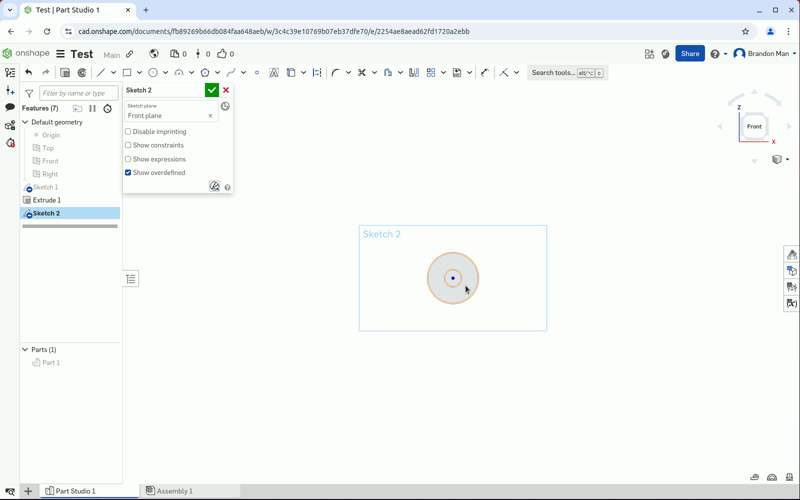
scroll(6)
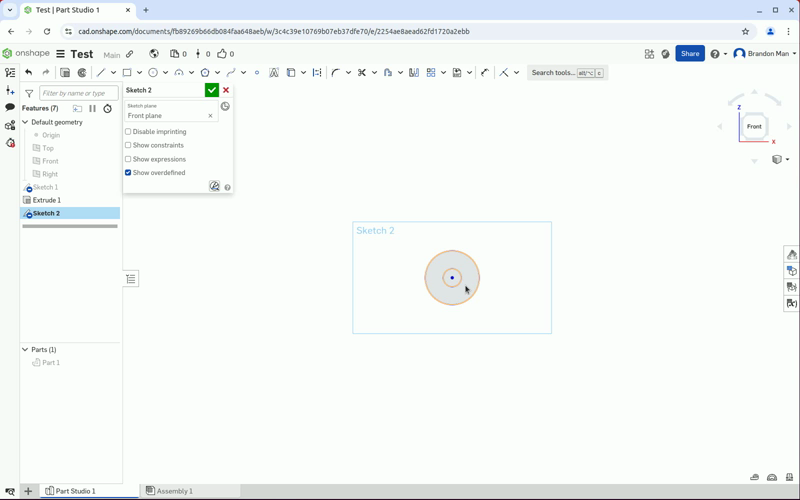
scroll(6)
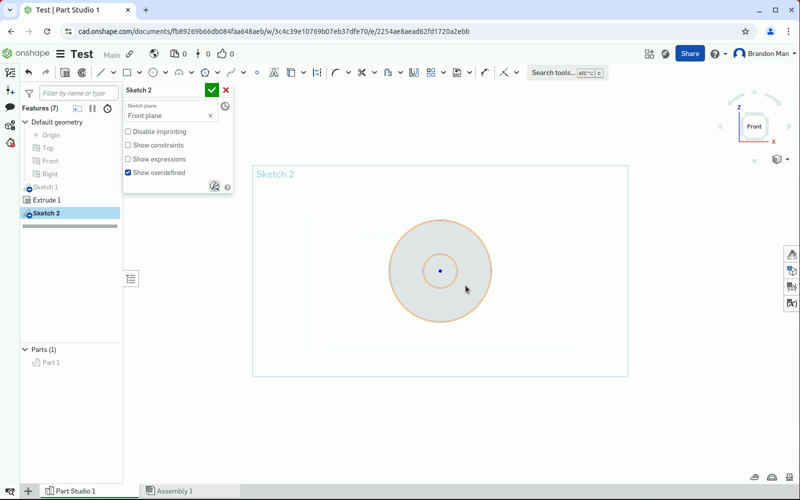
scroll(6)
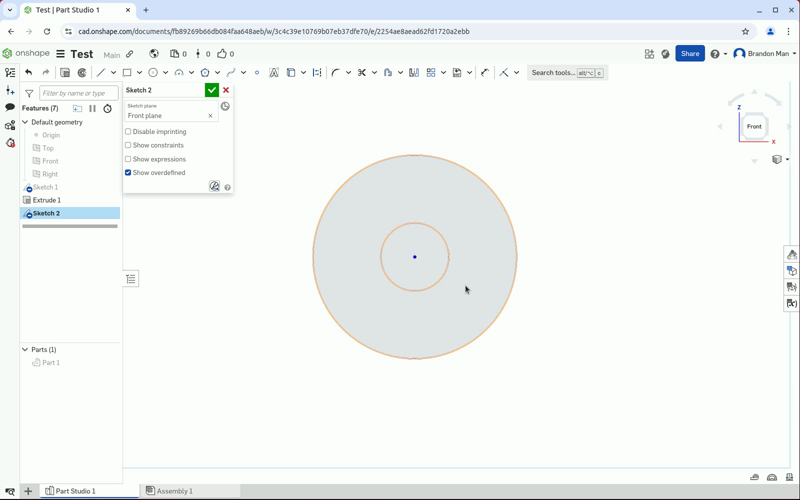
click(465, 285)
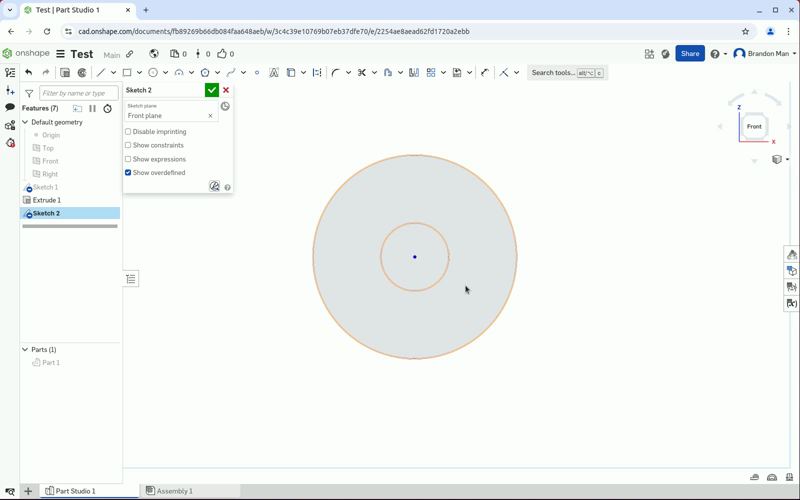
scroll(-6)
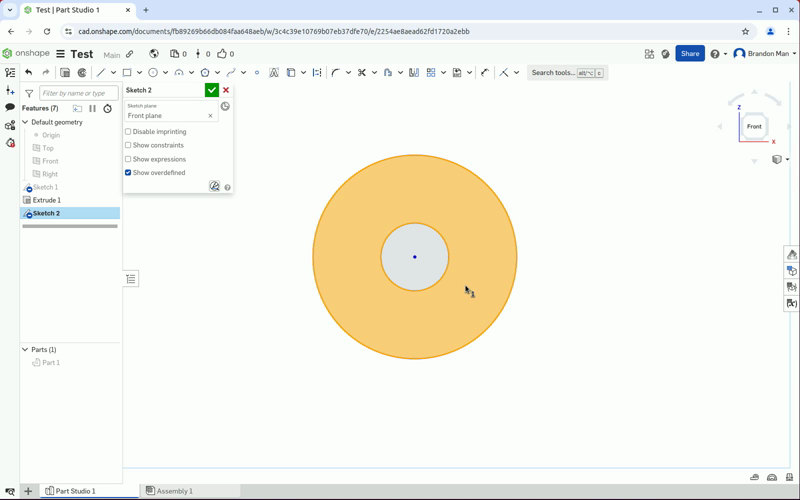
scroll(-6)
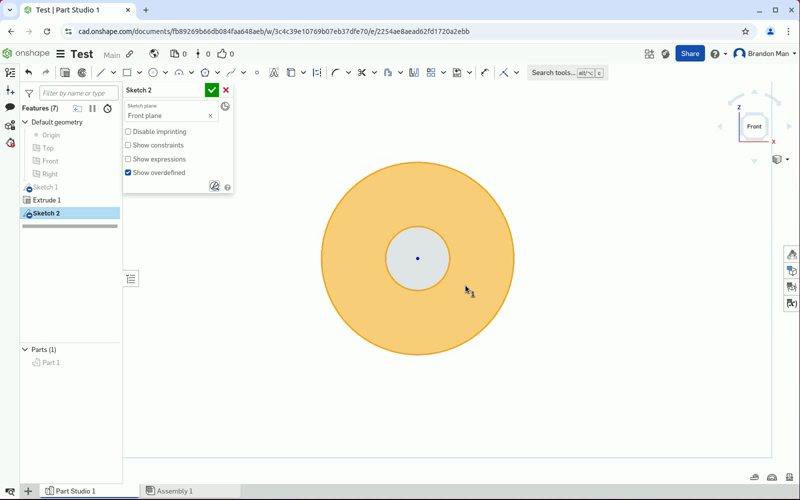
scroll(-6)
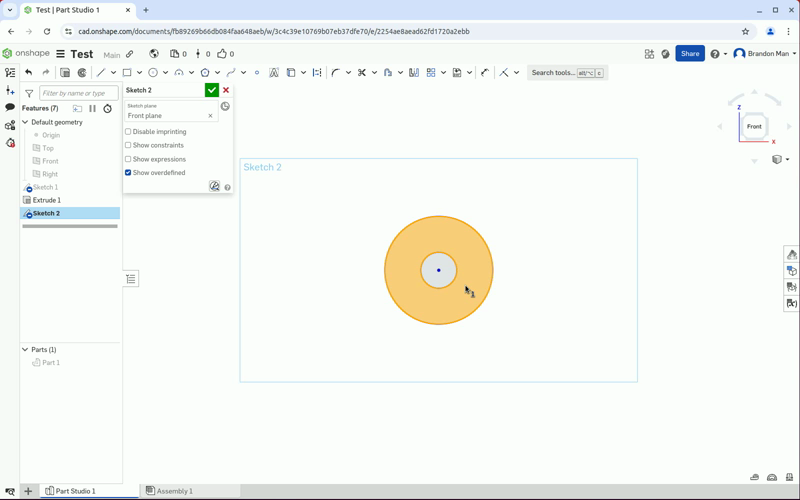
scroll(-6)
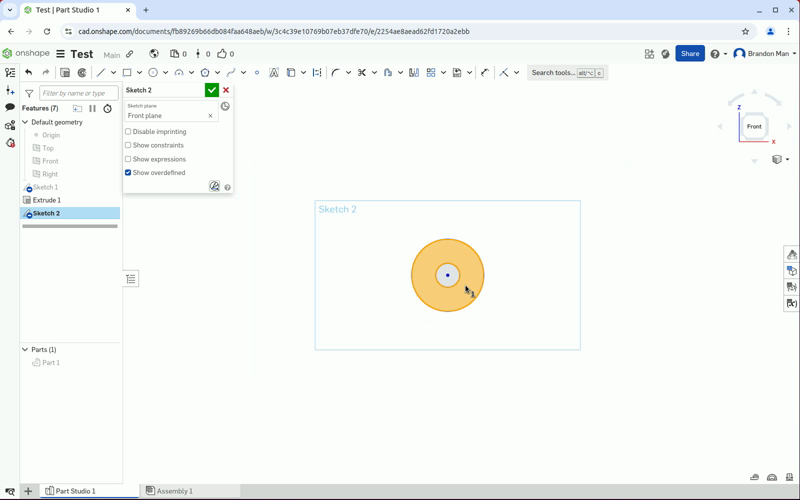
scroll(-6)
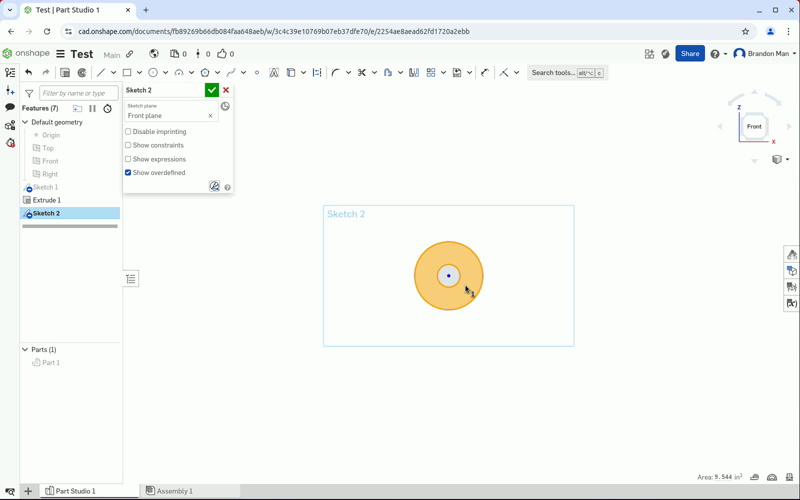
scroll(-6)
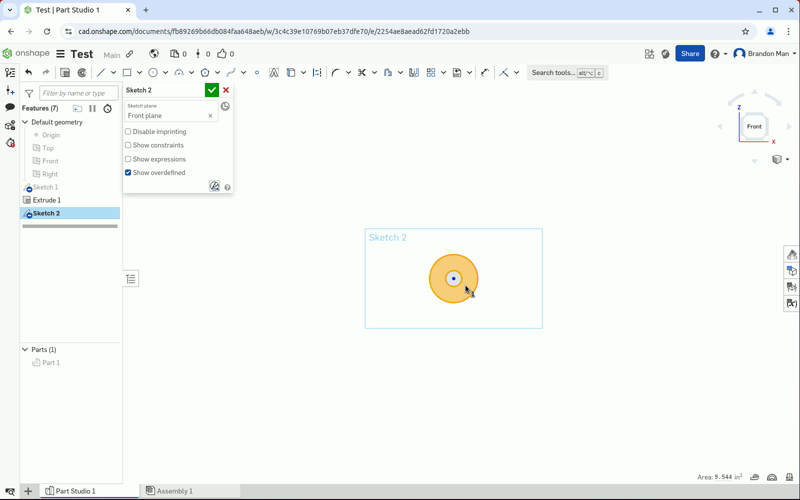
scroll(-6)
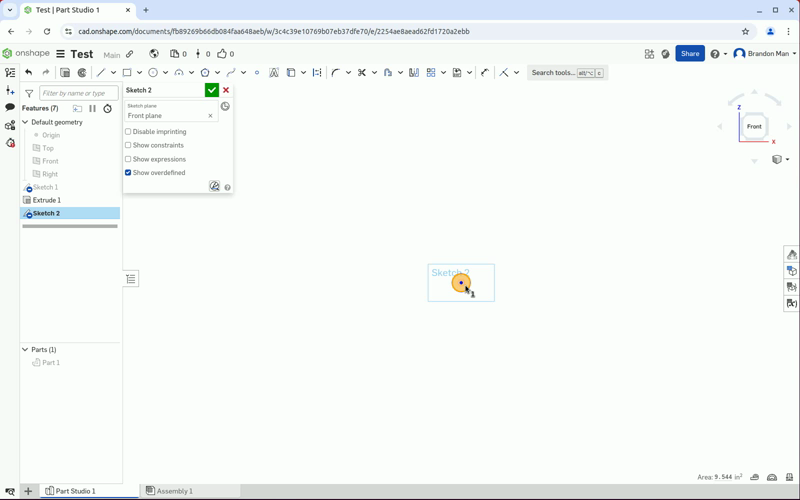
mouse_move(73, 352)
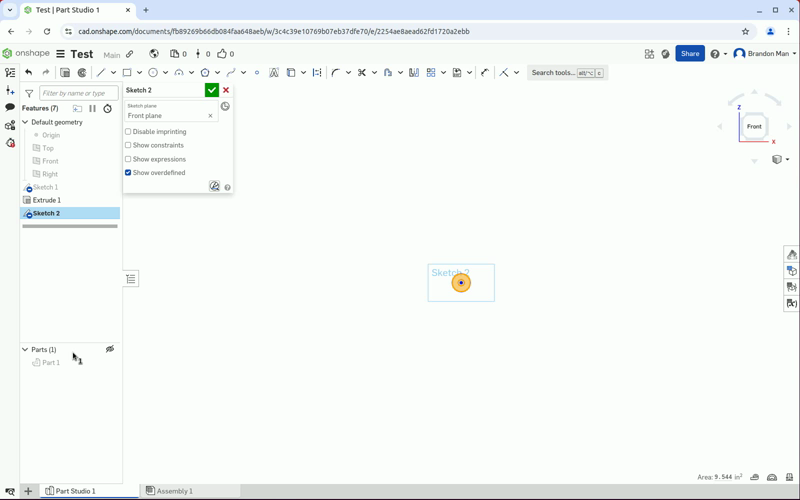
key(shift+y)
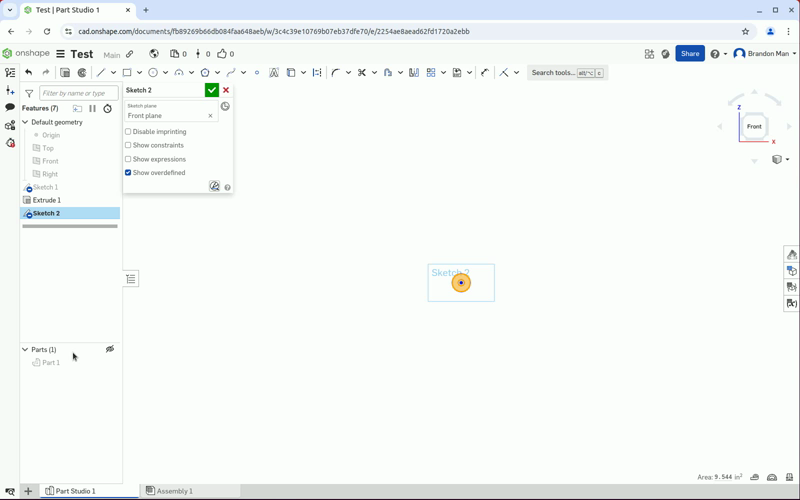
key(shift+e)
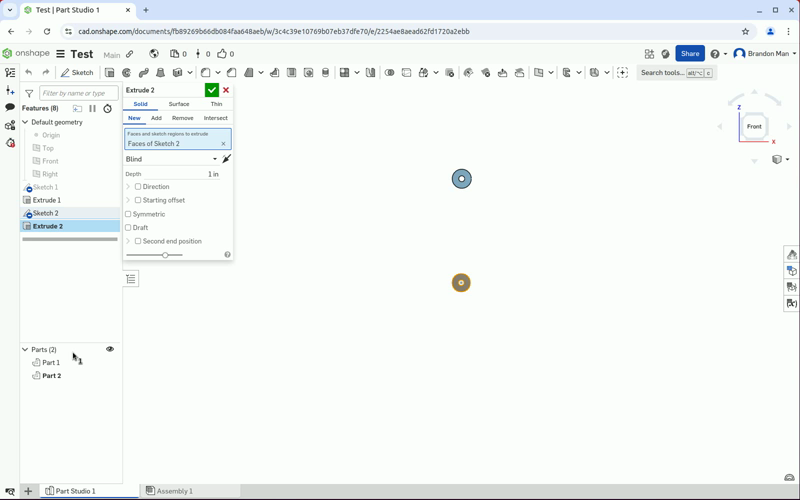
mouse_move(143, 106)
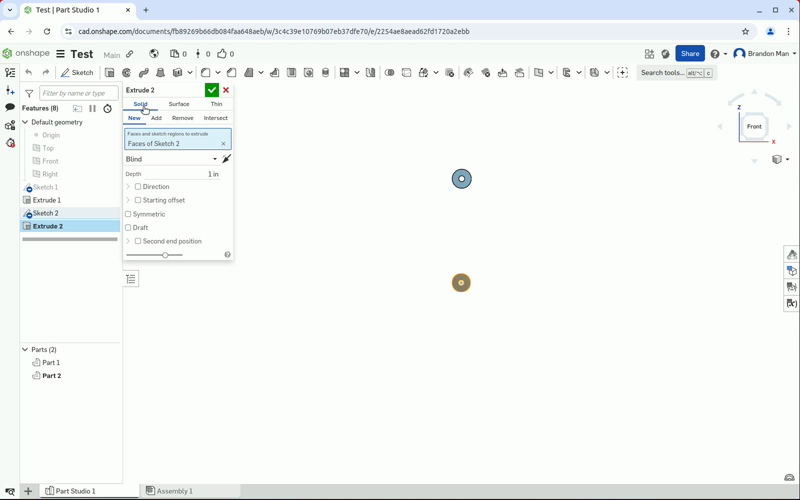
click(143, 106)
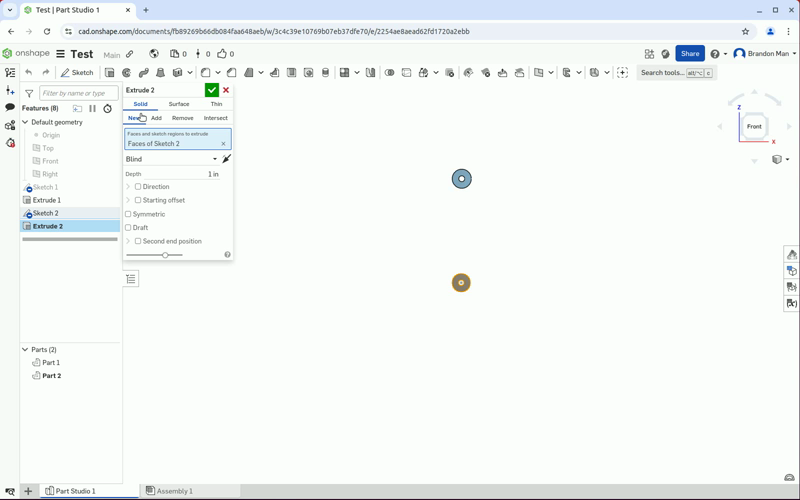
mouse_move(137, 120)
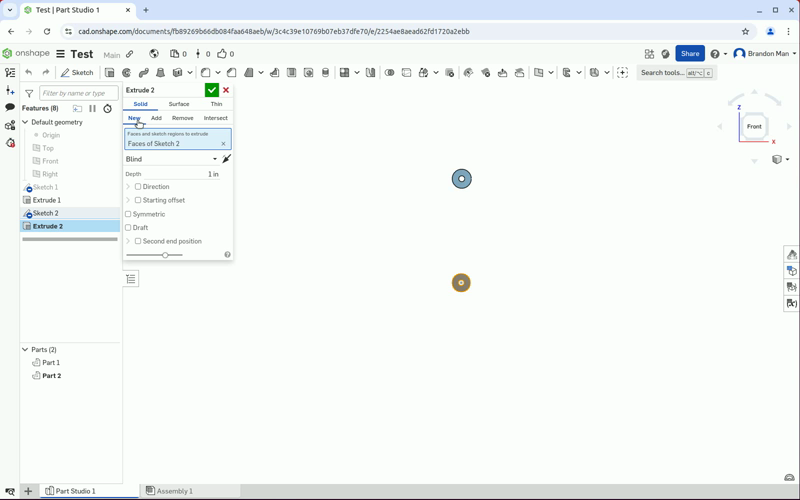
click(137, 120)
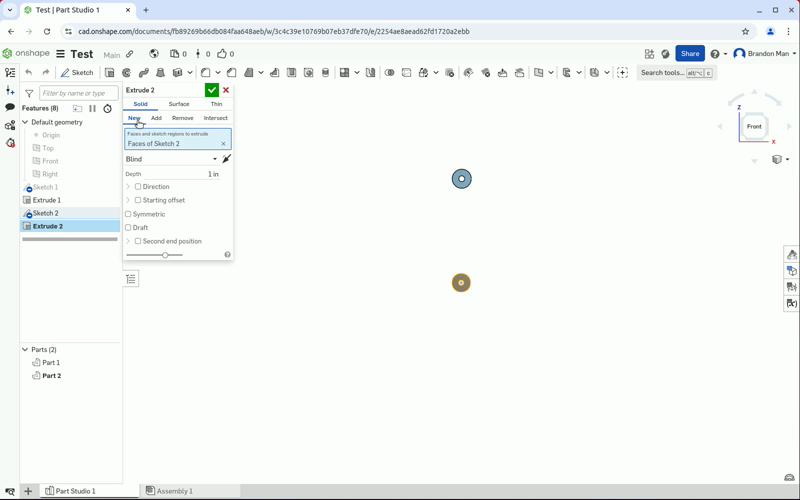
key(tab, 4)
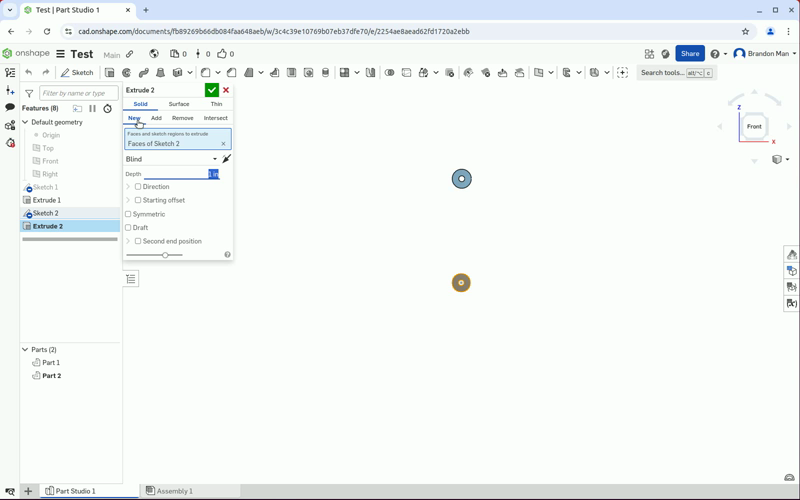
text(0.481)
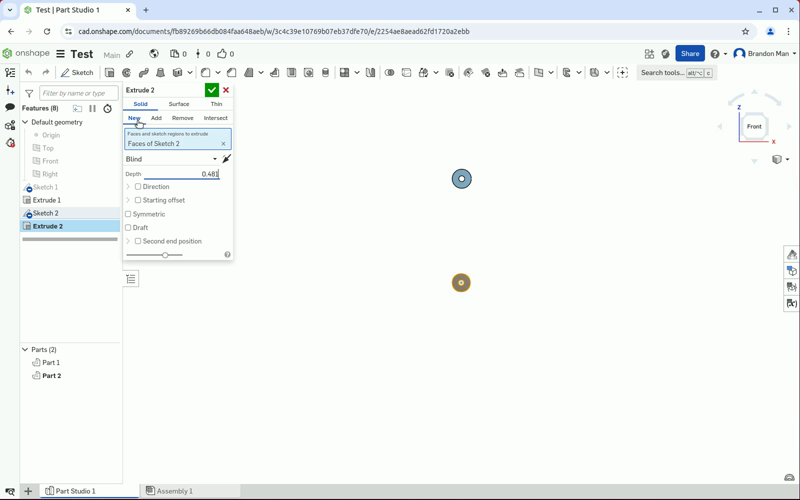
key(enter)
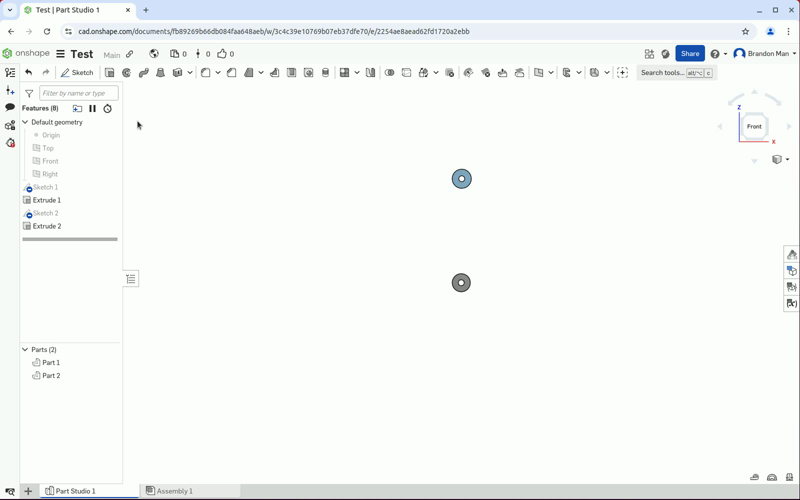
key(shift+h)
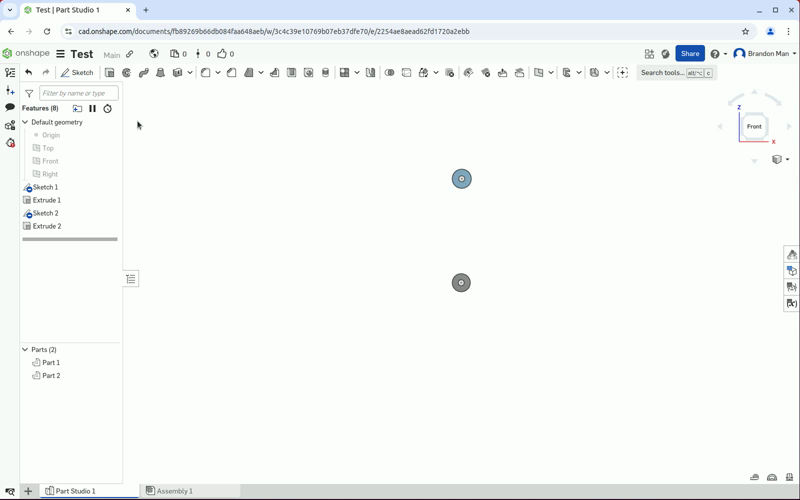
key(shift+h)
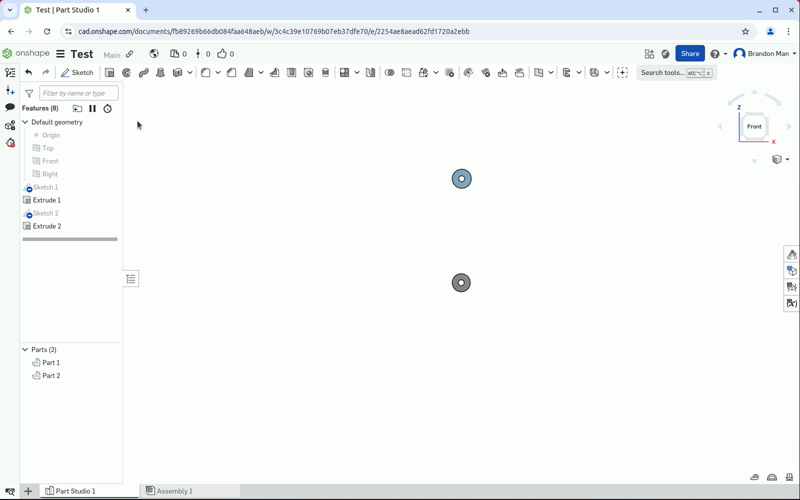
mouse_move(73, 189)
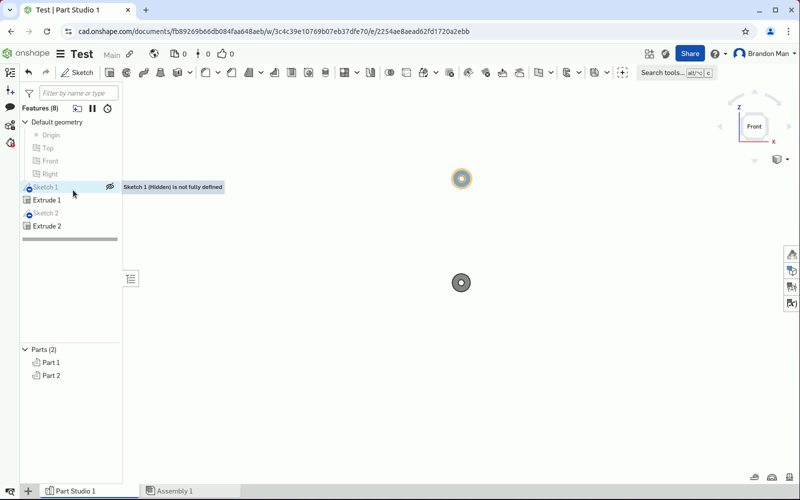
click(73, 189)
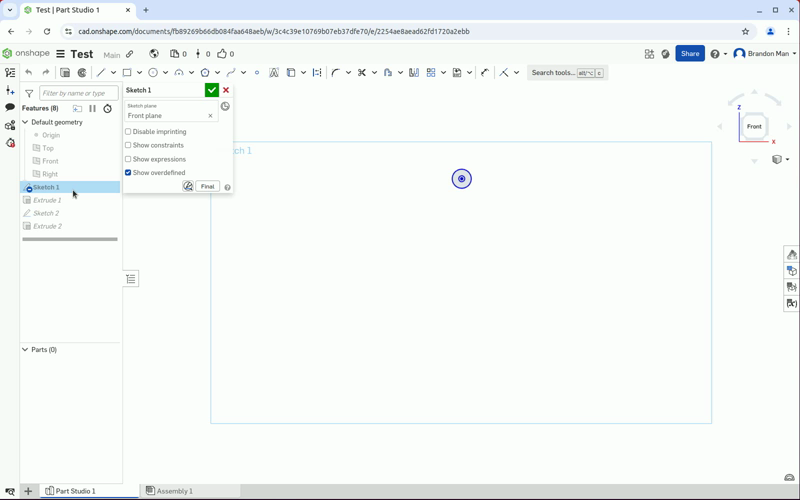
mouse_move(229, 92)
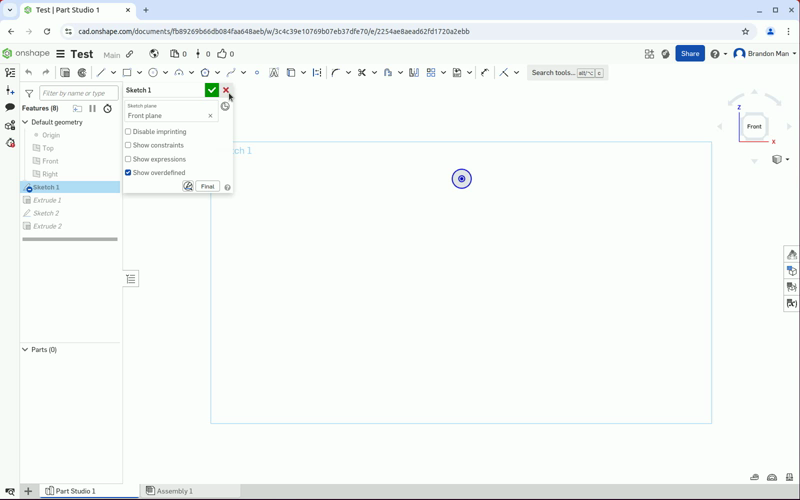
click(229, 92)
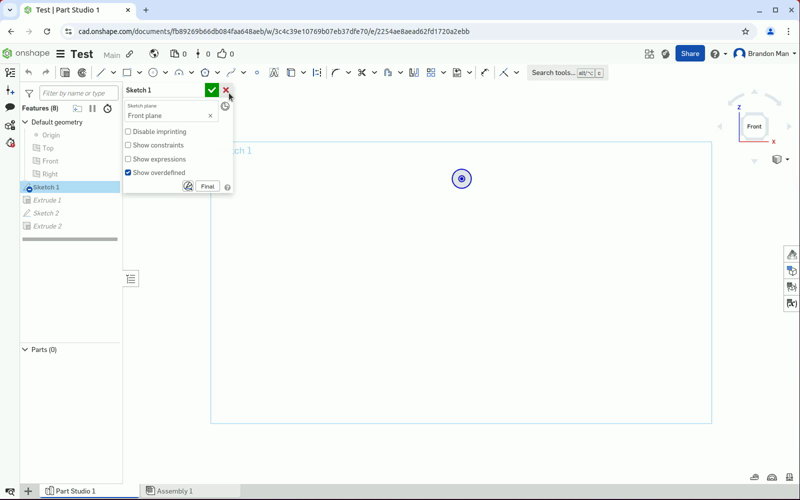
key(shift+s)
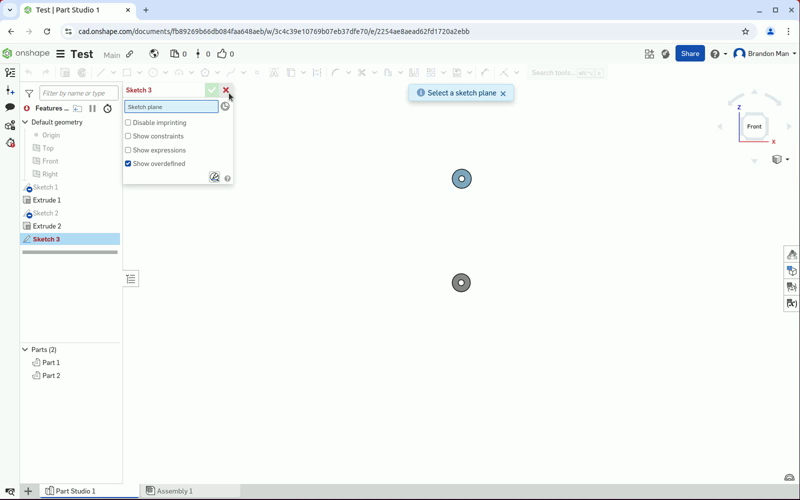
mouse_move(73, 163)
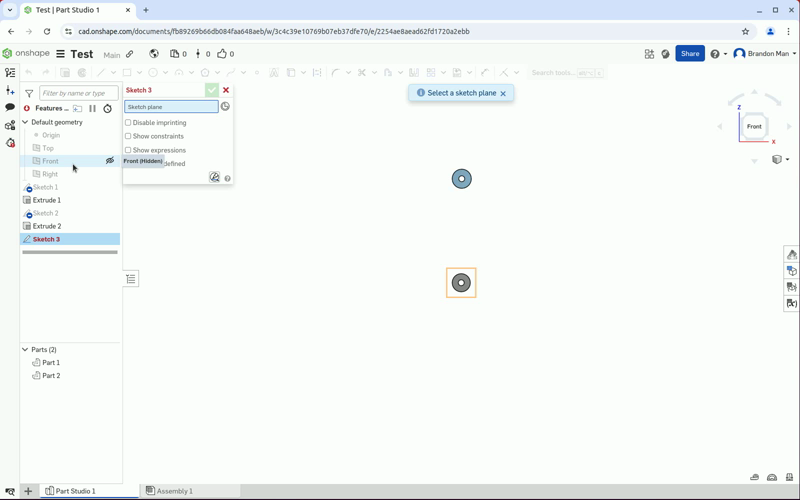
click(73, 163)
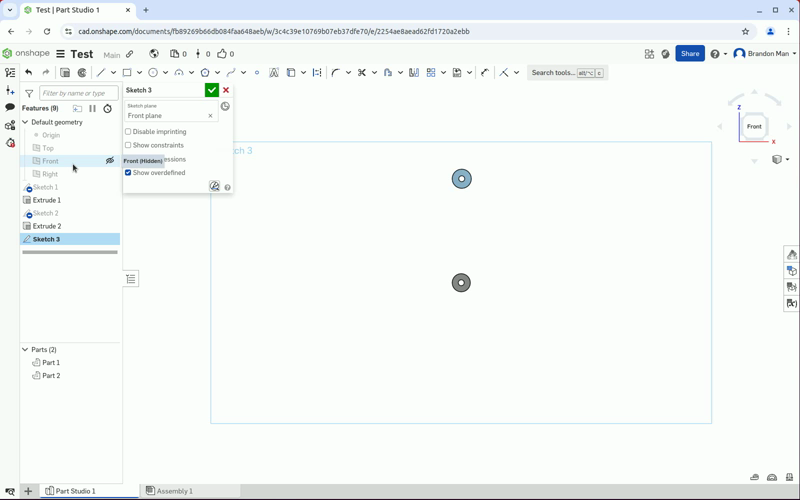
mouse_move(73, 352)
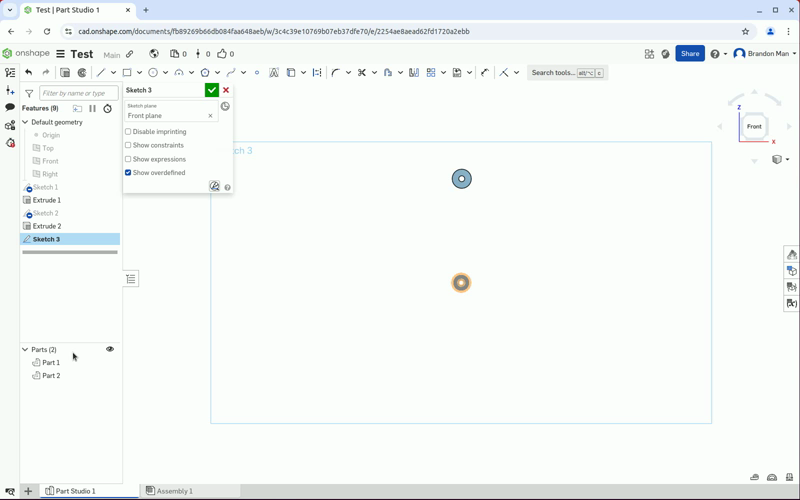
key(y)
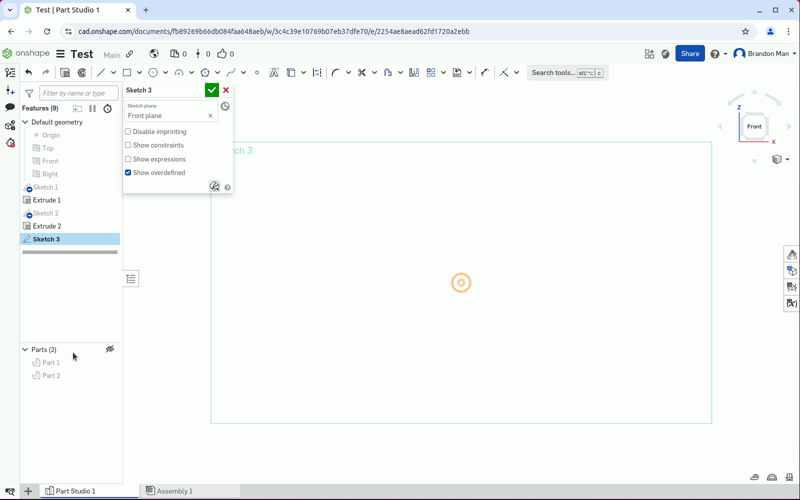
key(c)
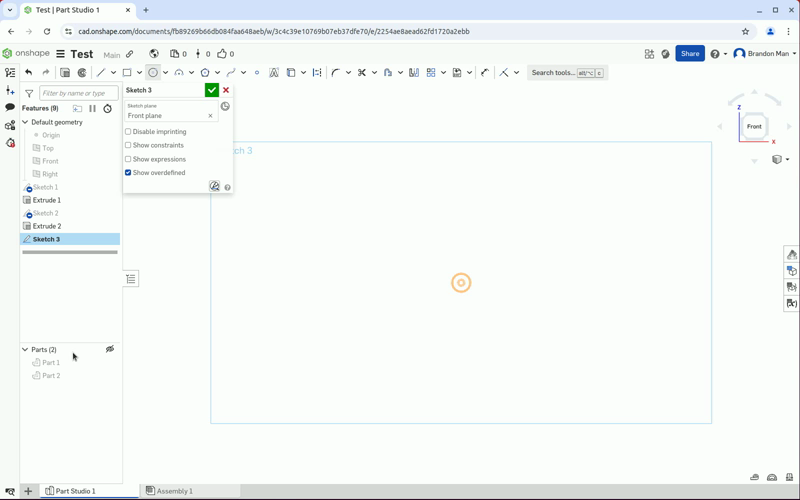
key_down(shift)
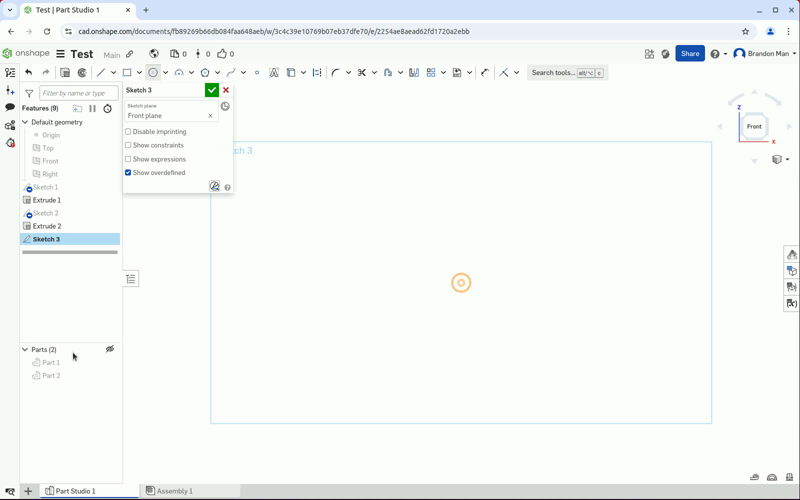
mouse_move(501, 282)
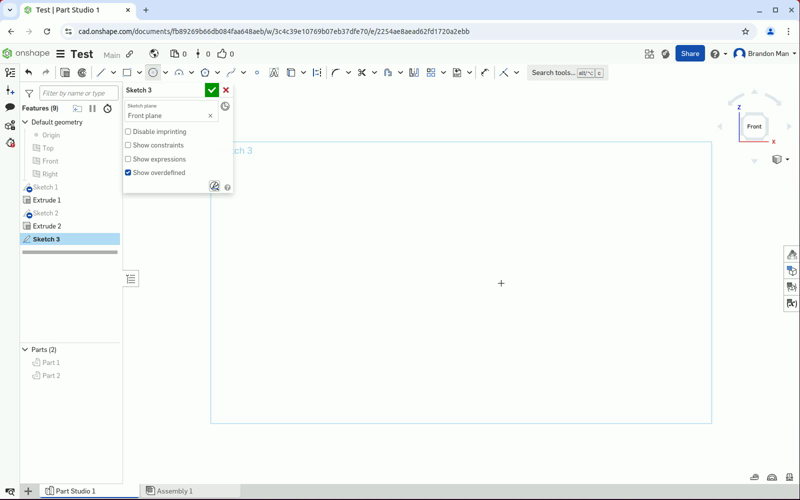
click(501, 282)
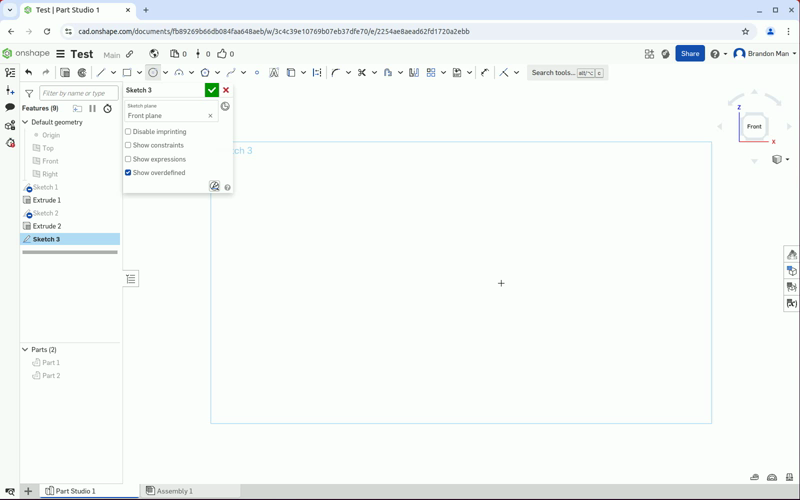
key_up(shift)
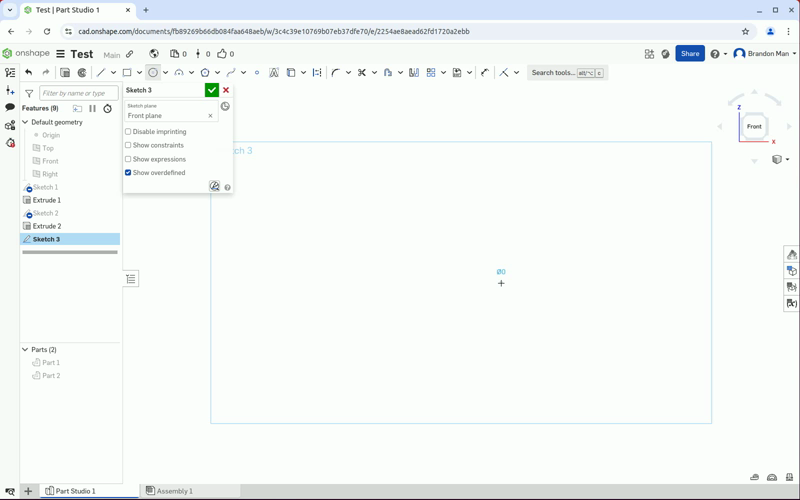
mouse_move(508, 282)
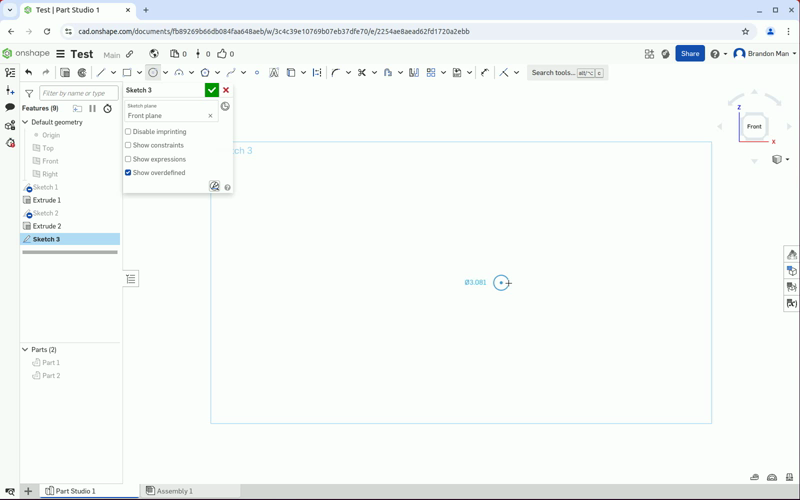
click(508, 282)
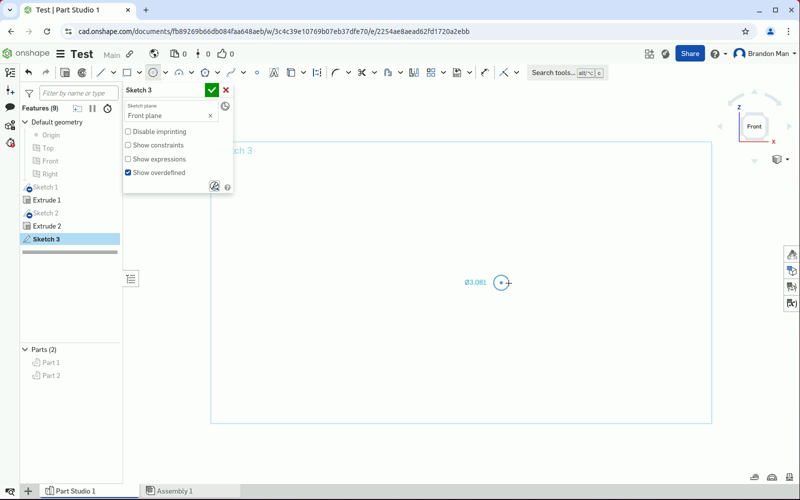
key(esc)
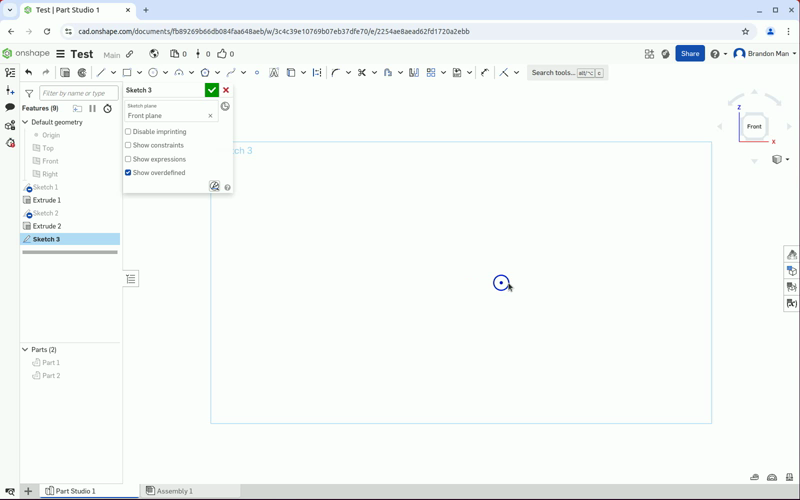
key(c)
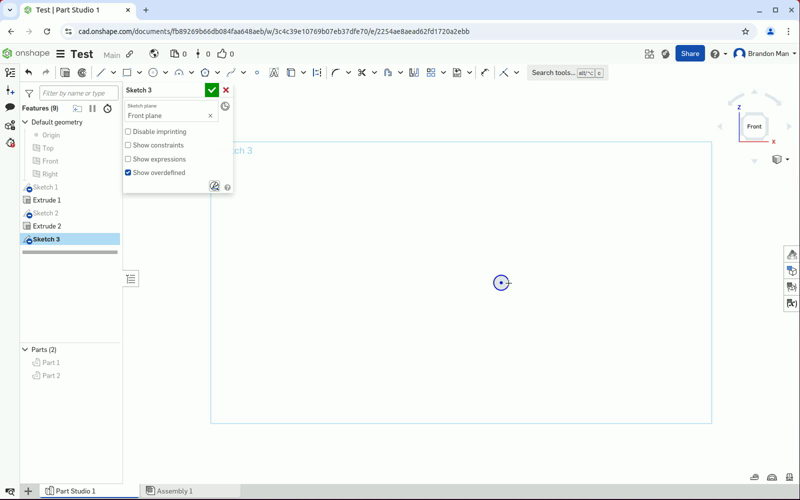
key_down(shift)
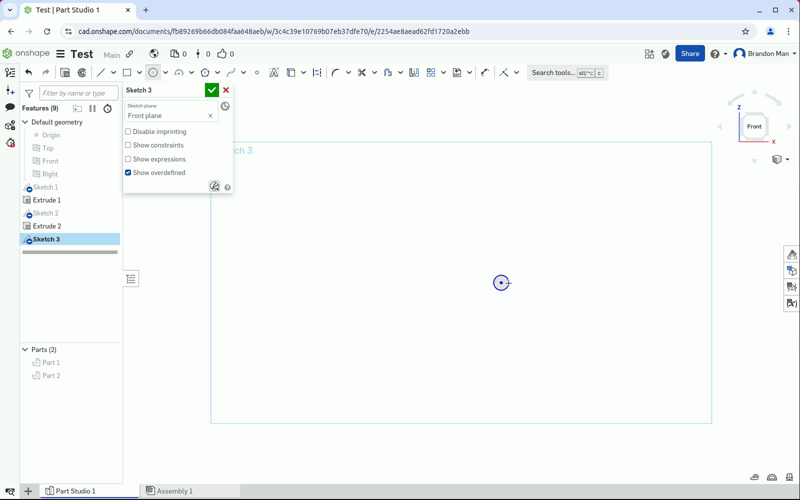
mouse_move(501, 282)
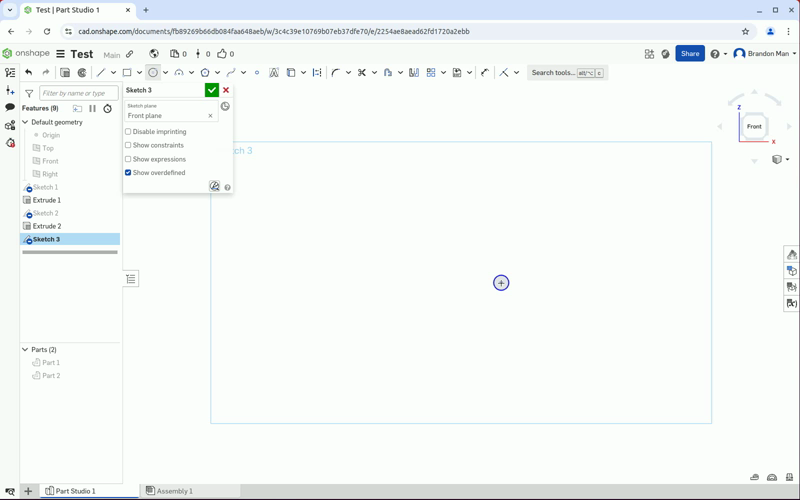
click(501, 282)
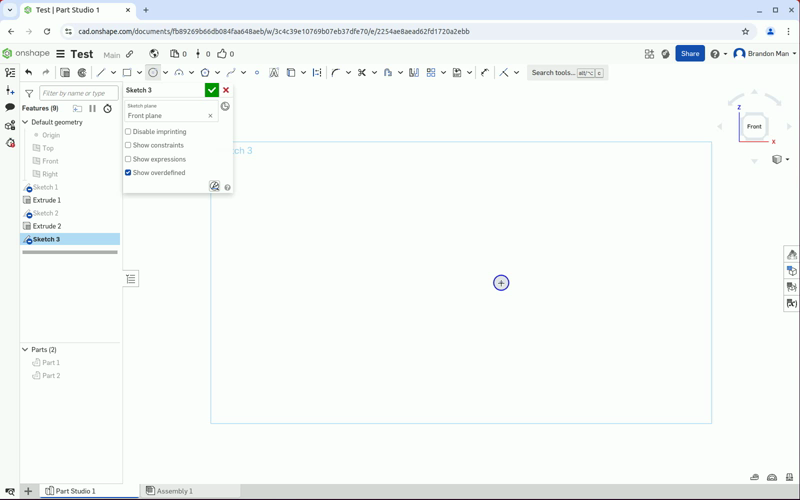
key_up(shift)
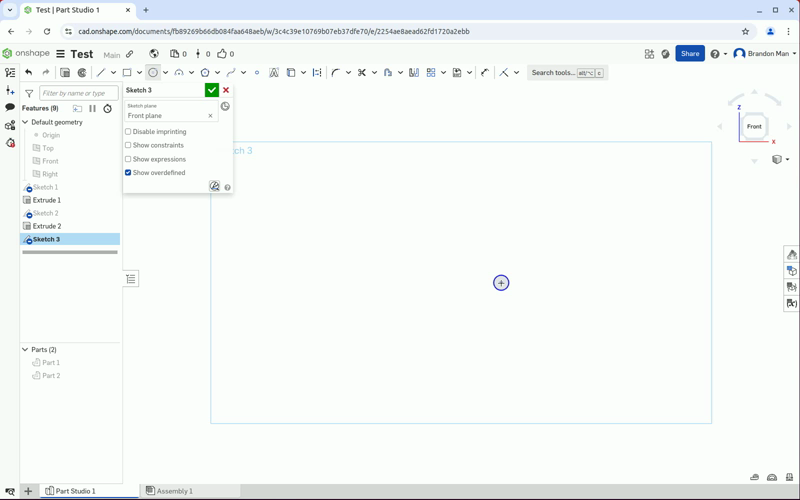
mouse_move(504, 282)
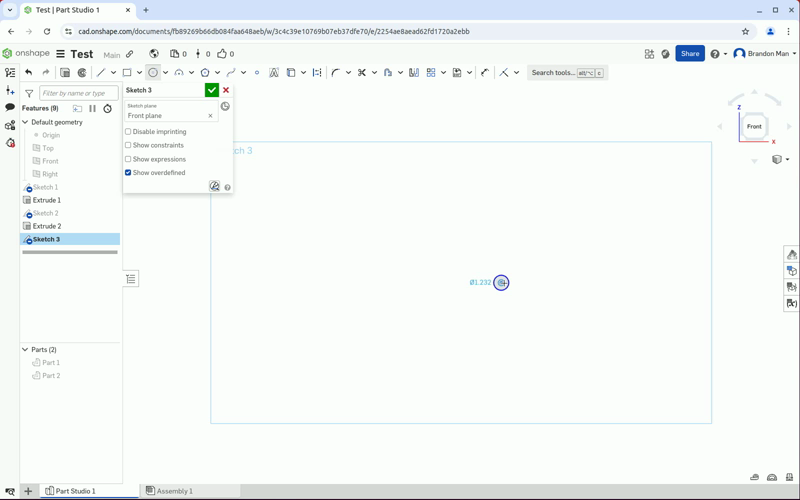
scroll(6)
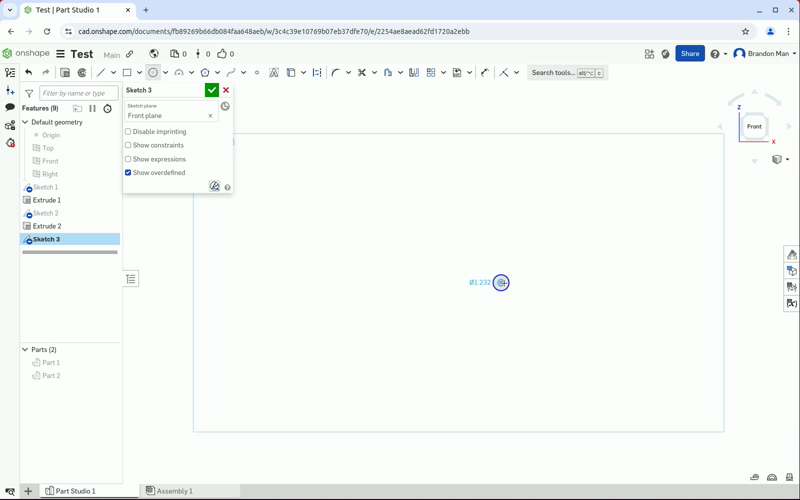
scroll(6)
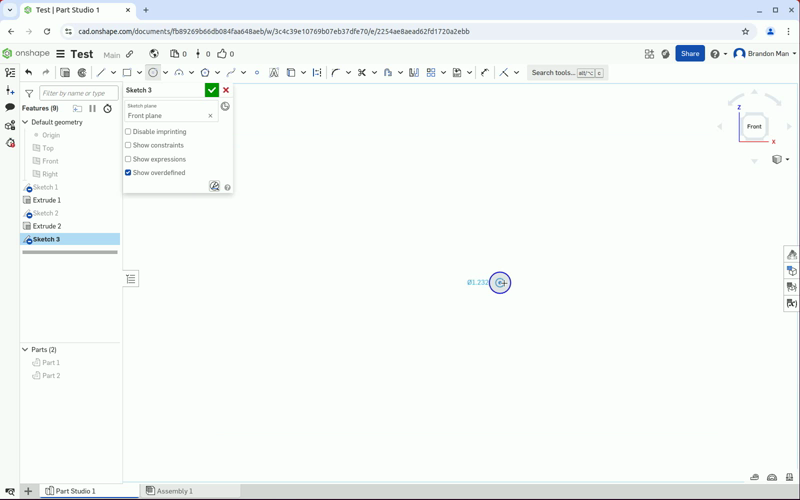
scroll(6)
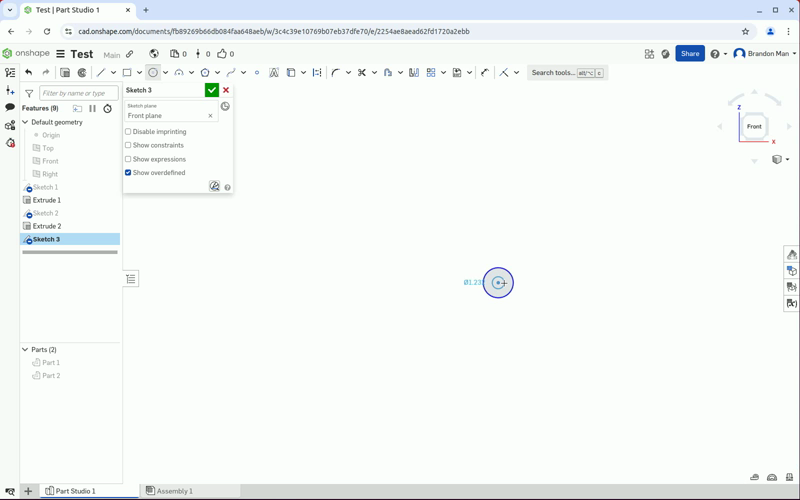
scroll(6)
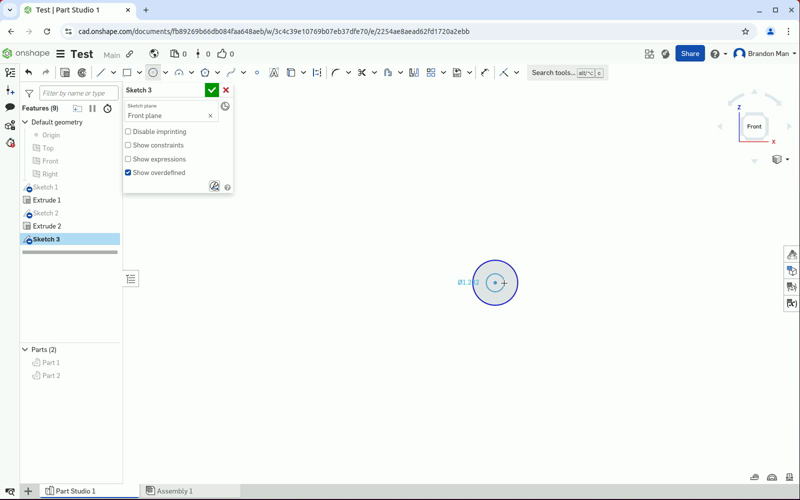
scroll(6)
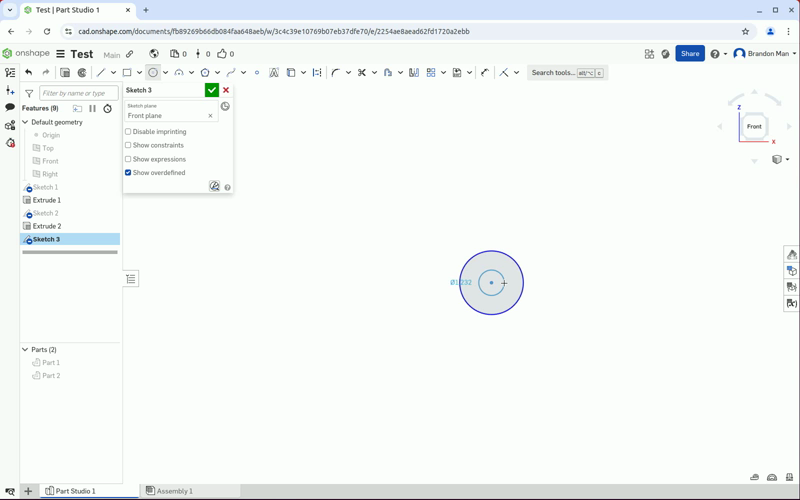
scroll(6)
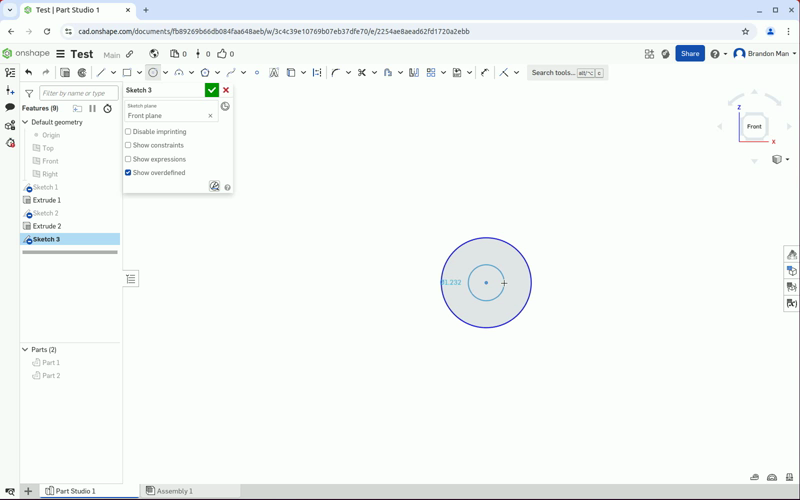
scroll(6)
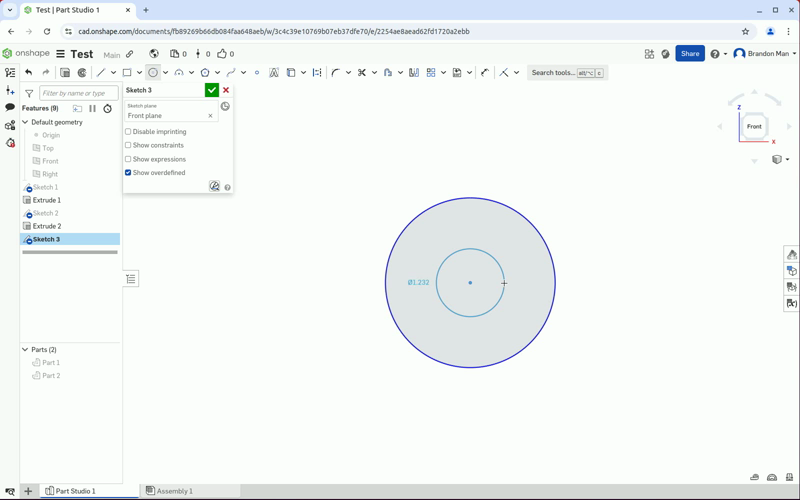
click(504, 282)
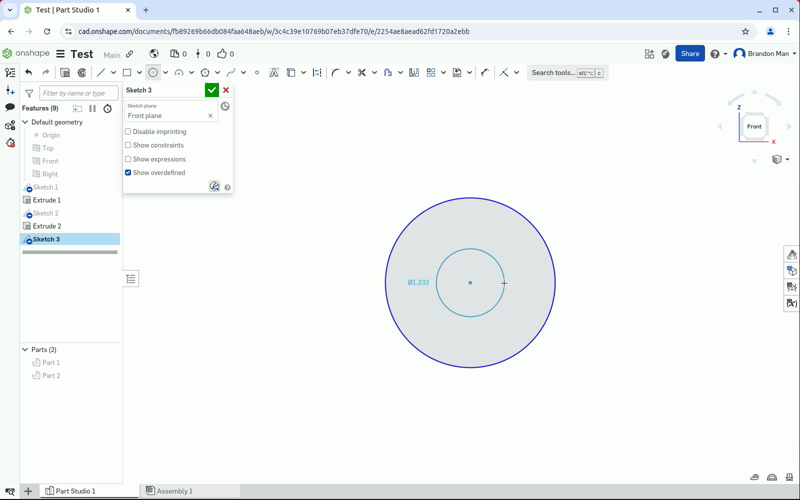
scroll(-6)
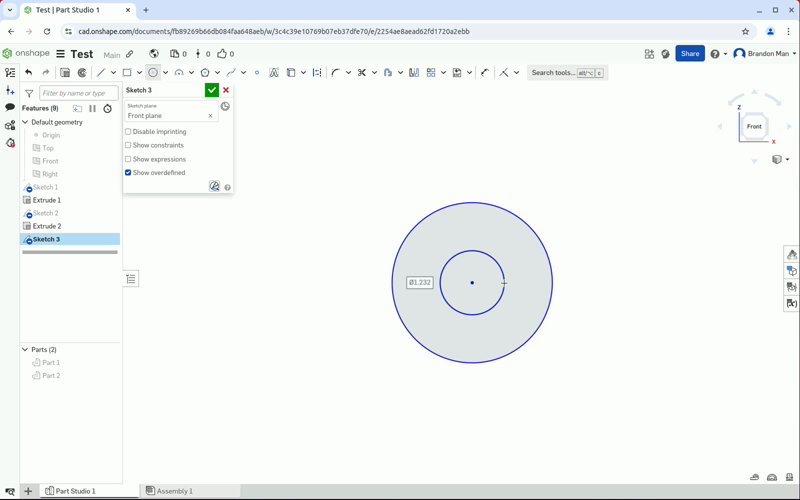
scroll(-6)
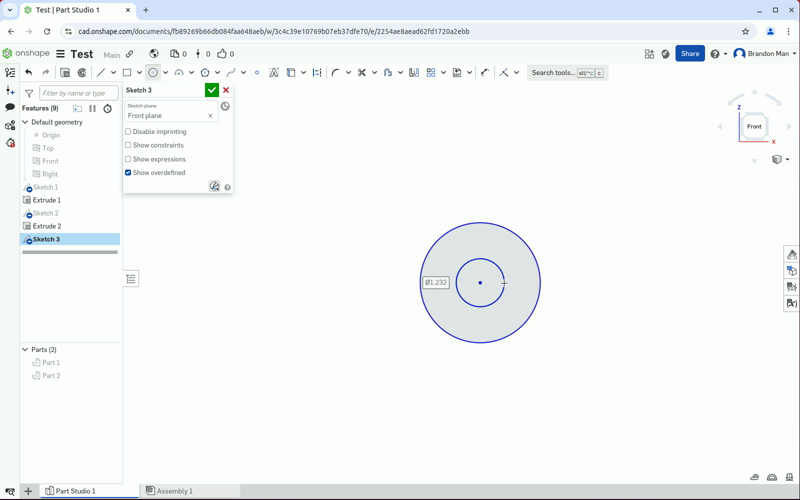
scroll(-6)
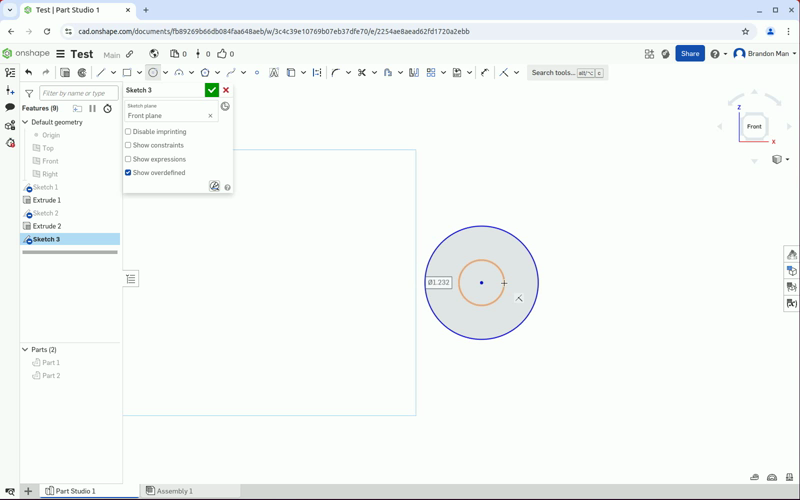
scroll(-6)
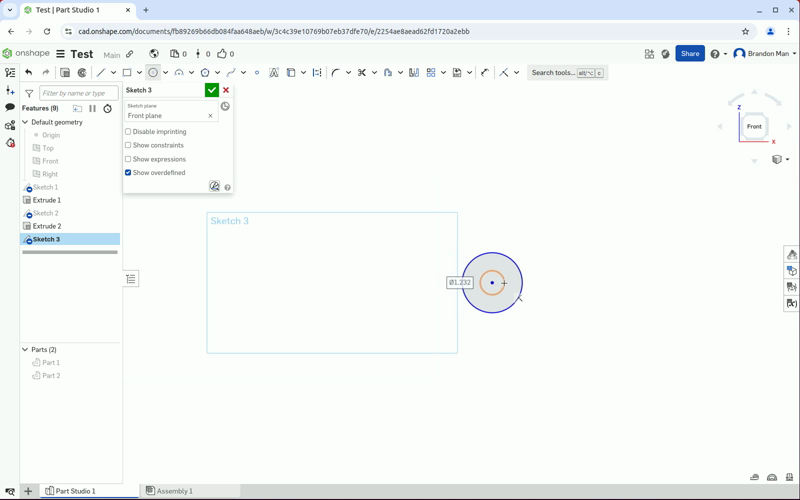
scroll(-6)
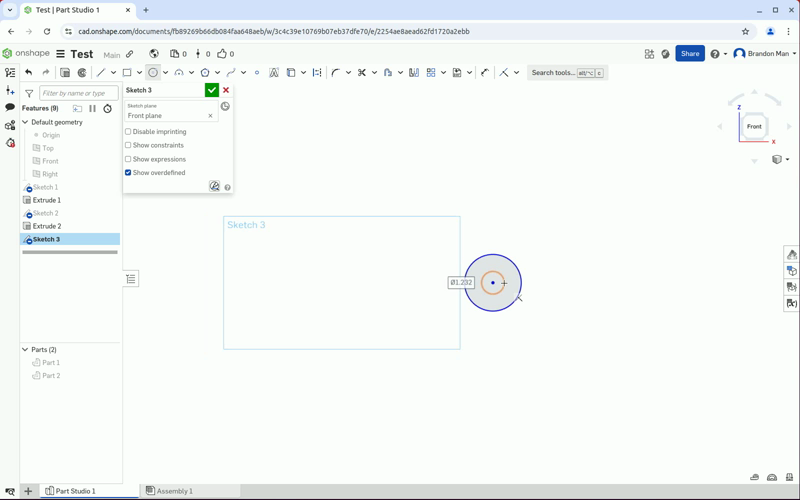
scroll(-6)
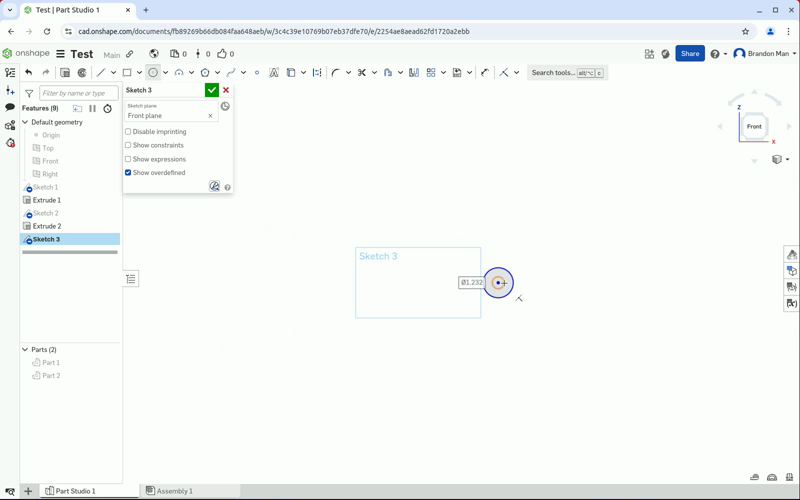
scroll(-6)
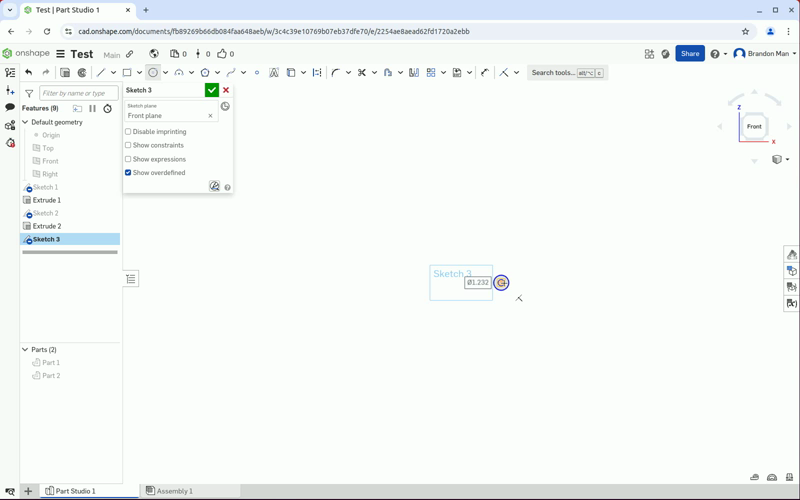
key(esc)
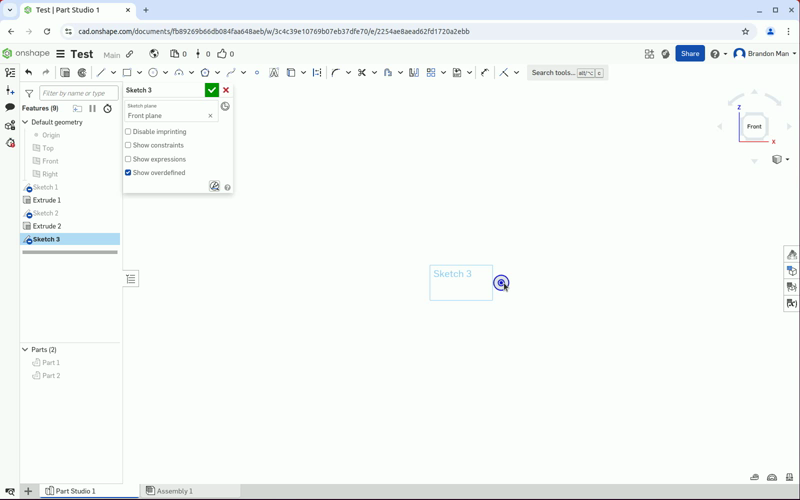
mouse_move(498, 277)
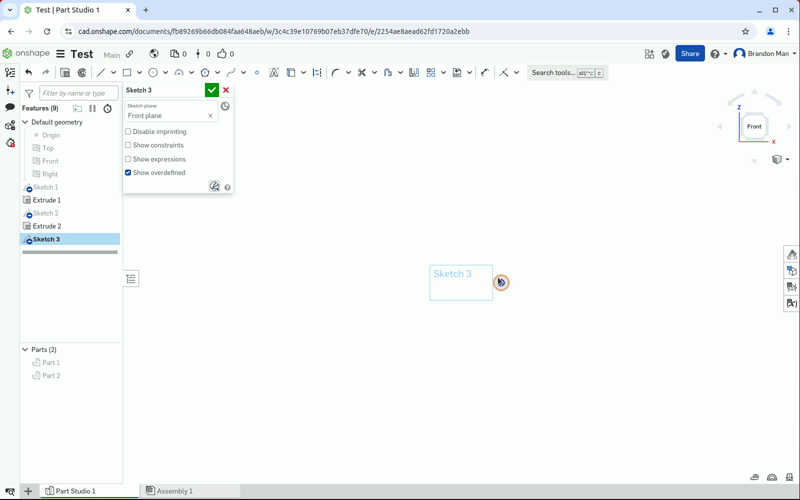
scroll(6)
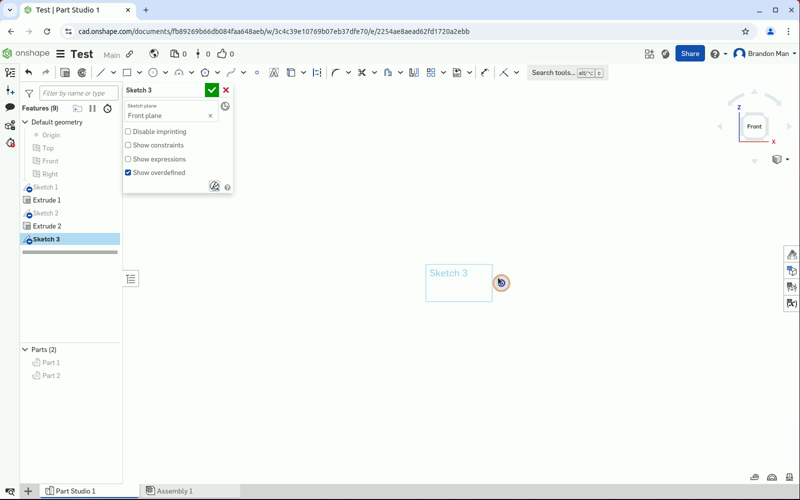
scroll(6)
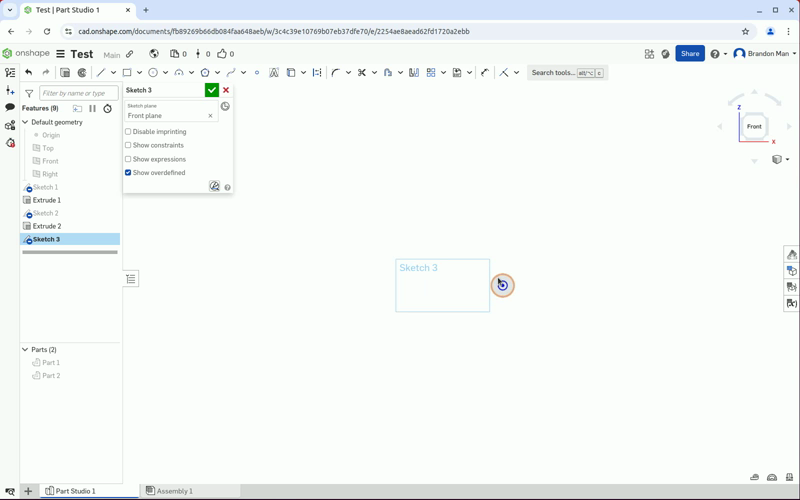
scroll(6)
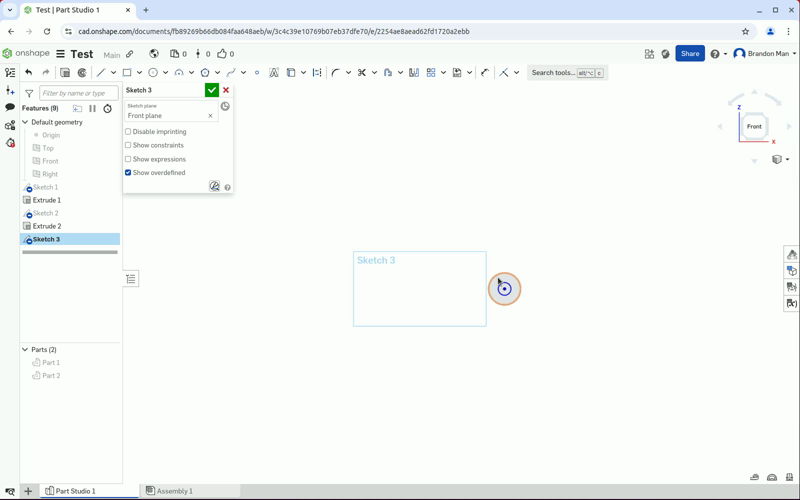
scroll(6)
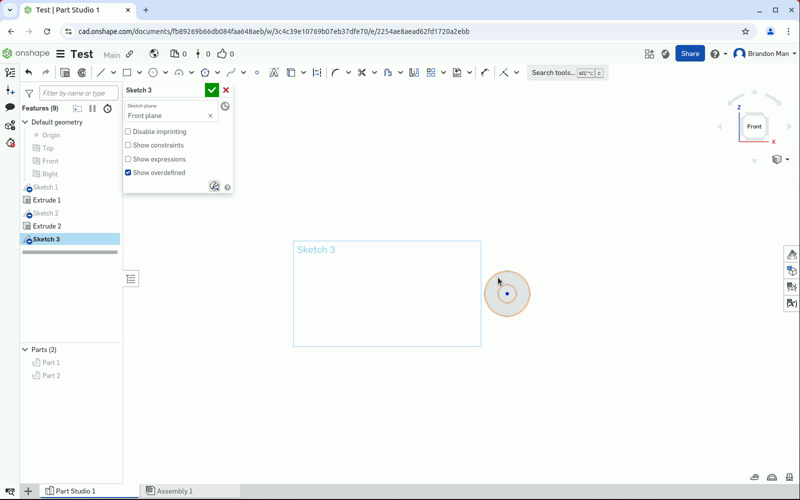
scroll(6)
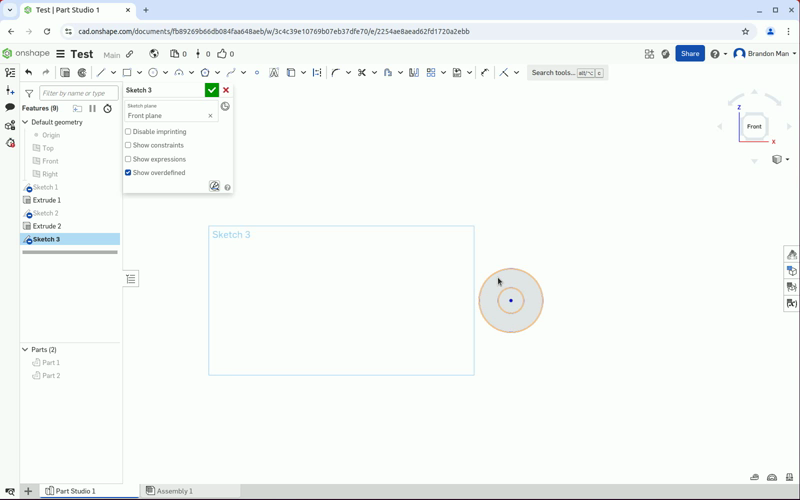
scroll(6)
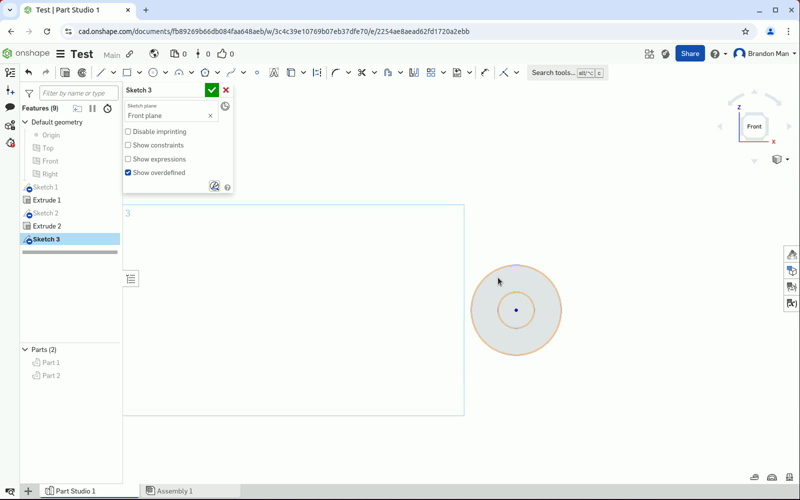
scroll(6)
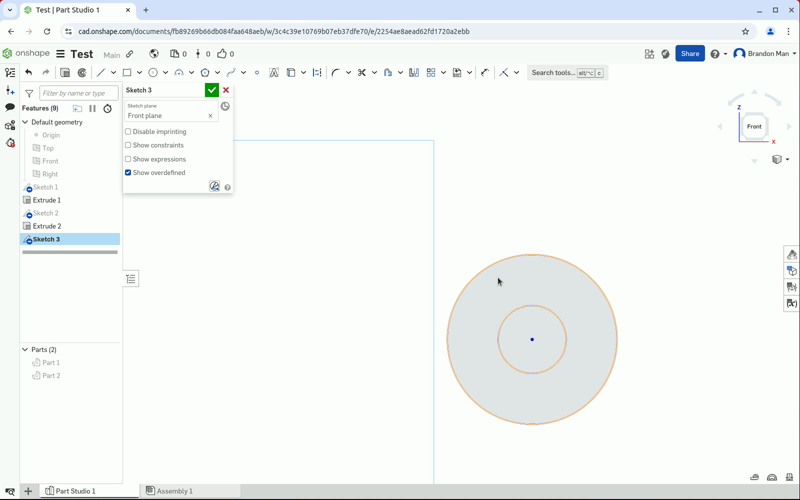
click(498, 277)
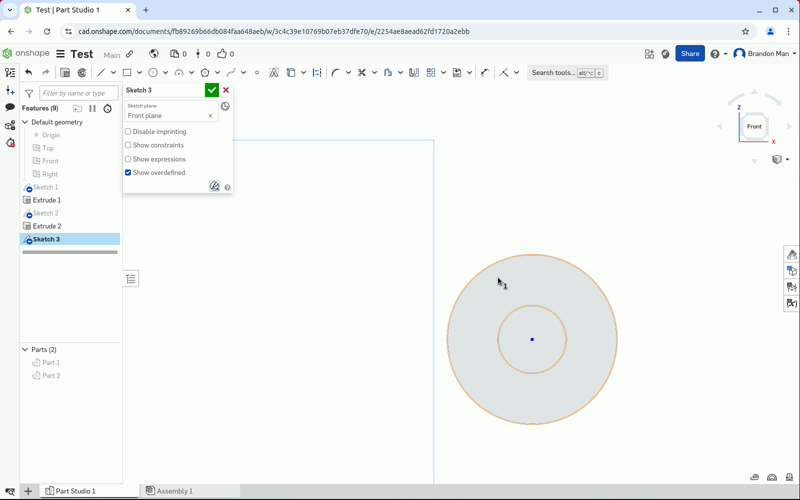
scroll(-6)
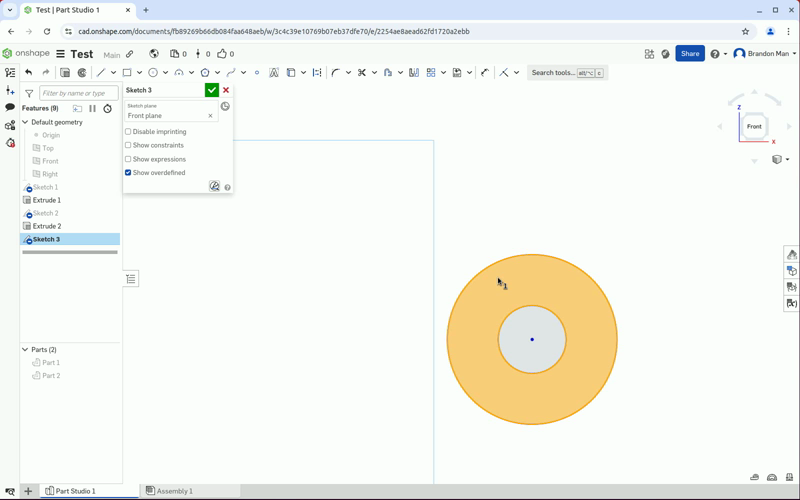
scroll(-6)
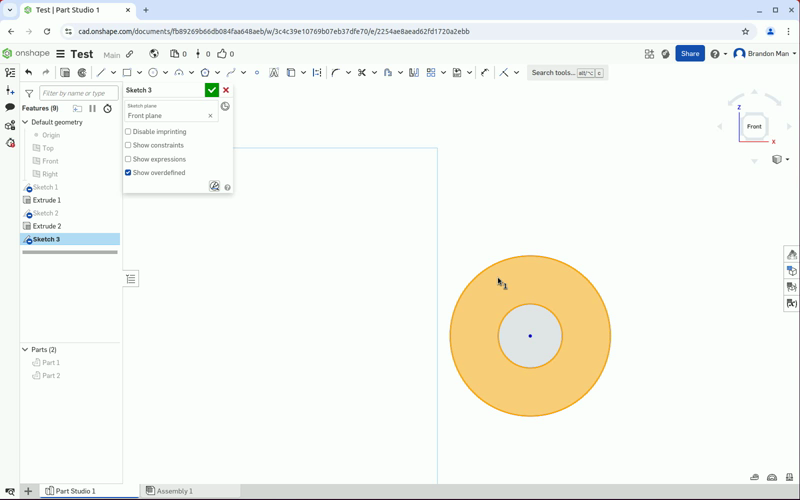
scroll(-6)
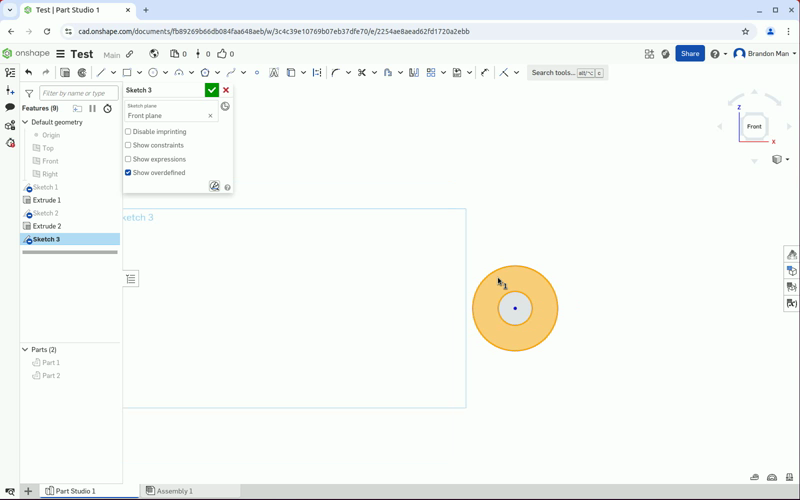
scroll(-6)
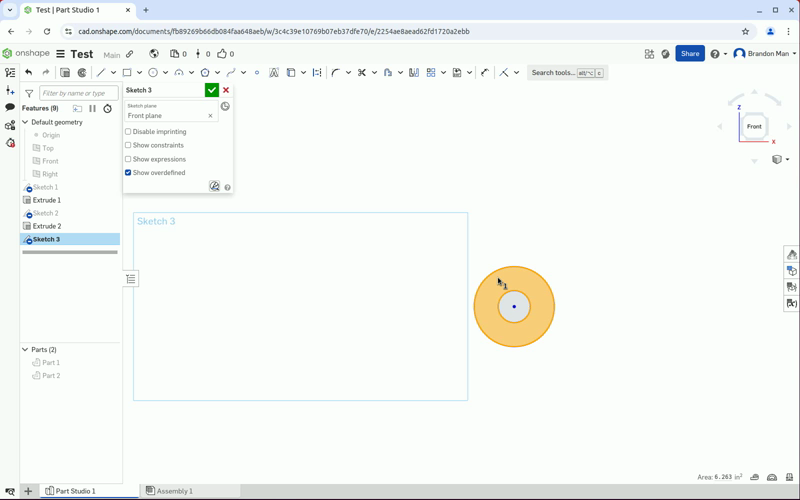
scroll(-6)
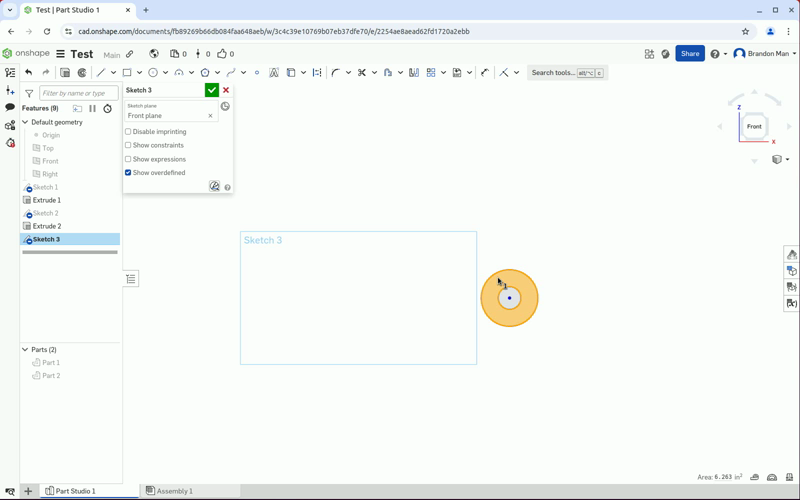
scroll(-6)
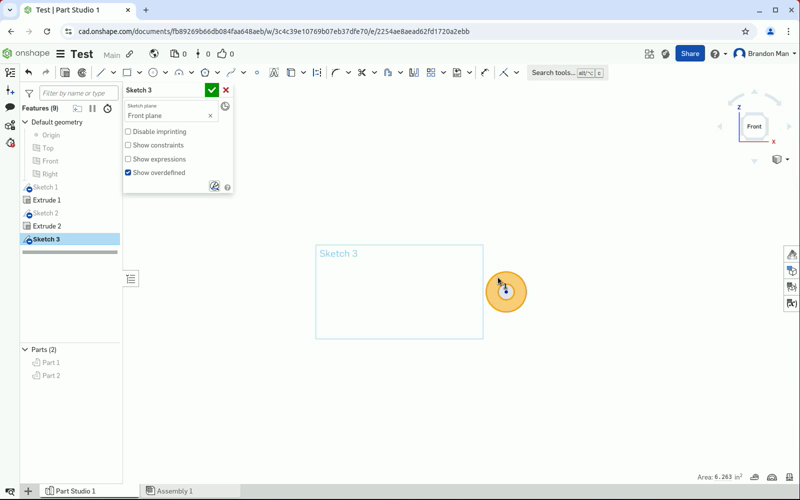
scroll(-6)
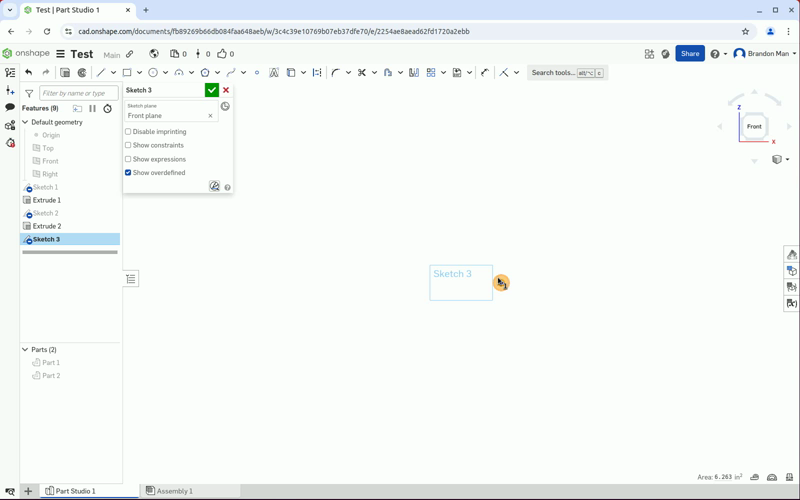
mouse_move(73, 352)
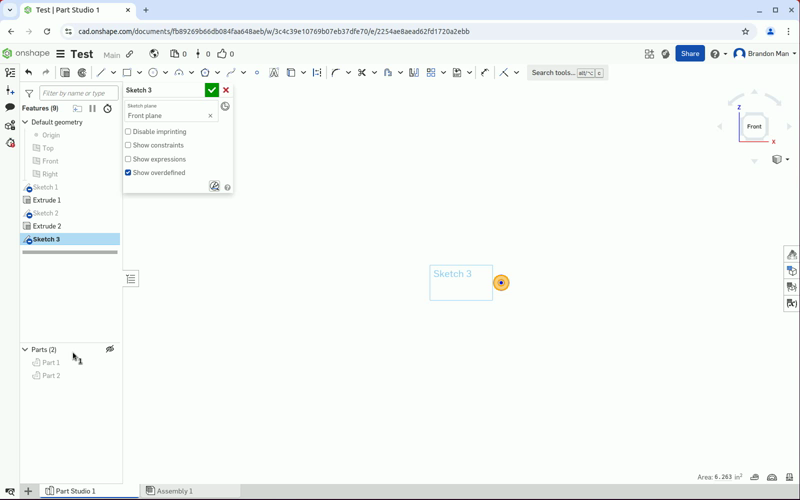
key(shift+y)
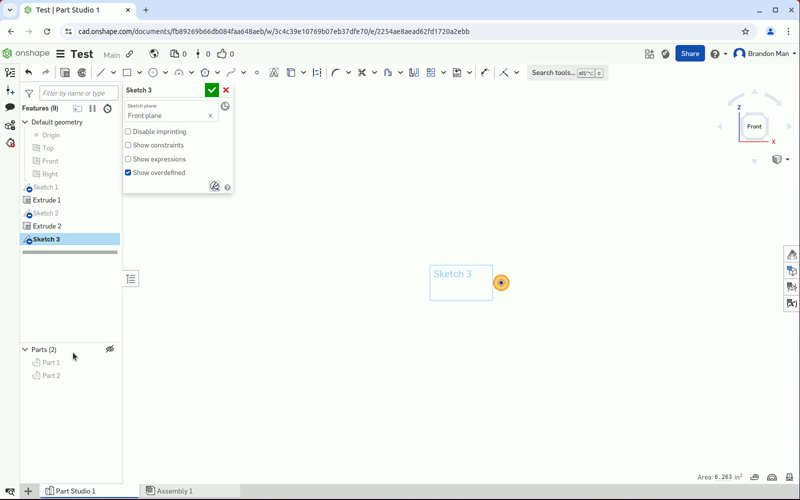
key(shift+e)
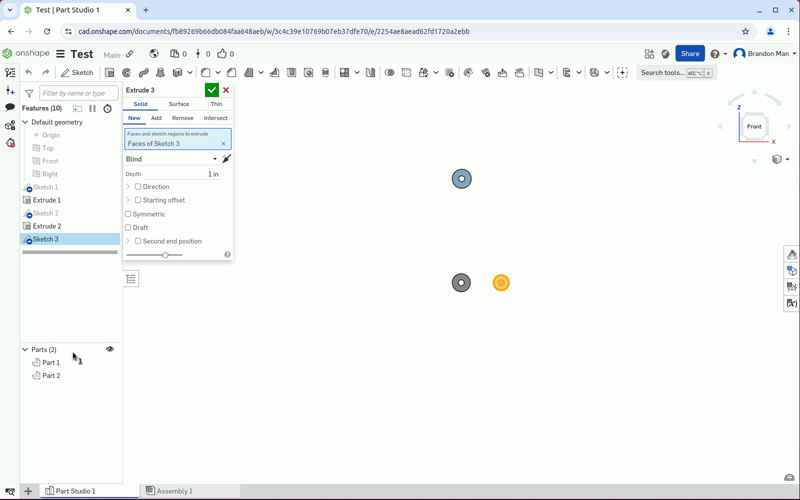
mouse_move(143, 106)
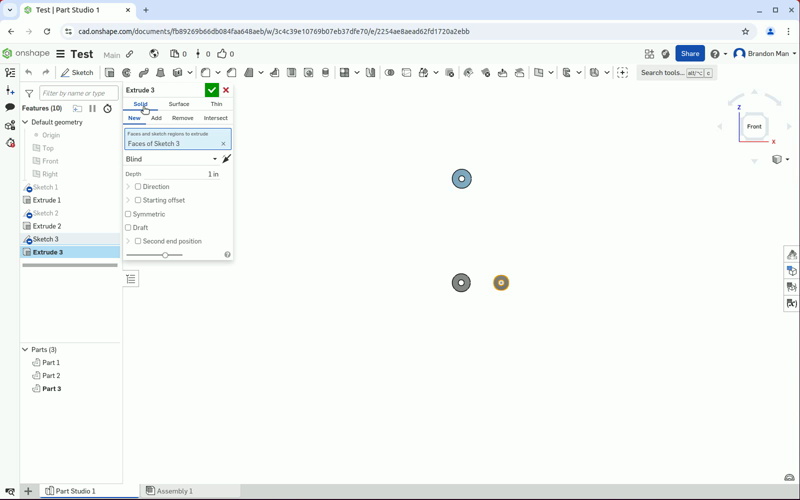
click(143, 106)
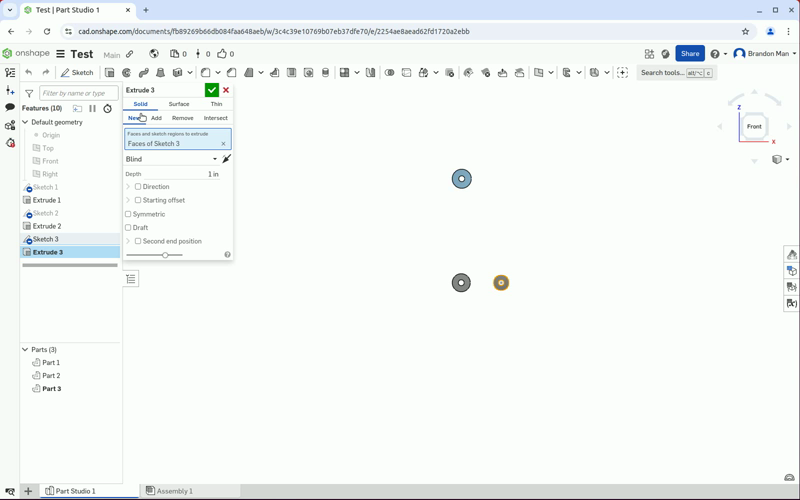
mouse_move(137, 120)
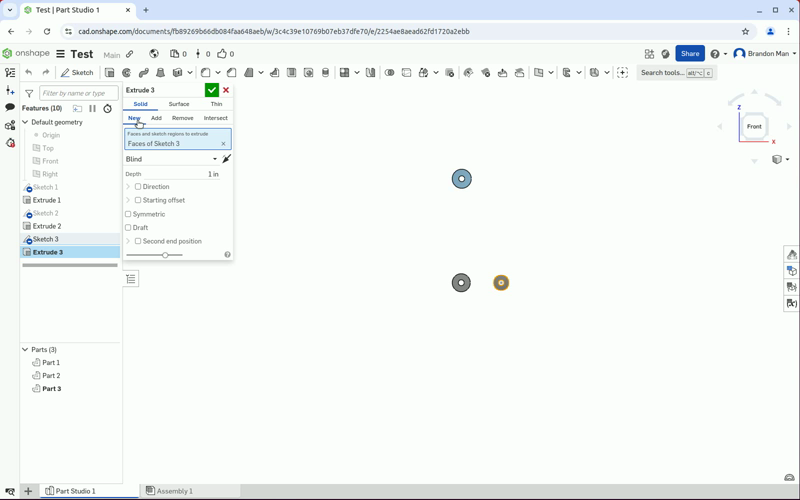
click(137, 120)
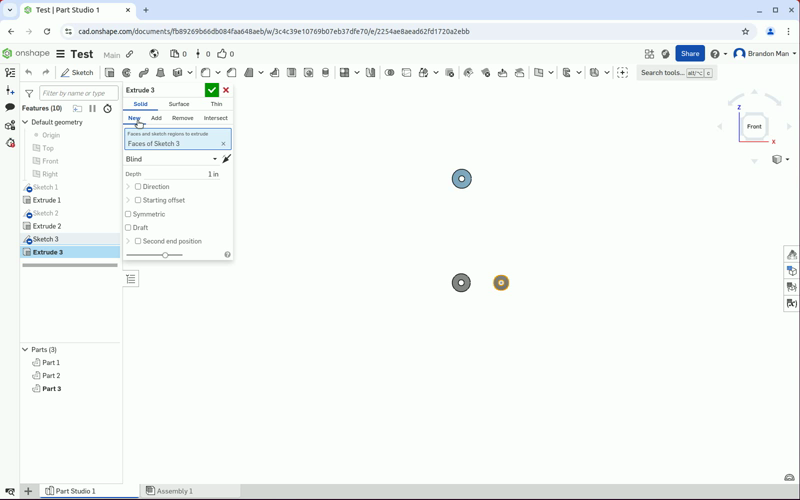
key(tab, 4)
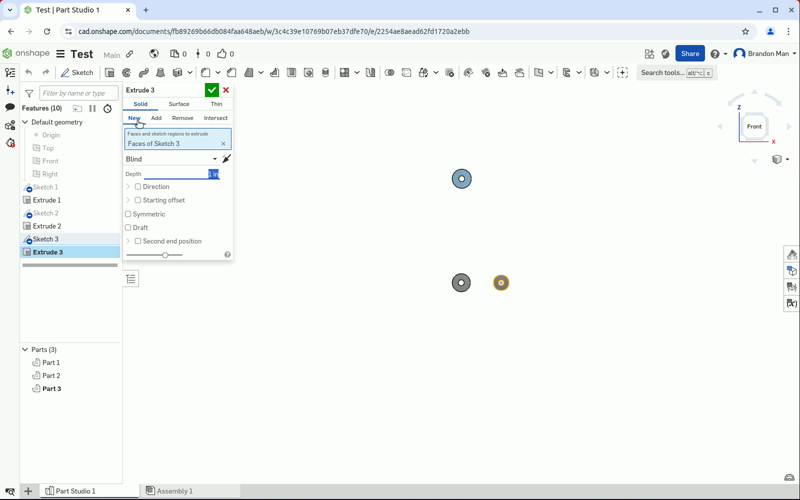
text(0.481)
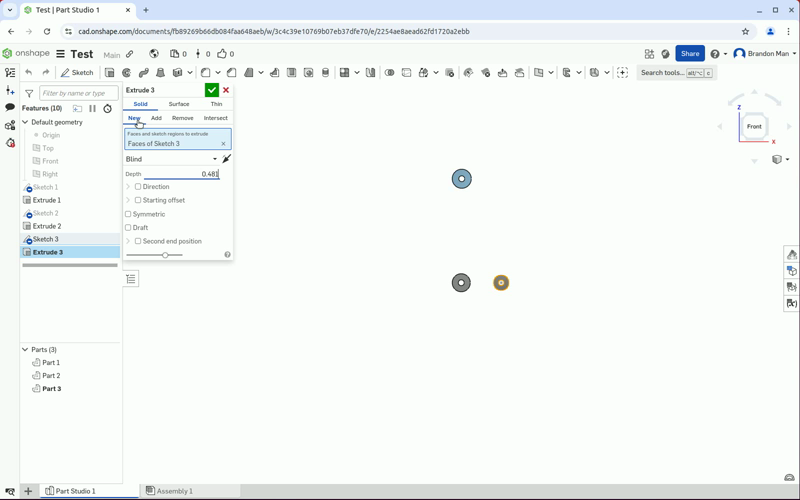
key(enter)
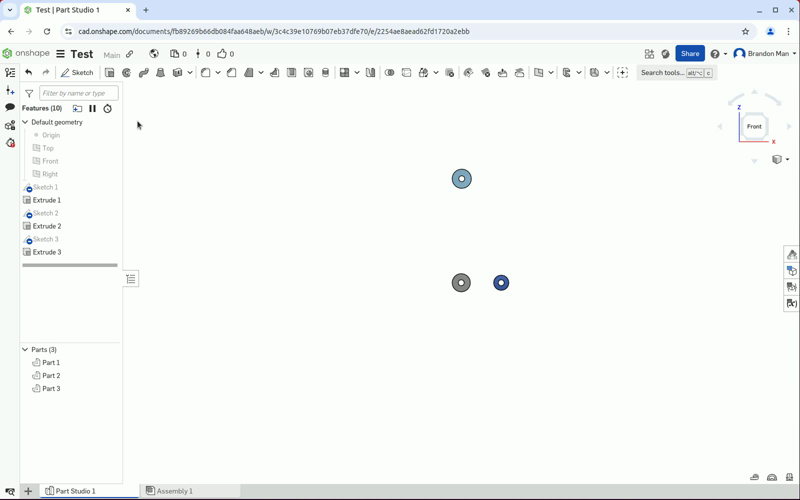
key(shift+h)
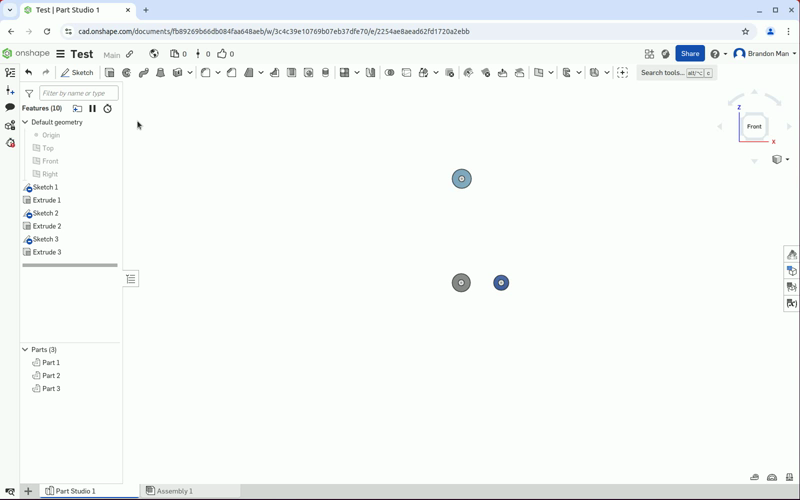
key(shift+h)
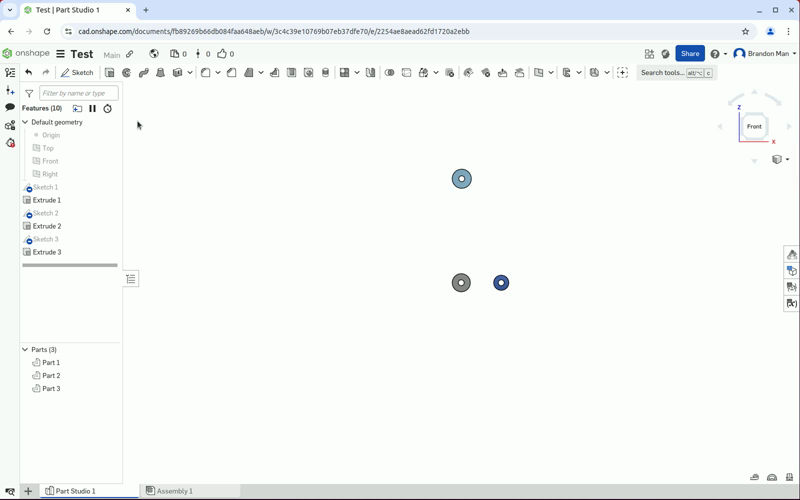
mouse_move(73, 189)
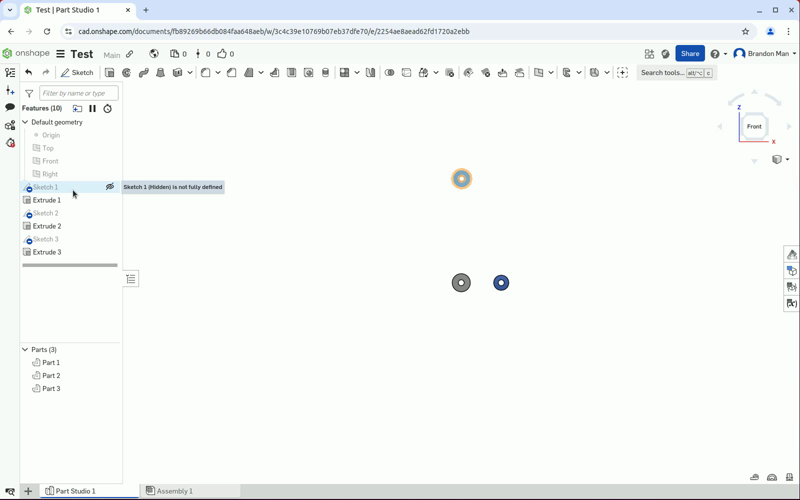
click(73, 189)
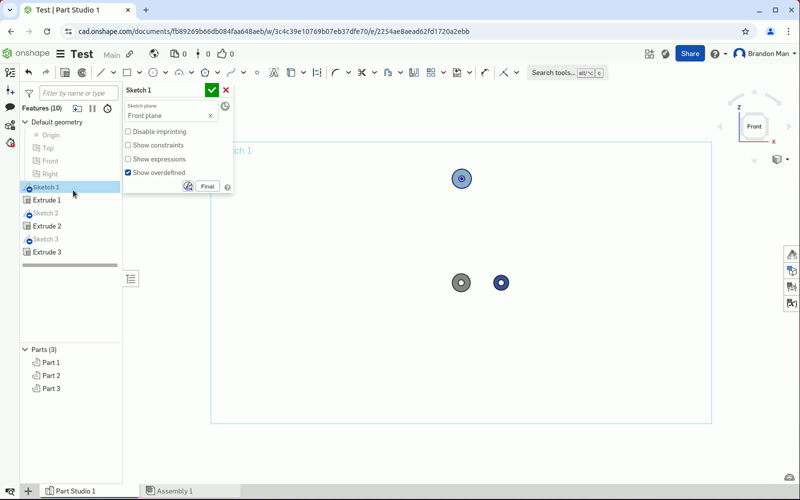
mouse_move(229, 92)
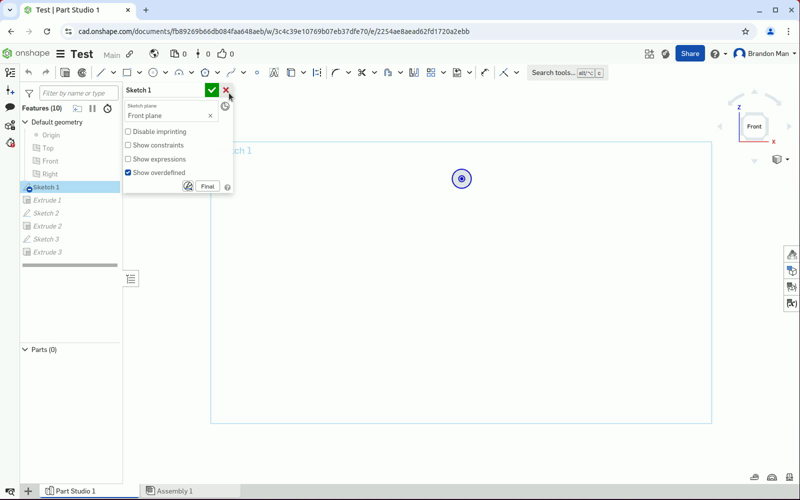
click(229, 92)
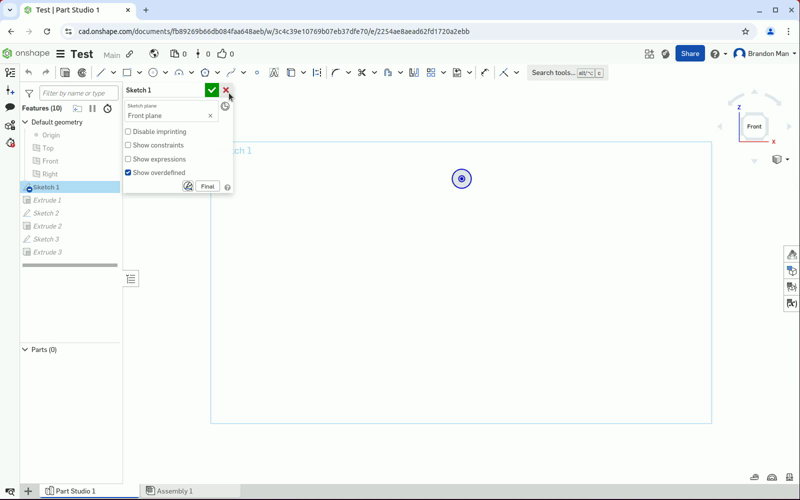
key(shift+s)
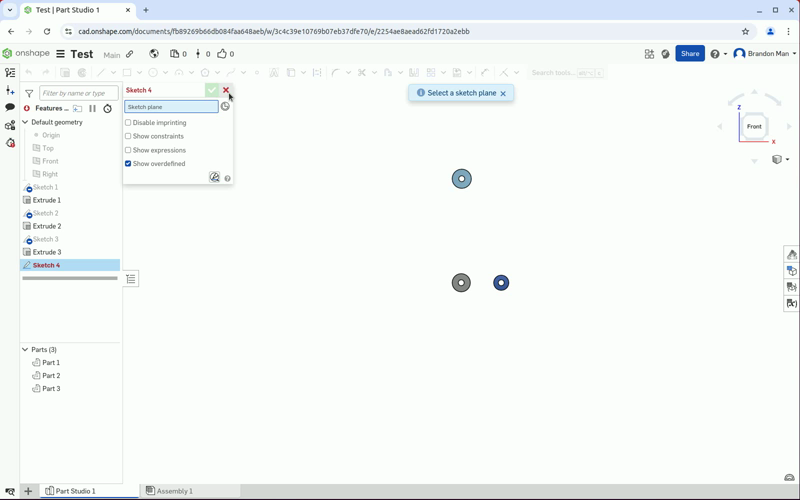
mouse_move(73, 163)
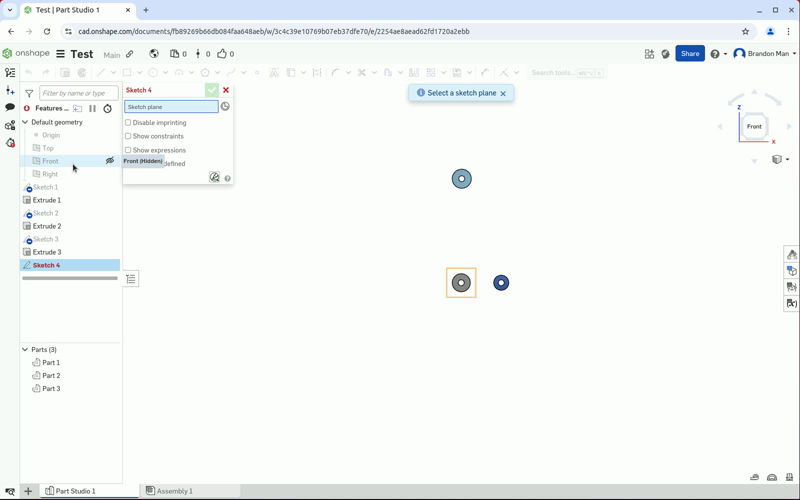
click(73, 163)
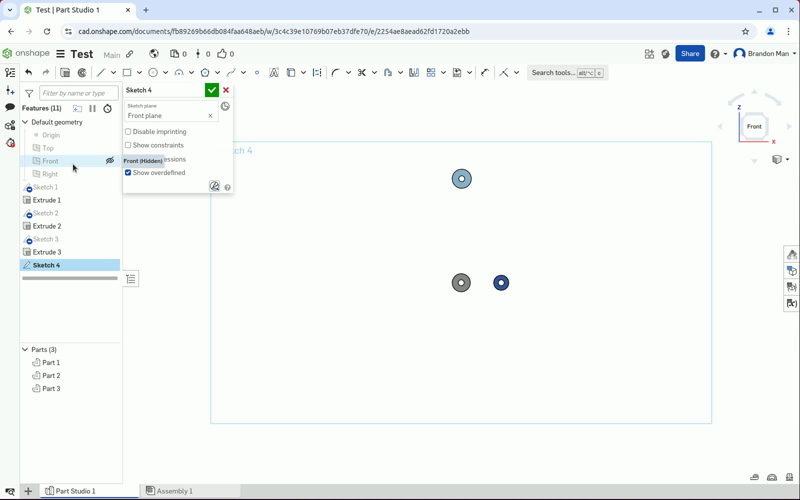
mouse_move(73, 352)
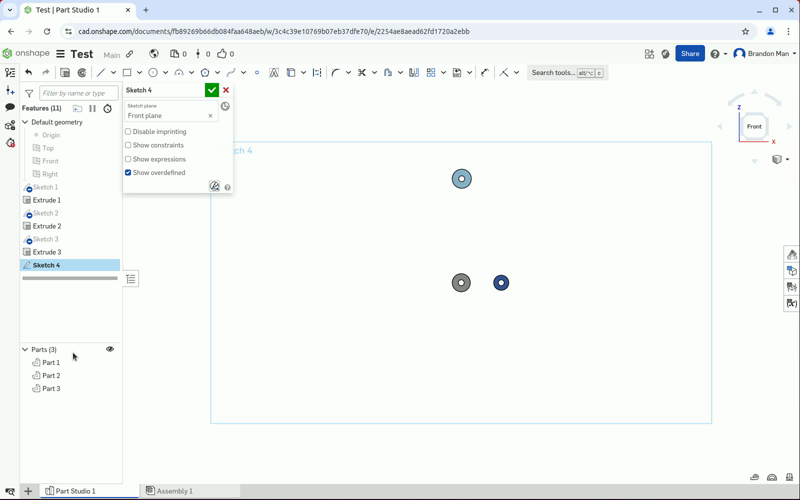
key(y)
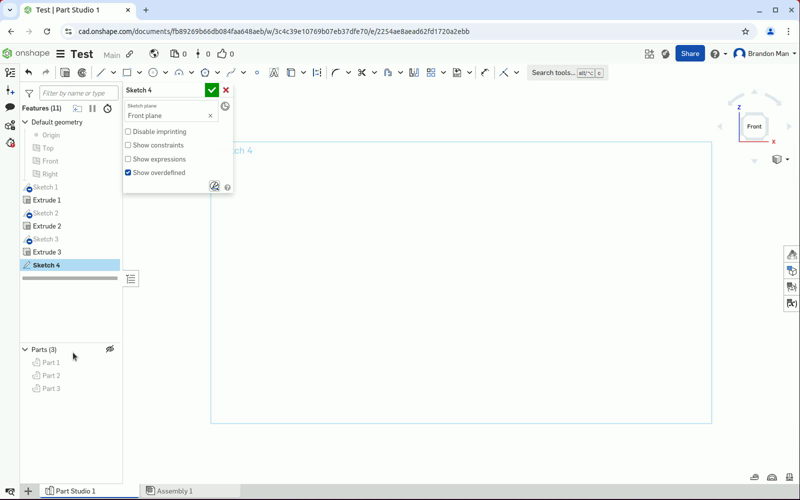
key(a)
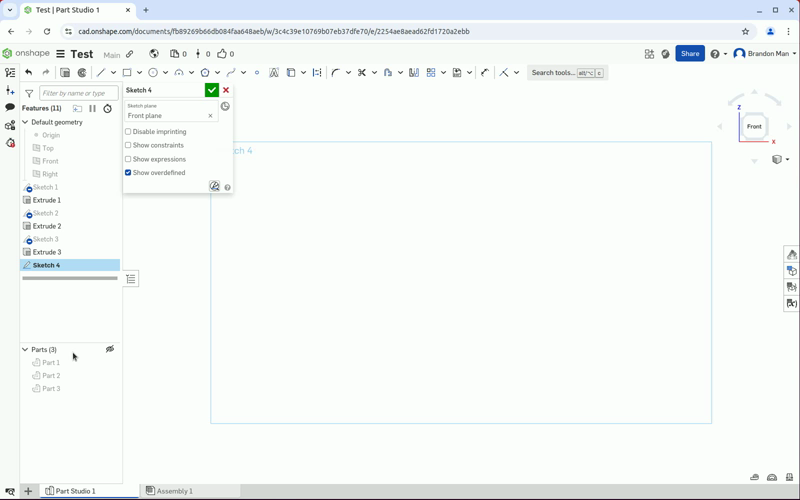
key_down(shift)
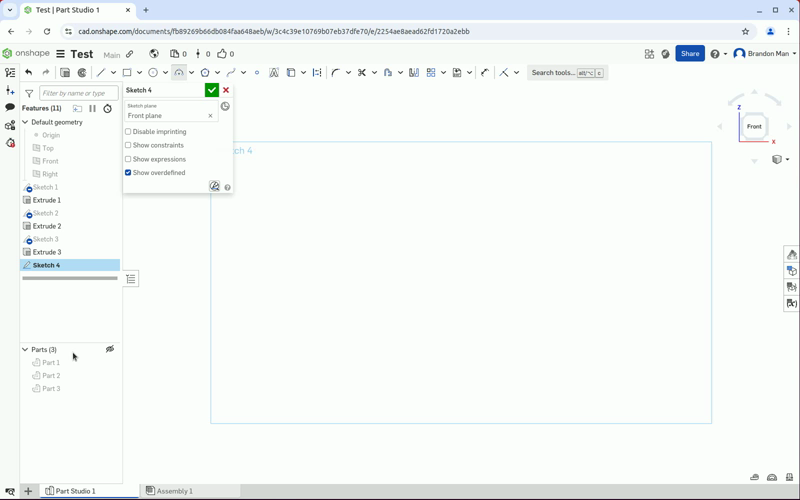
mouse_move(446, 223)
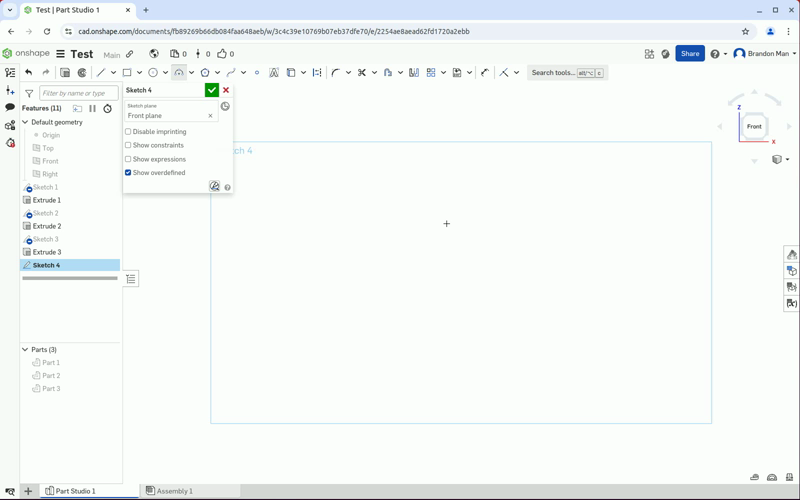
click(446, 223)
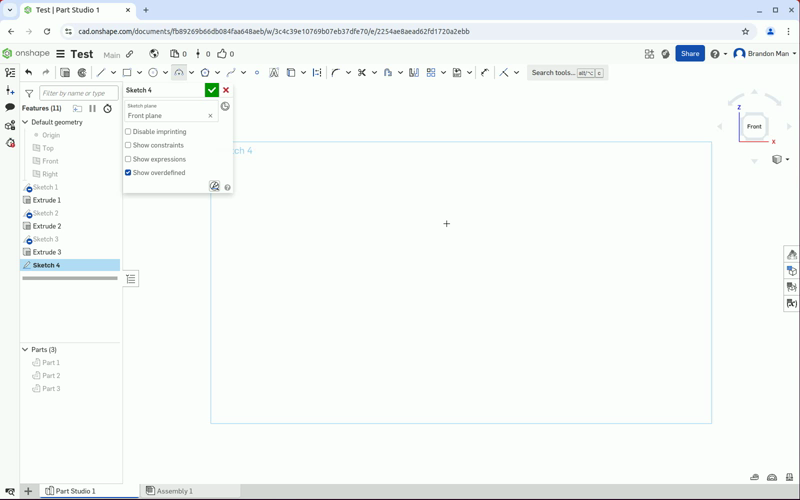
key_up(shift)
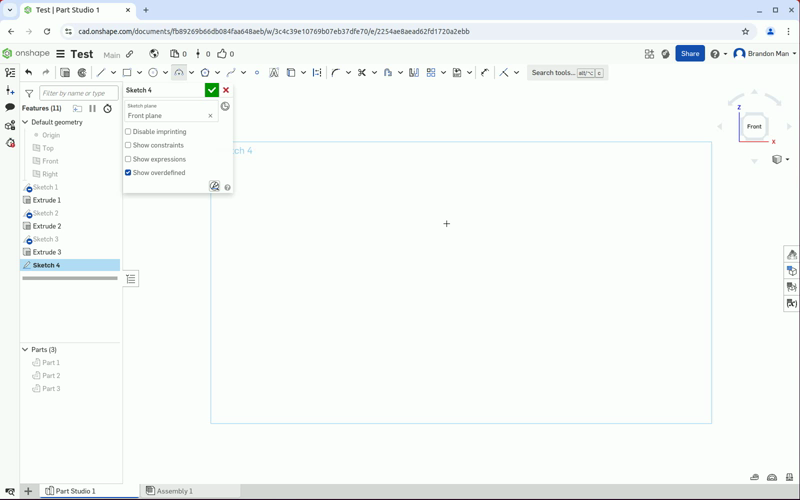
key_down(shift)
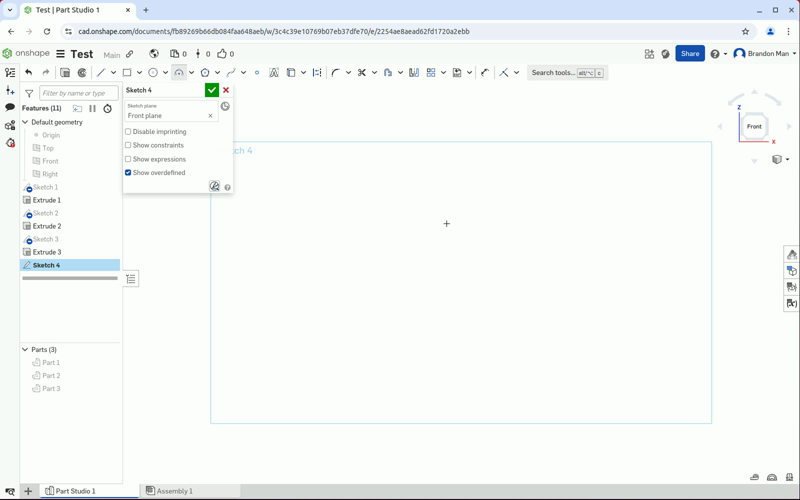
mouse_move(476, 223)
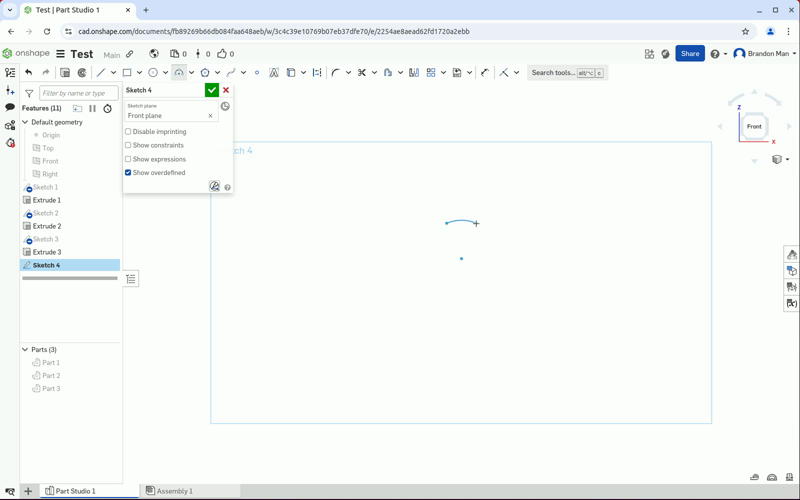
click(476, 223)
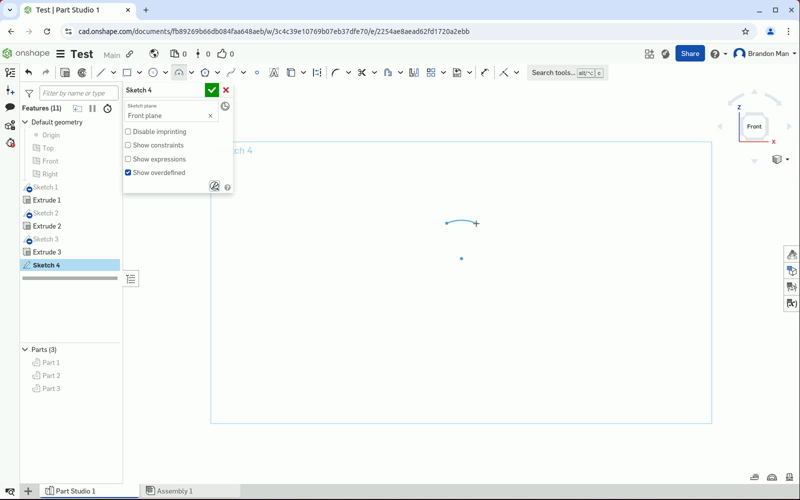
mouse_move(461, 210)
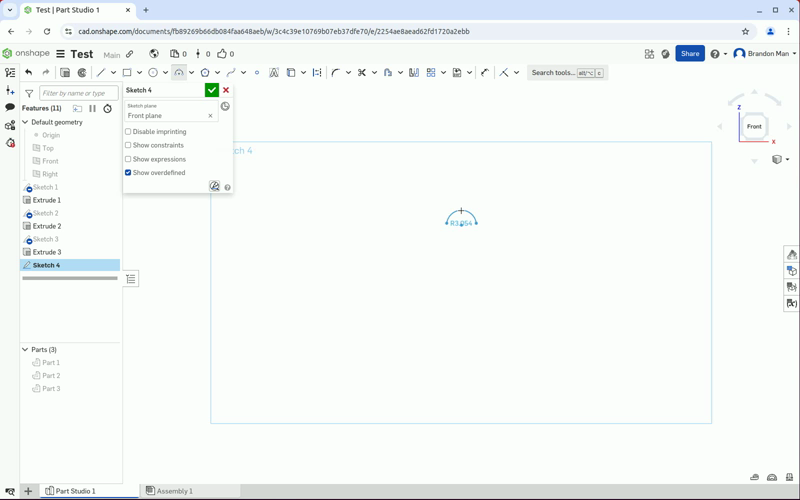
click(461, 210)
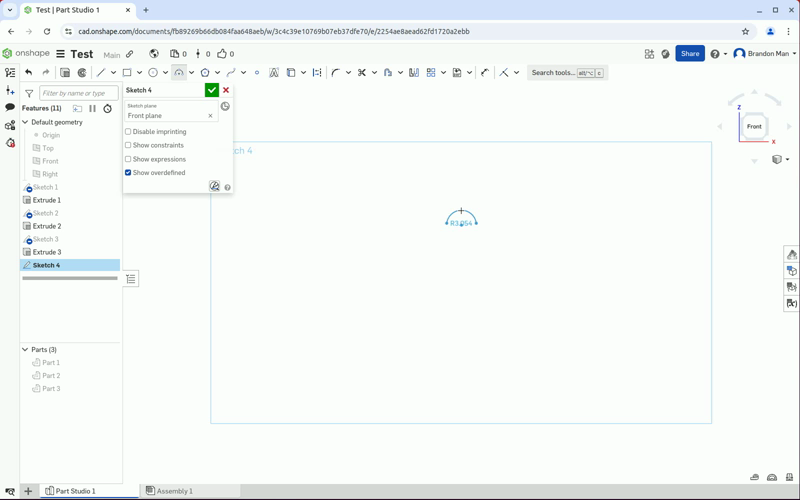
key_up(shift)
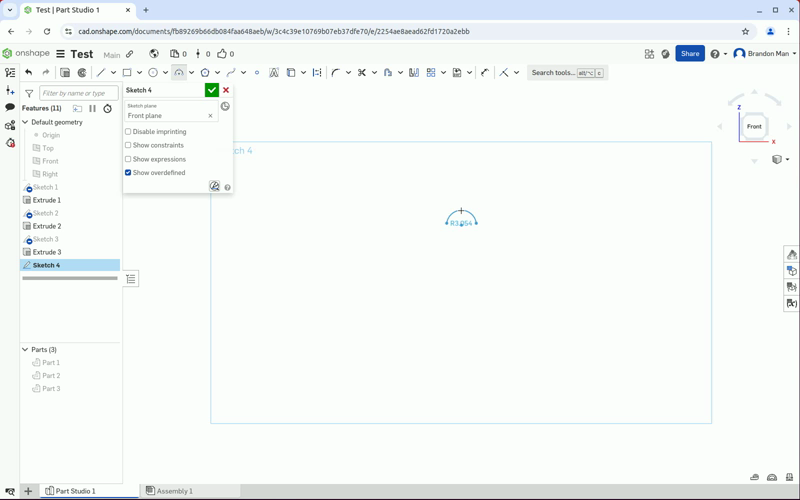
key(esc)
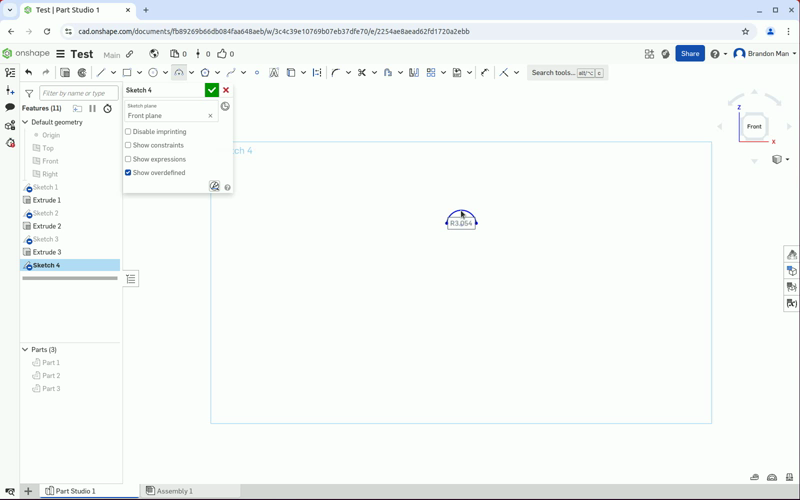
key(l)
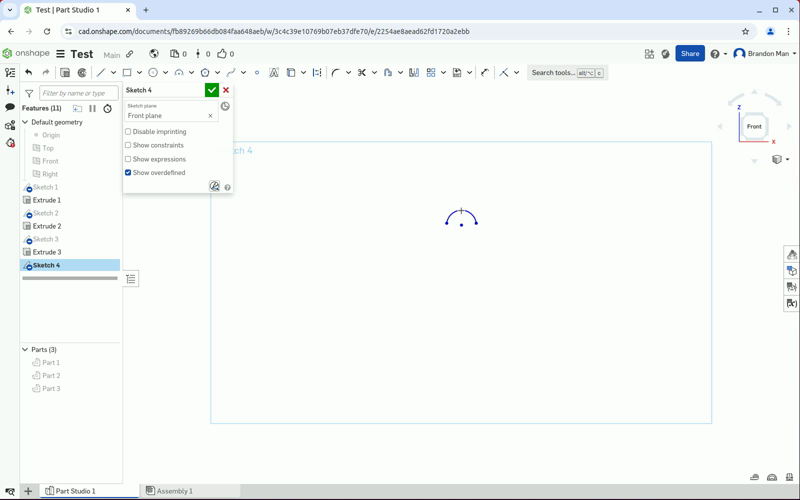
mouse_move(476, 223)
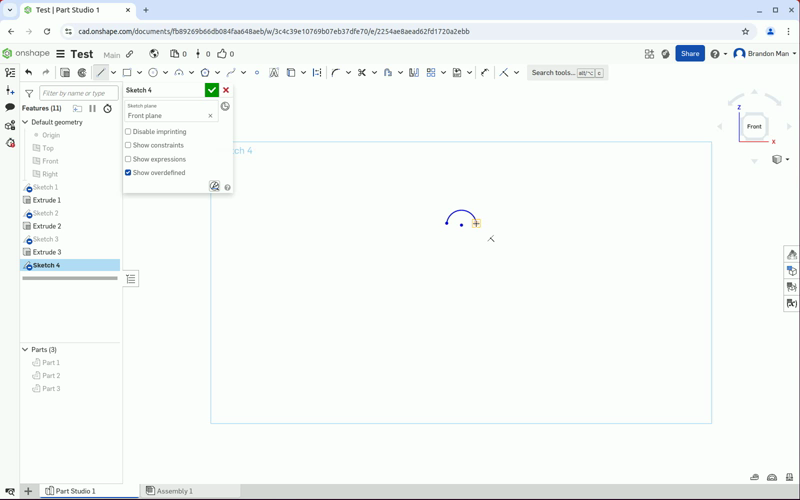
click(476, 223)
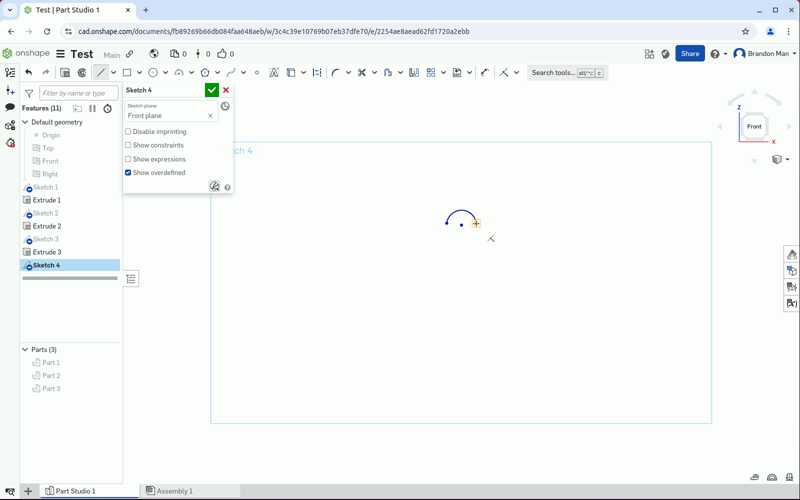
key_down(shift)
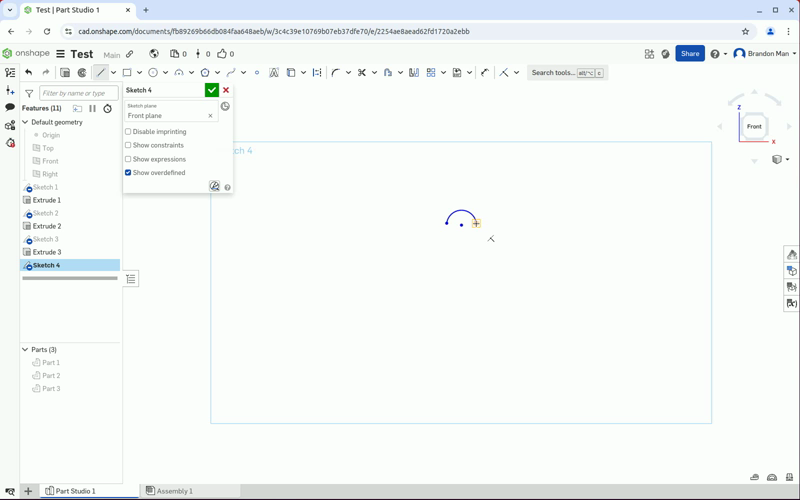
mouse_move(506, 223)
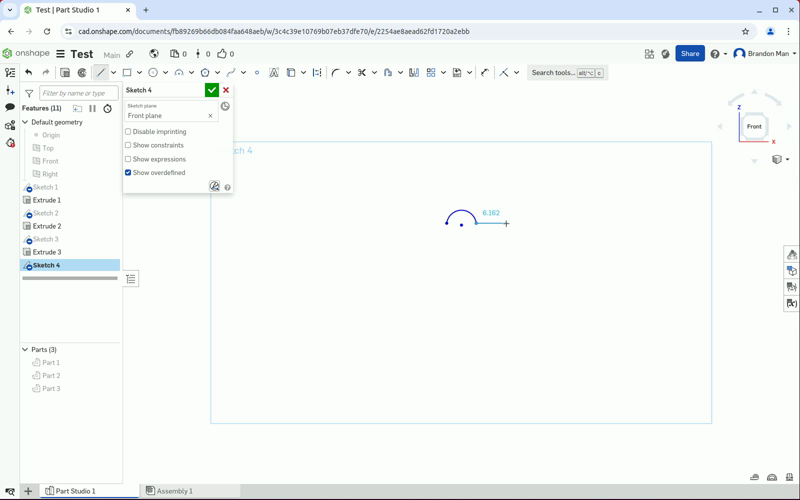
mouse_move(470, 176)
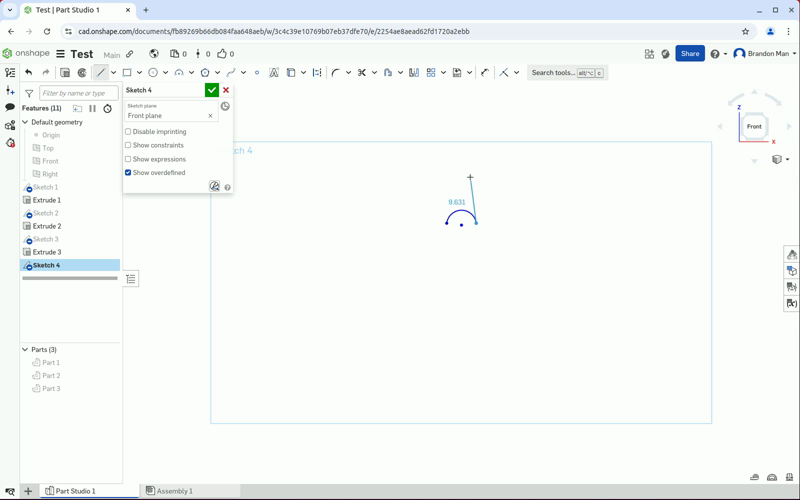
click(470, 176)
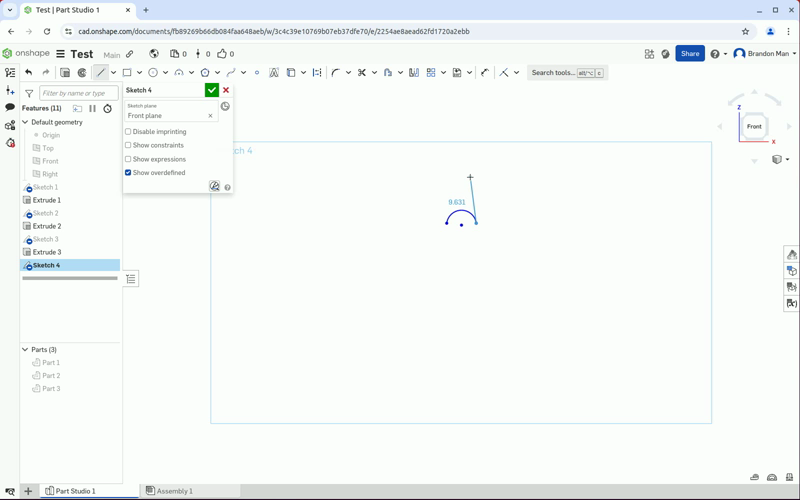
key_up(shift)
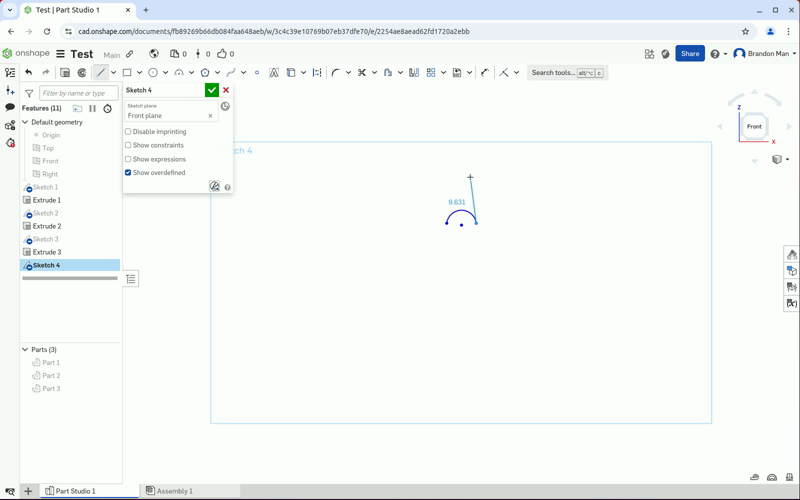
key(esc)
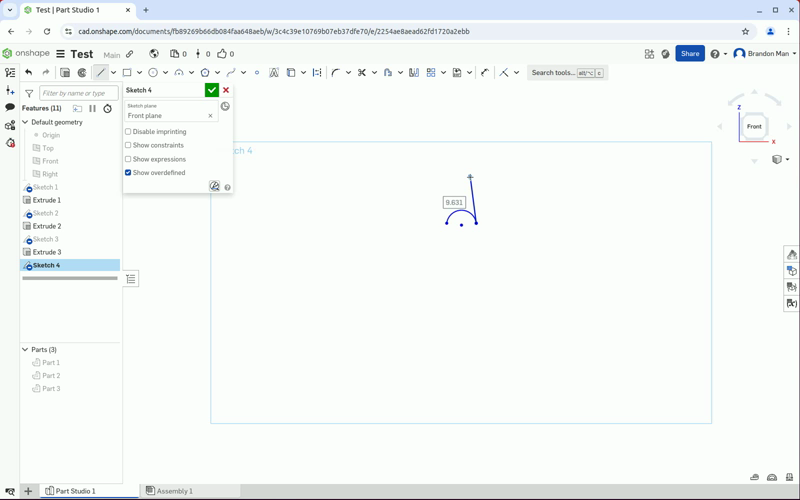
key(a)
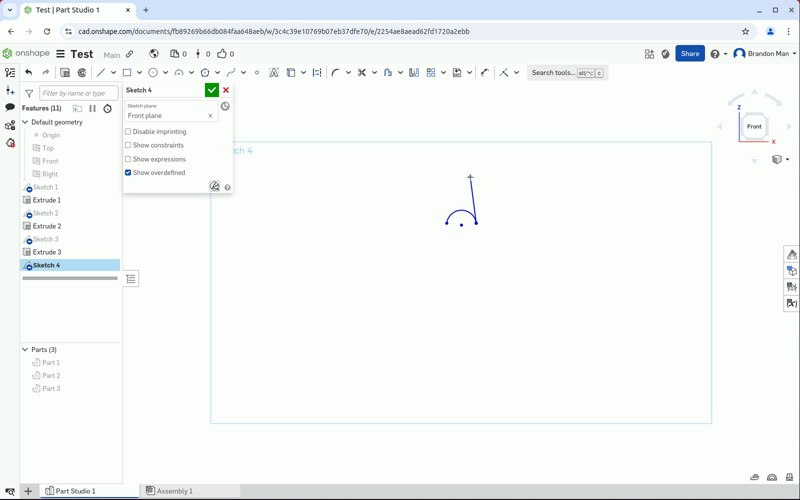
mouse_move(470, 176)
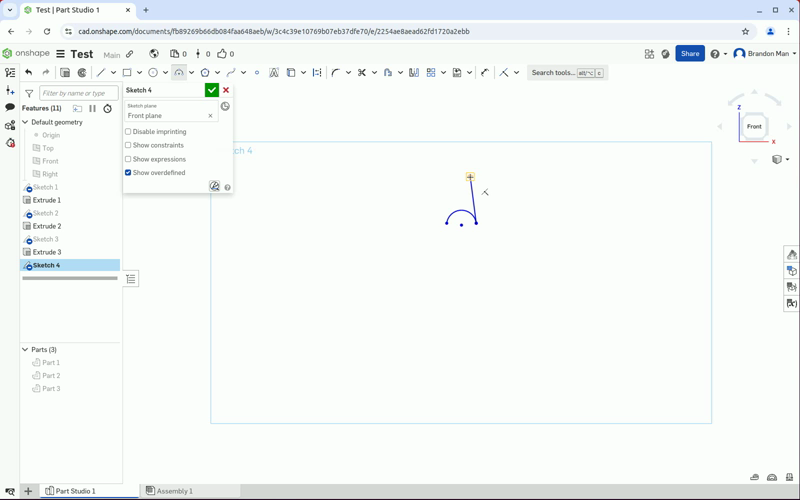
click(470, 176)
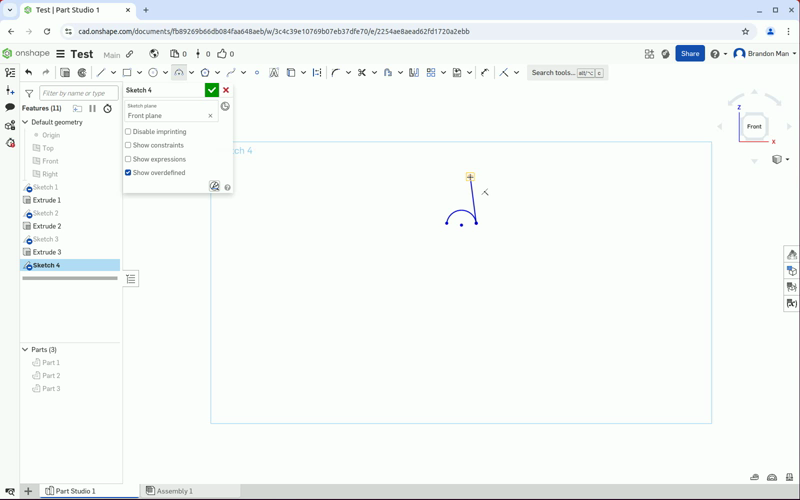
key_down(shift)
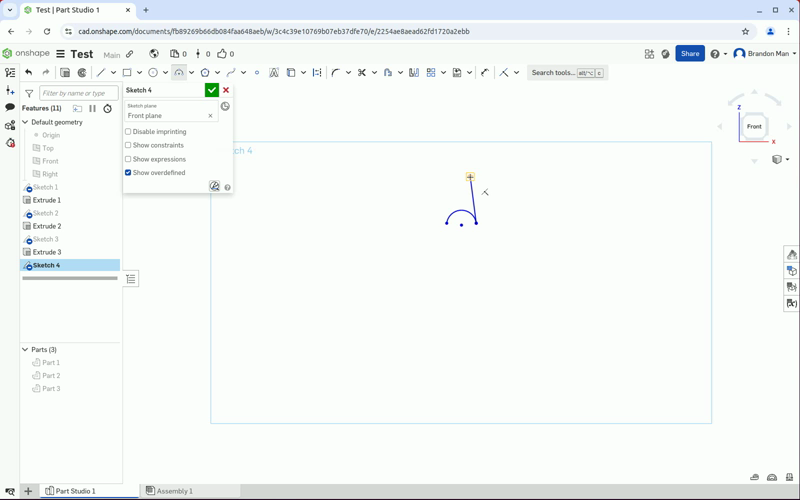
mouse_move(452, 177)
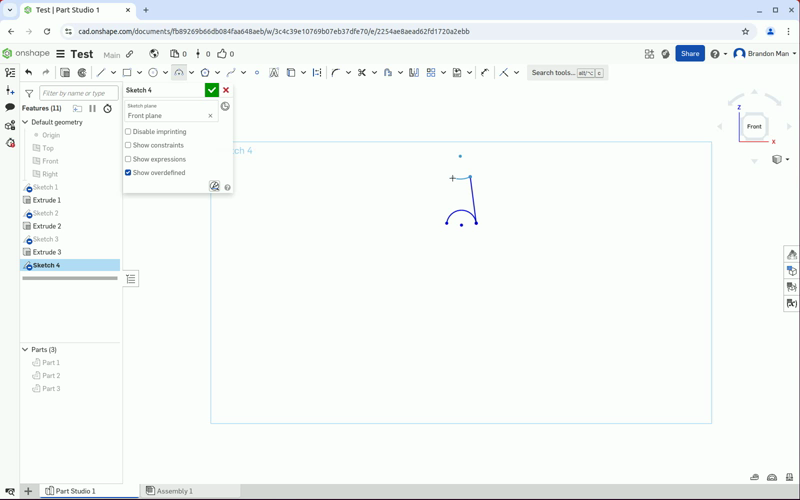
click(452, 177)
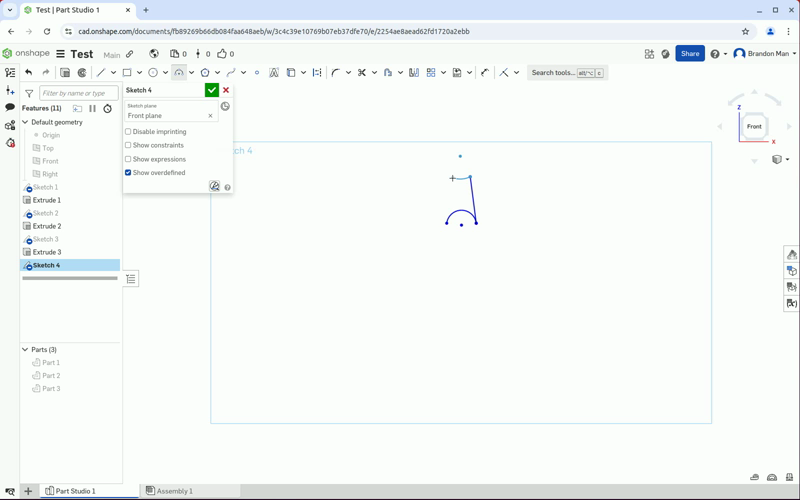
mouse_move(461, 186)
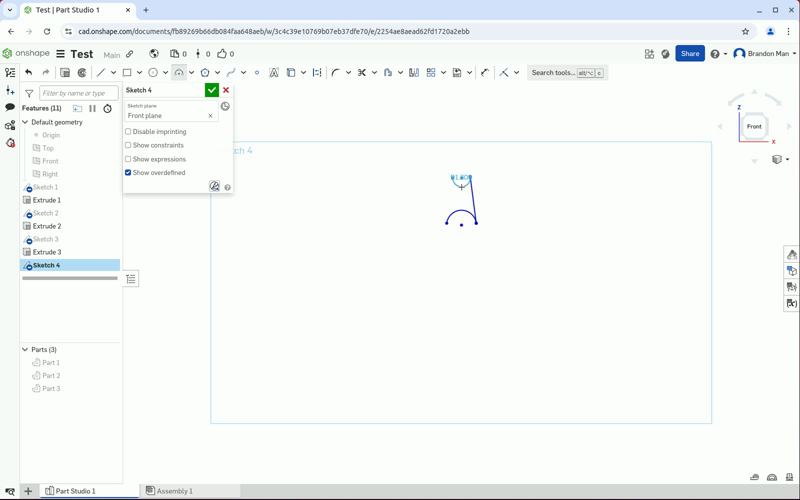
click(461, 186)
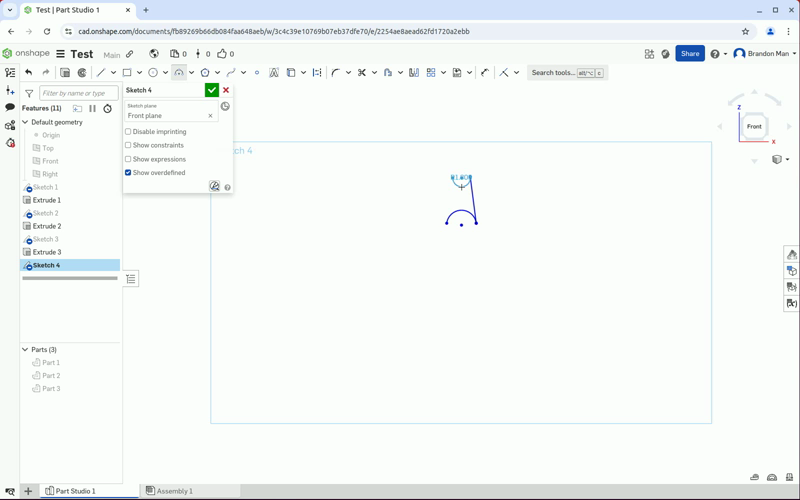
key_up(shift)
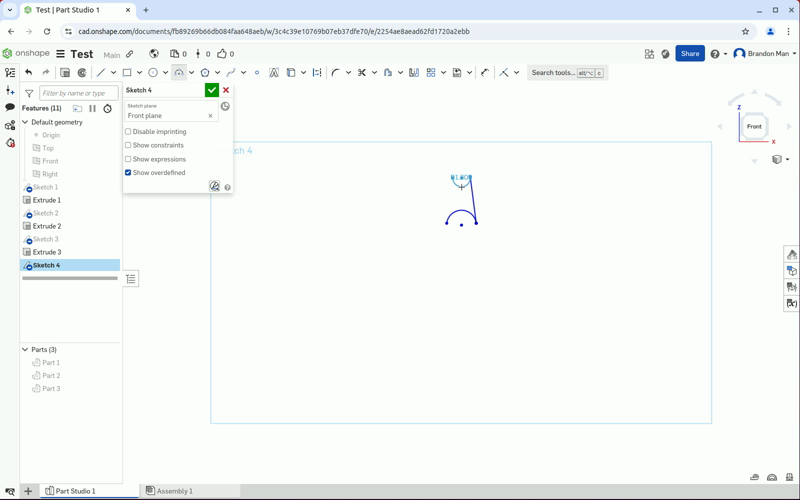
key(esc)
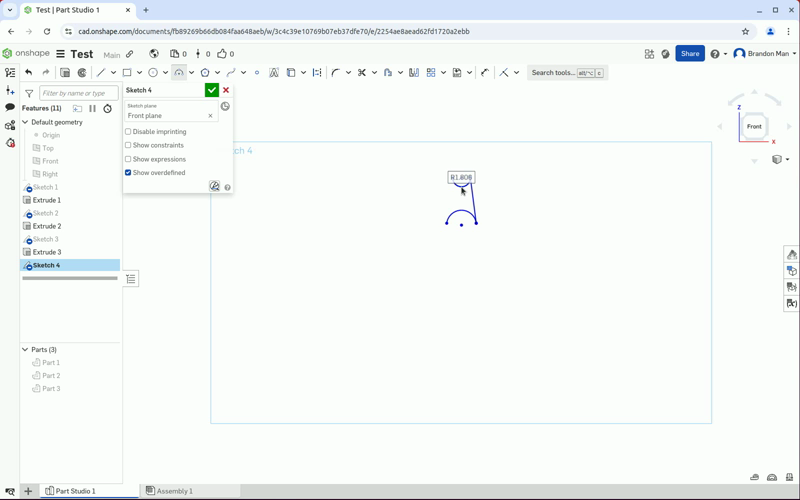
key(l)
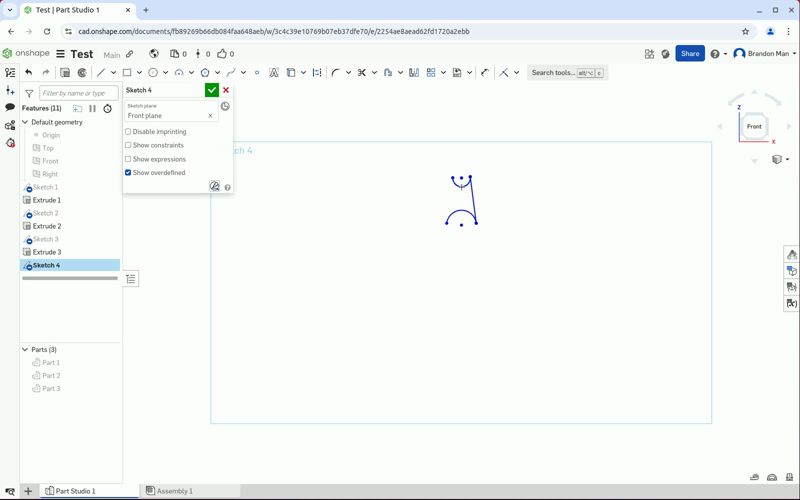
mouse_move(452, 177)
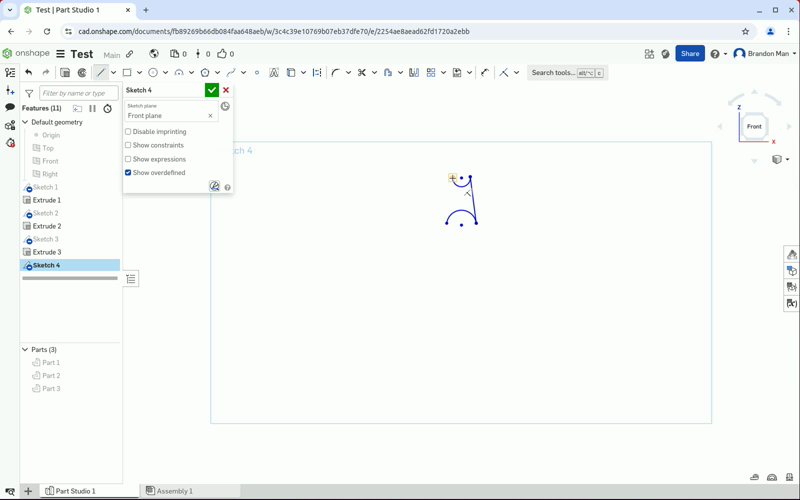
click(452, 177)
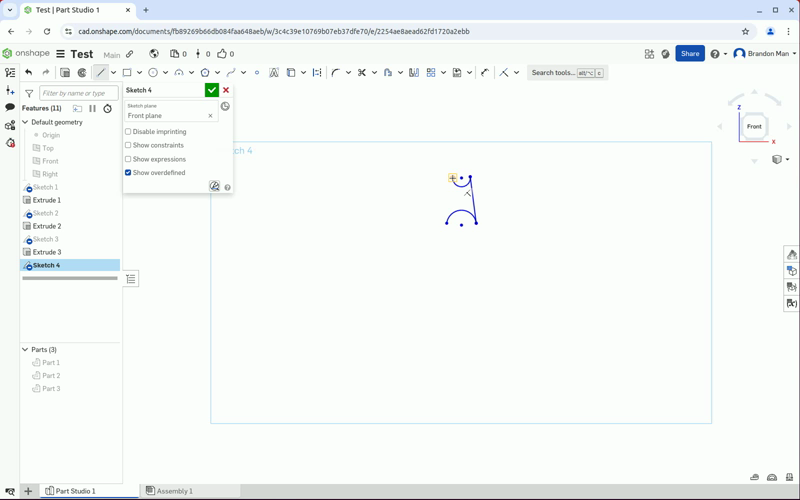
mouse_move(482, 177)
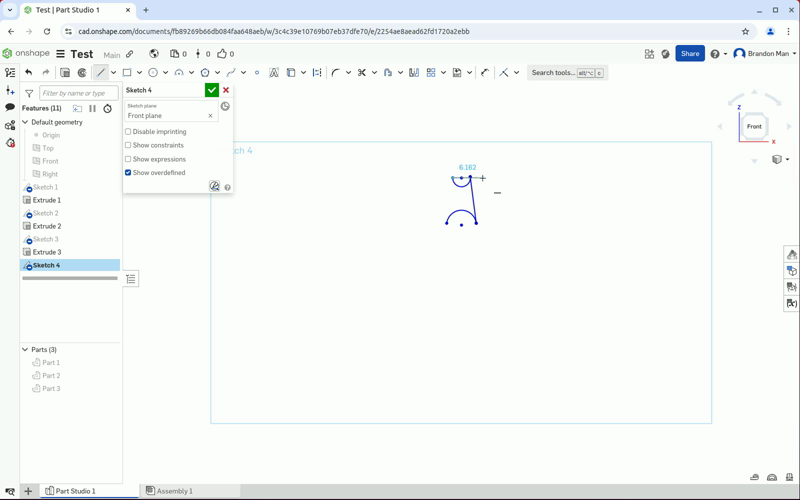
key_down(shift)
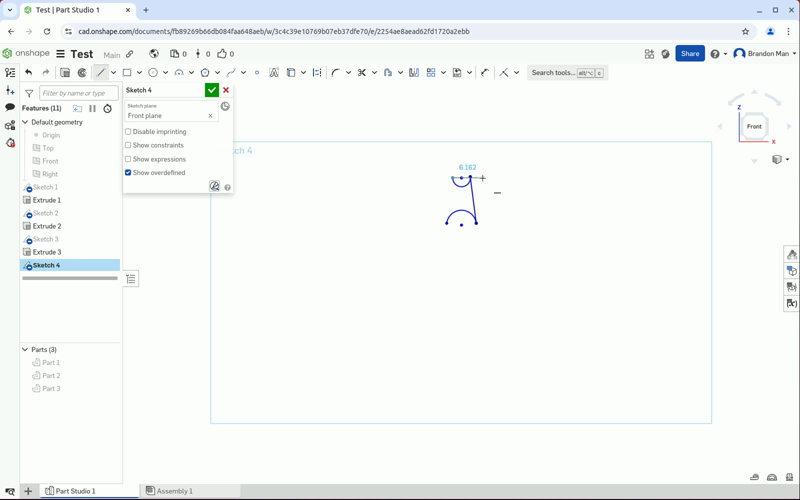
mouse_move(446, 223)
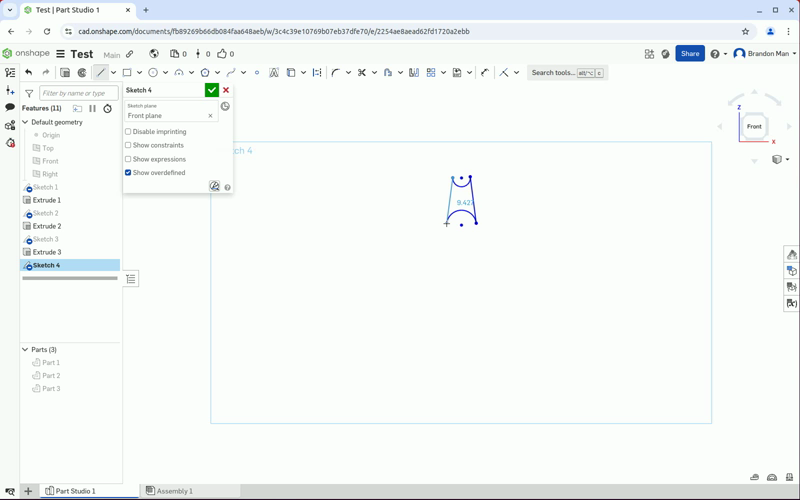
key_up(shift)
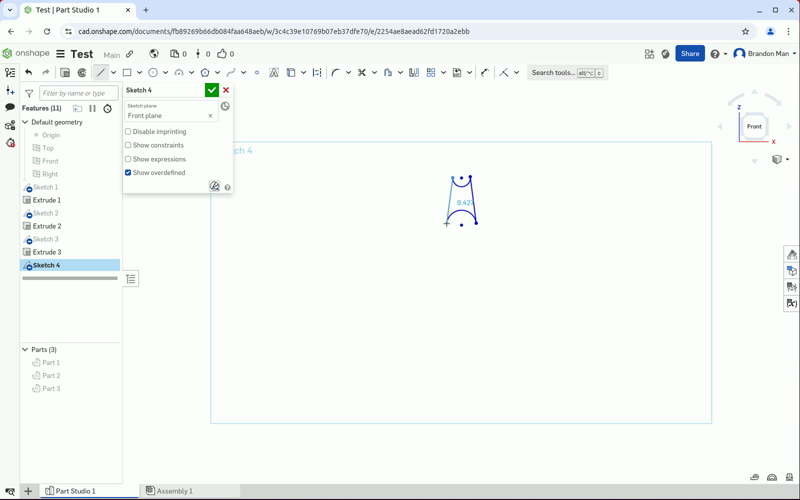
click(446, 223)
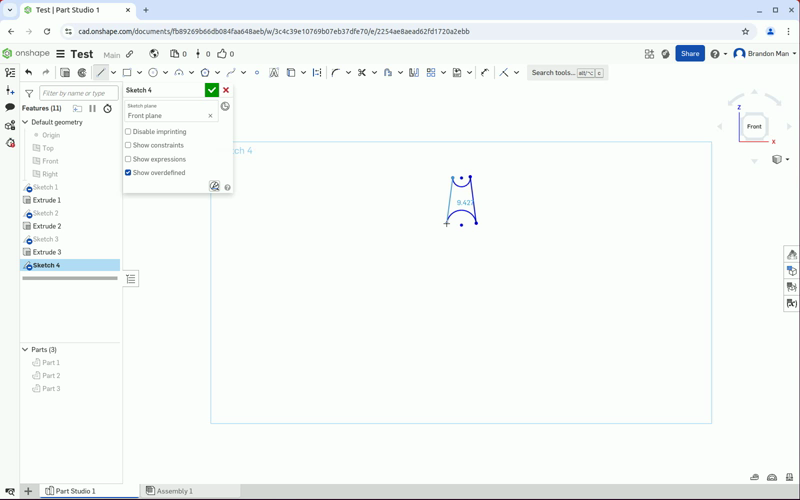
key(esc)
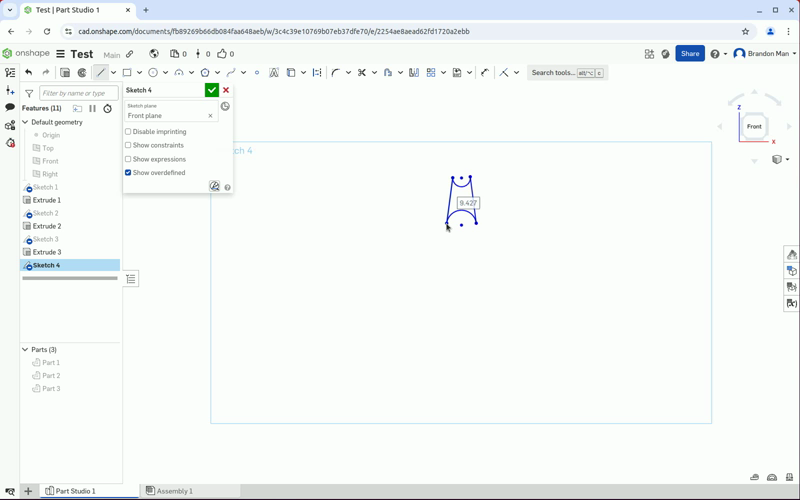
key(c)
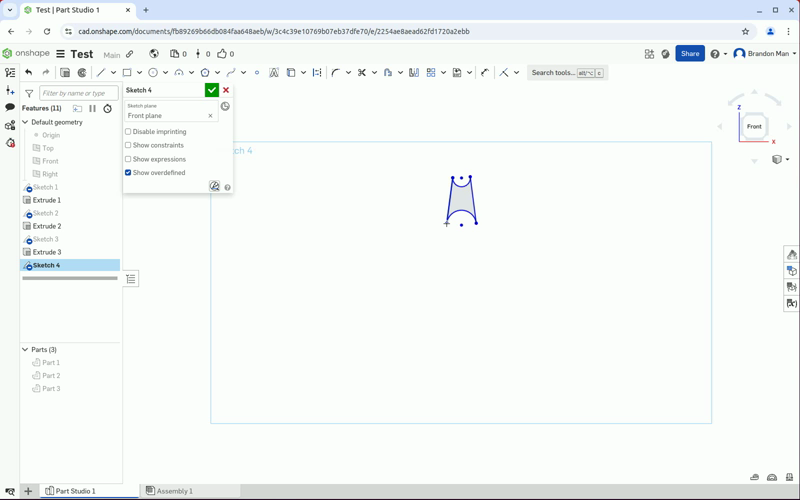
key_down(shift)
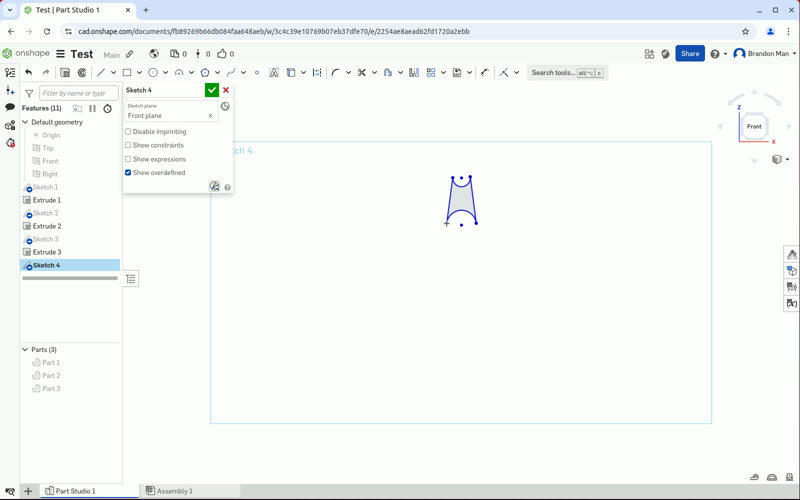
mouse_move(458, 191)
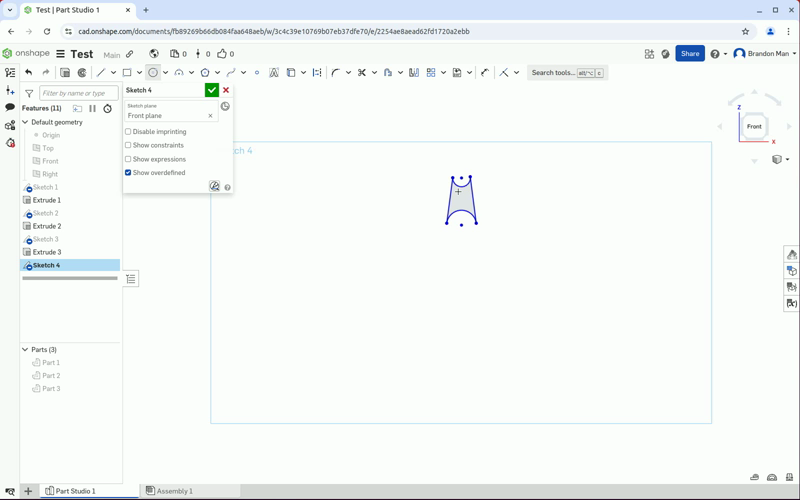
click(458, 191)
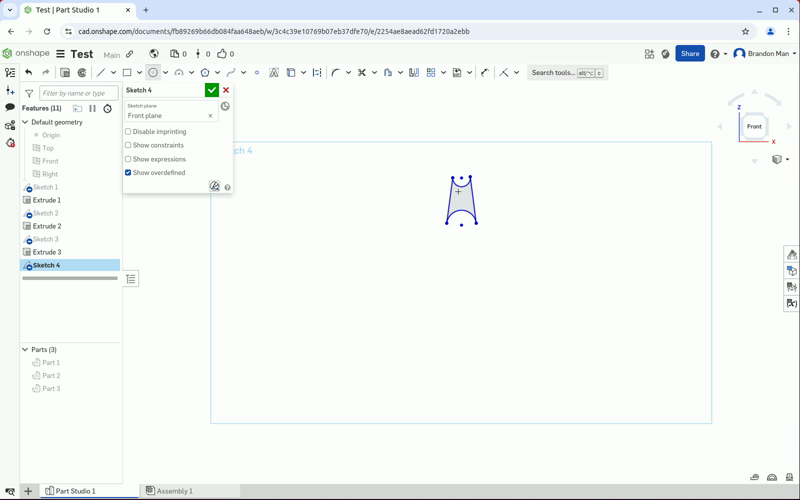
key_up(shift)
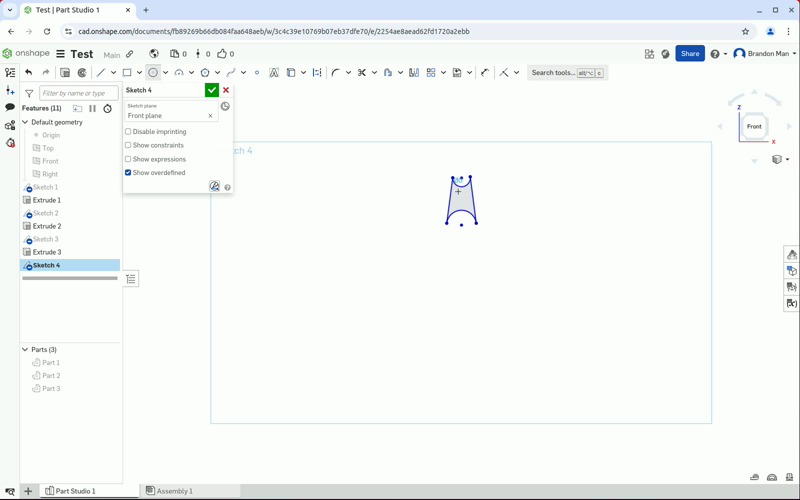
mouse_move(461, 191)
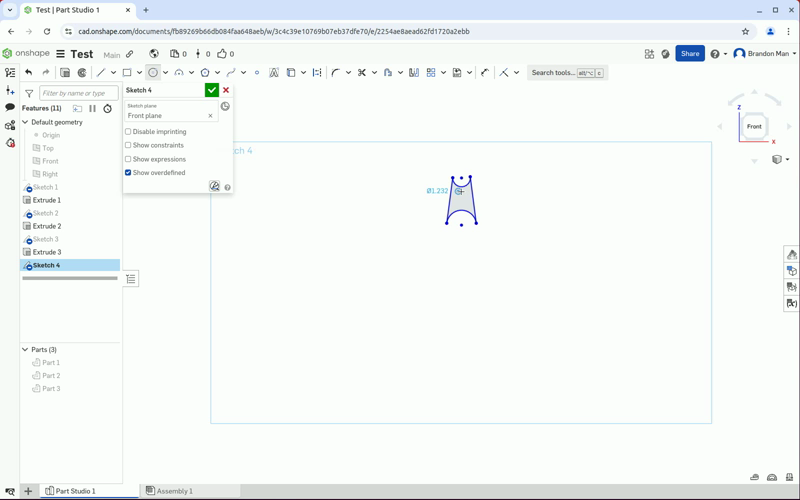
click(461, 191)
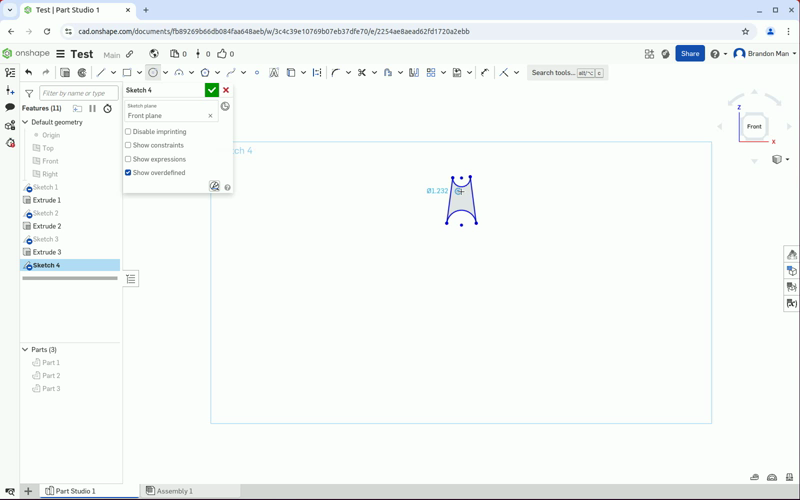
key(esc)
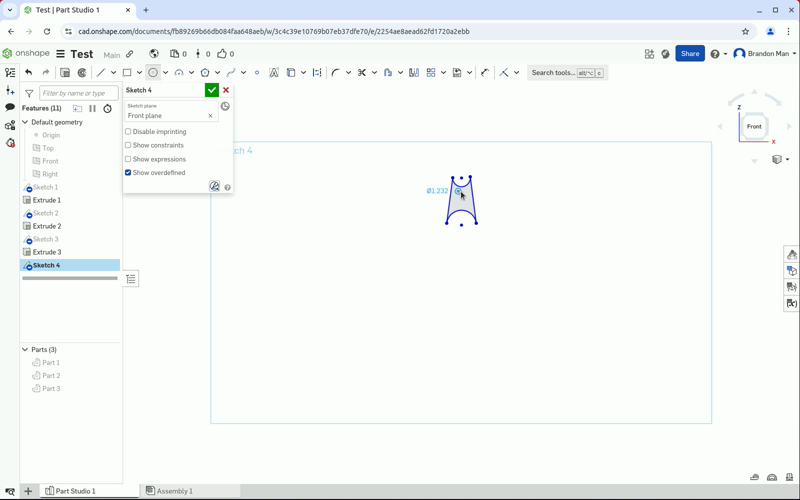
mouse_move(456, 199)
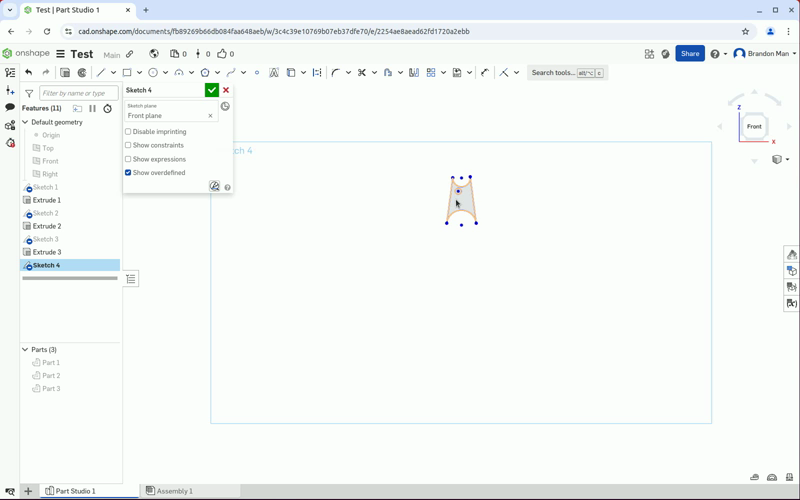
scroll(6)
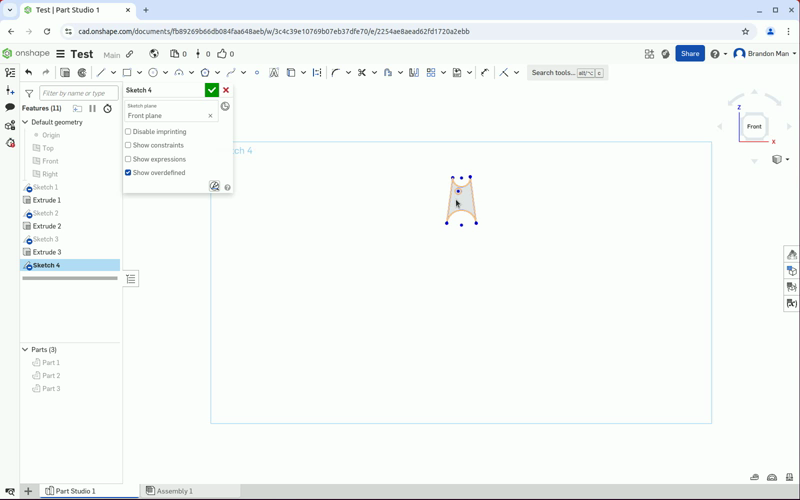
scroll(6)
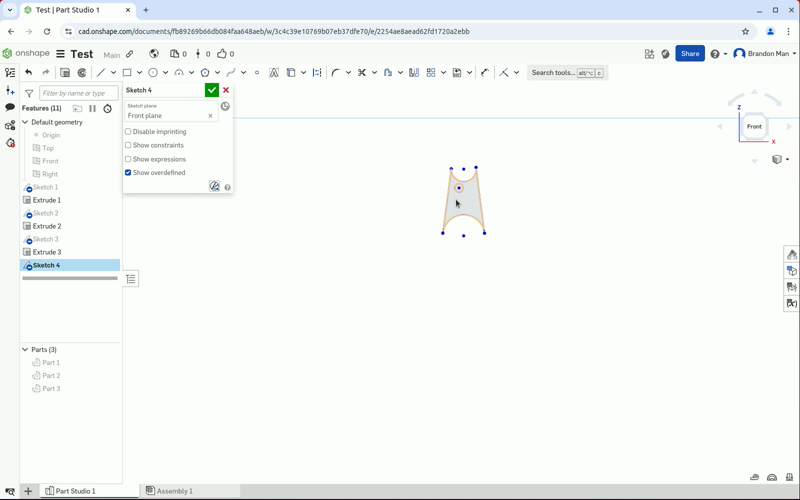
scroll(6)
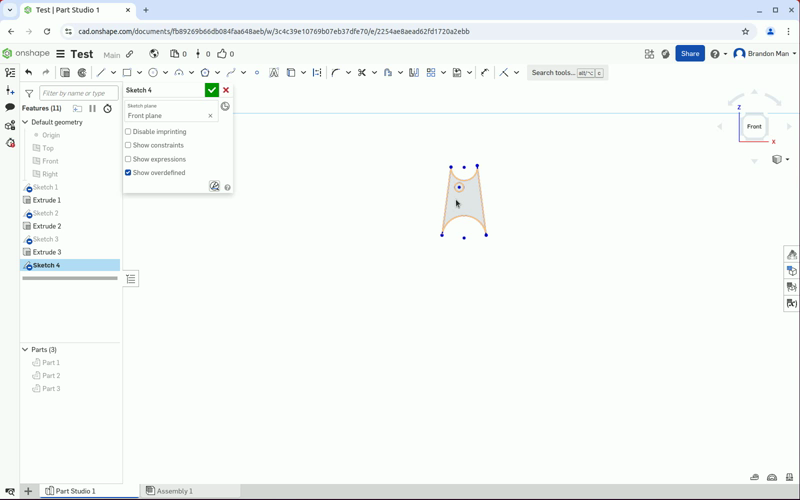
scroll(6)
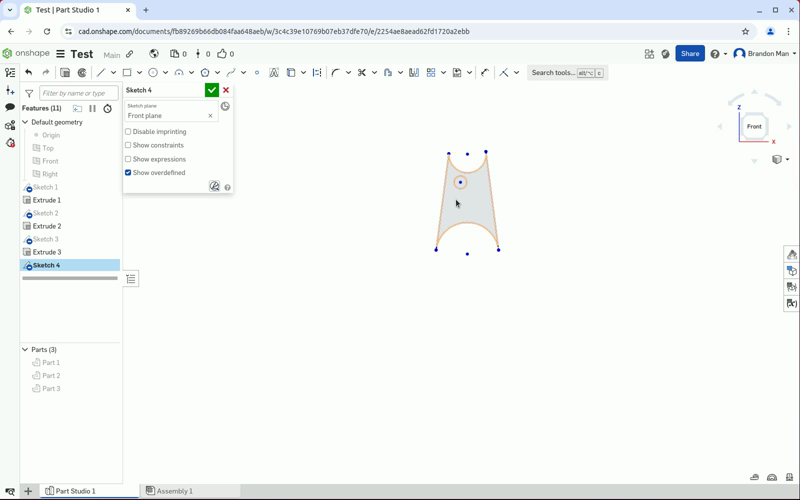
scroll(6)
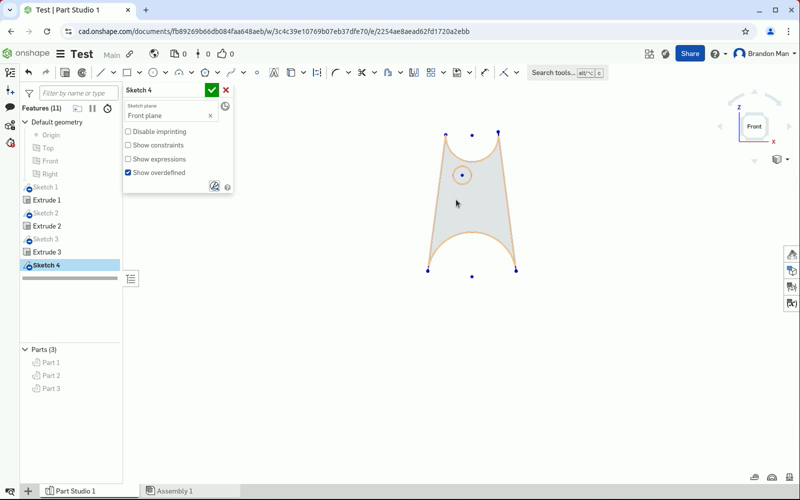
scroll(6)
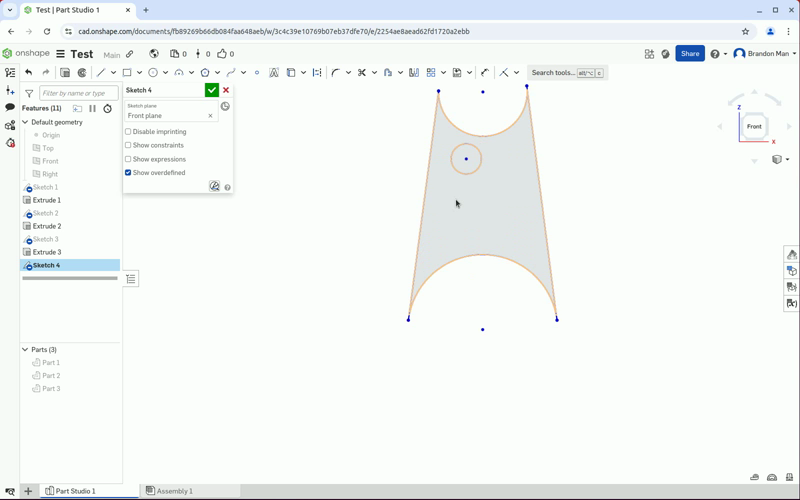
scroll(6)
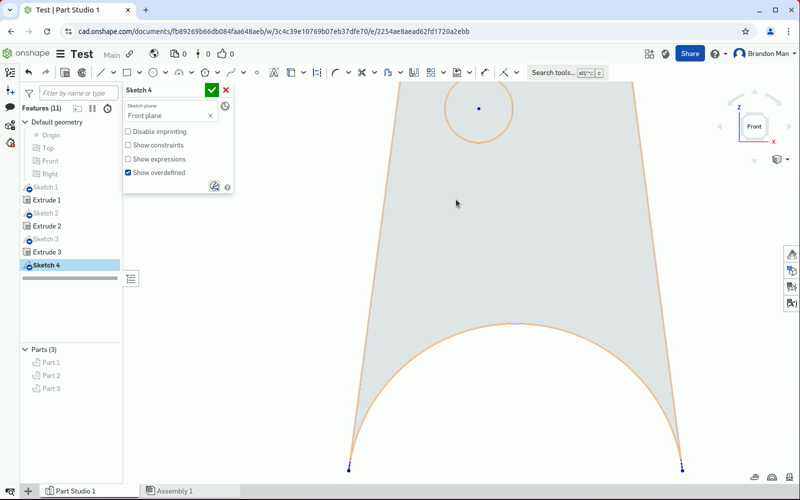
click(456, 199)
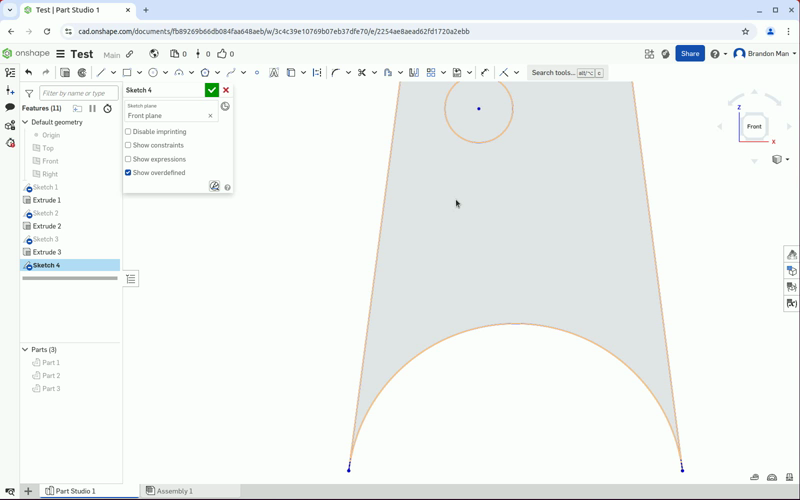
scroll(-6)
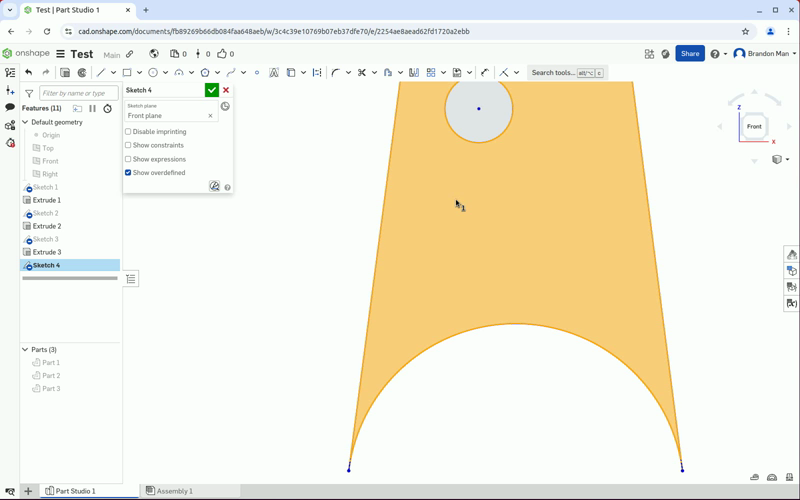
scroll(-6)
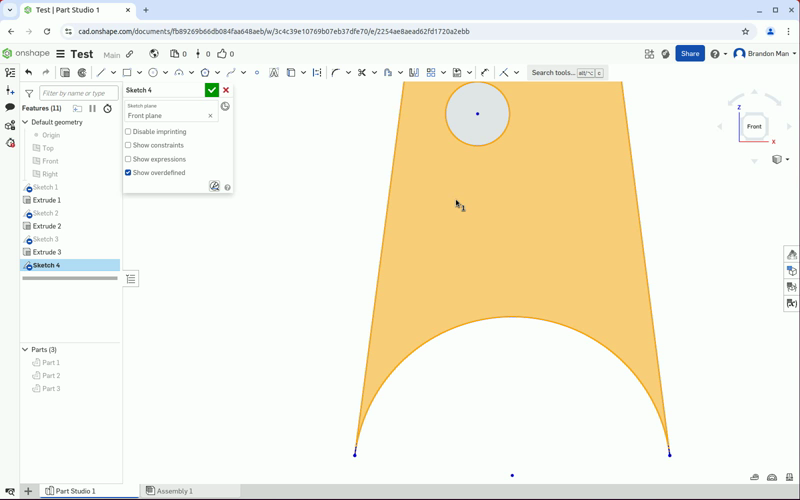
scroll(-6)
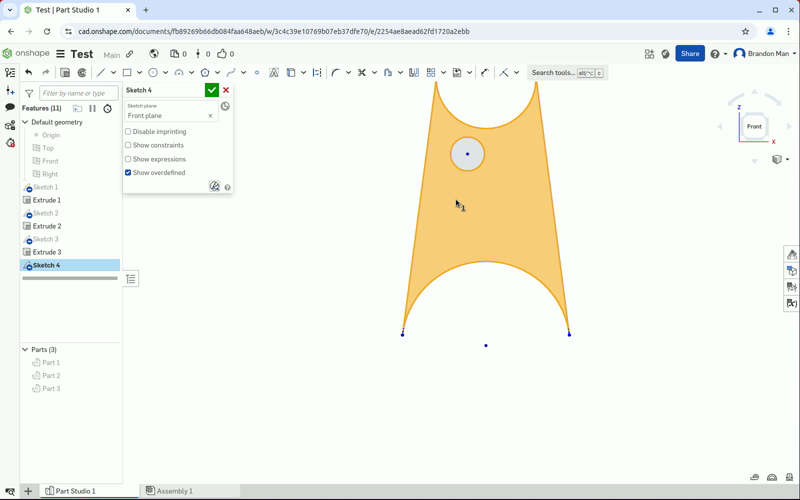
scroll(-6)
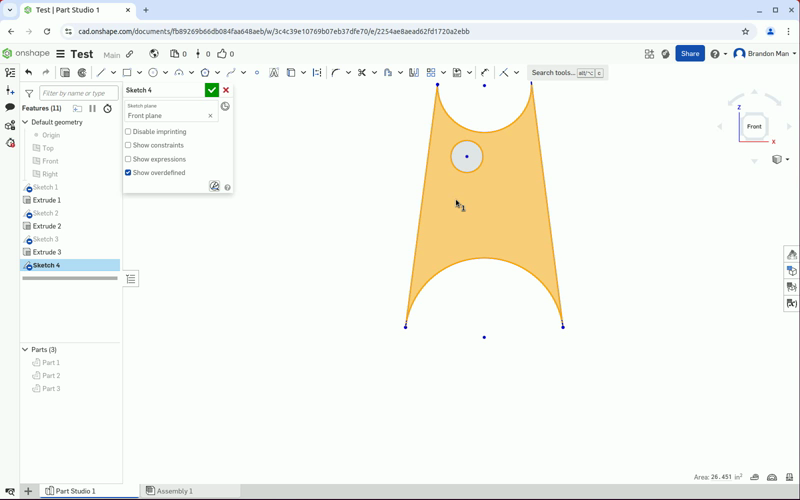
scroll(-6)
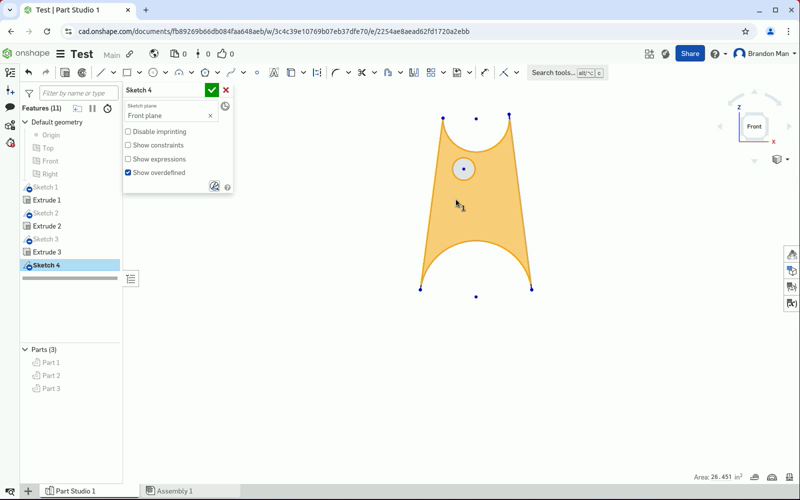
scroll(-6)
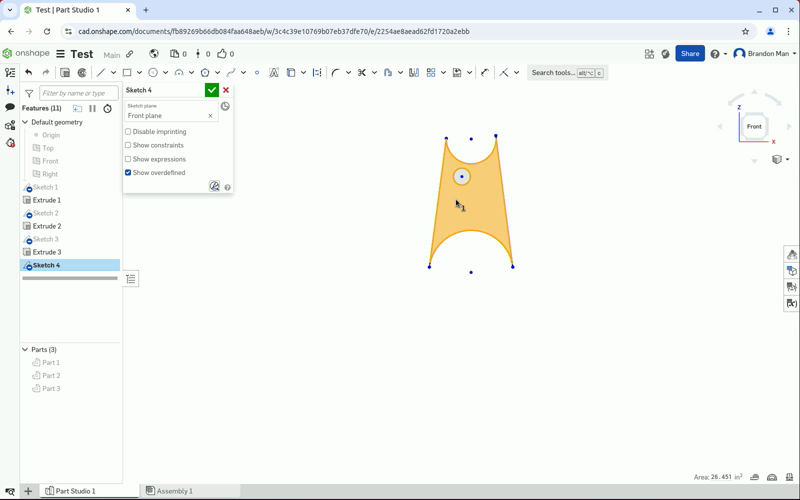
scroll(-6)
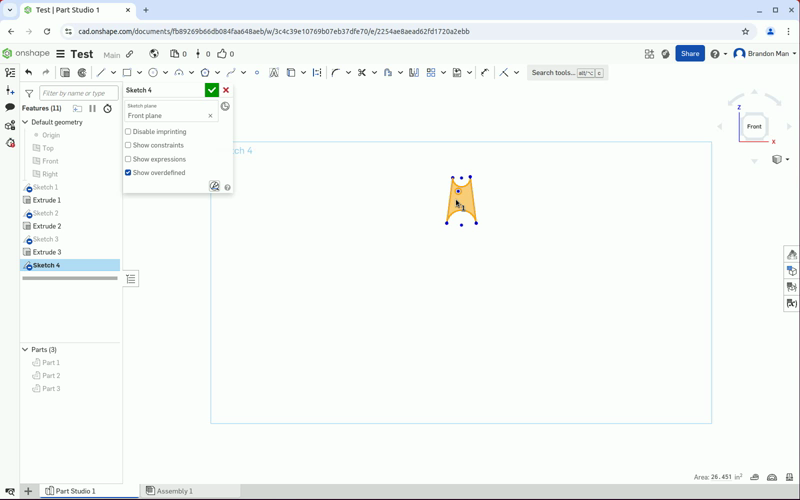
mouse_move(73, 352)
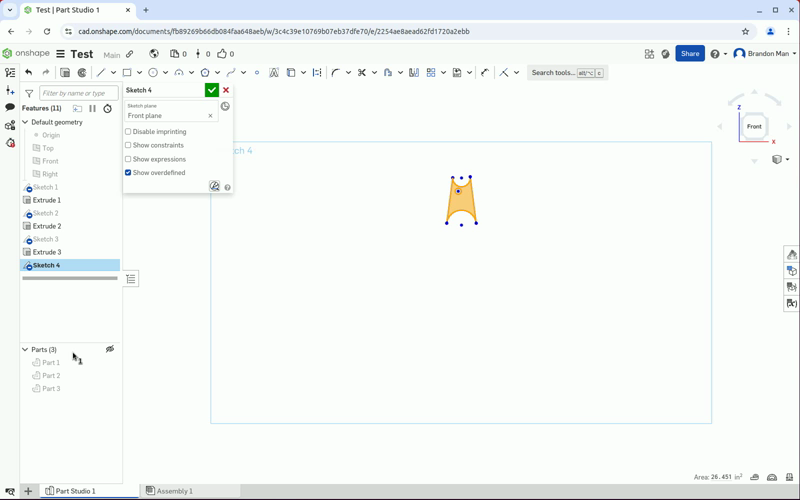
key(shift+y)
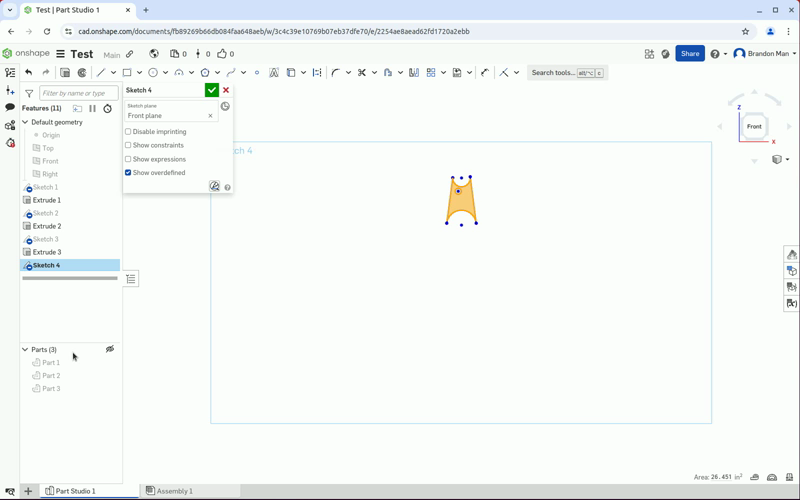
key(shift+e)
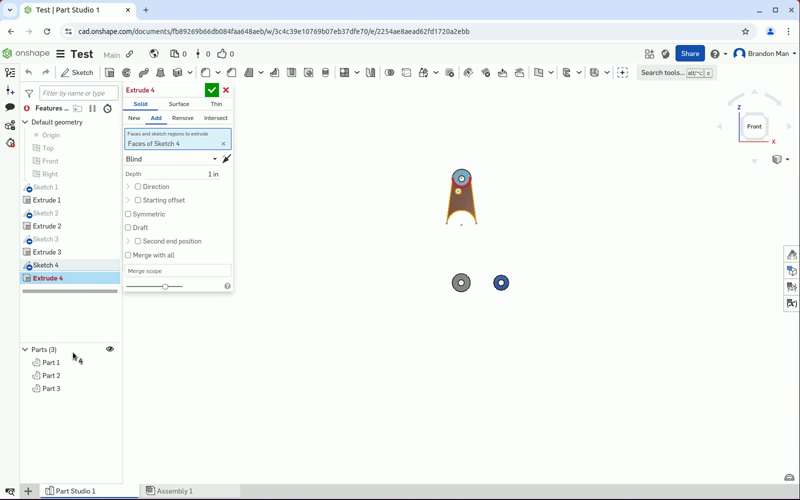
mouse_move(143, 106)
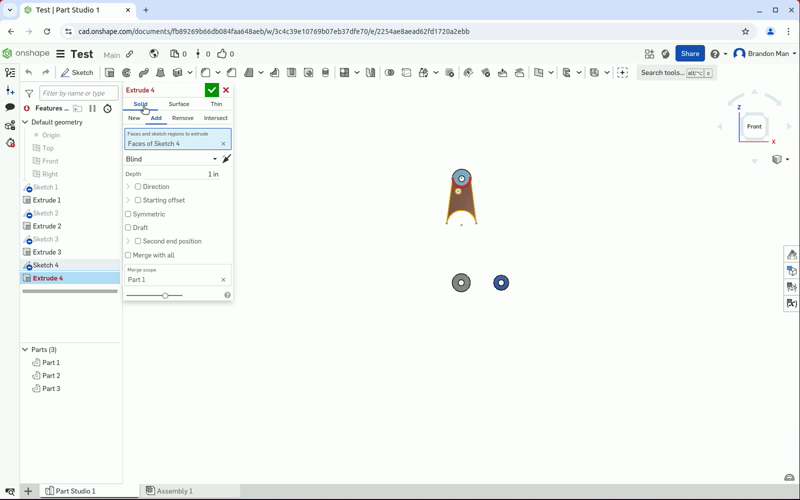
click(143, 106)
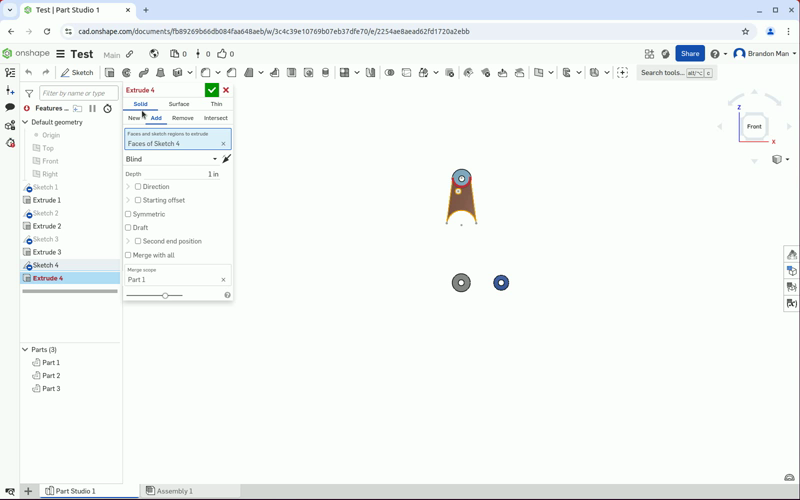
mouse_move(137, 120)
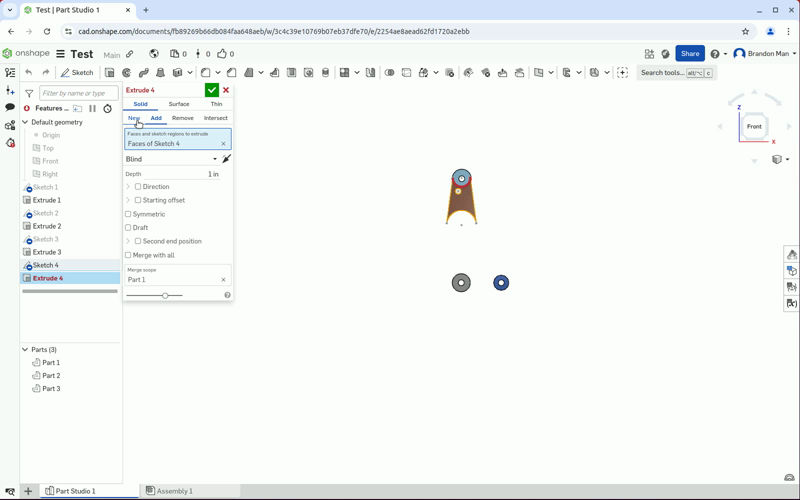
click(137, 120)
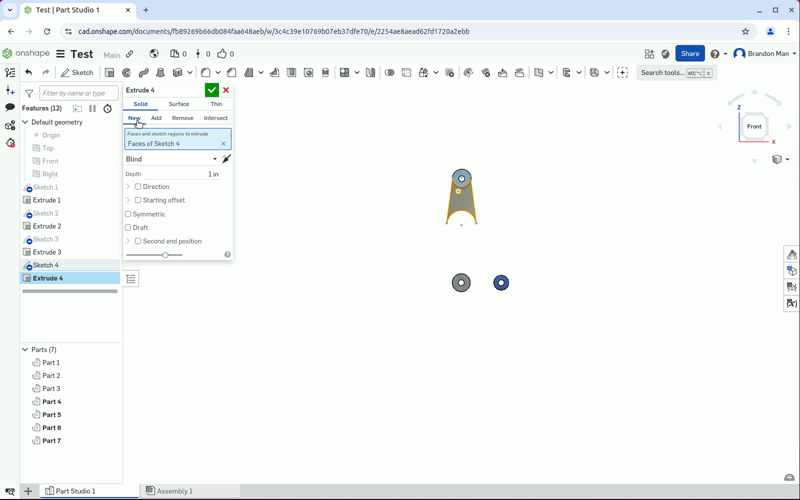
key(tab, 4)
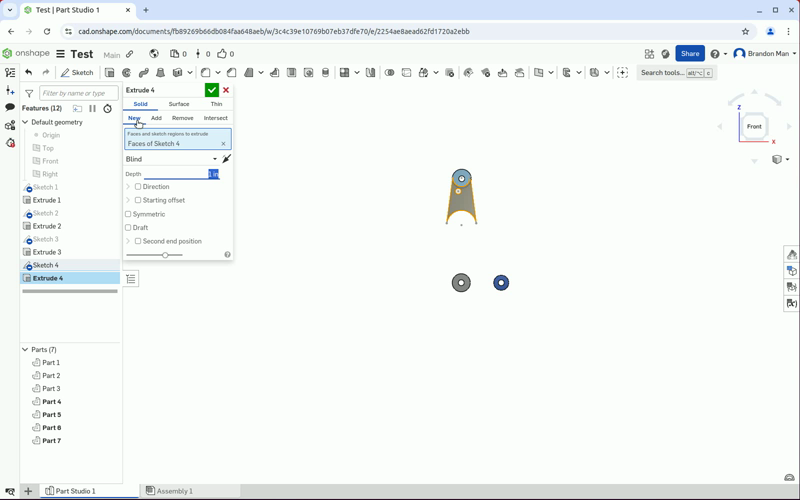
text(0.481)
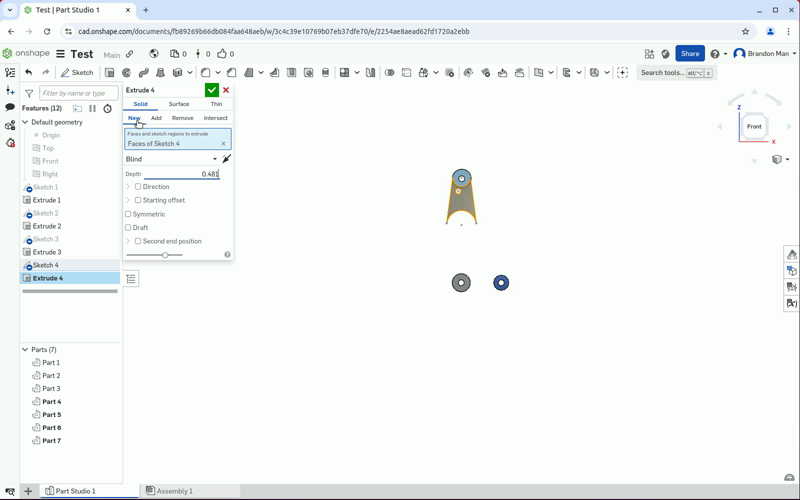
key(enter)
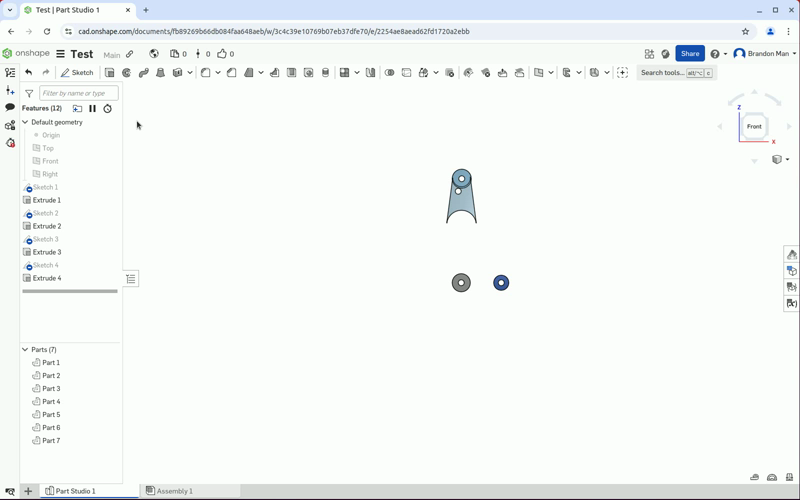
key(shift+h)
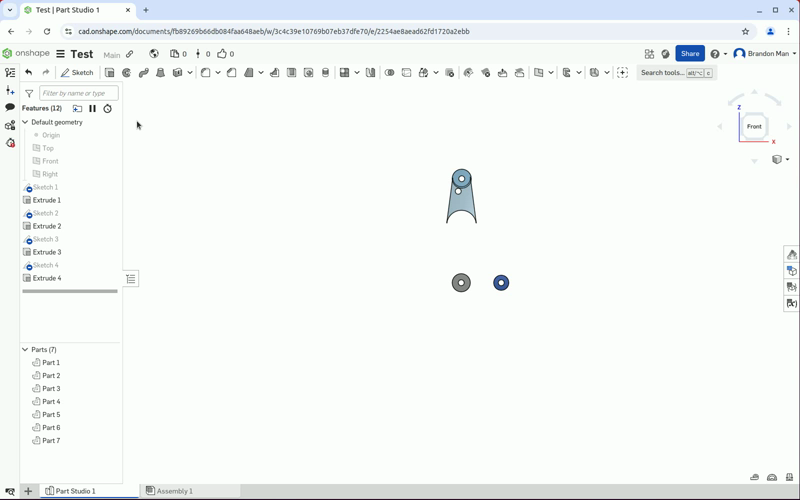
key(shift+h)
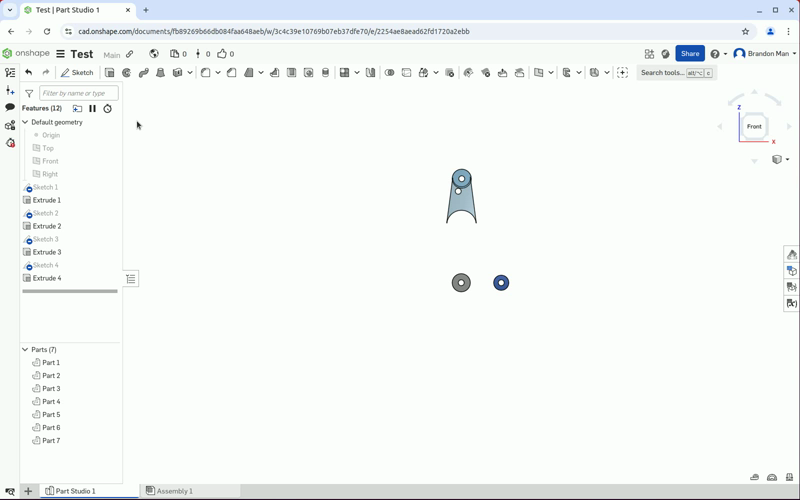
mouse_move(73, 189)
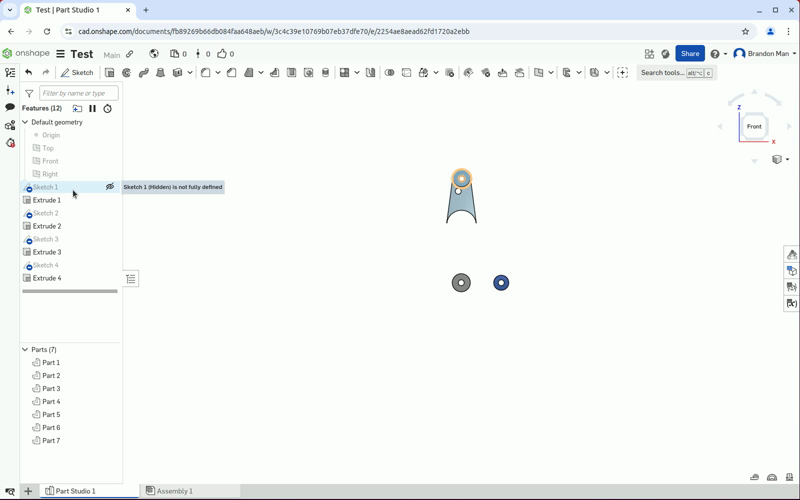
click(73, 189)
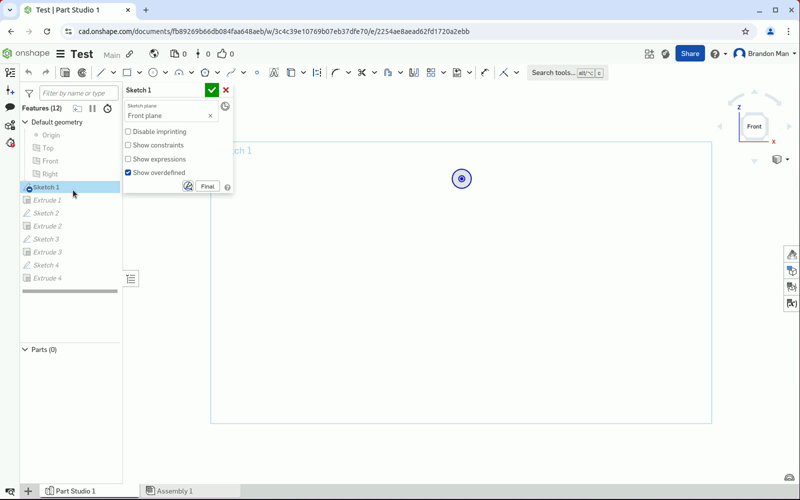
mouse_move(229, 92)
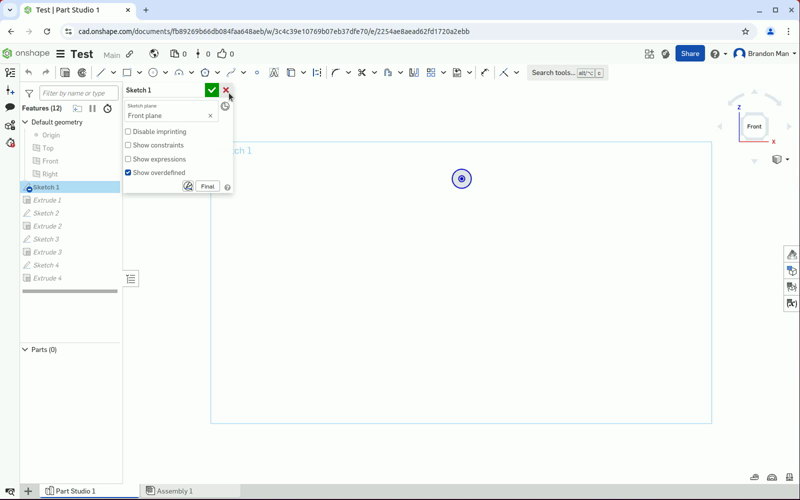
click(229, 92)
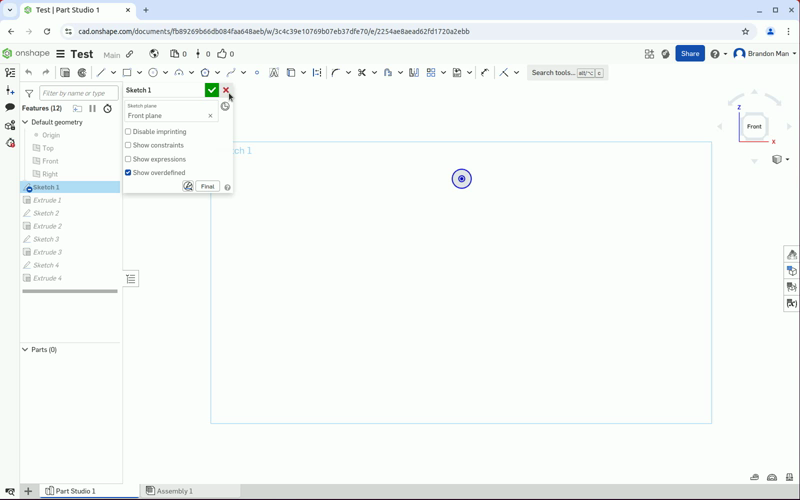
key(shift+s)
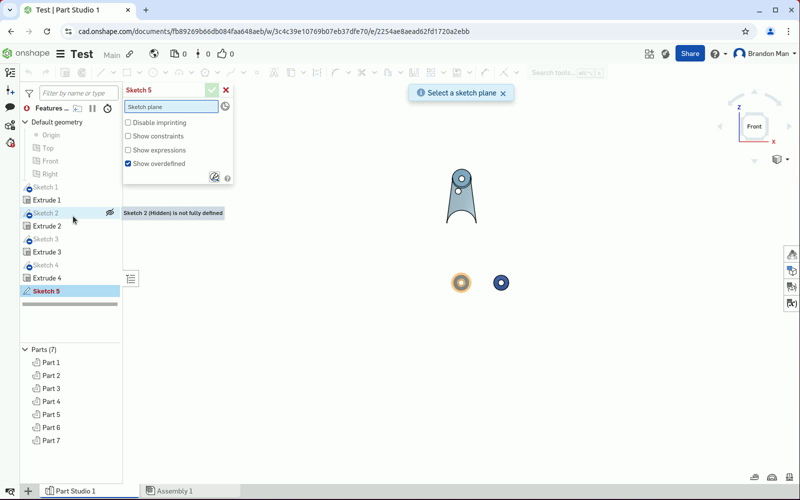
scroll(3)
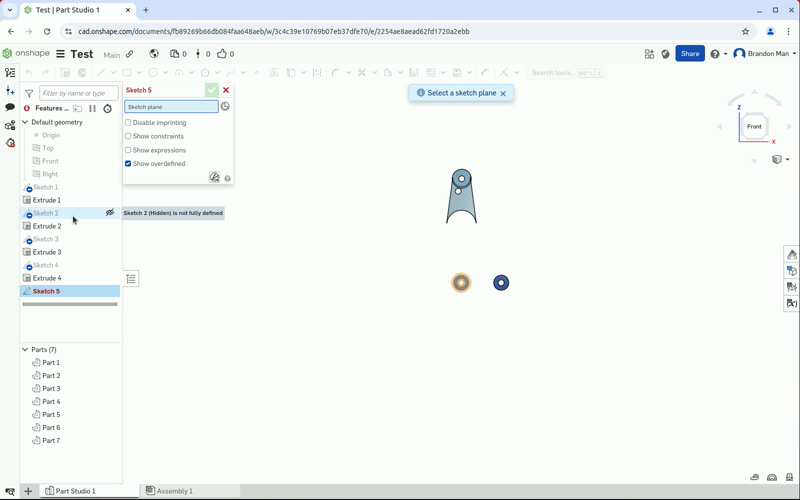
mouse_move(73, 163)
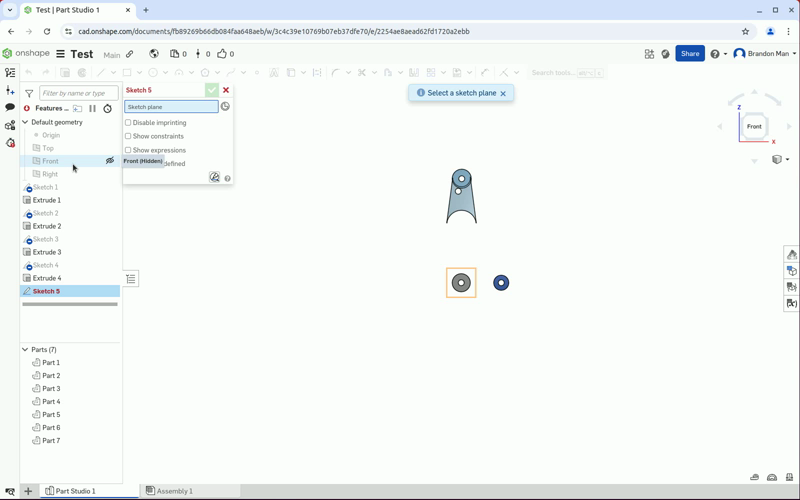
click(73, 163)
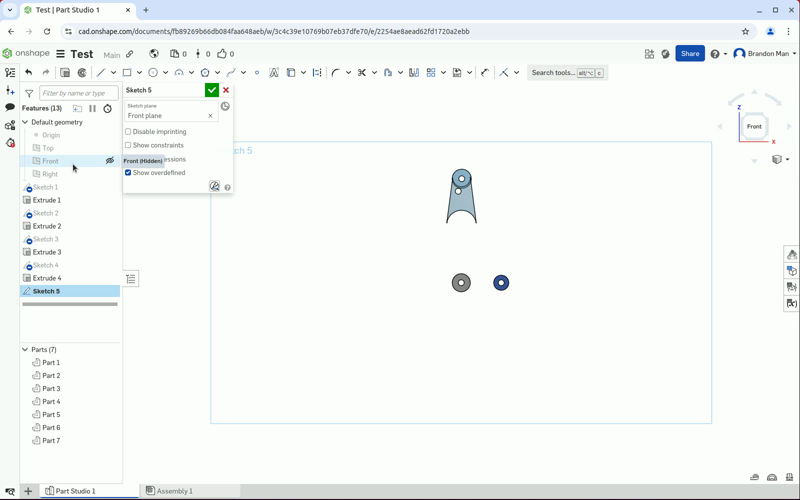
mouse_move(73, 352)
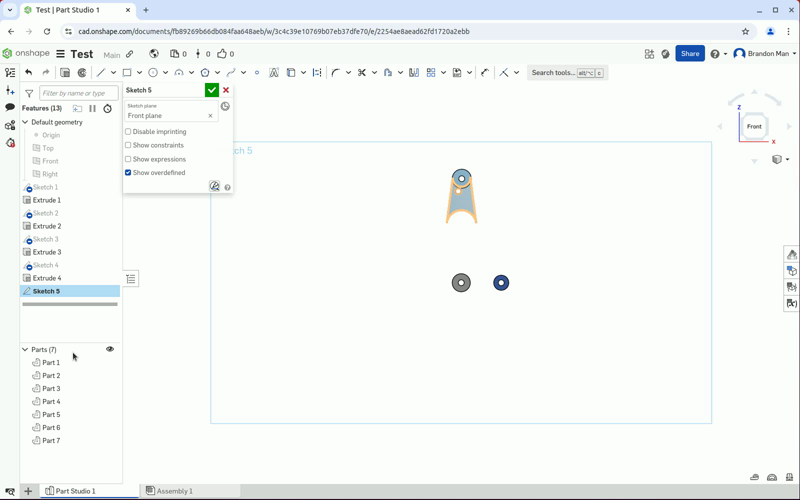
key(y)
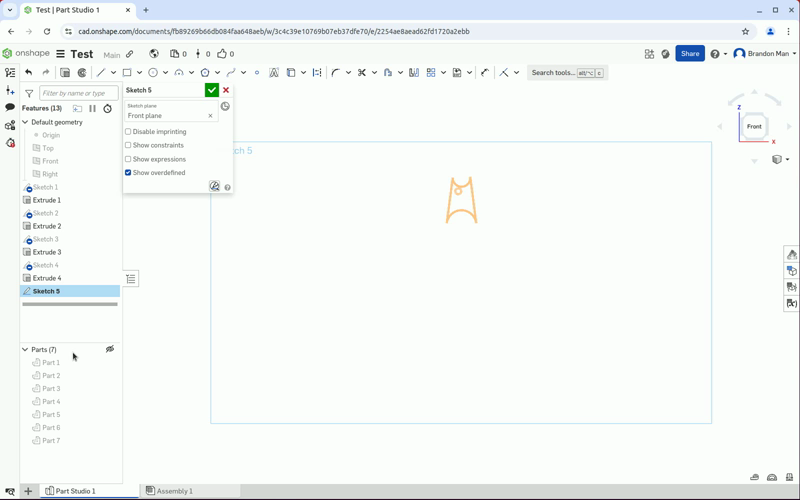
key(c)
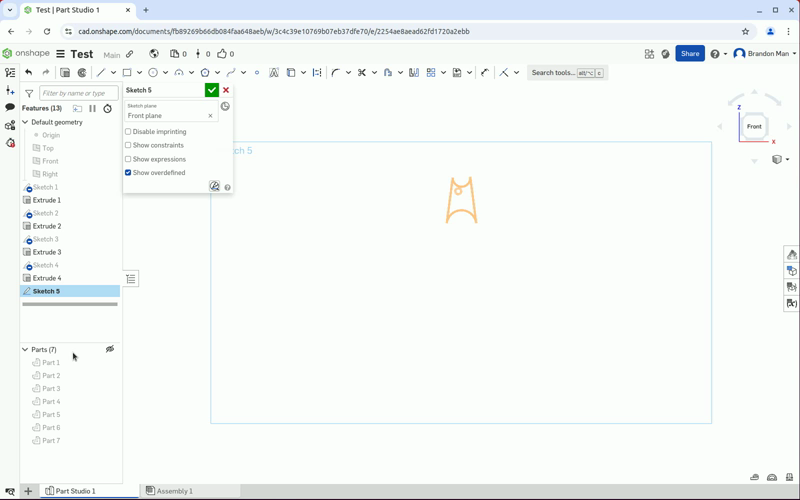
key_down(shift)
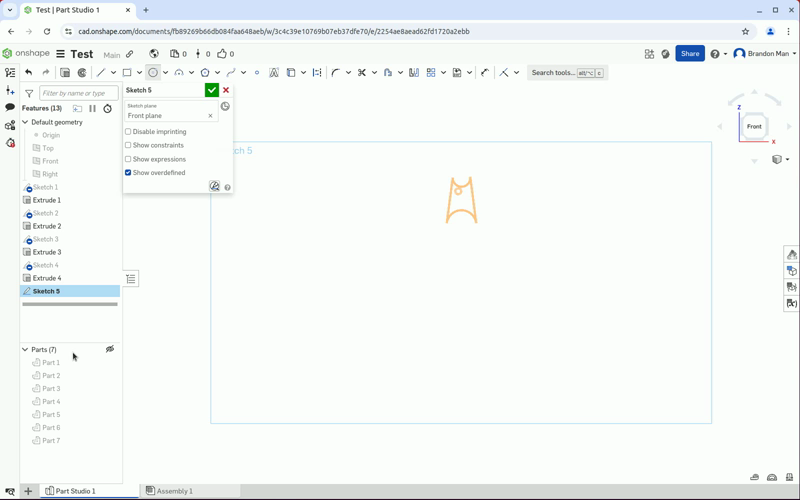
mouse_move(461, 225)
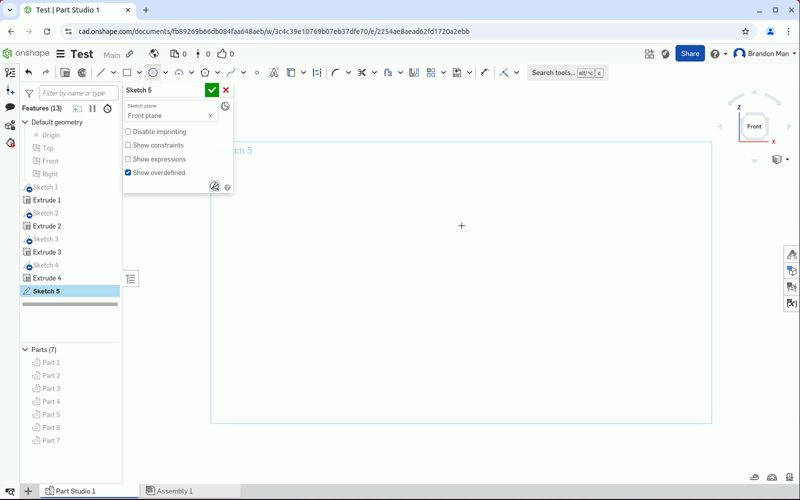
click(461, 225)
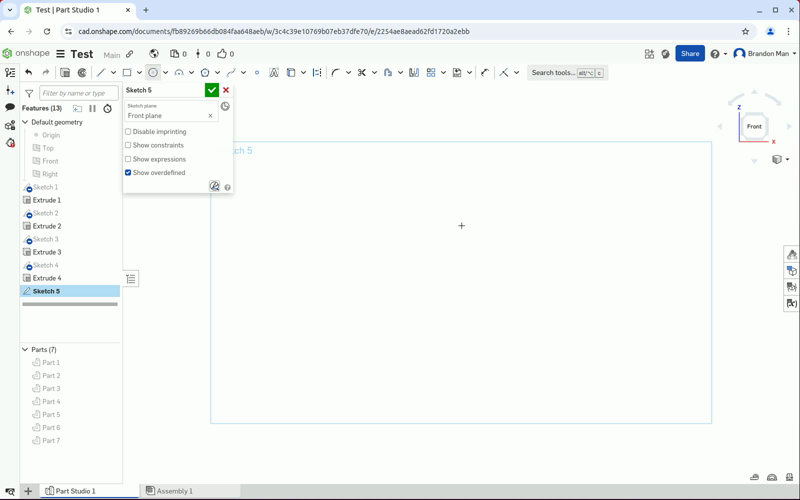
key_up(shift)
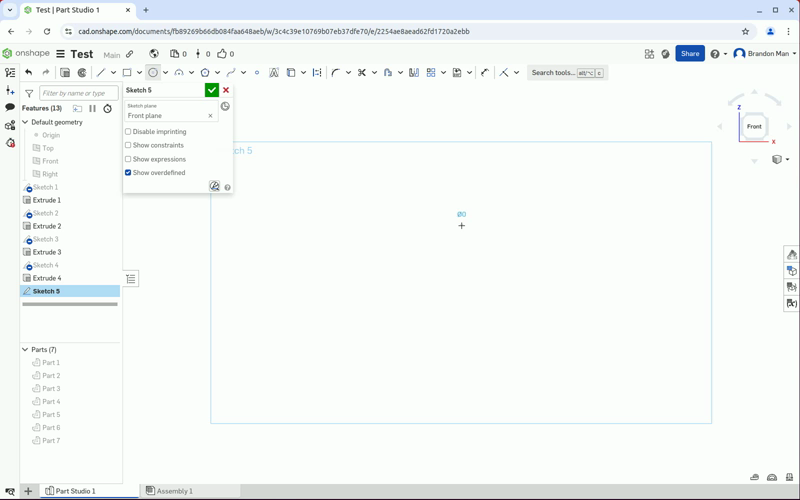
mouse_move(477, 225)
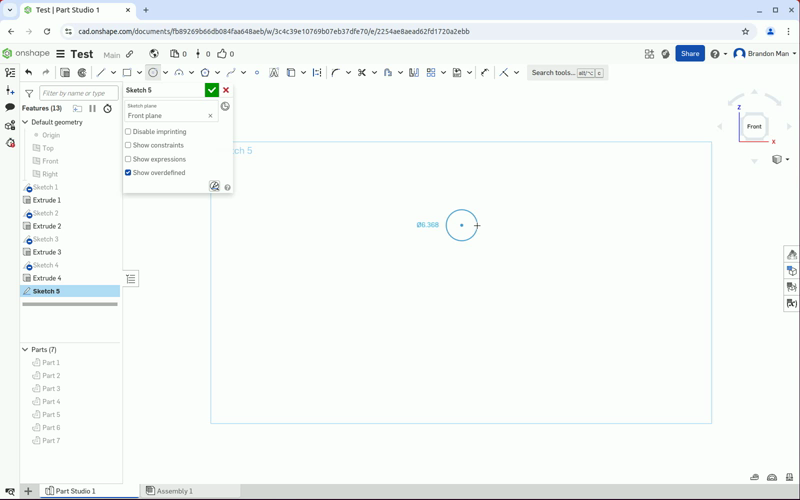
click(477, 225)
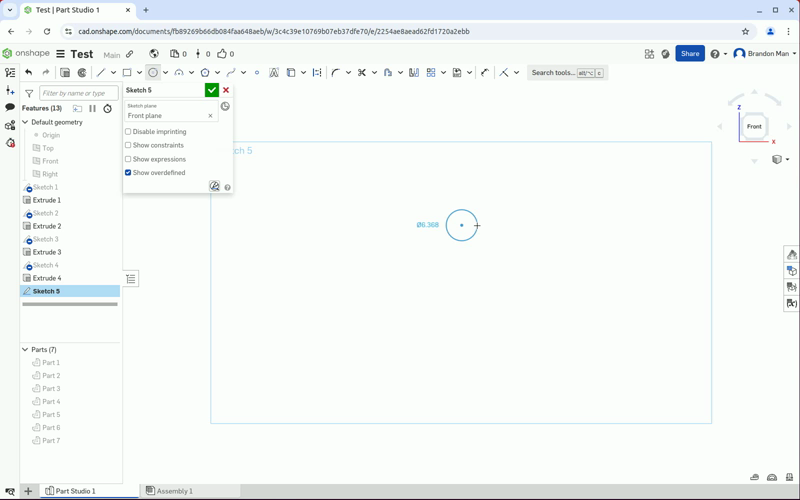
key(esc)
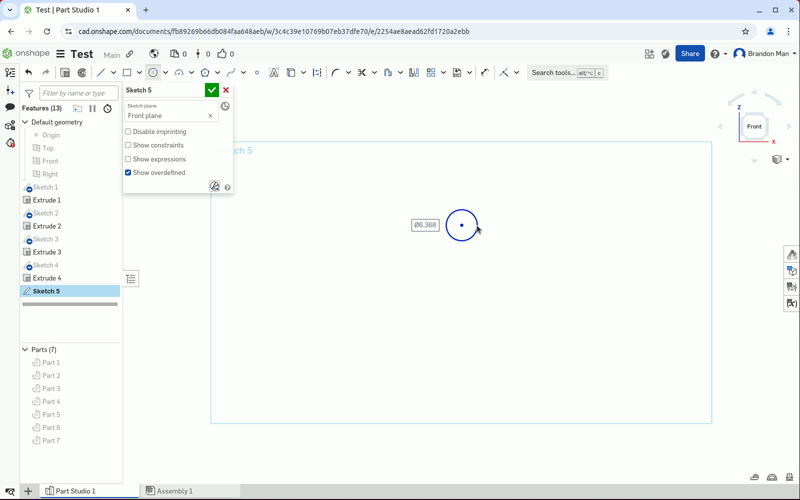
key(c)
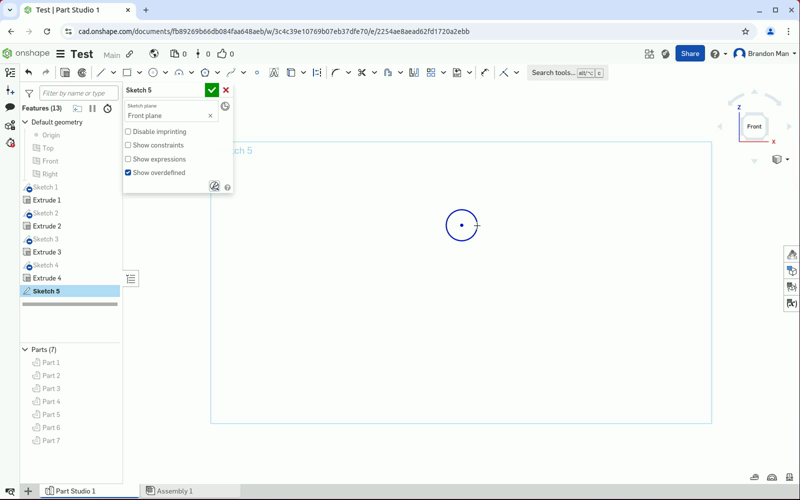
key_down(shift)
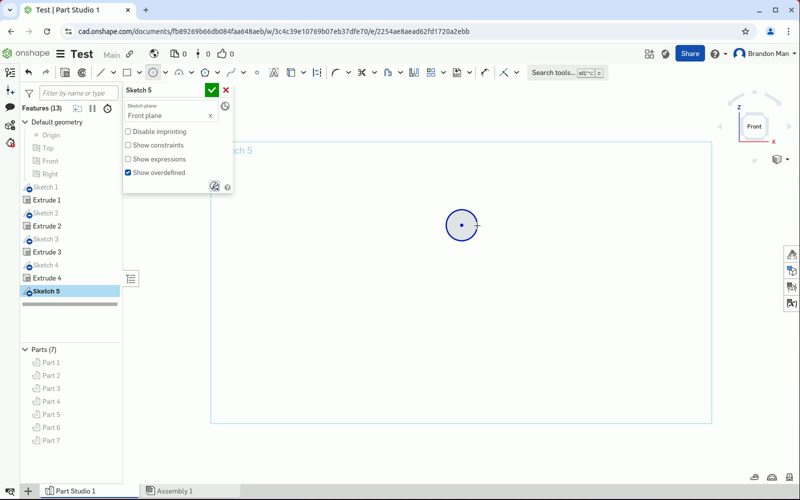
mouse_move(461, 225)
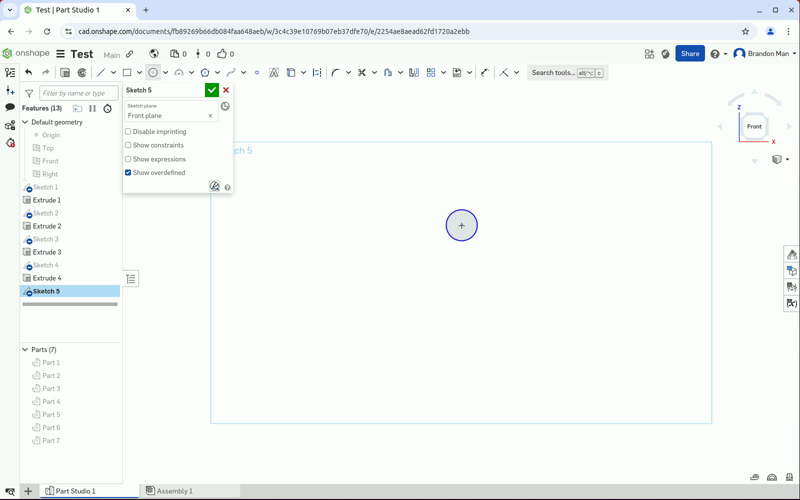
click(461, 225)
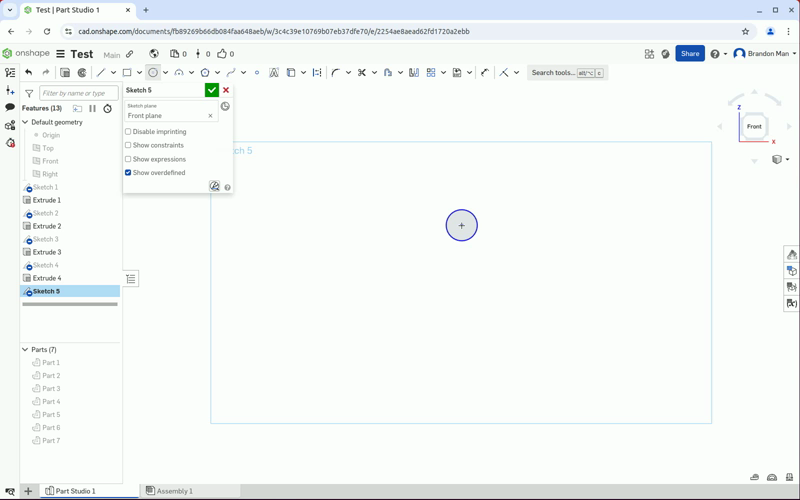
key_up(shift)
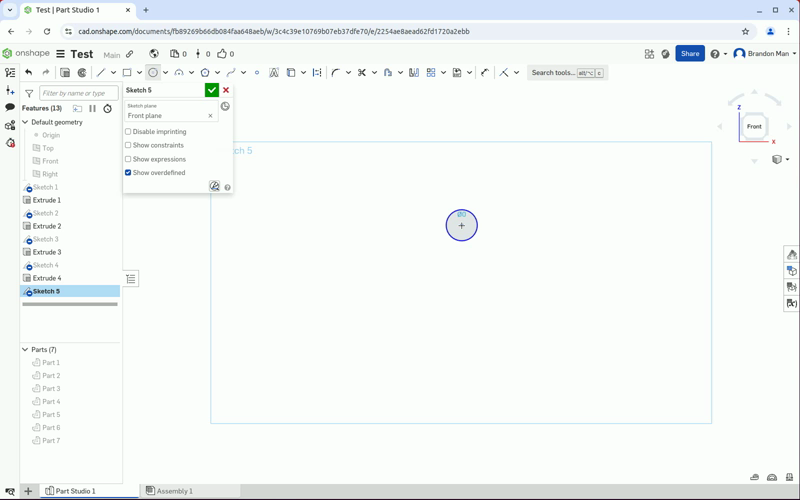
mouse_move(465, 225)
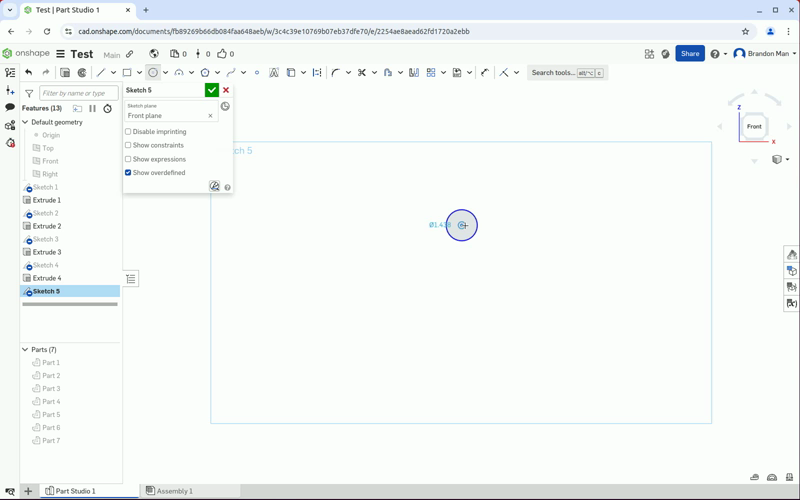
scroll(6)
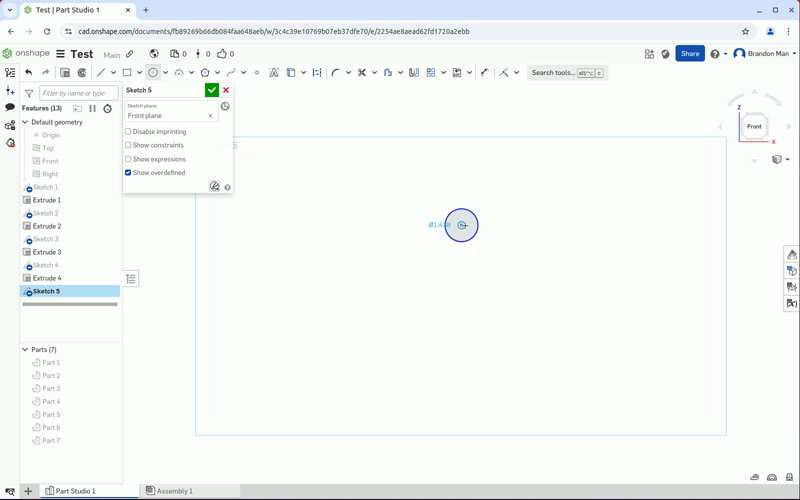
scroll(6)
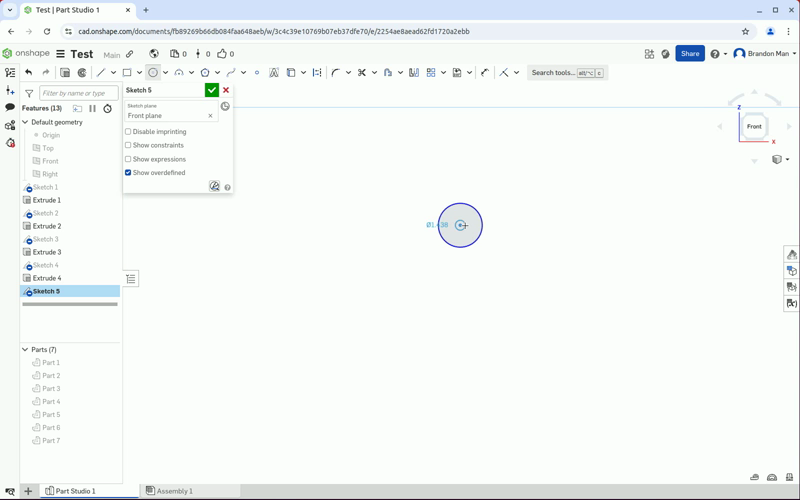
scroll(6)
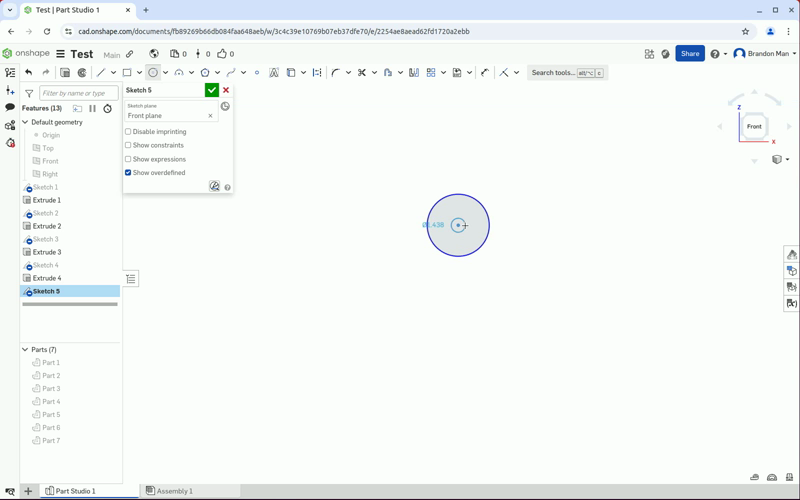
scroll(6)
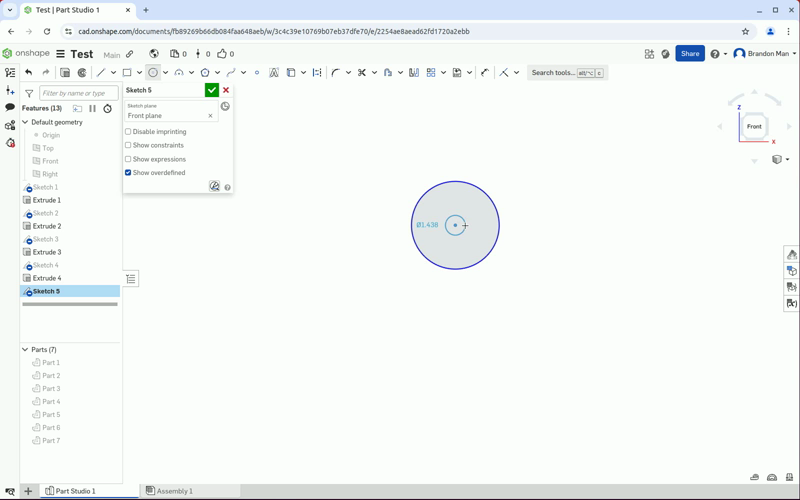
scroll(6)
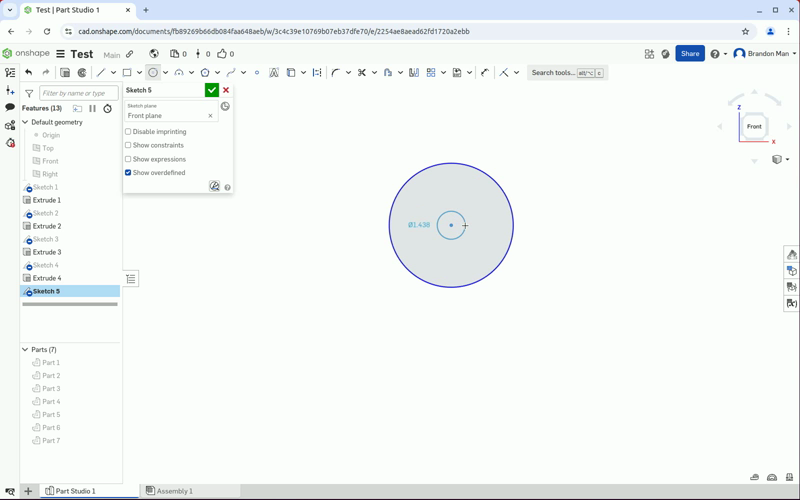
scroll(6)
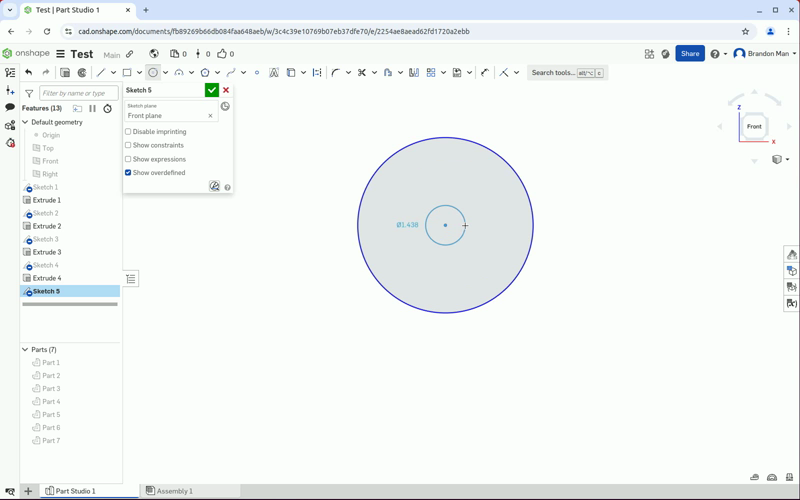
scroll(6)
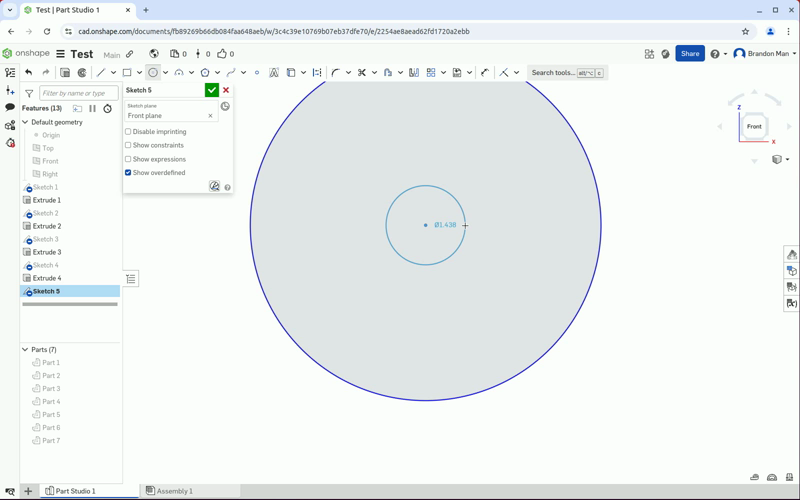
click(465, 225)
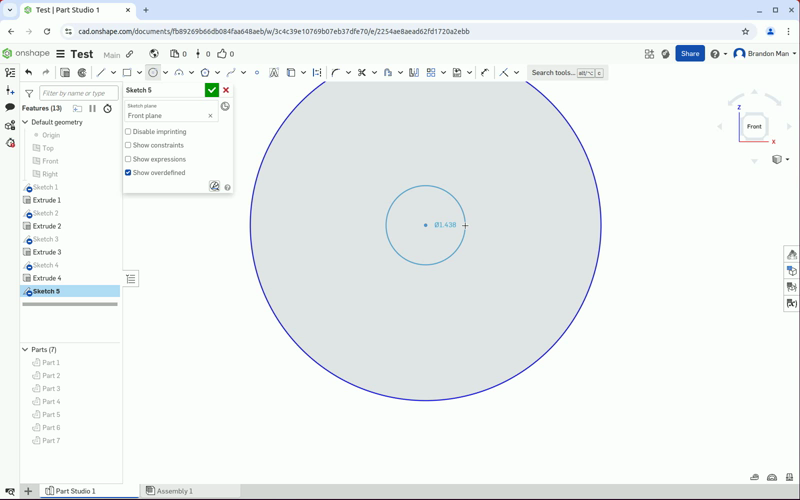
scroll(-6)
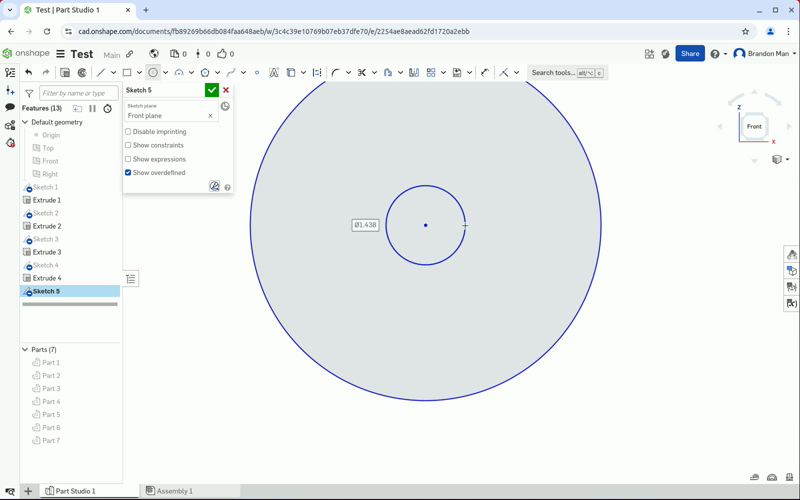
scroll(-6)
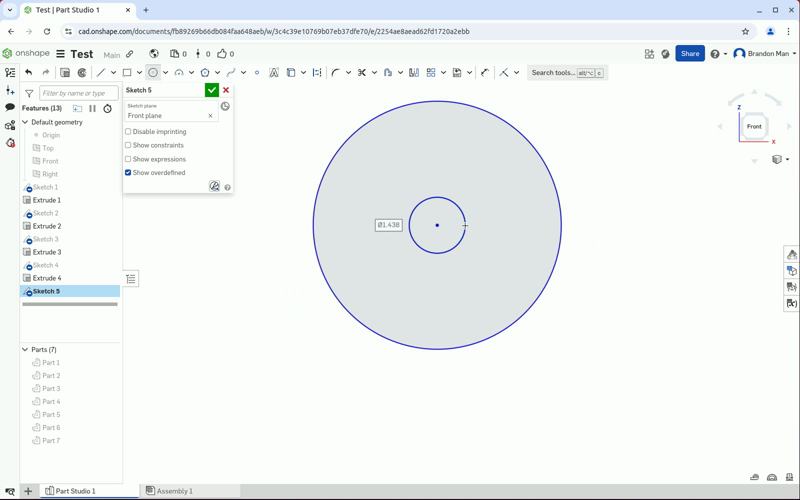
scroll(-6)
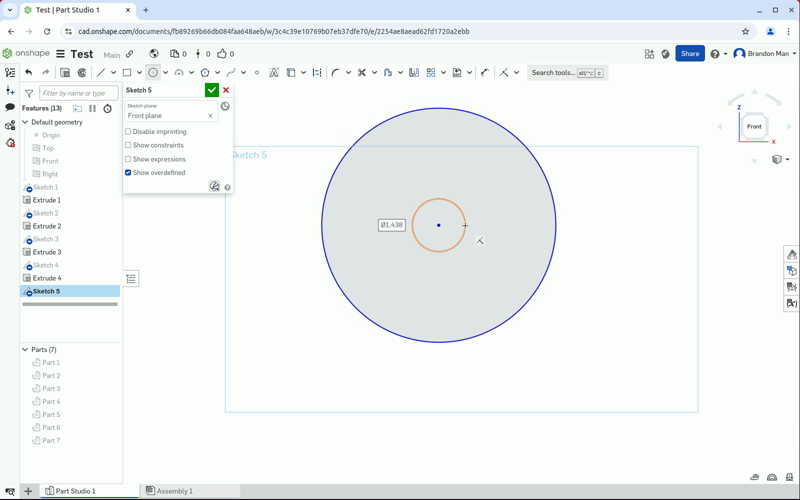
scroll(-6)
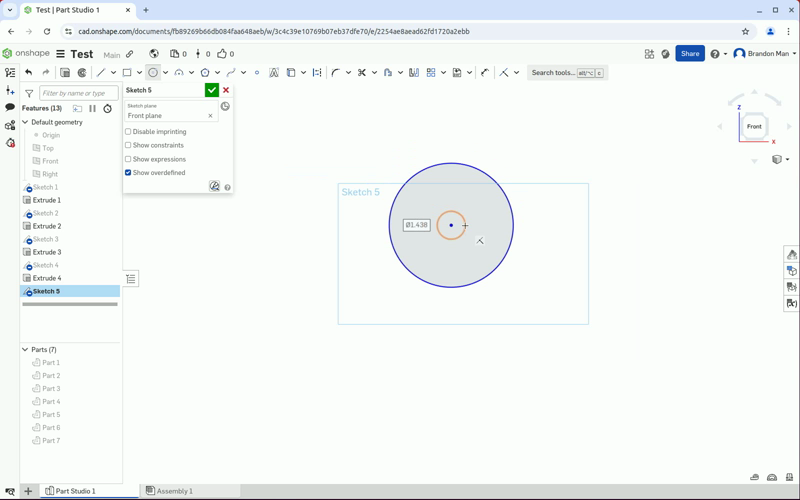
scroll(-6)
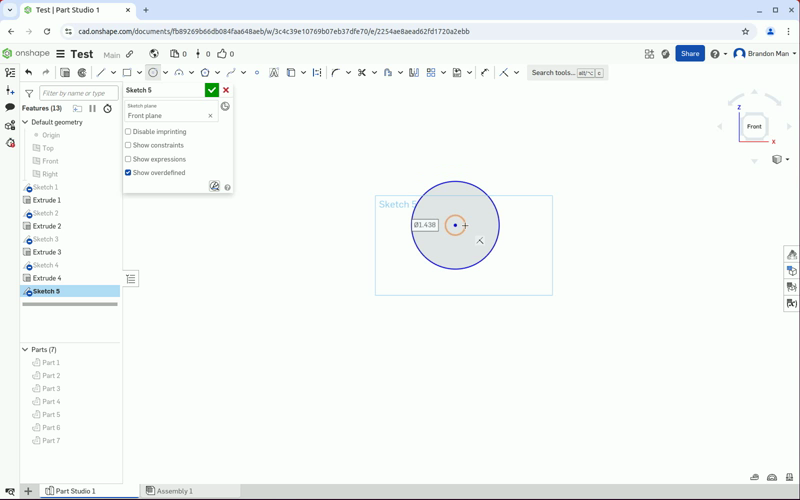
scroll(-6)
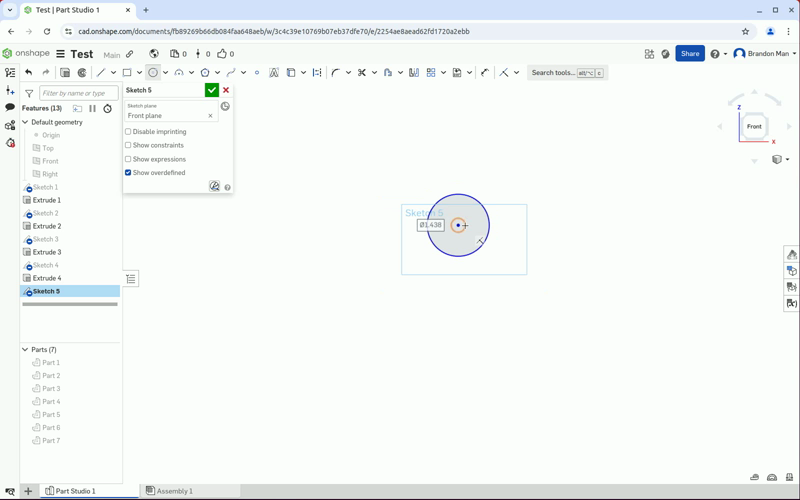
scroll(-6)
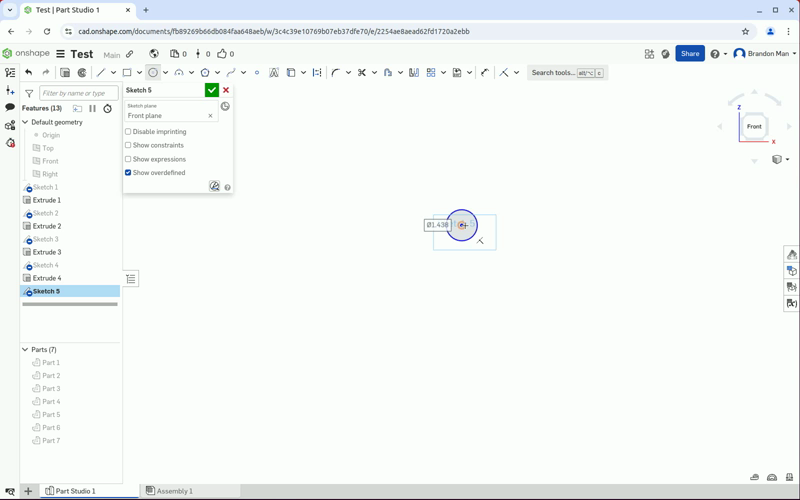
key(esc)
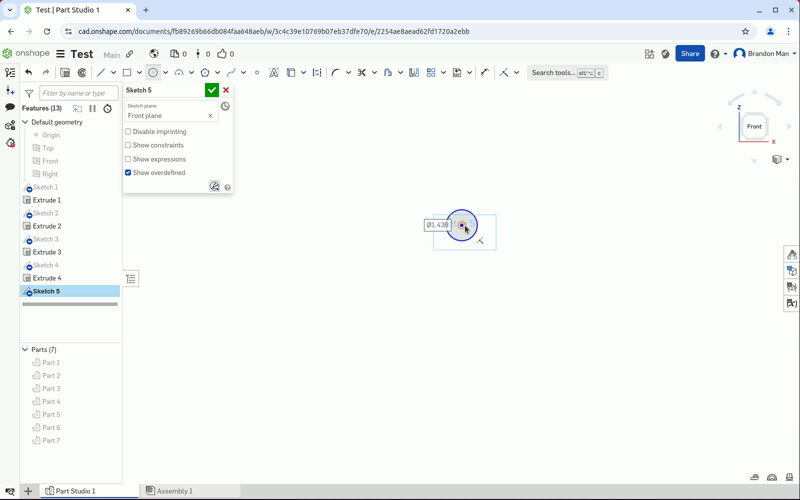
mouse_move(475, 229)
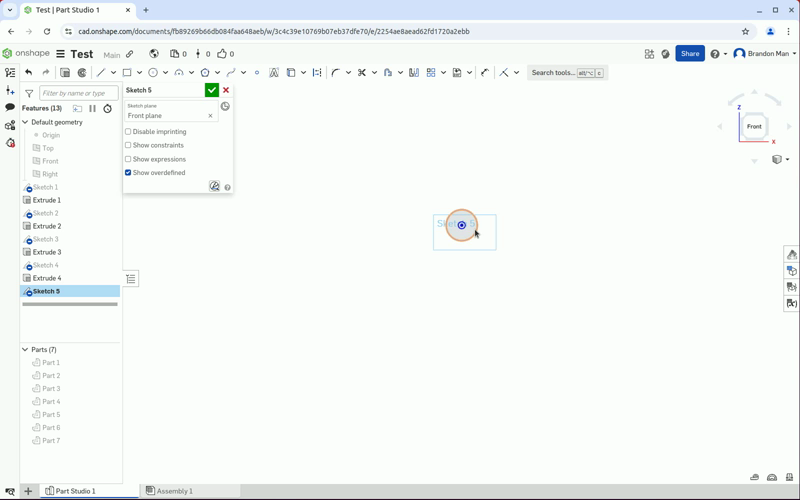
scroll(6)
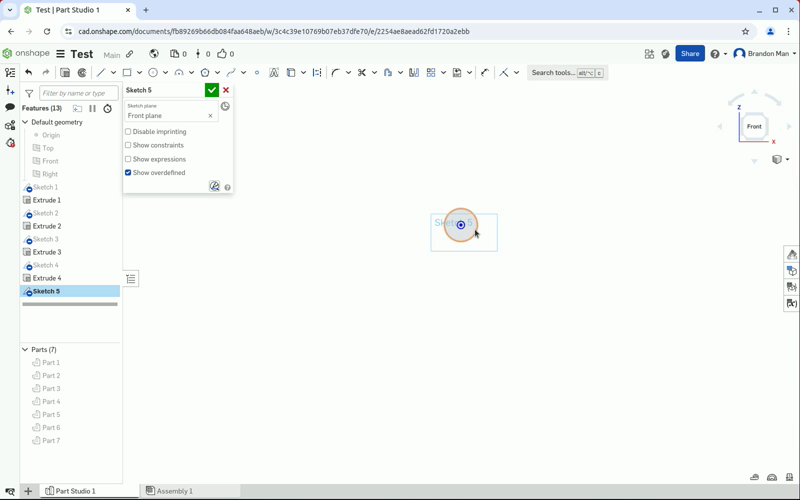
scroll(6)
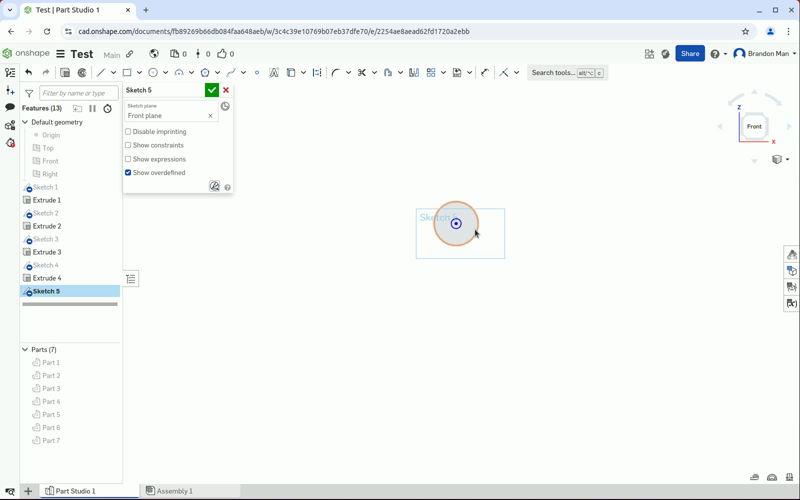
scroll(6)
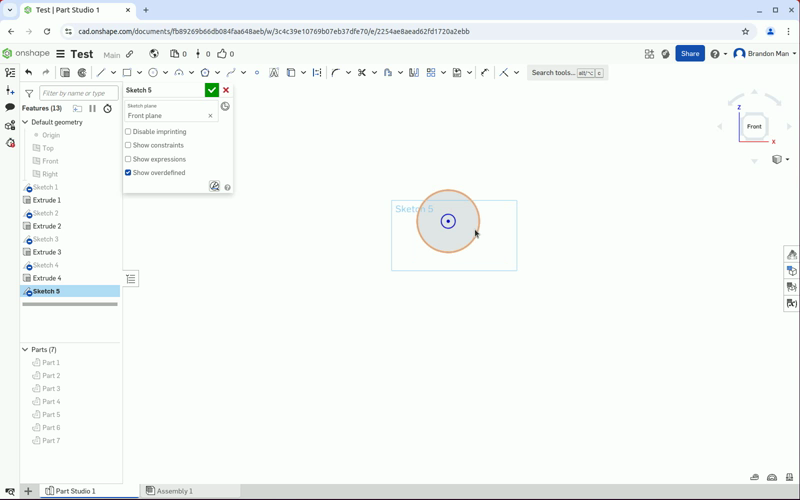
scroll(6)
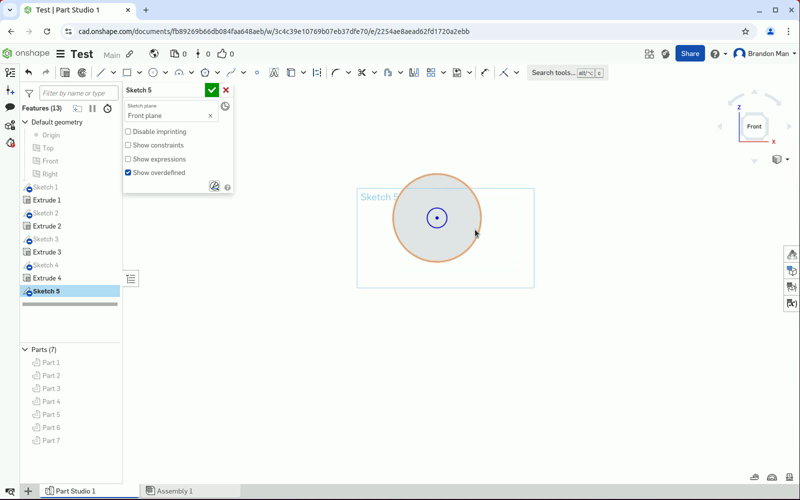
scroll(6)
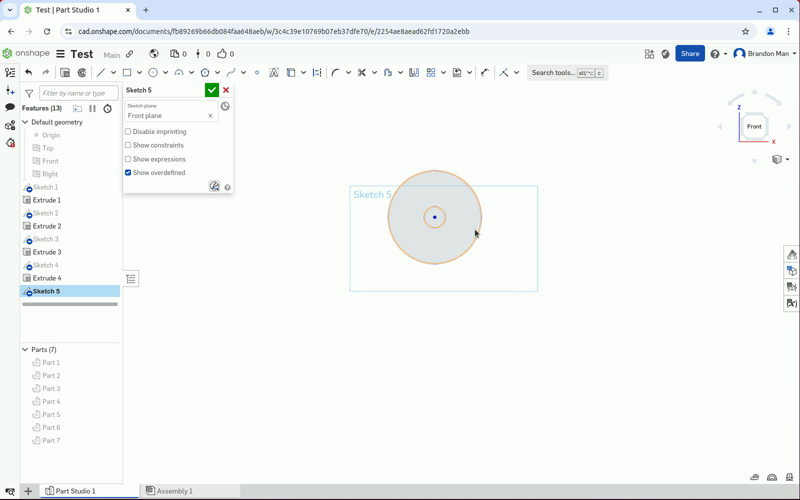
scroll(6)
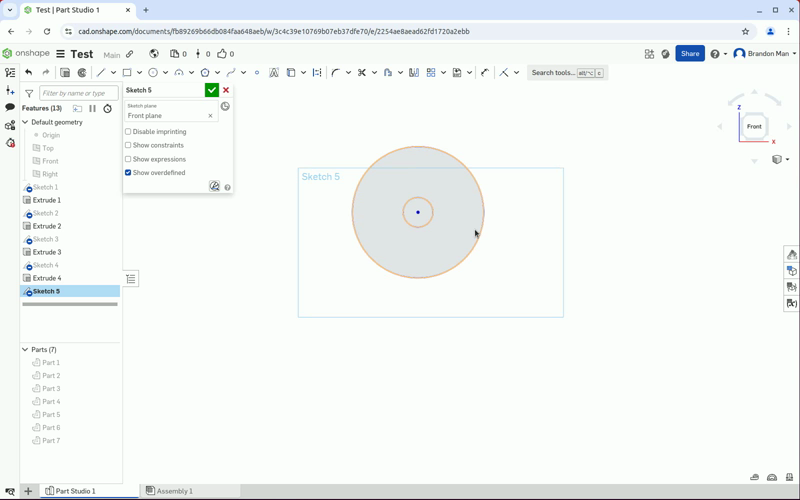
scroll(6)
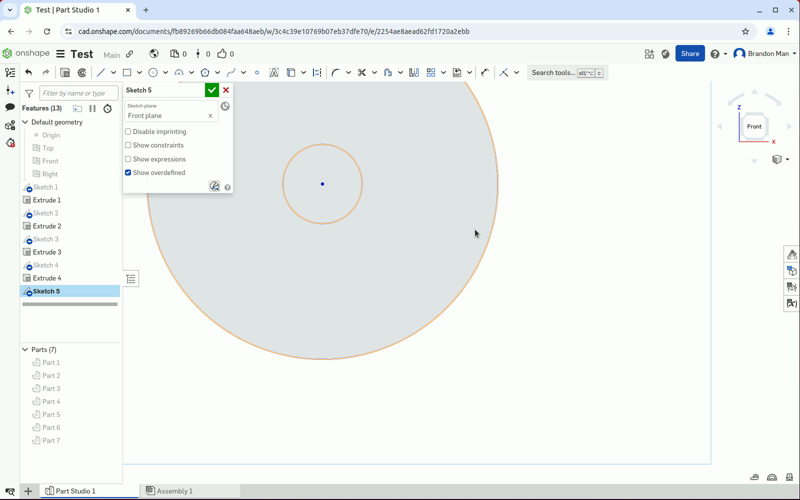
click(475, 229)
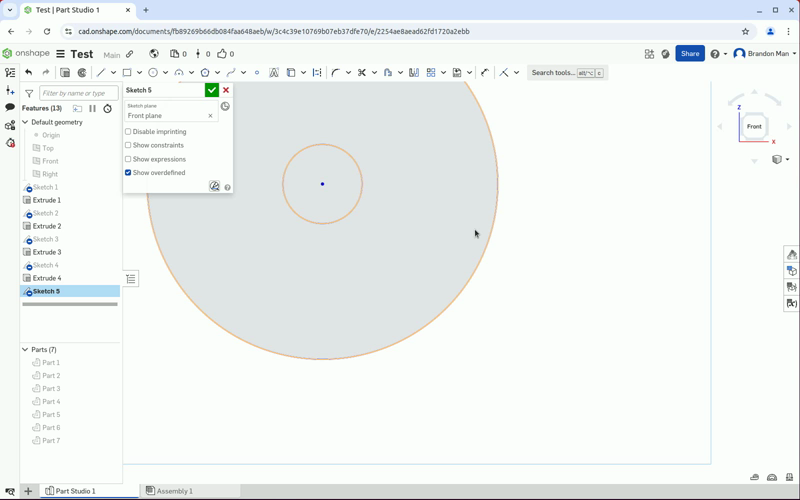
scroll(-6)
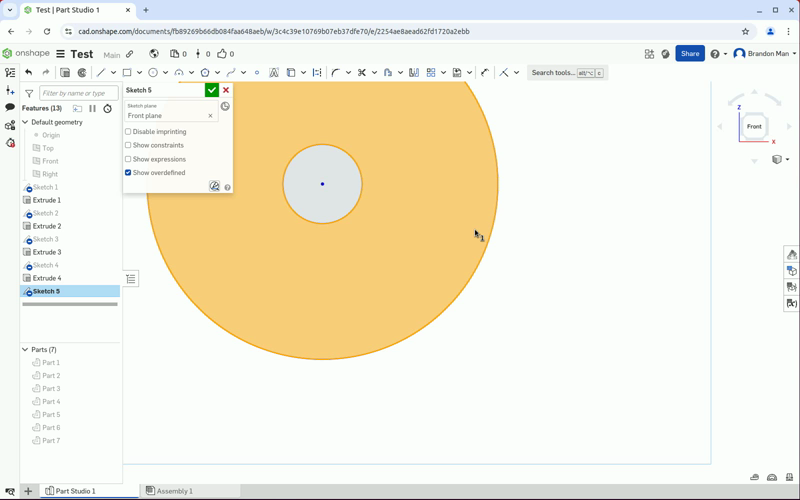
scroll(-6)
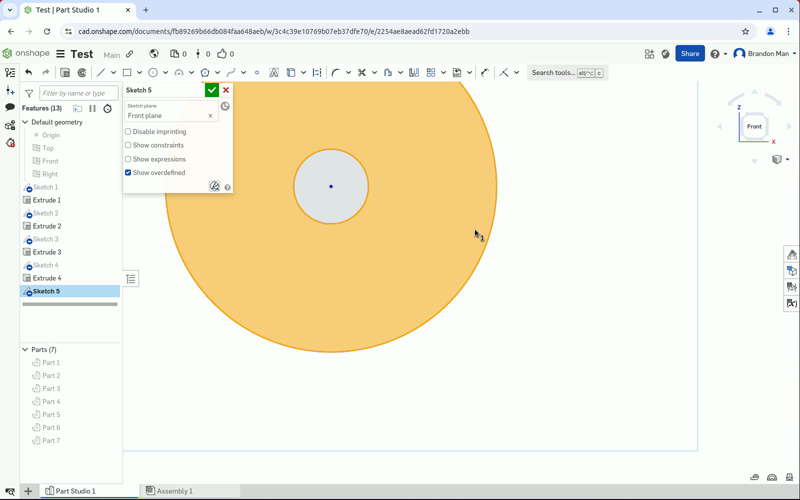
scroll(-6)
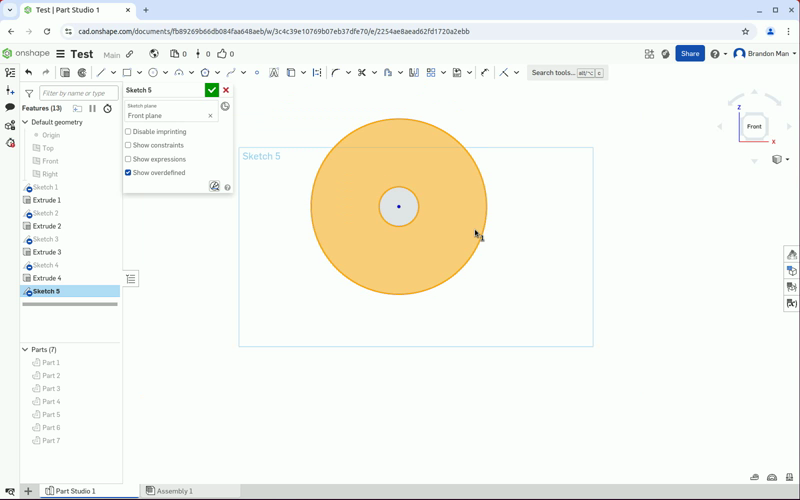
scroll(-6)
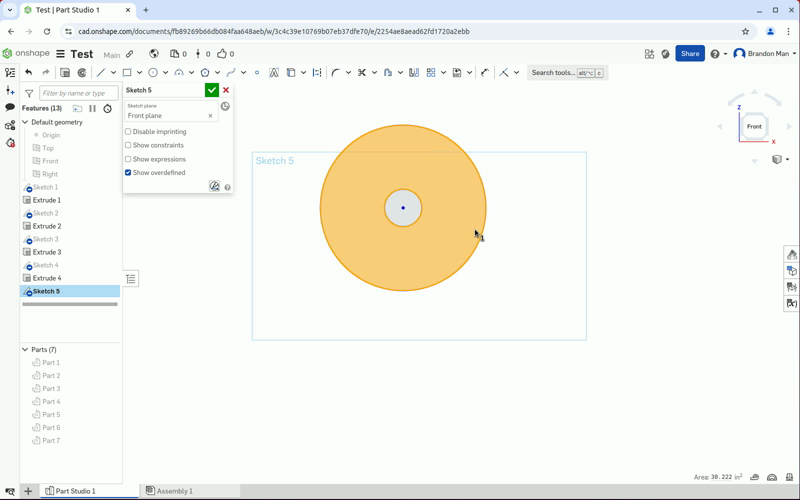
scroll(-6)
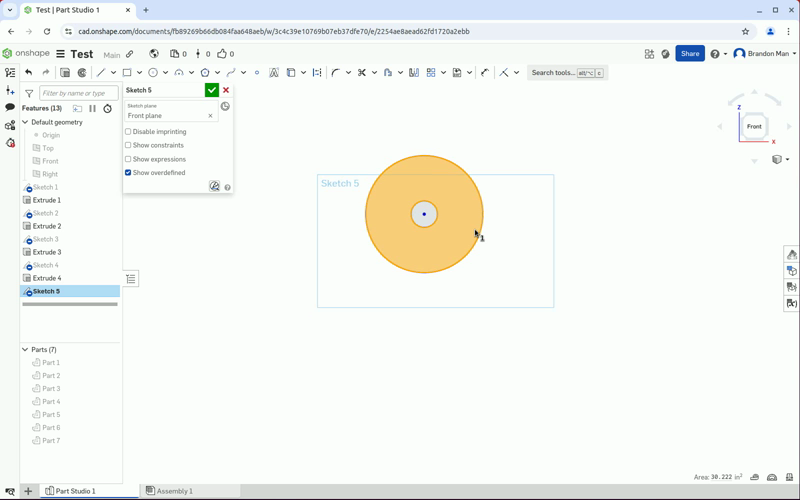
scroll(-6)
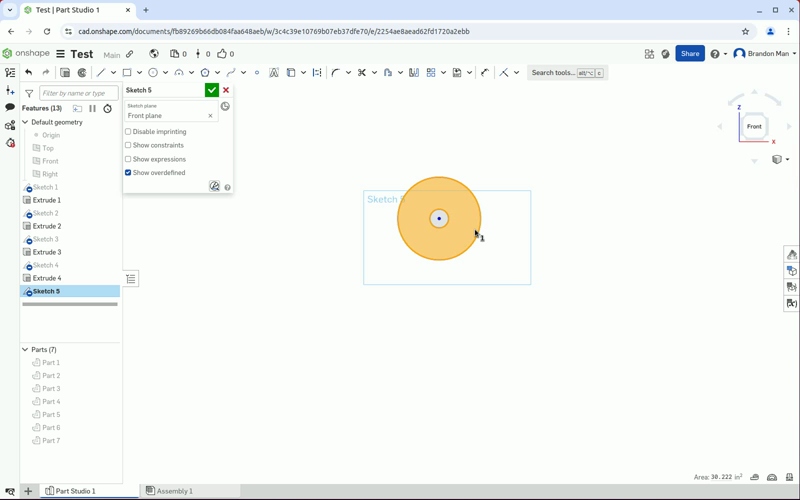
scroll(-6)
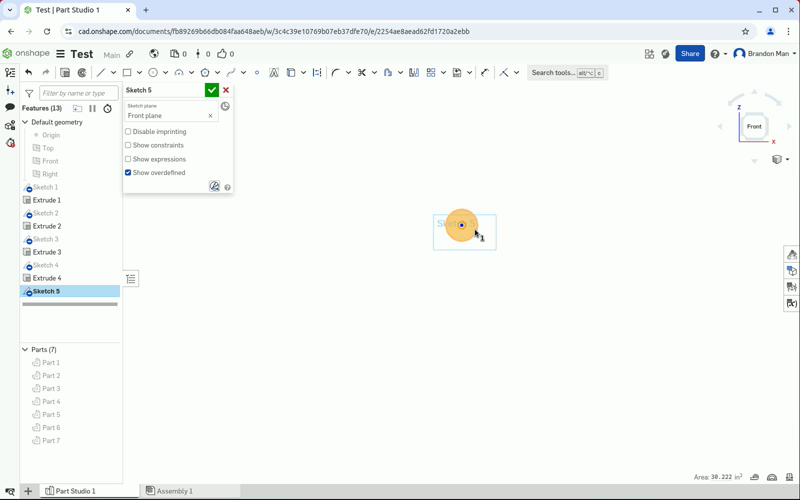
mouse_move(73, 352)
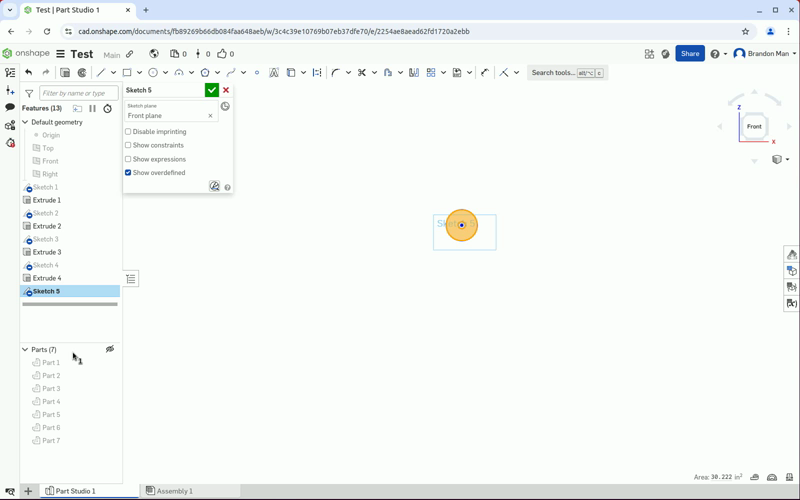
key(shift+y)
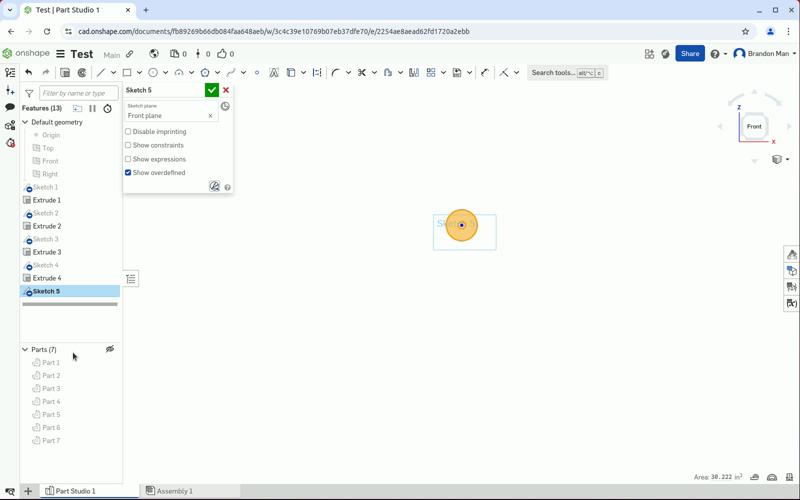
key(shift+e)
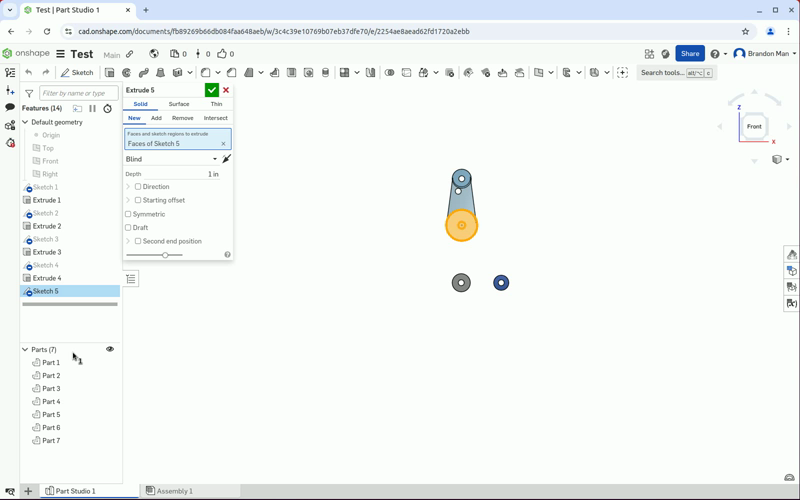
mouse_move(143, 106)
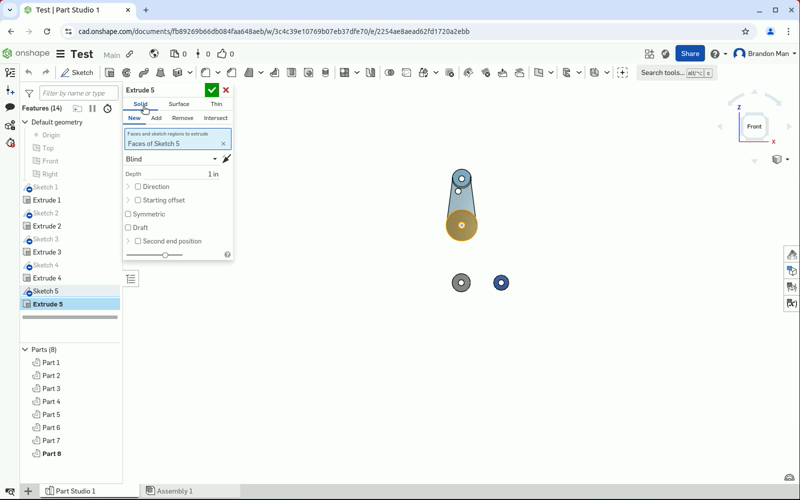
click(143, 106)
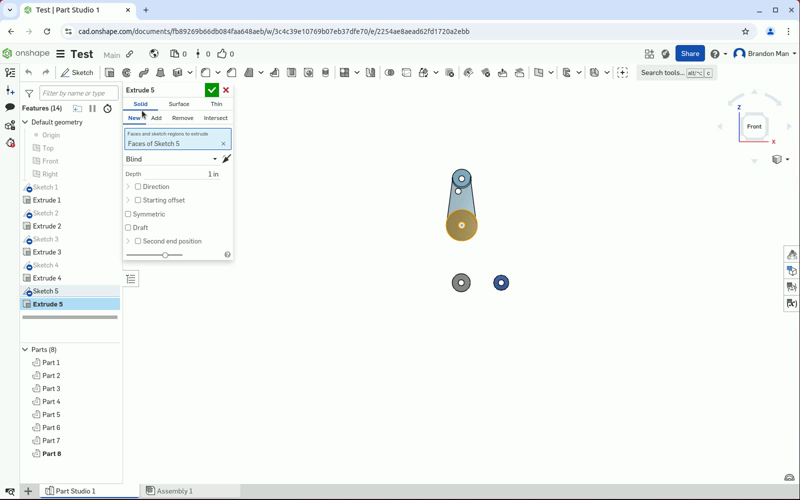
mouse_move(137, 120)
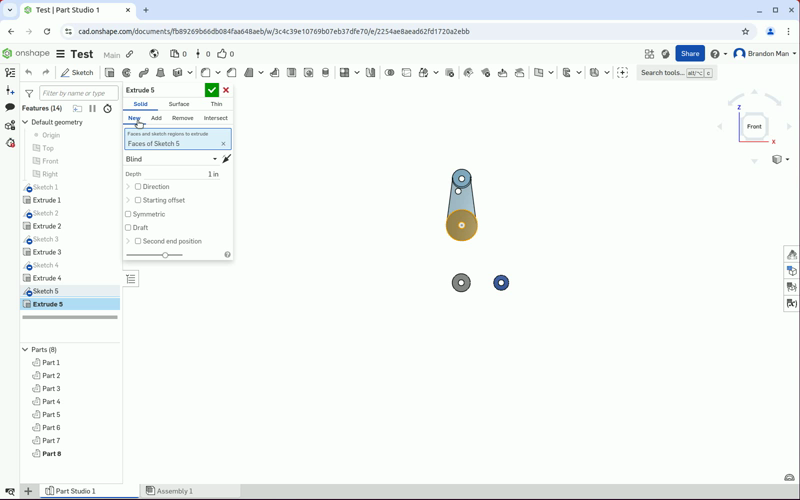
click(137, 120)
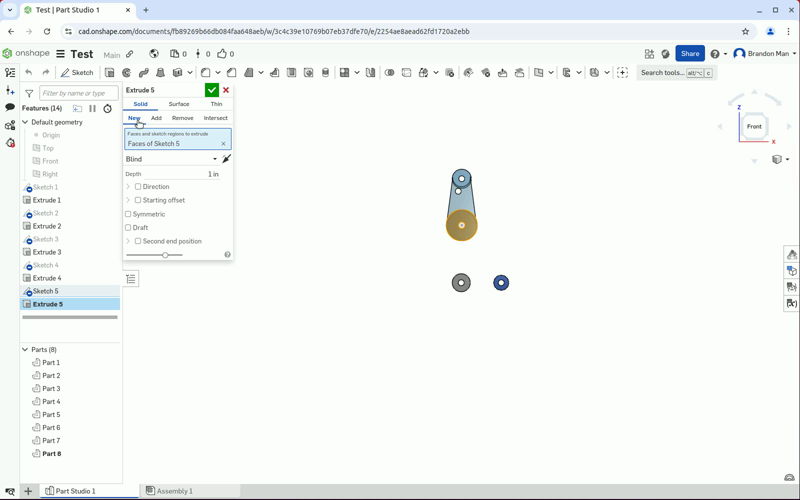
key(tab, 4)
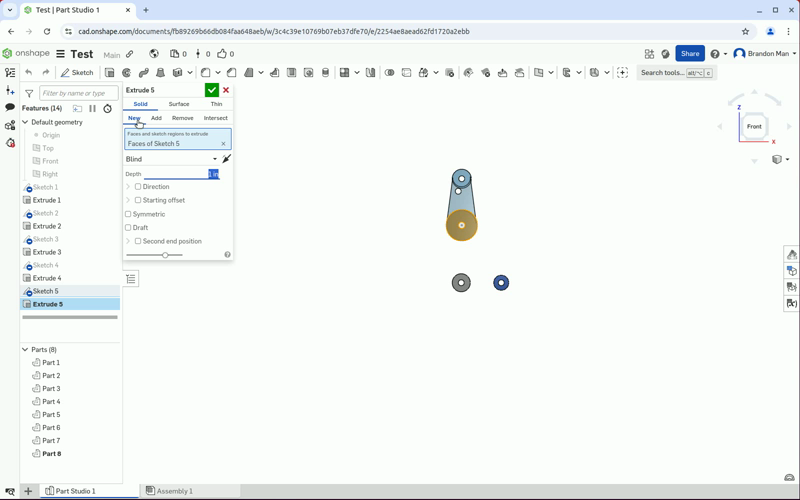
text(0.481)
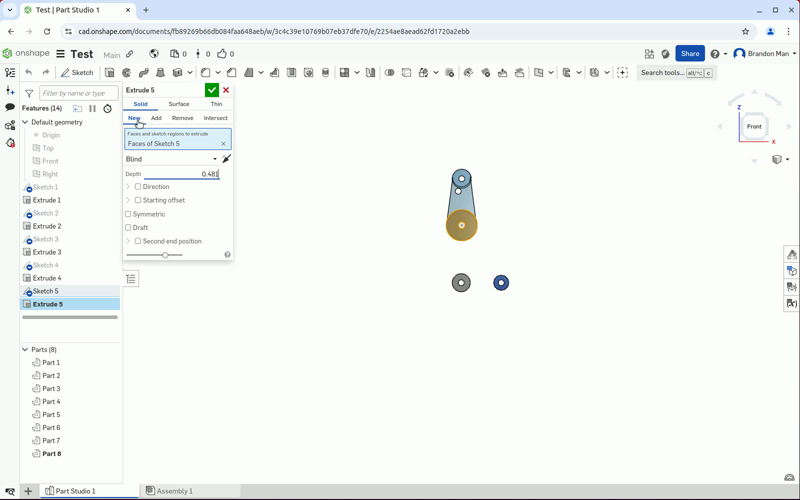
key(enter)
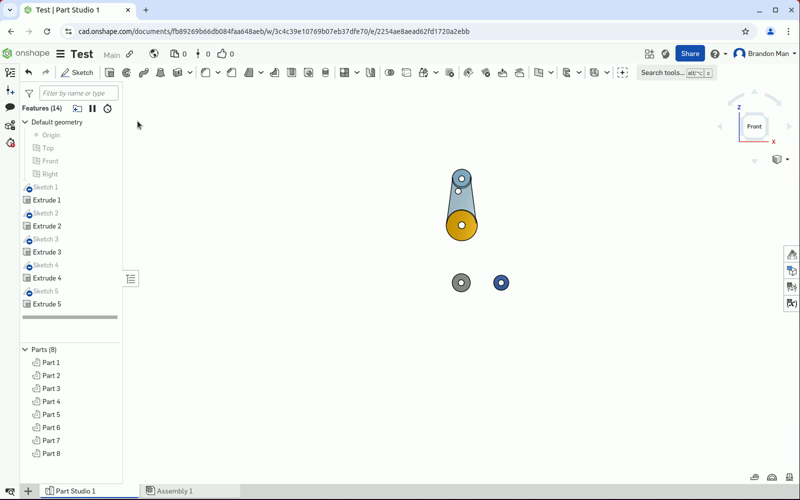
key(shift+h)
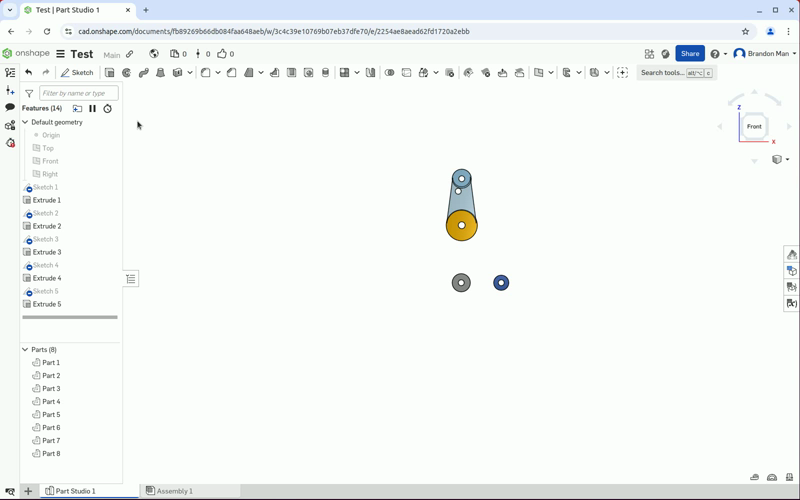
key(shift+h)
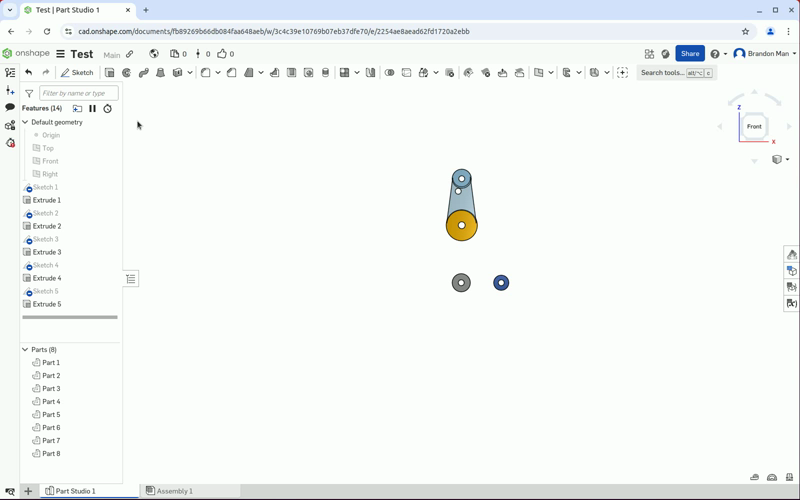
mouse_move(73, 189)
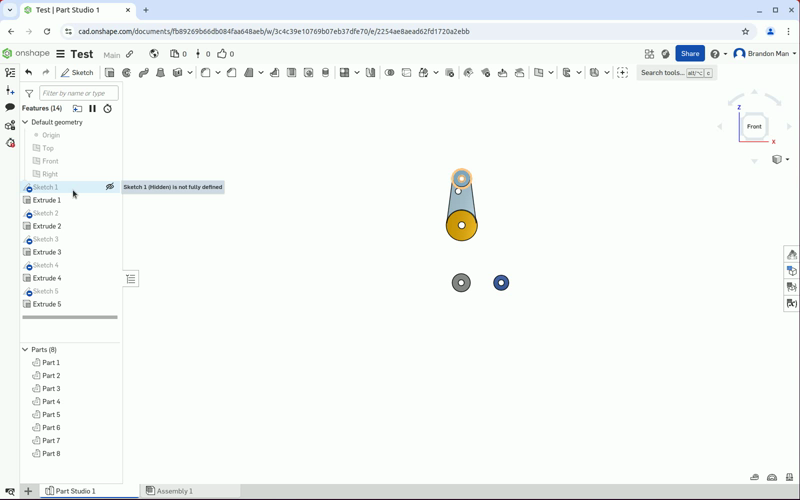
click(73, 189)
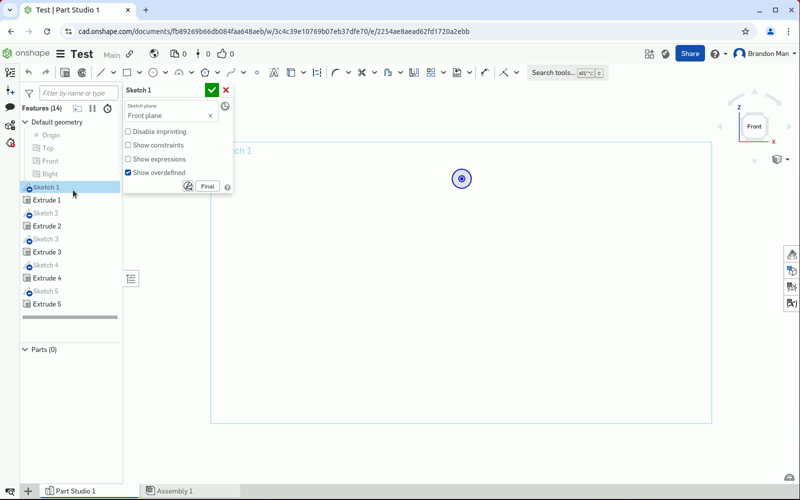
mouse_move(229, 92)
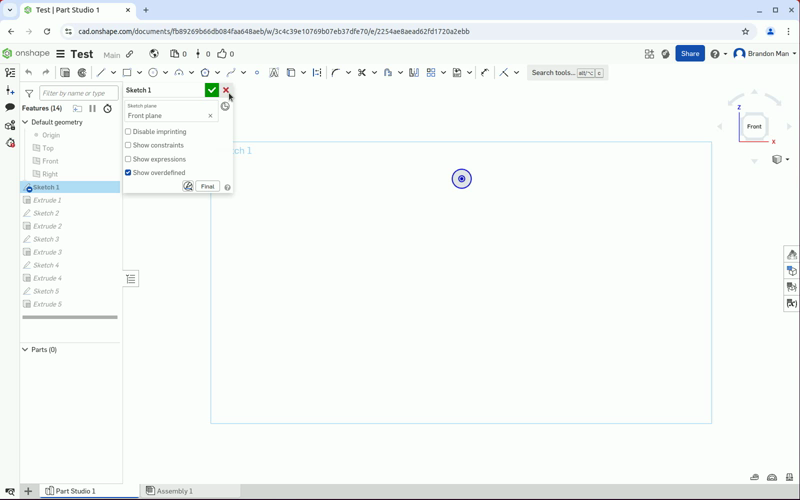
click(229, 92)
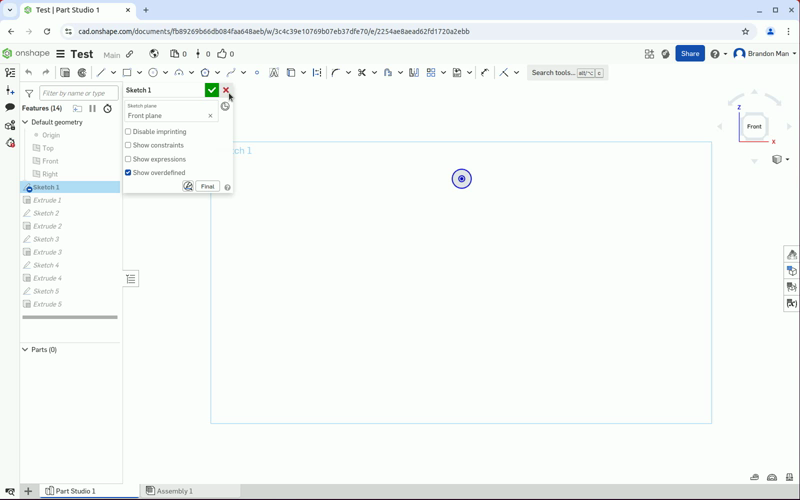
key(shift+s)
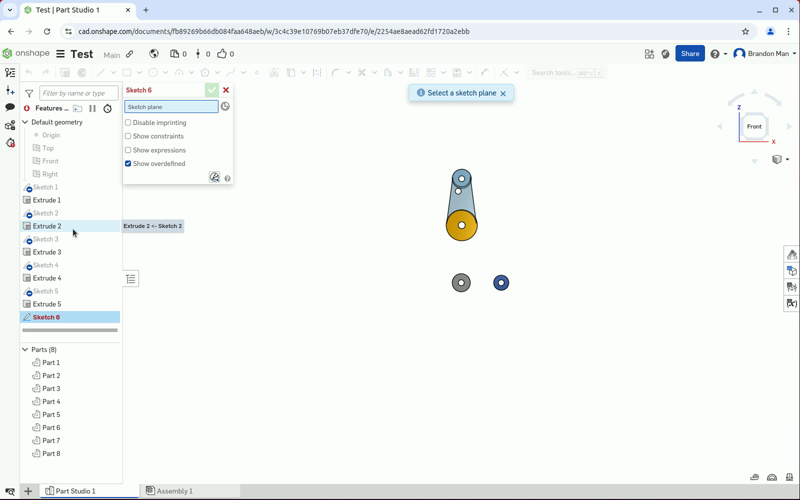
scroll(3)
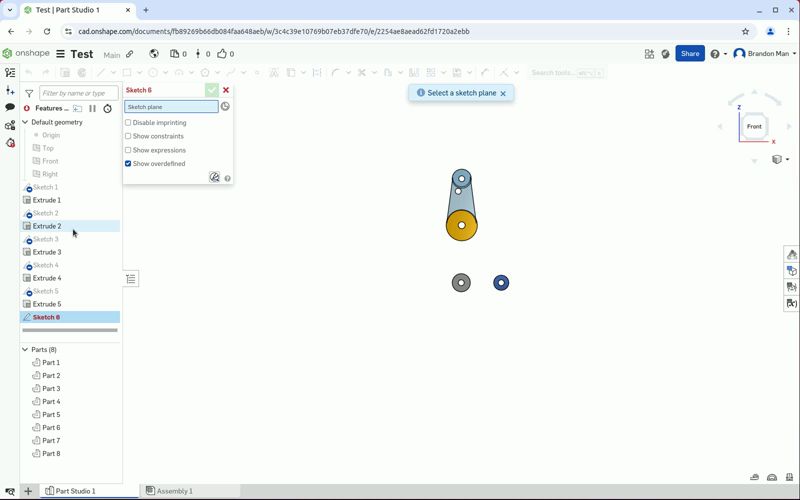
mouse_move(73, 163)
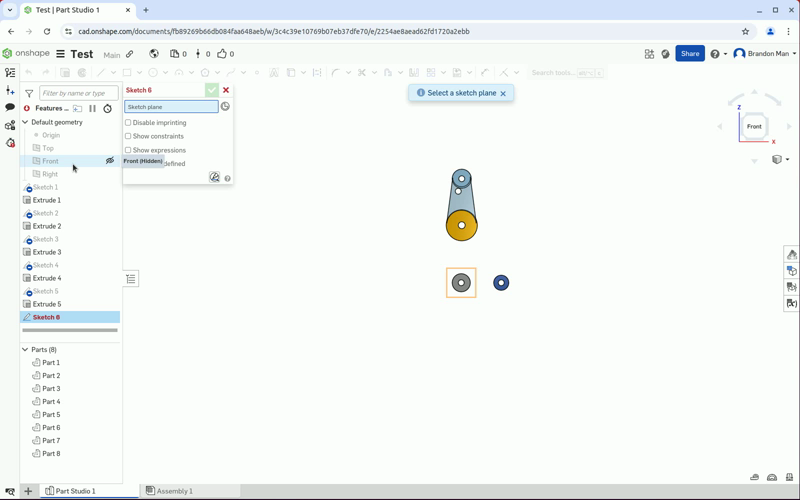
click(73, 163)
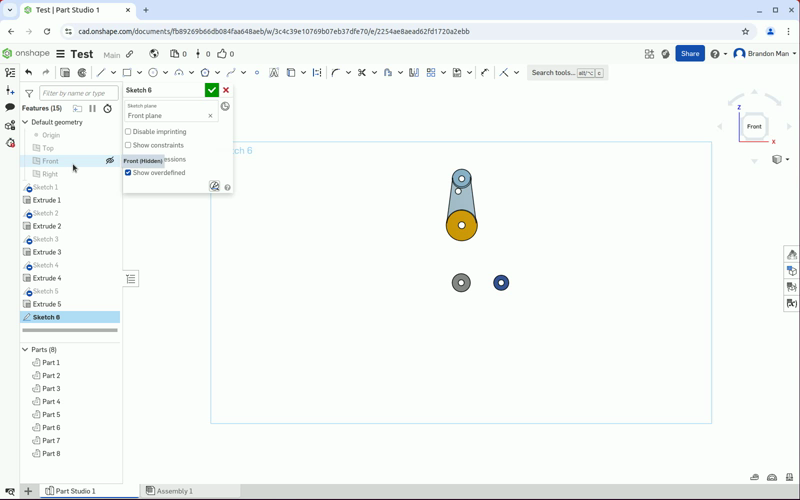
mouse_move(73, 352)
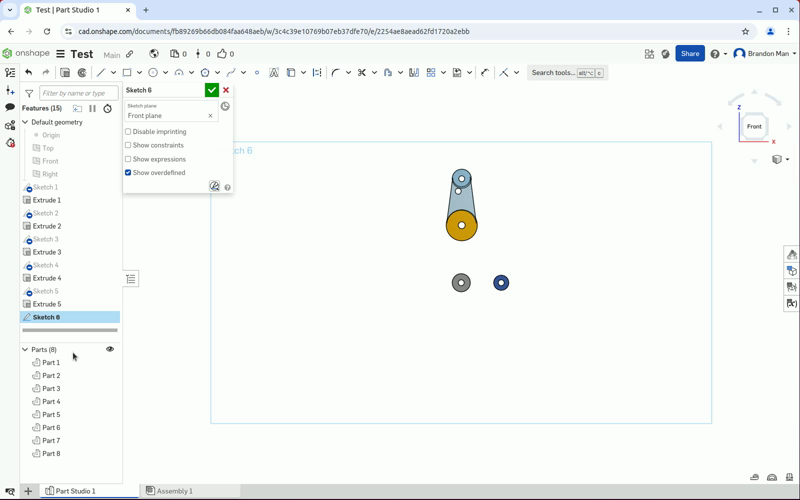
key(y)
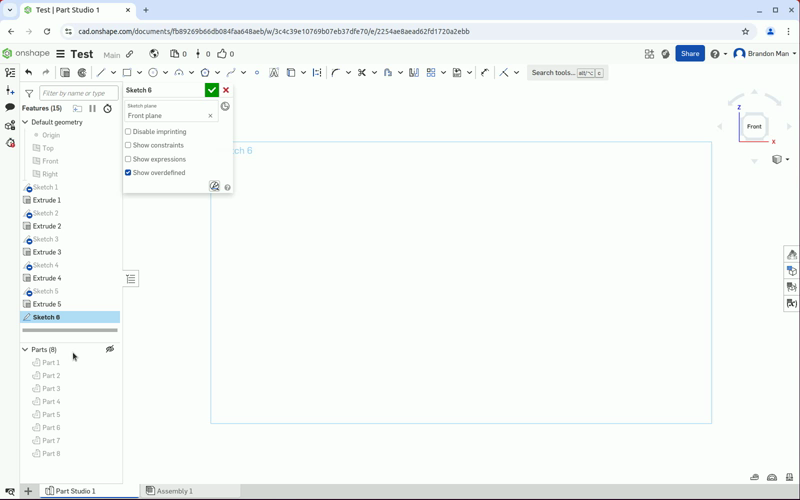
key(l)
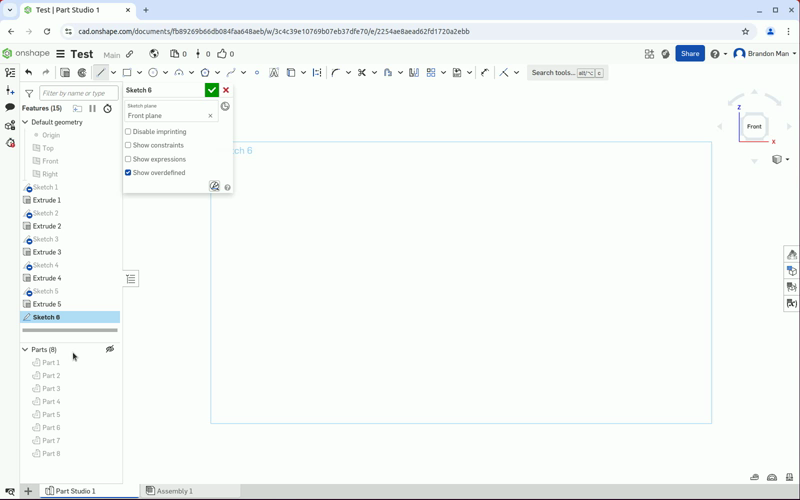
key_down(shift)
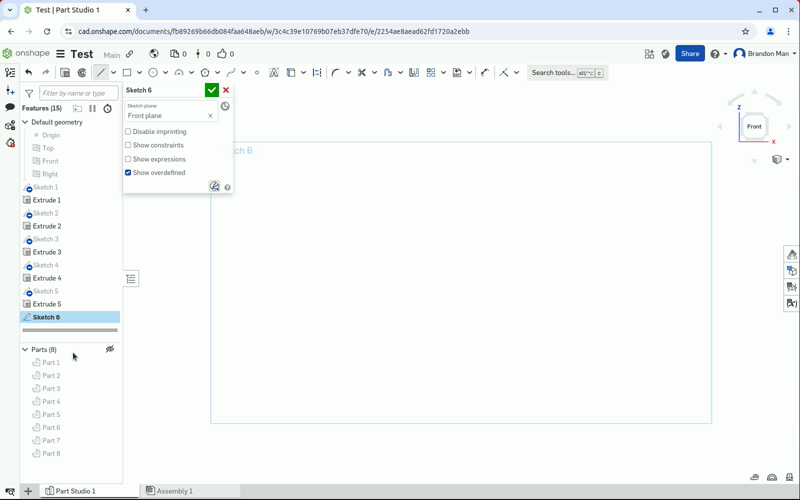
mouse_move(446, 226)
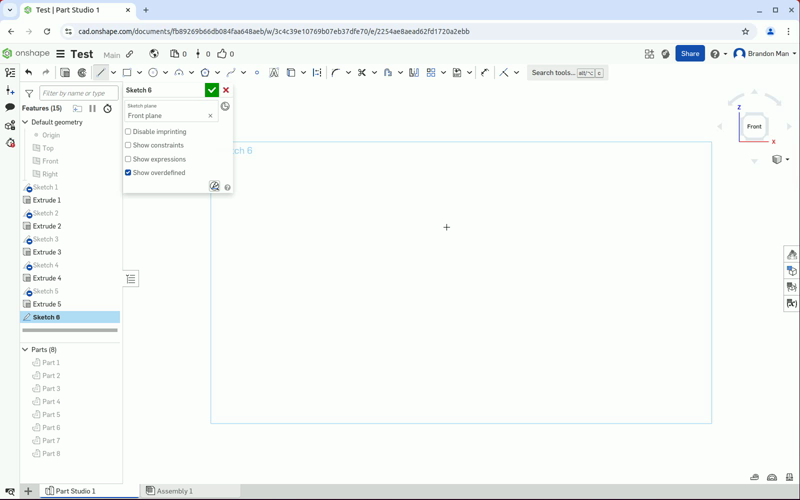
click(446, 226)
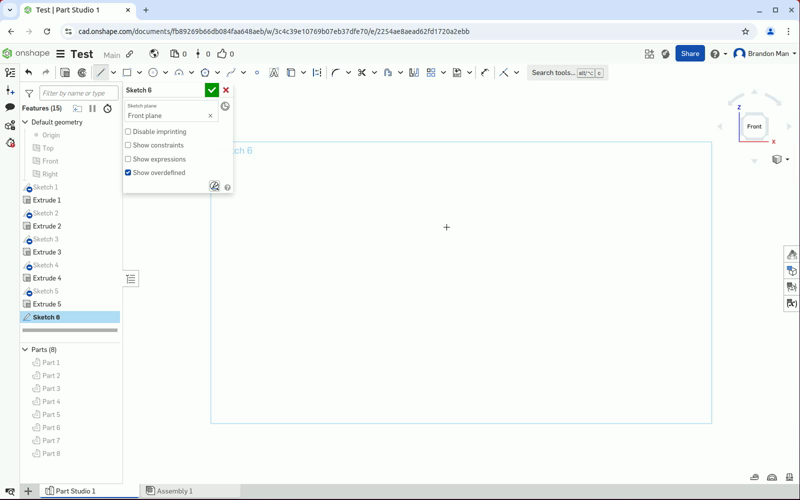
key_up(shift)
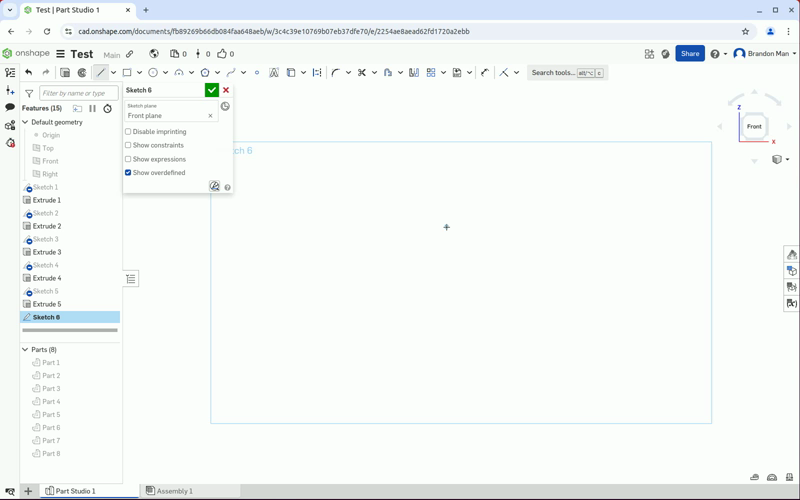
key_down(shift)
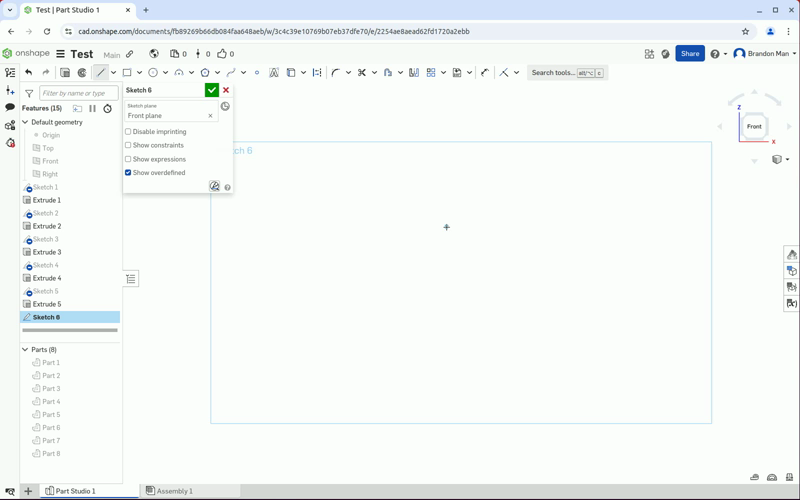
mouse_move(476, 226)
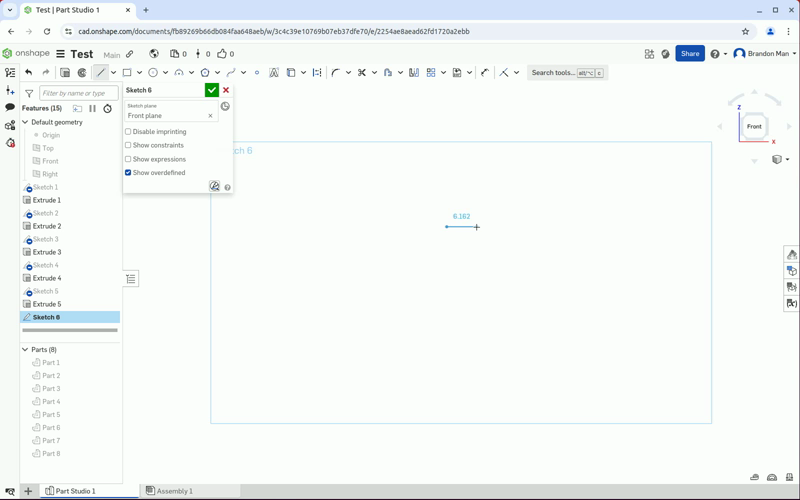
mouse_move(453, 284)
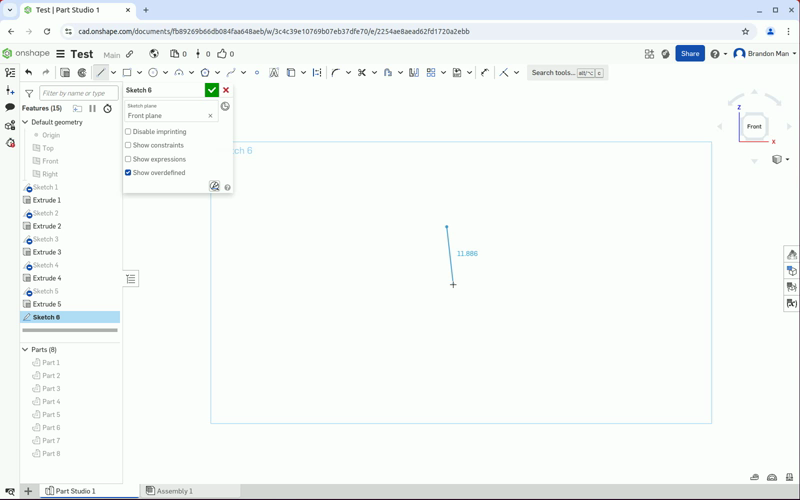
click(453, 284)
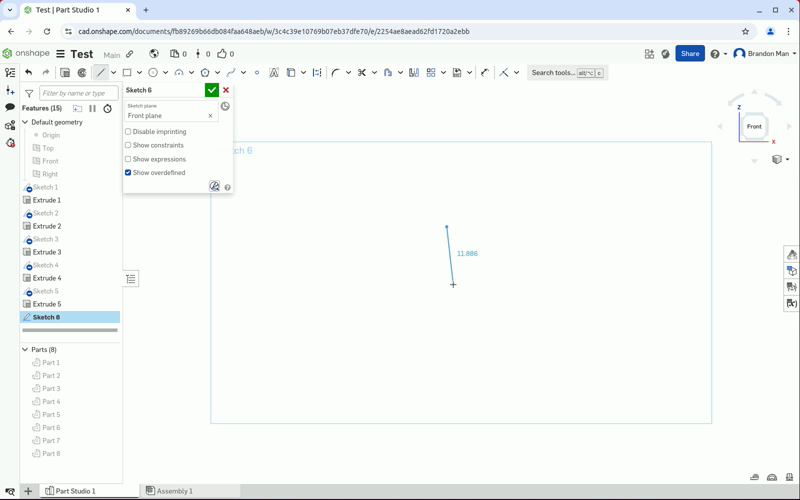
key_up(shift)
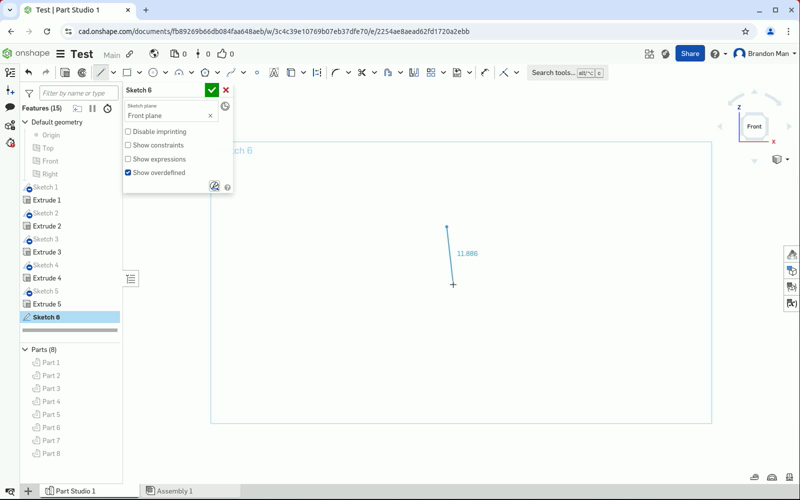
key(esc)
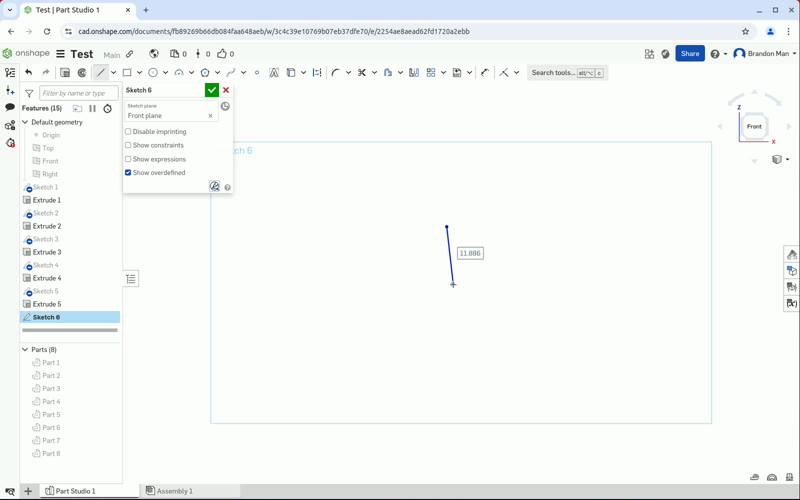
key(a)
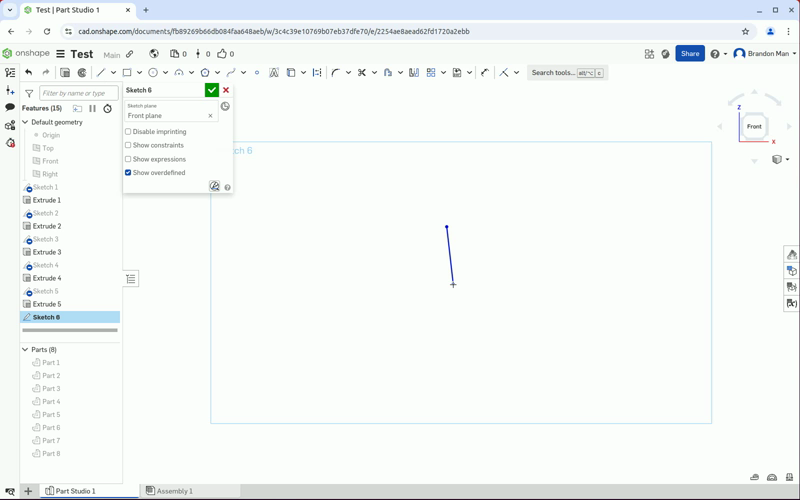
mouse_move(453, 284)
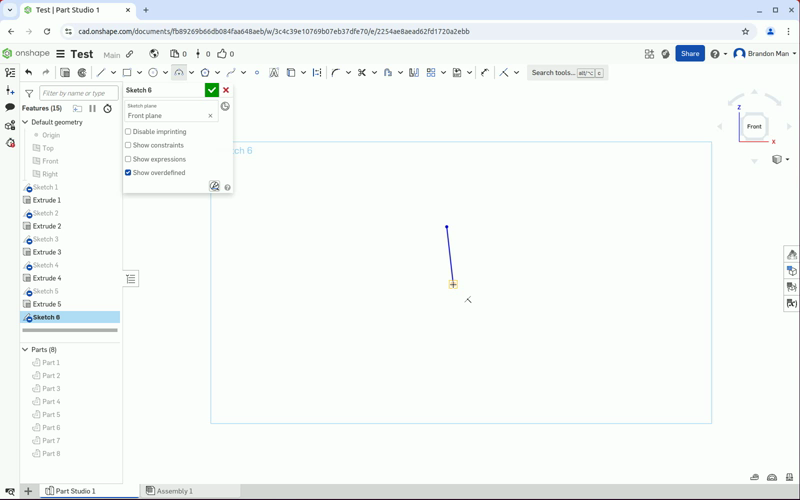
click(453, 284)
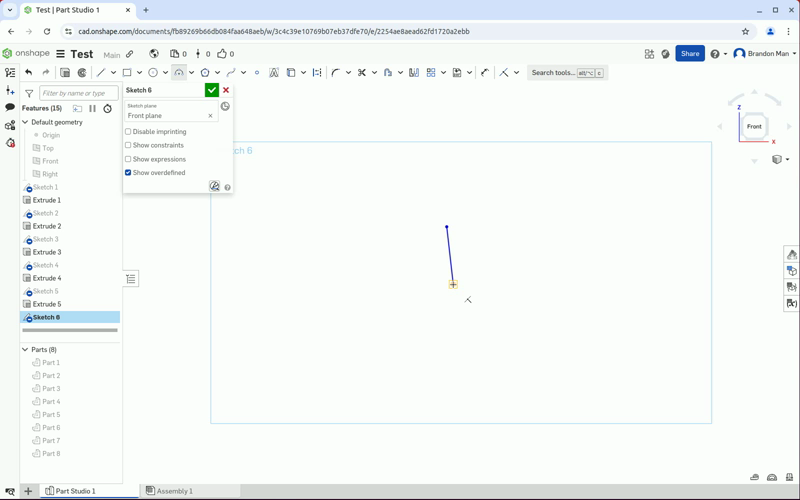
key_down(shift)
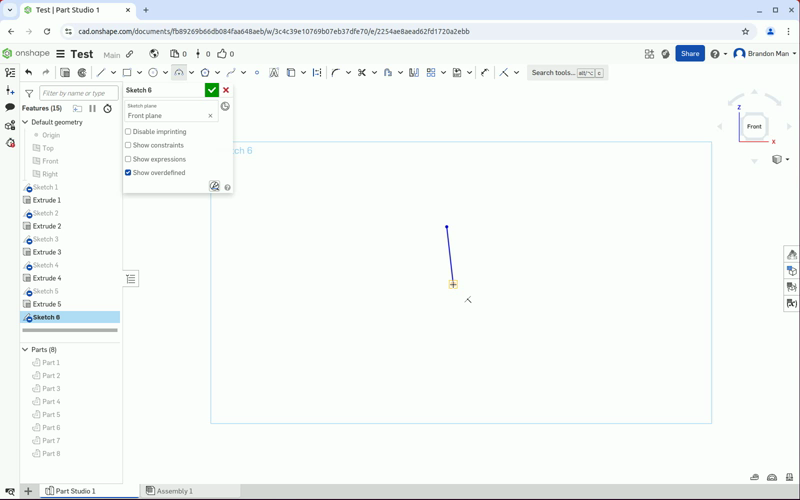
mouse_move(461, 291)
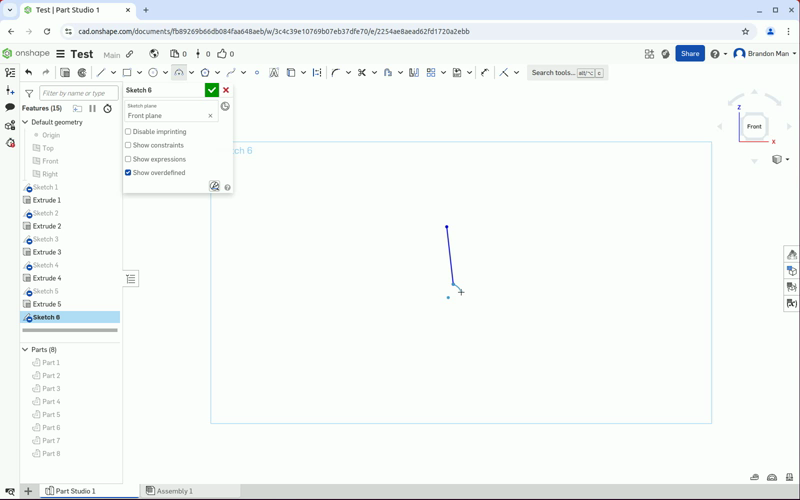
click(461, 291)
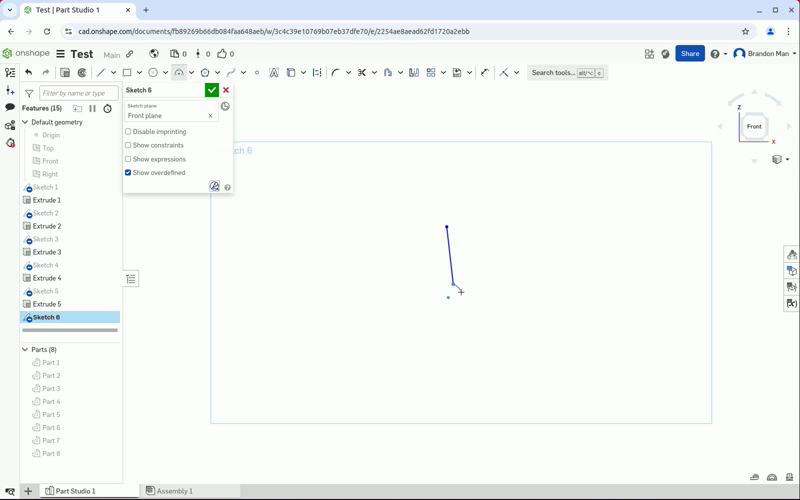
mouse_move(466, 277)
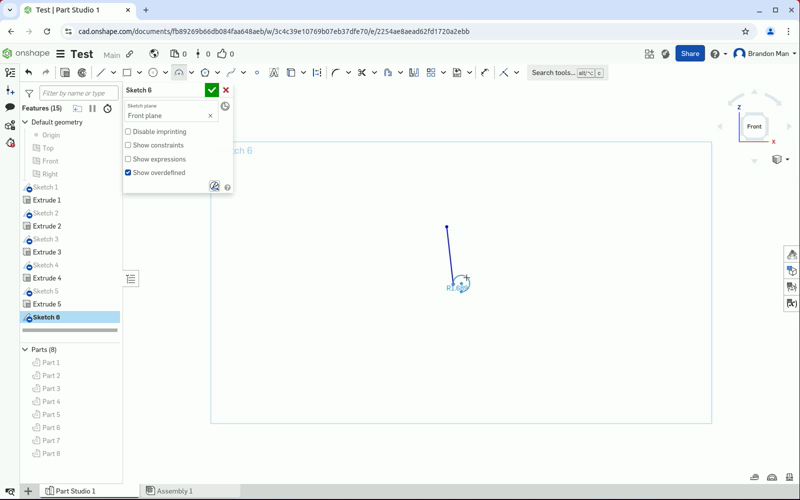
click(466, 277)
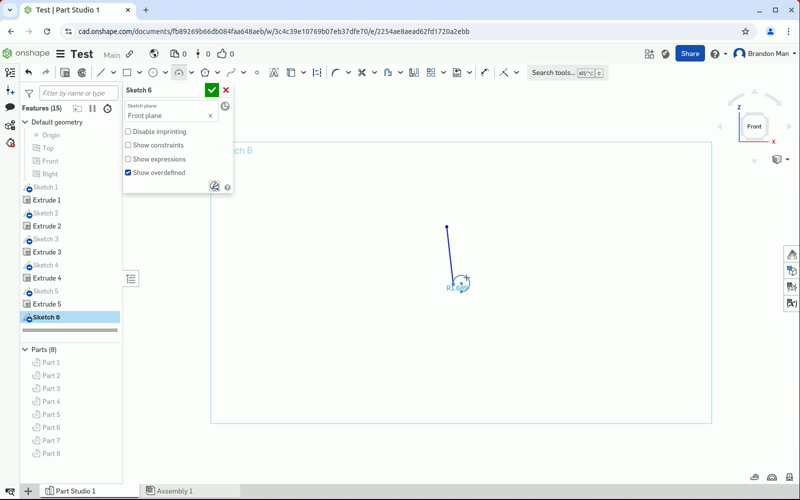
key_up(shift)
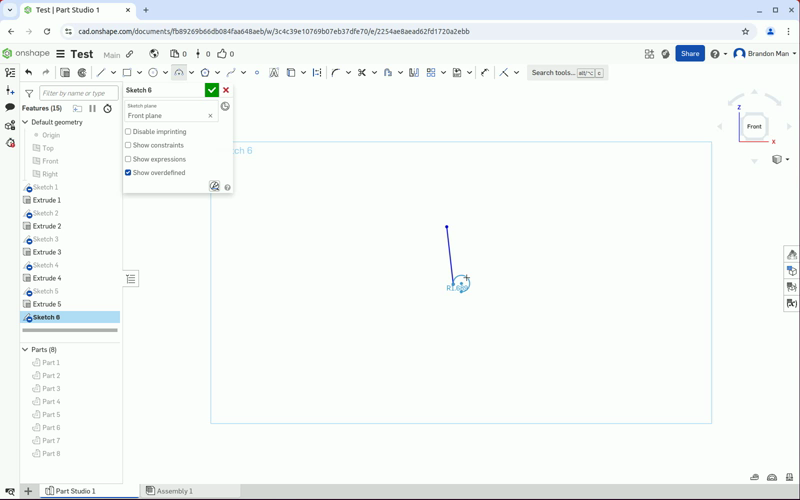
key(esc)
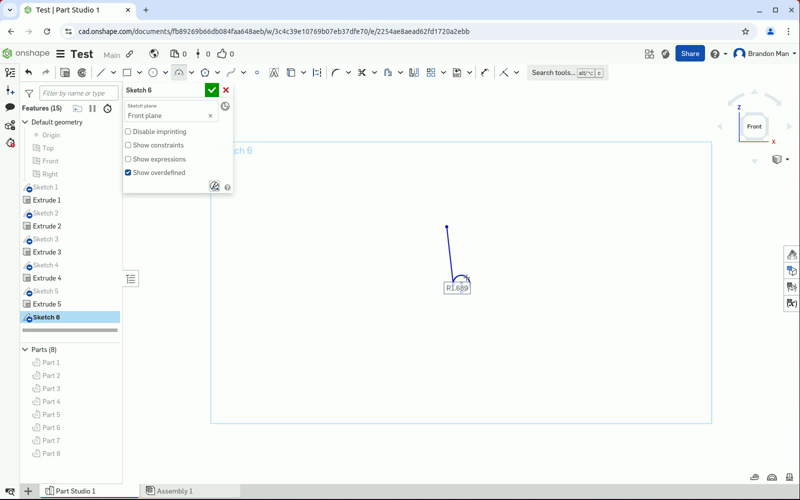
key(l)
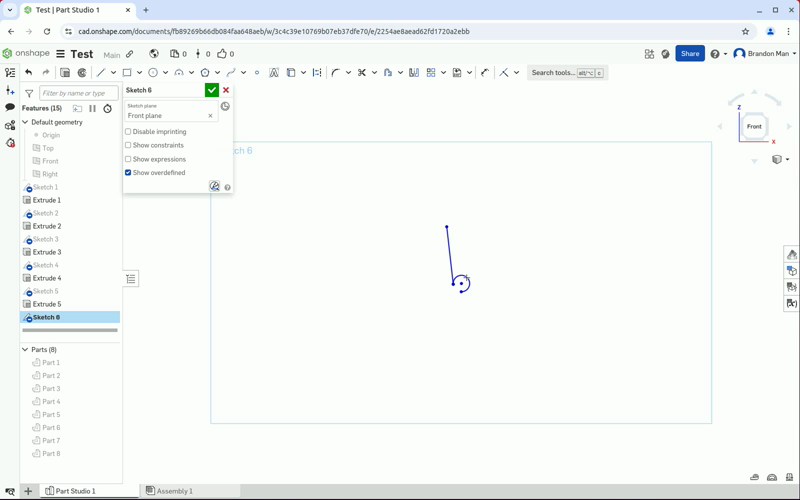
mouse_move(461, 291)
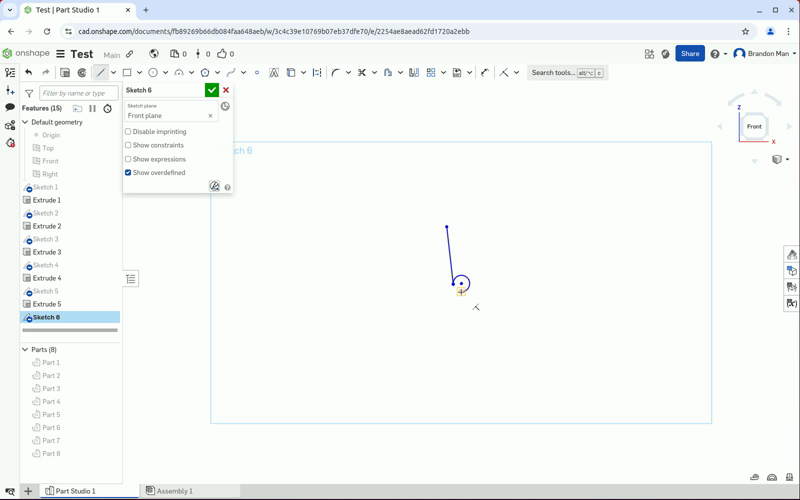
click(461, 291)
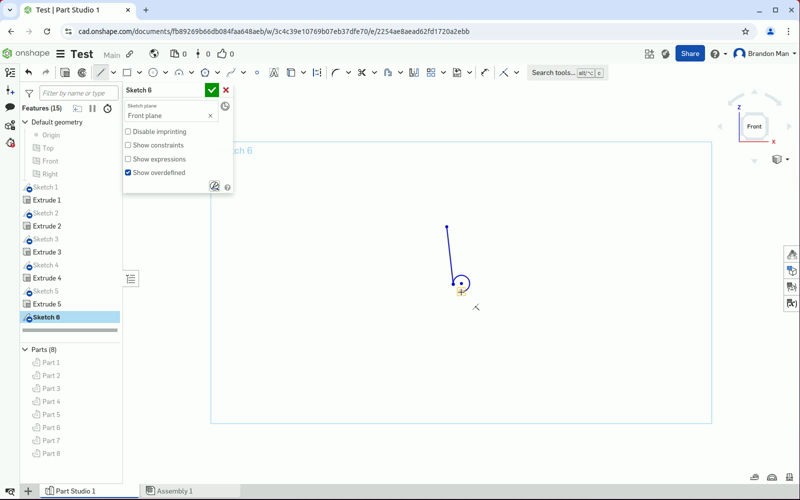
key_down(shift)
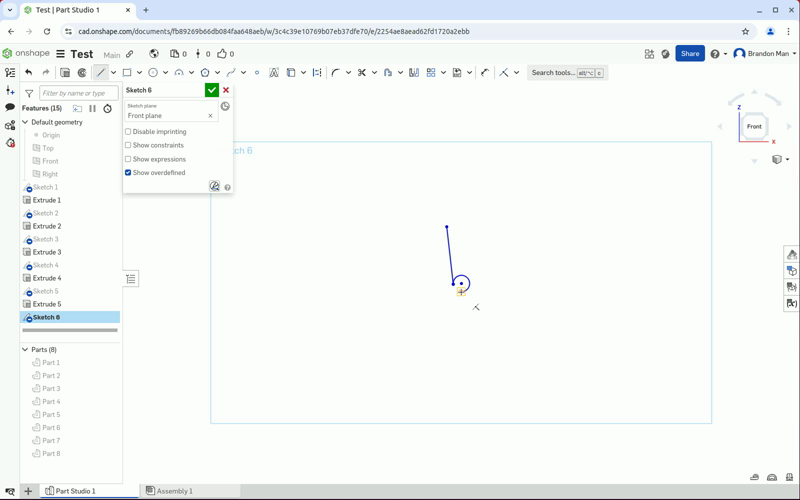
mouse_move(491, 291)
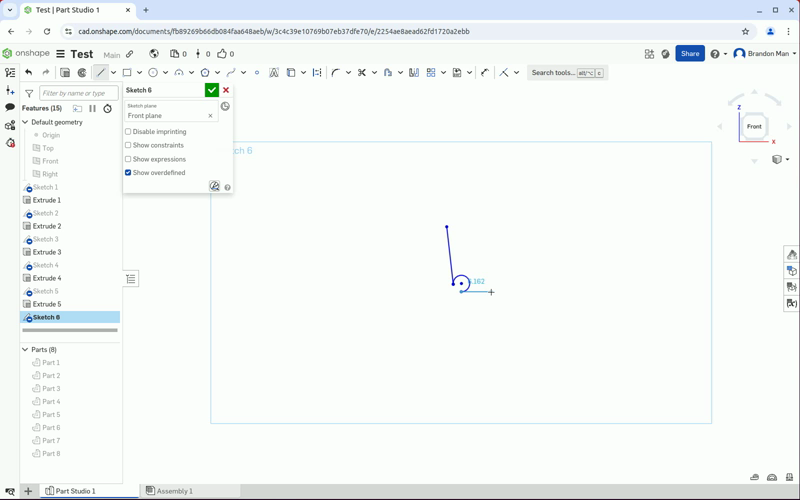
mouse_move(502, 291)
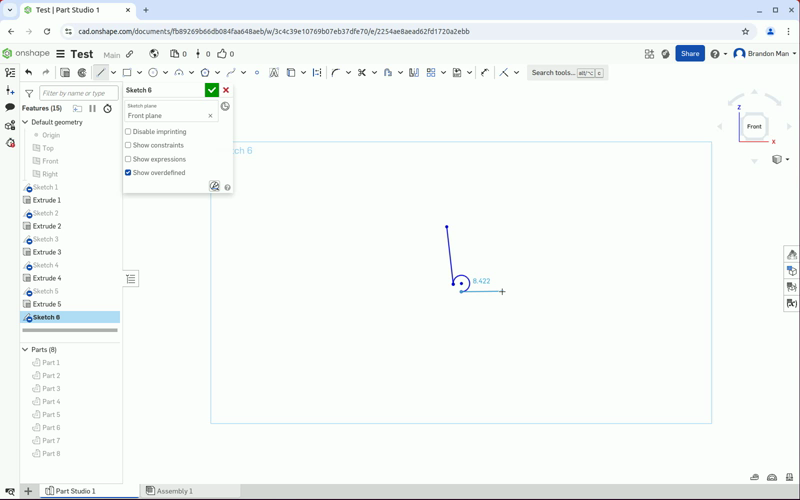
click(502, 291)
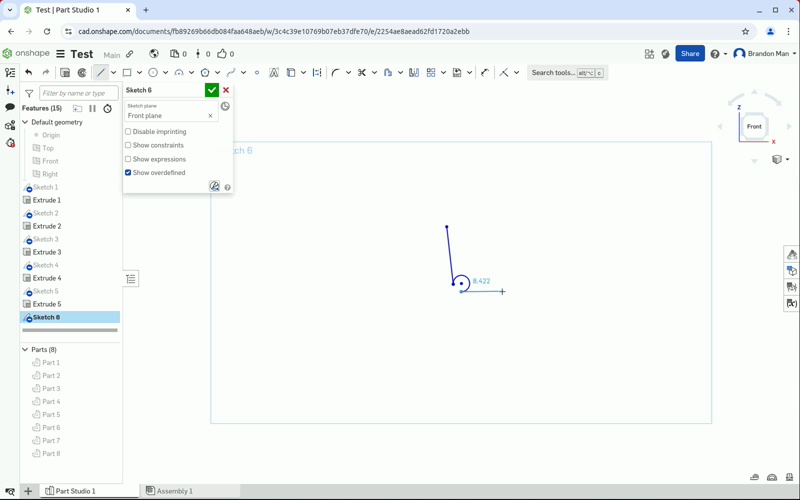
key_up(shift)
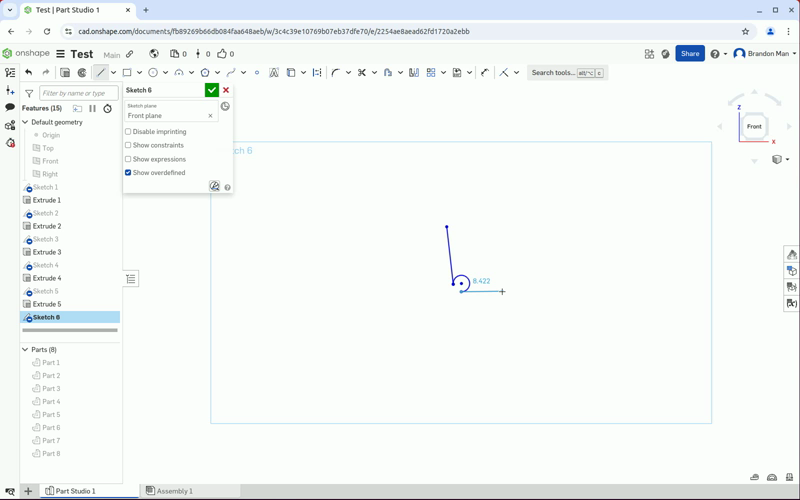
key(esc)
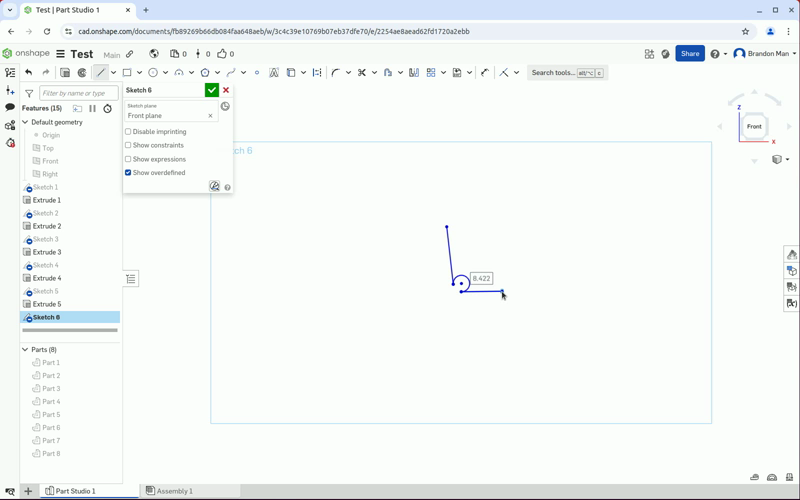
key(a)
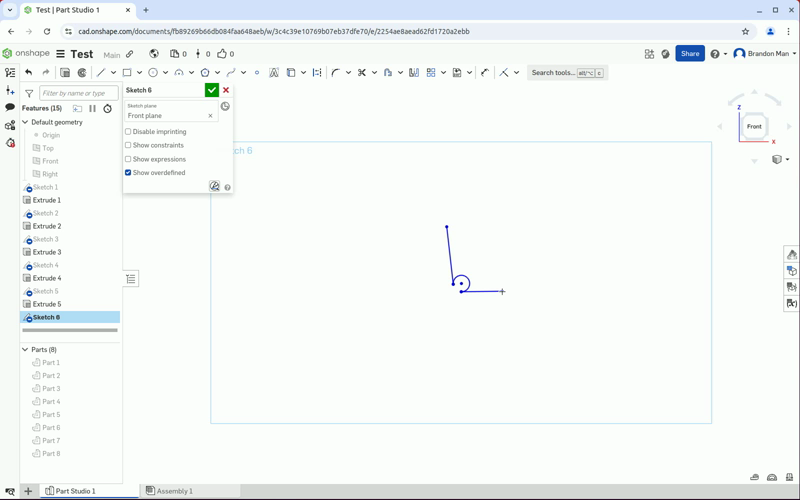
mouse_move(502, 291)
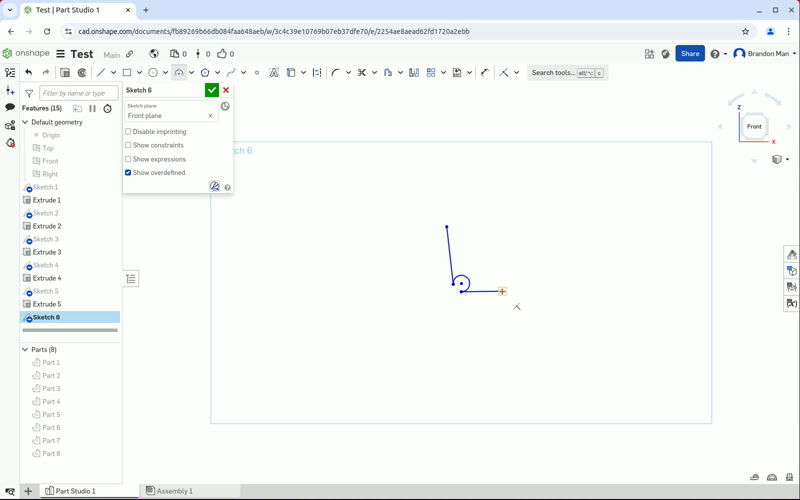
click(502, 291)
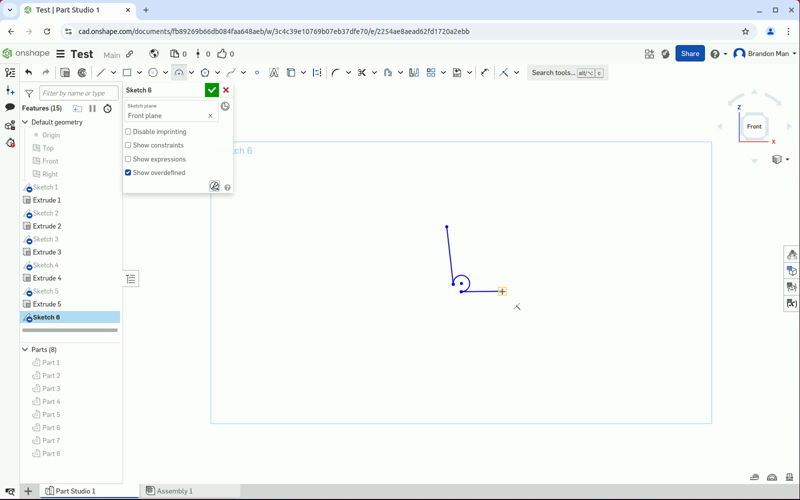
key_down(shift)
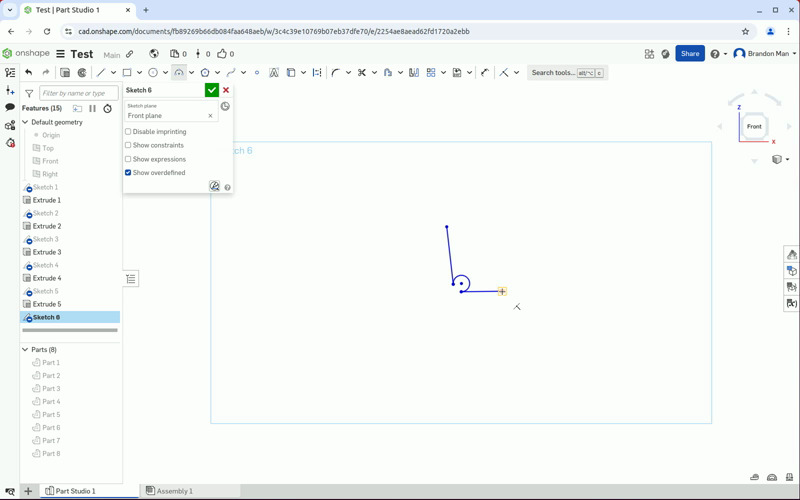
mouse_move(502, 276)
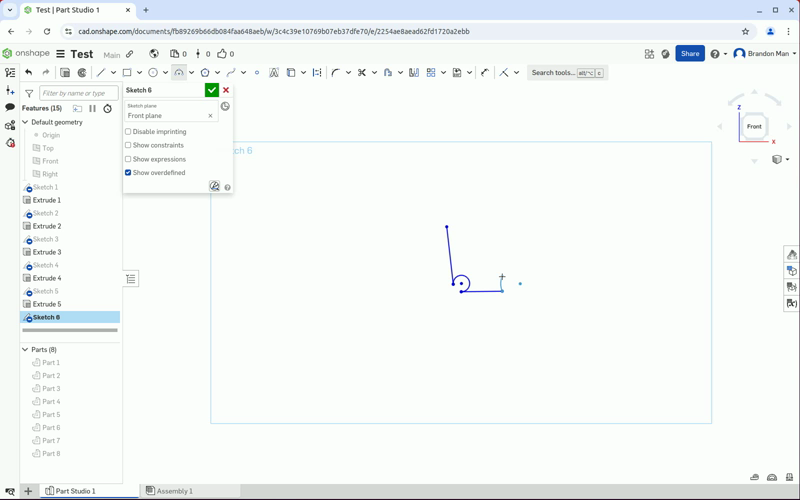
click(502, 276)
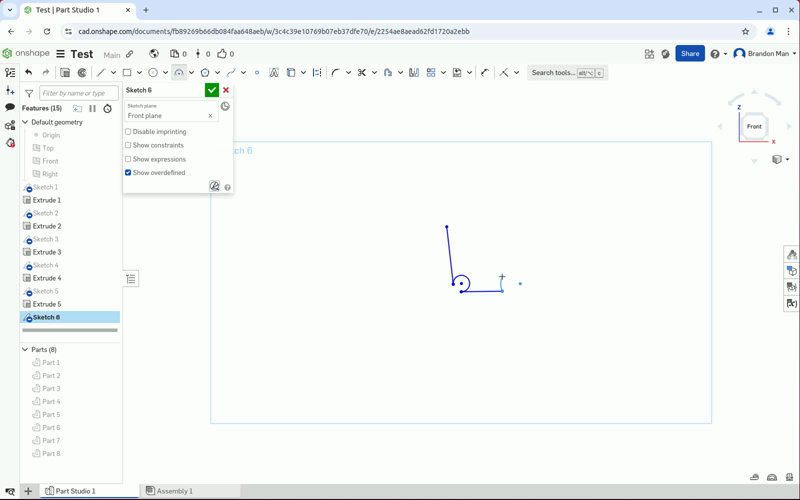
mouse_move(494, 283)
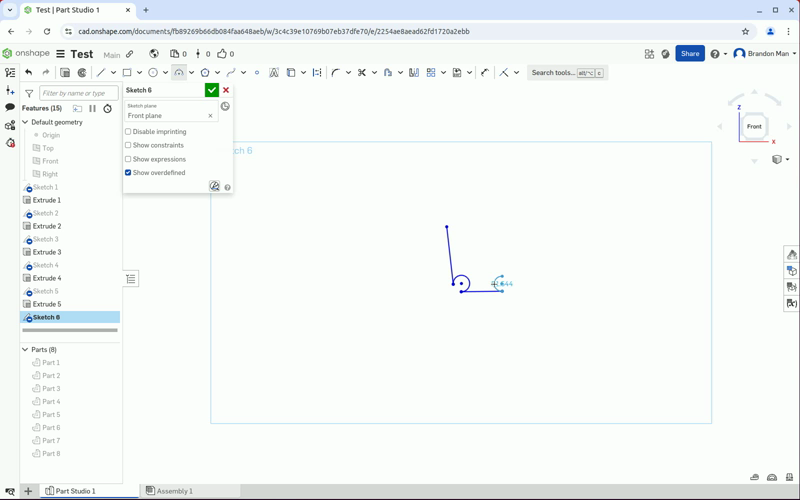
click(494, 283)
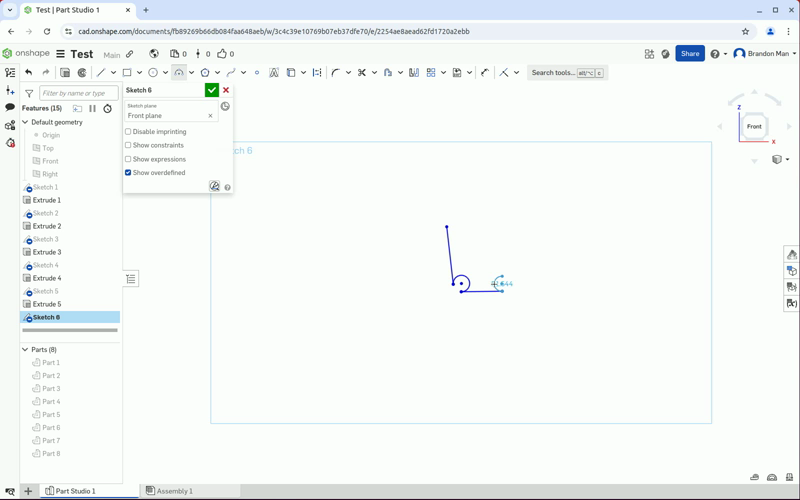
key_up(shift)
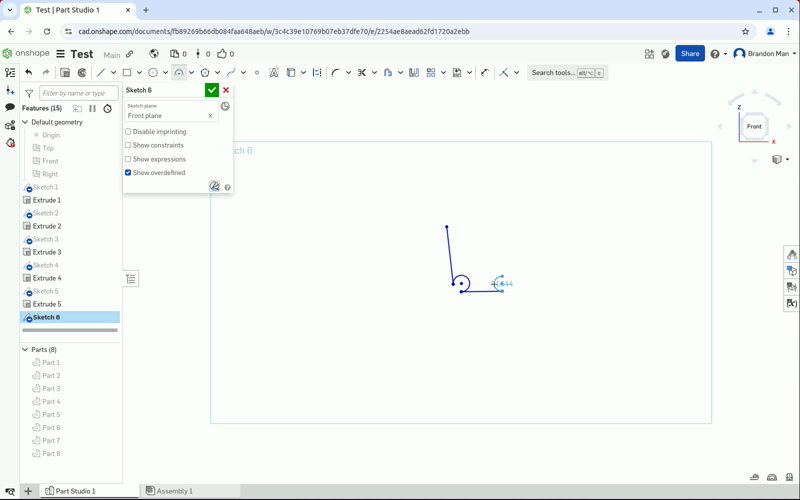
key(esc)
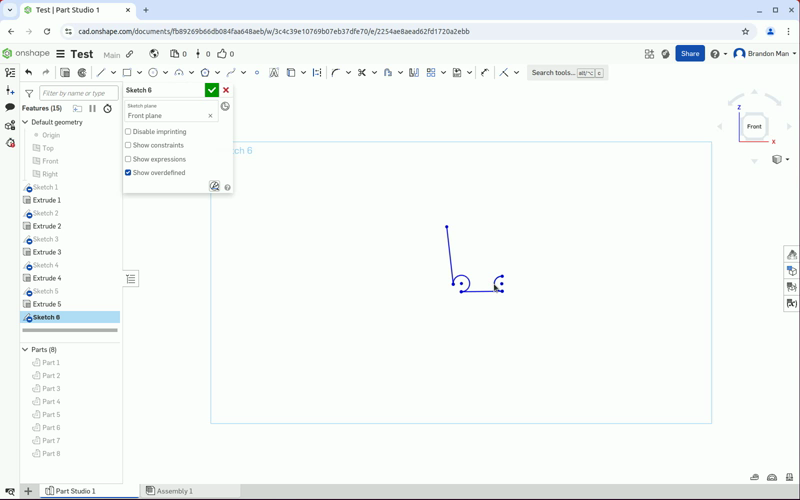
key(l)
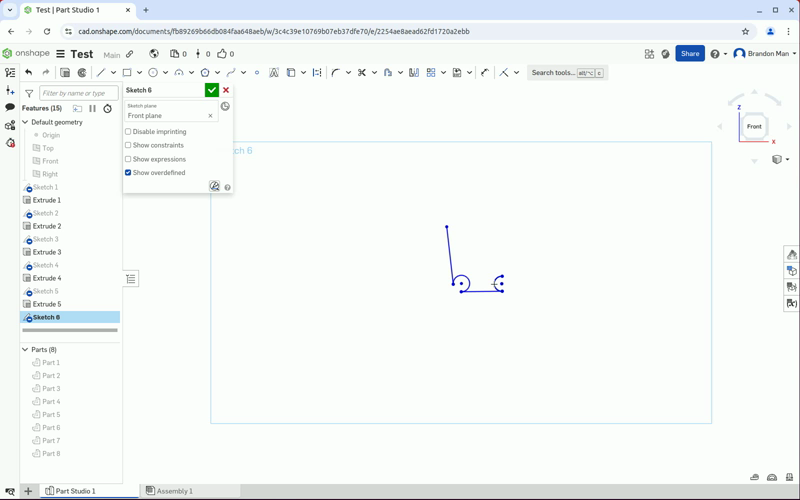
mouse_move(502, 276)
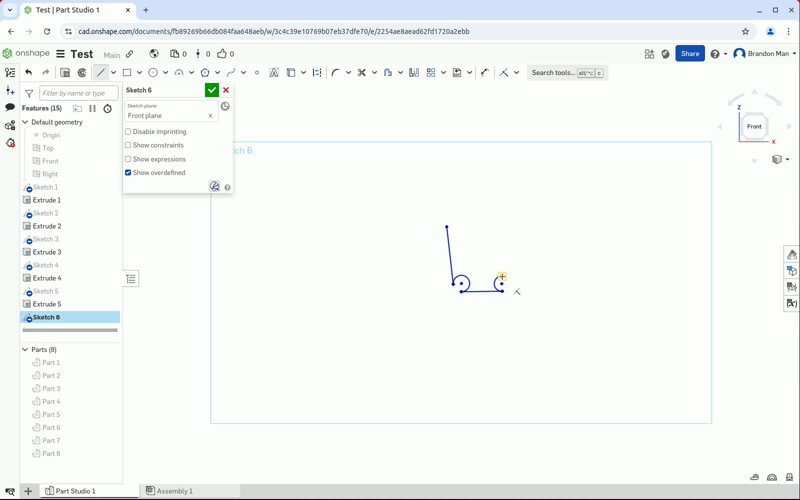
click(502, 276)
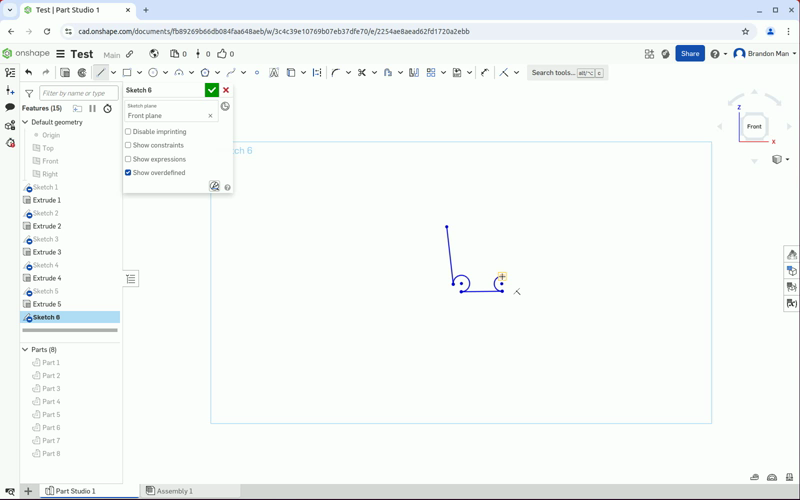
key_down(shift)
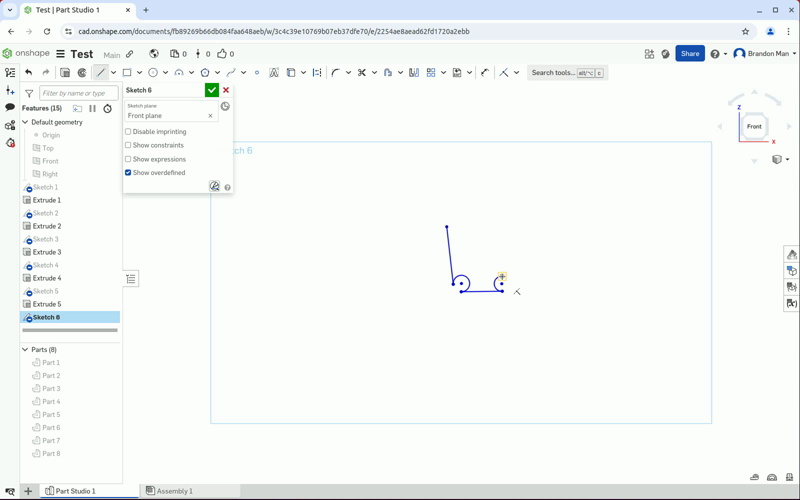
mouse_move(532, 276)
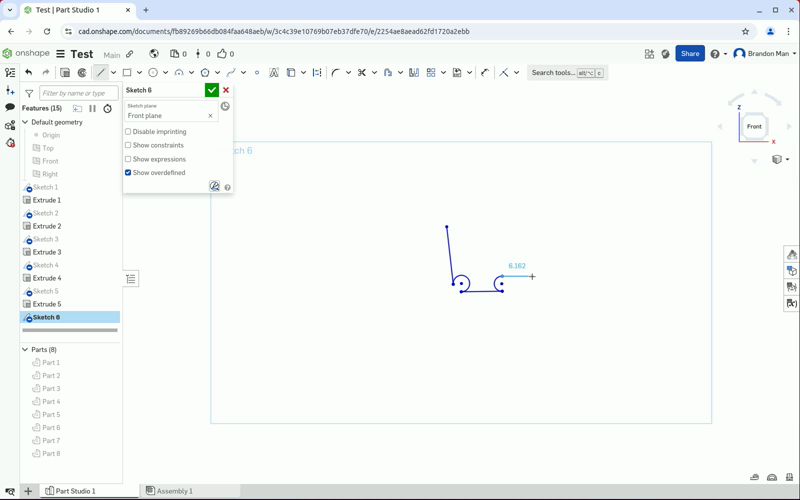
mouse_move(478, 276)
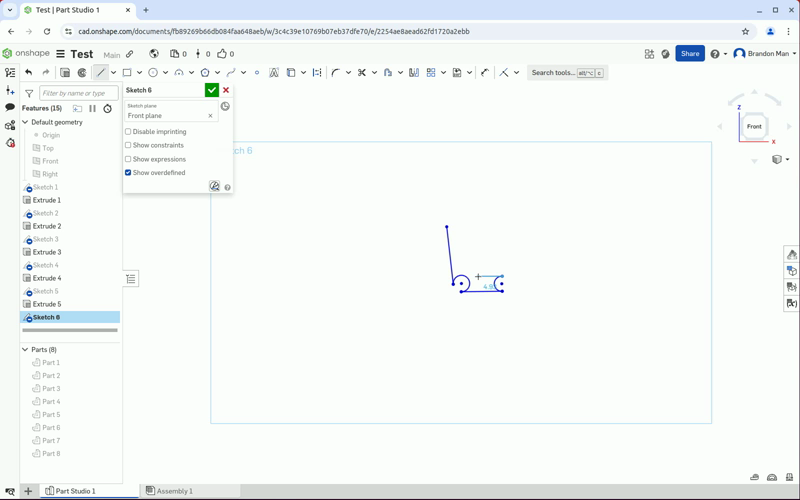
click(478, 276)
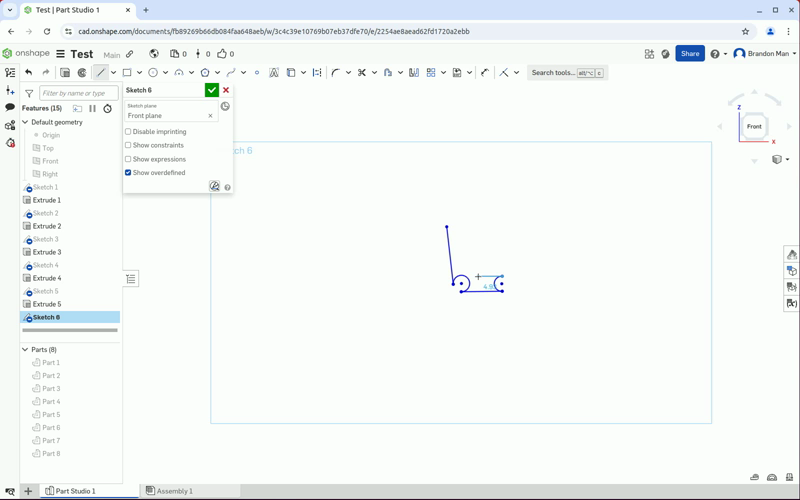
key_up(shift)
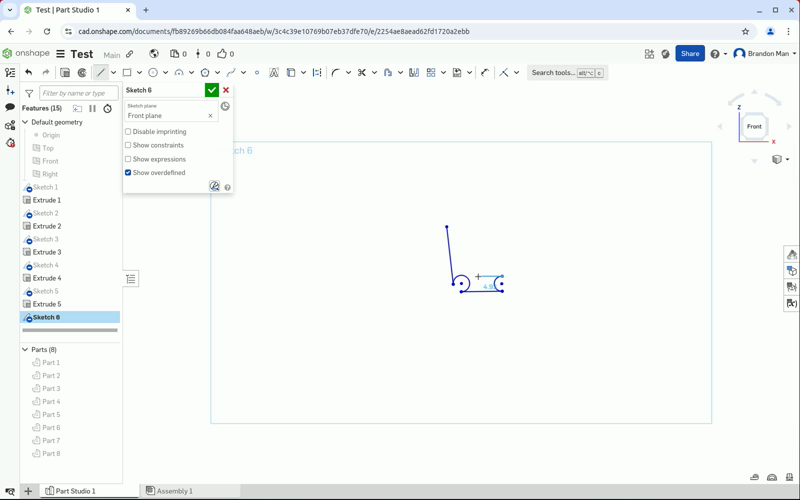
key(esc)
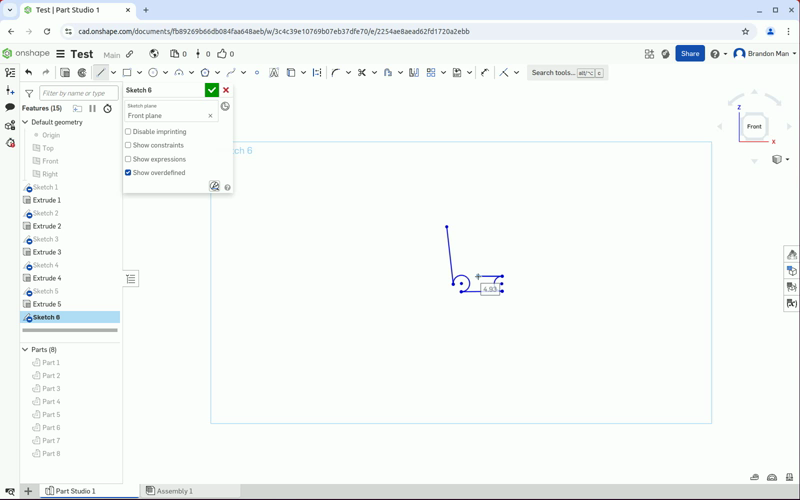
key(a)
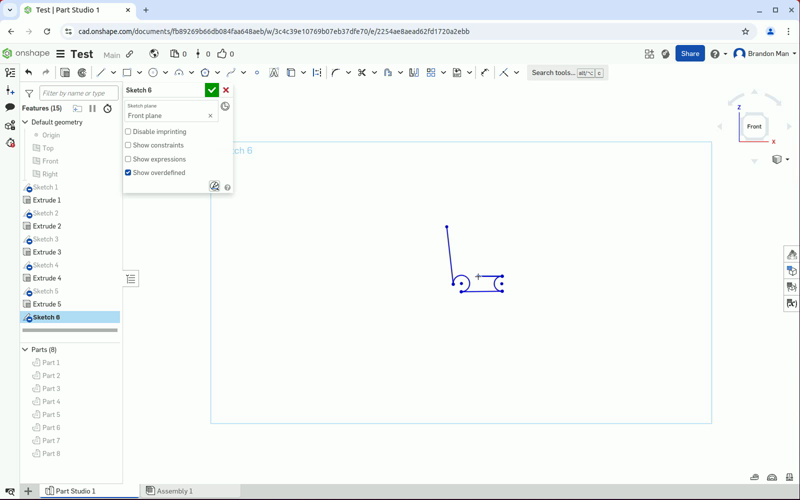
mouse_move(478, 276)
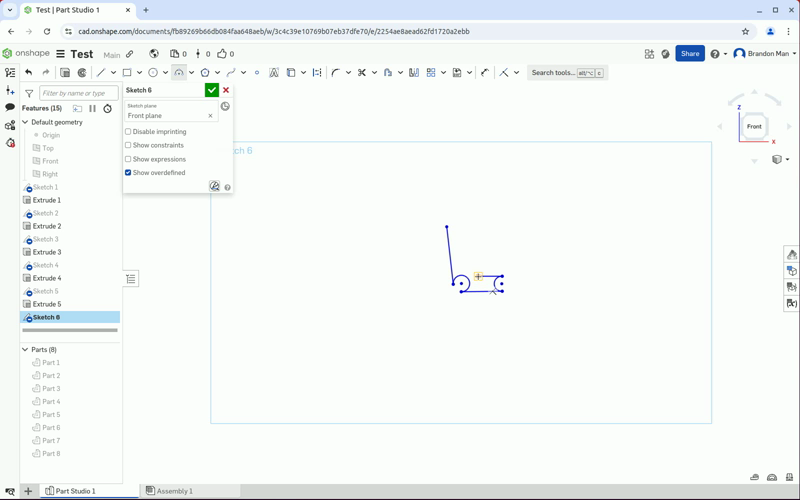
click(478, 276)
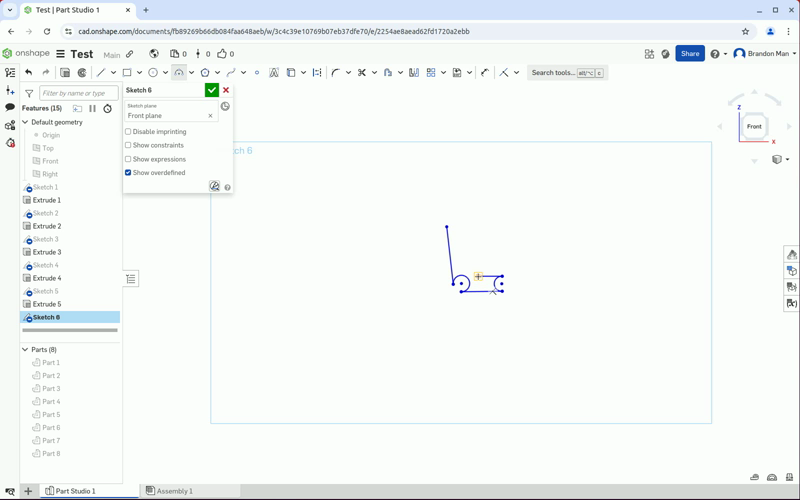
key_down(shift)
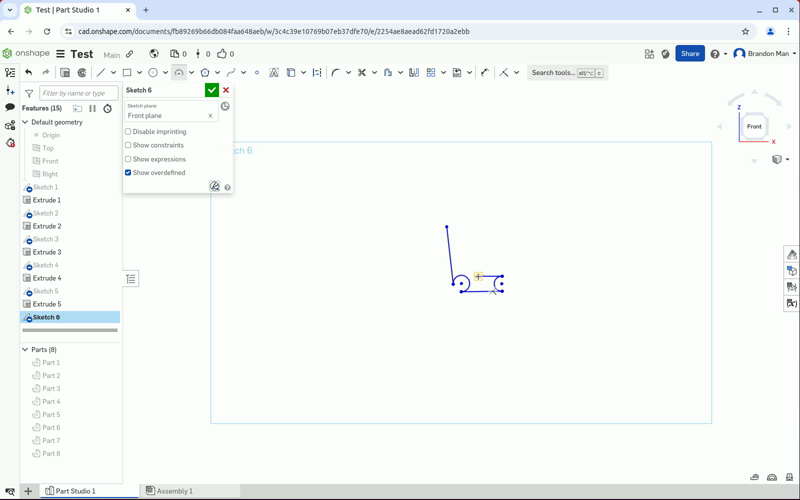
mouse_move(471, 267)
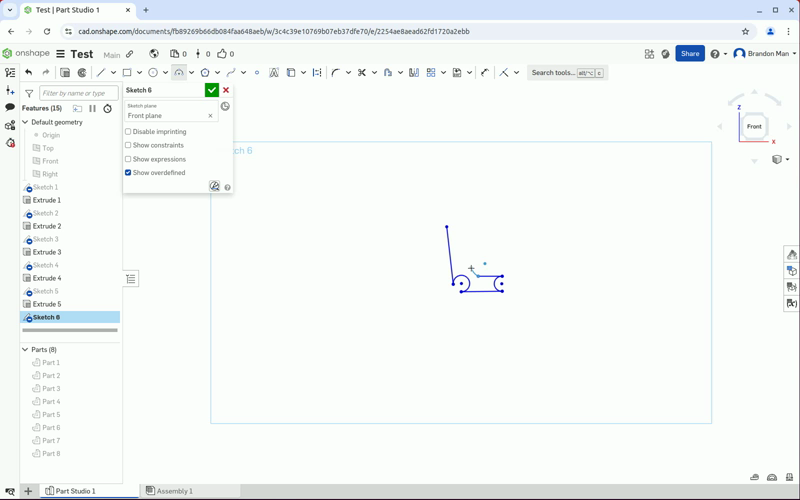
click(471, 267)
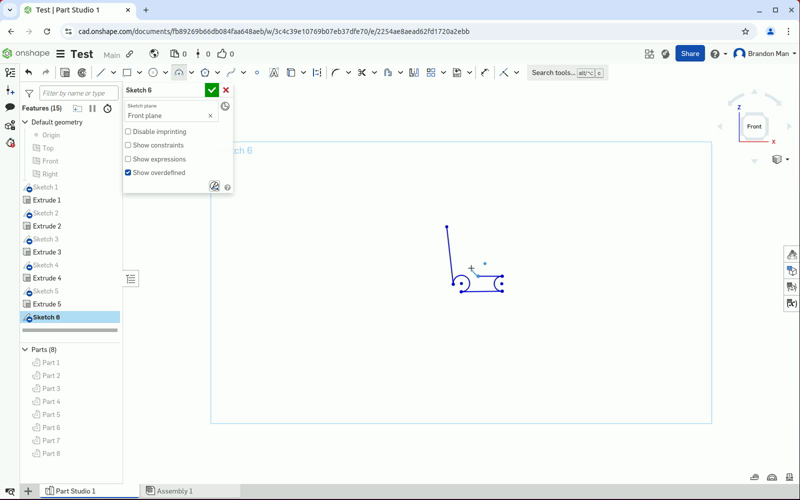
mouse_move(472, 273)
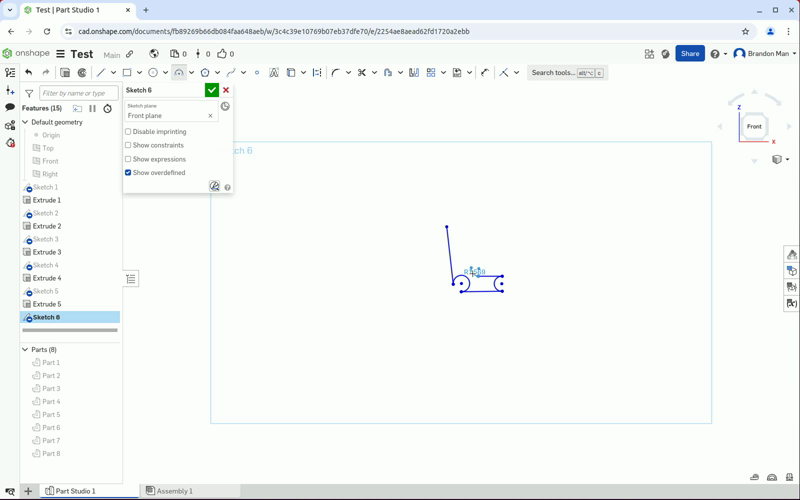
click(472, 273)
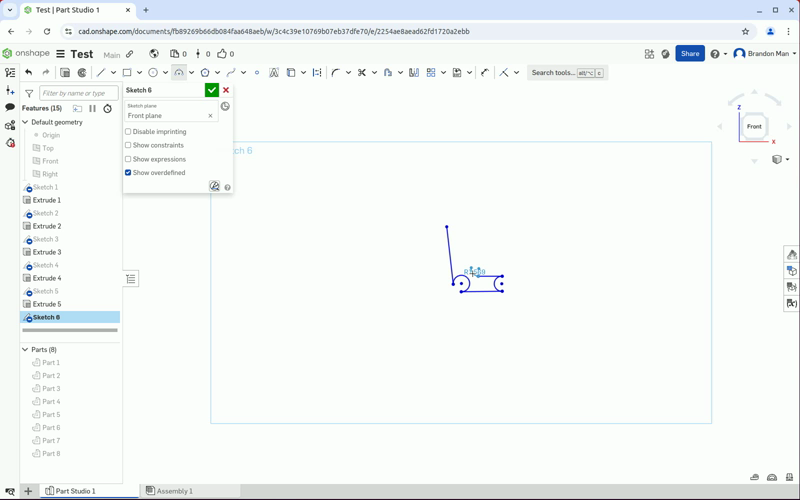
key_up(shift)
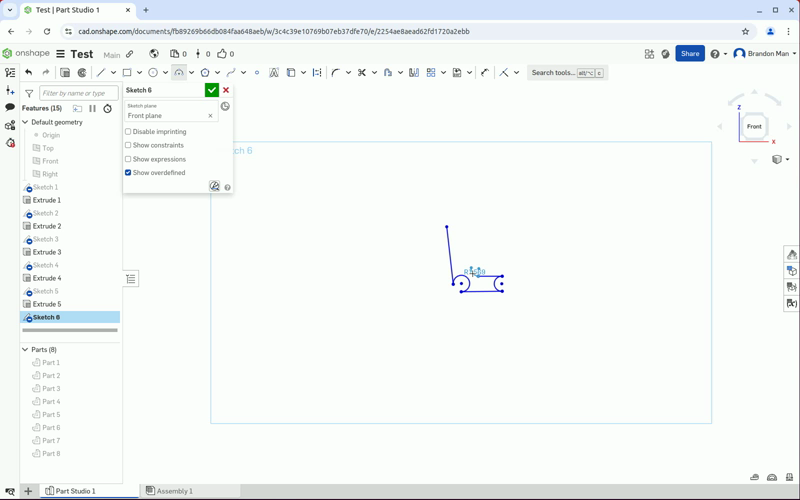
key(esc)
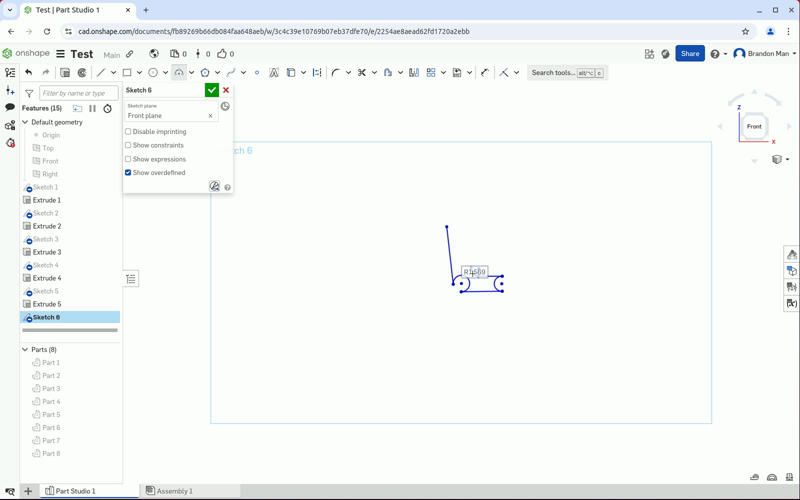
key(l)
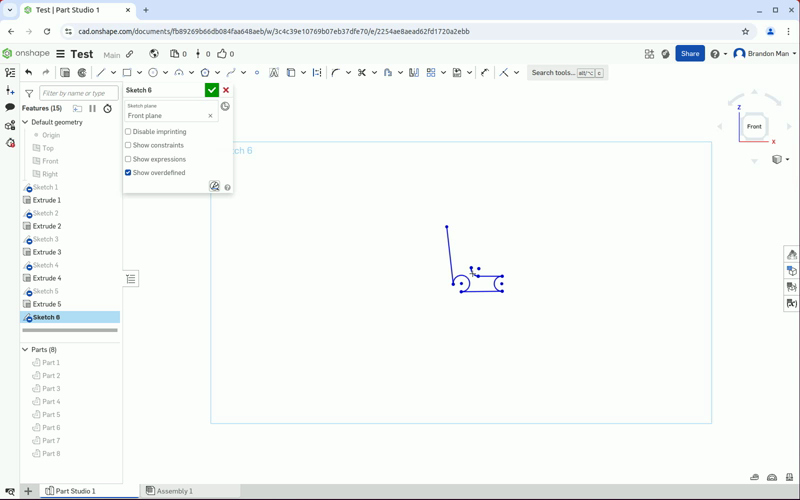
mouse_move(471, 267)
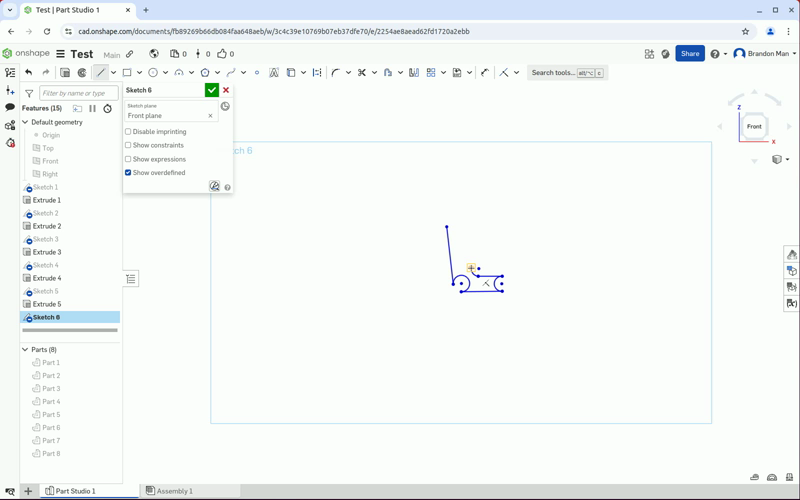
click(471, 267)
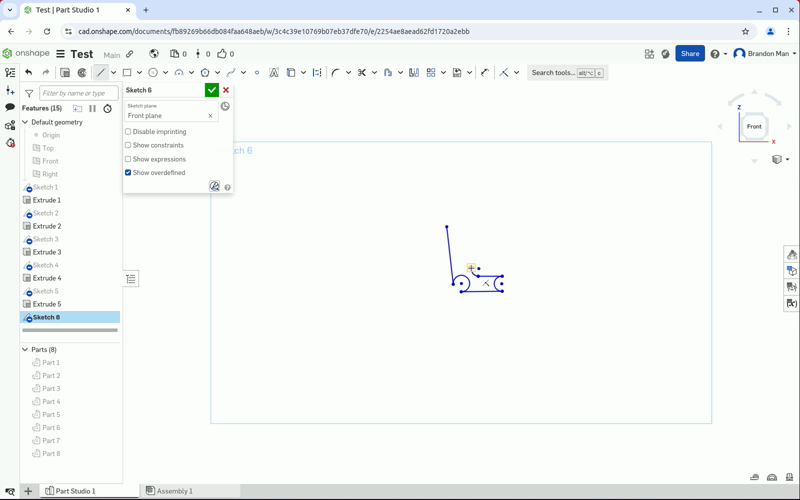
key_down(shift)
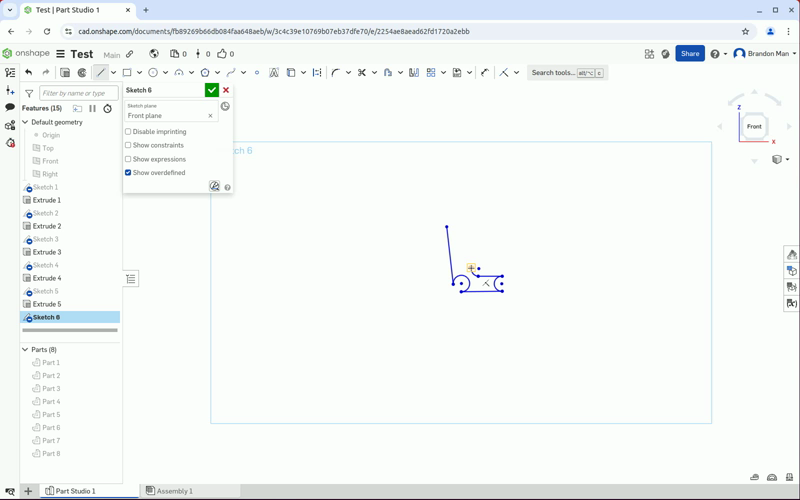
mouse_move(501, 267)
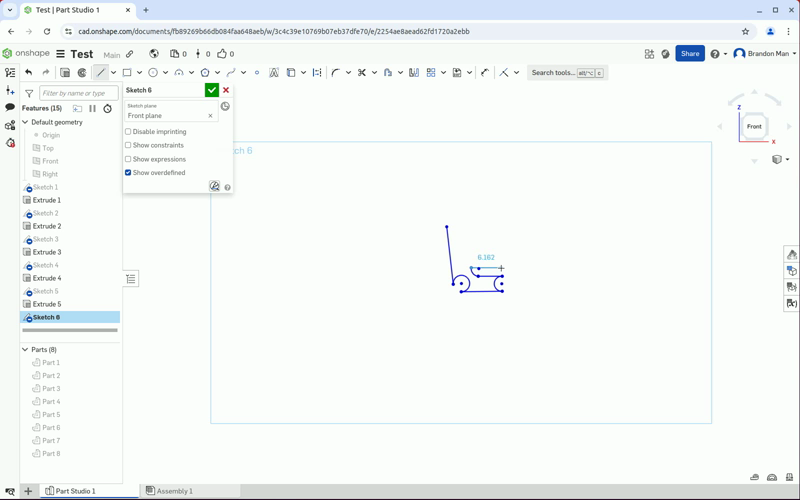
mouse_move(475, 226)
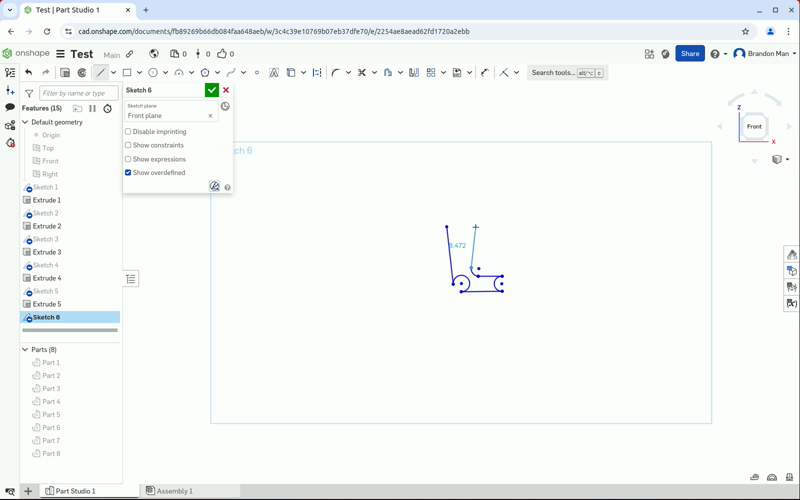
click(475, 226)
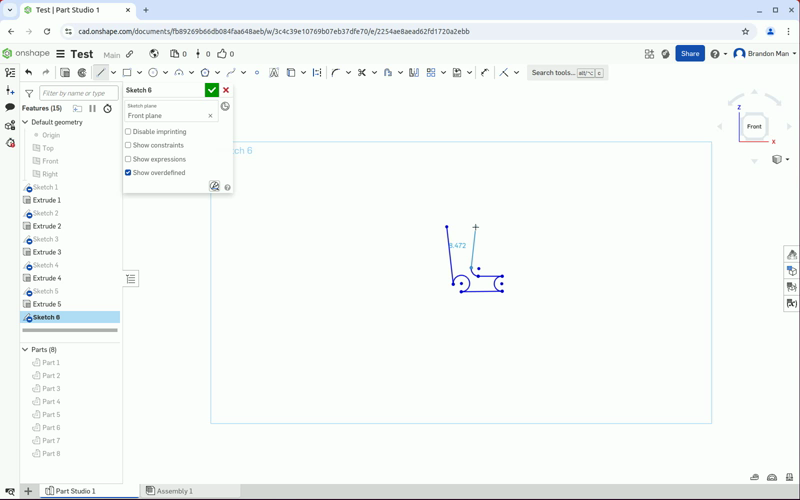
key_up(shift)
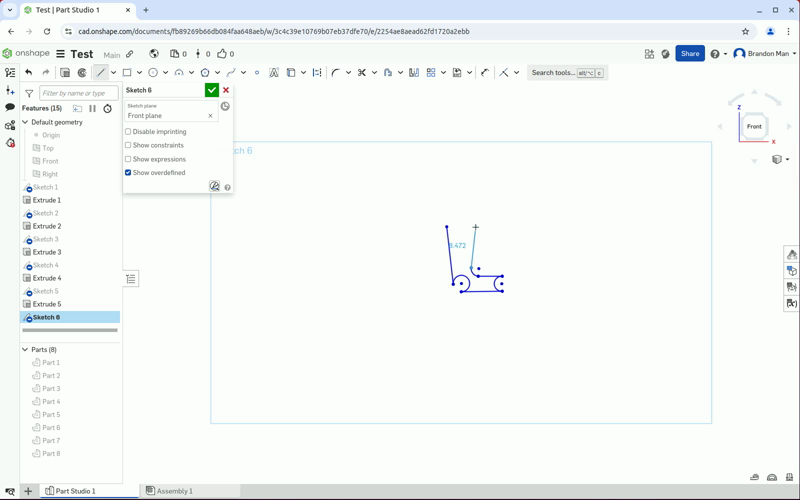
key(esc)
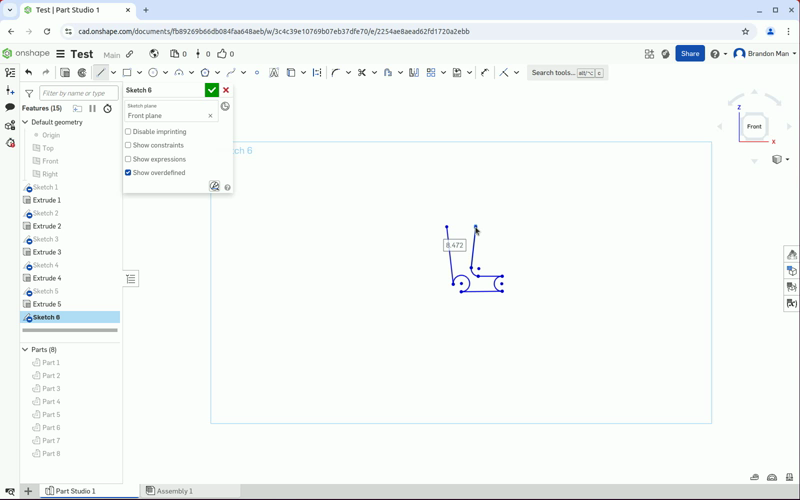
key(a)
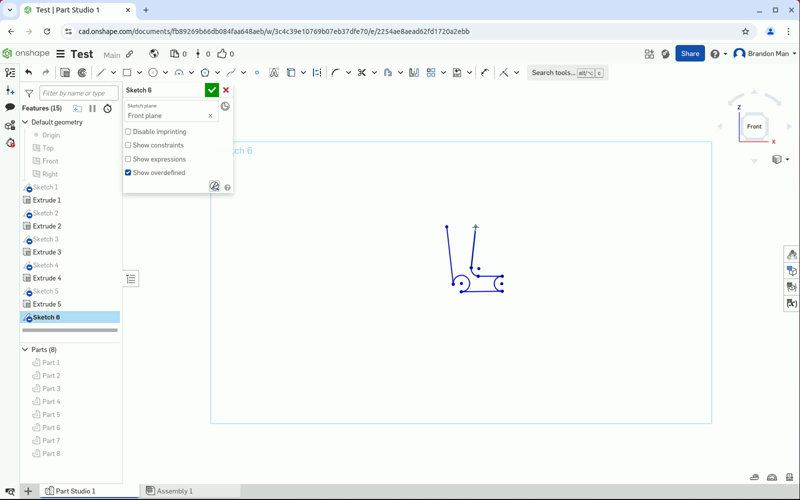
mouse_move(475, 226)
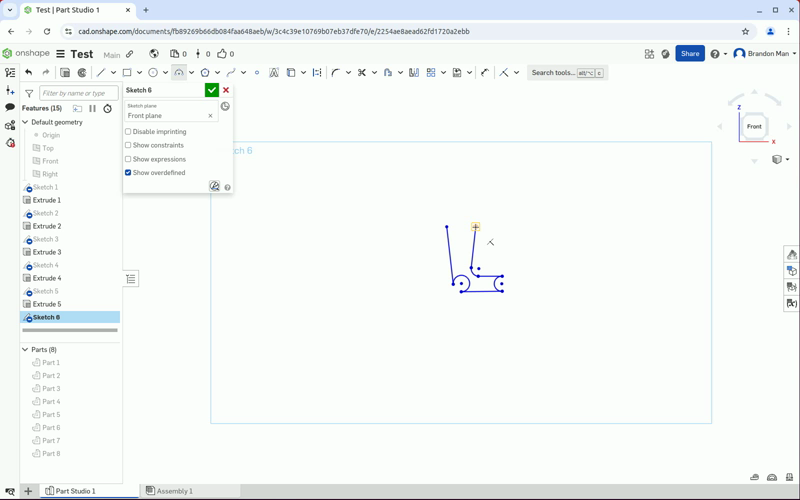
click(475, 226)
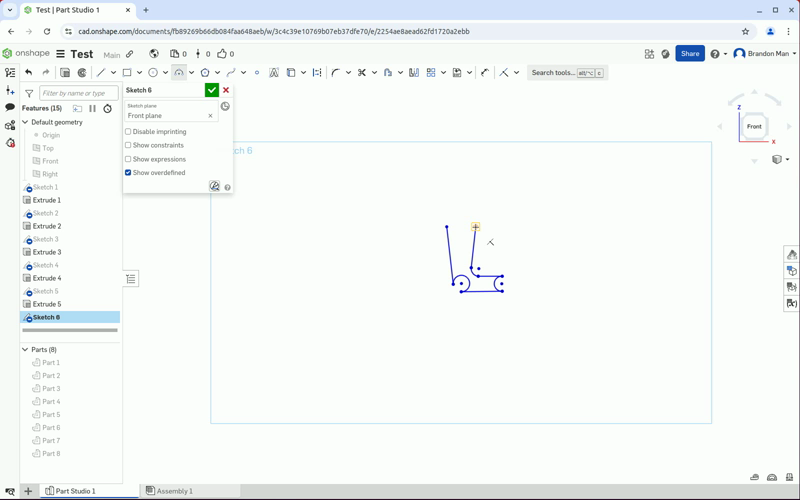
mouse_move(446, 226)
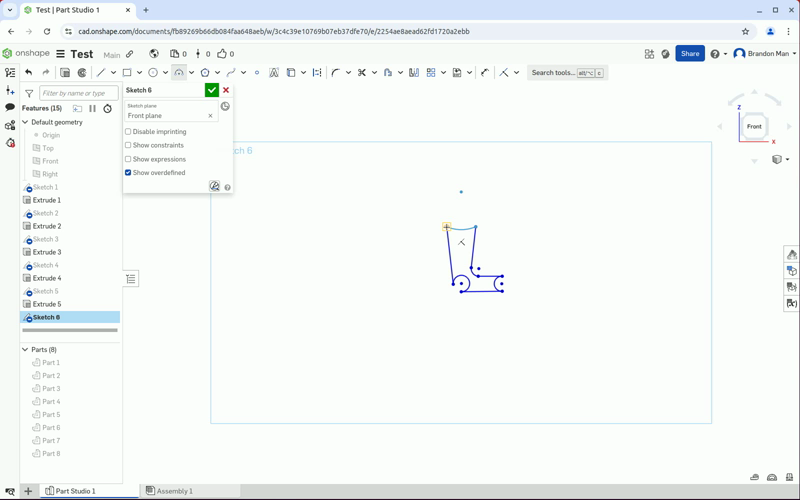
click(446, 226)
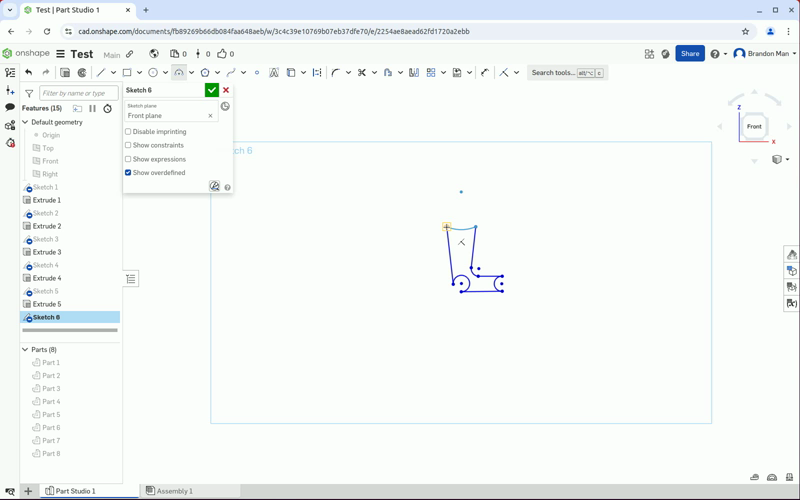
key_down(shift)
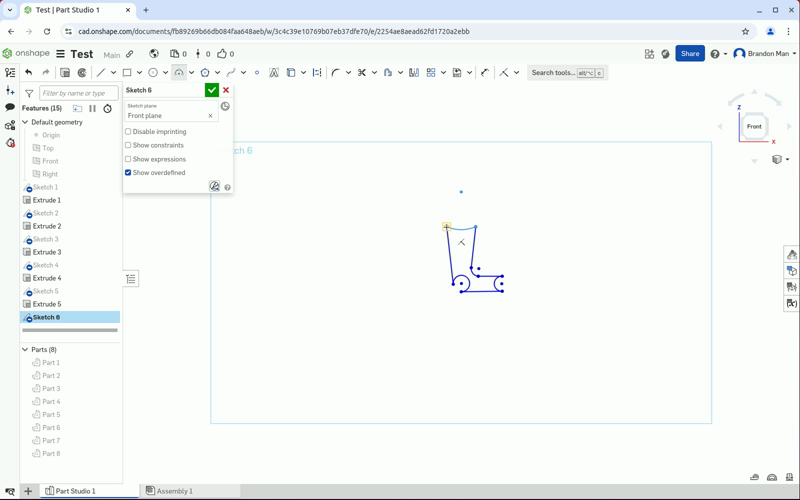
mouse_move(461, 239)
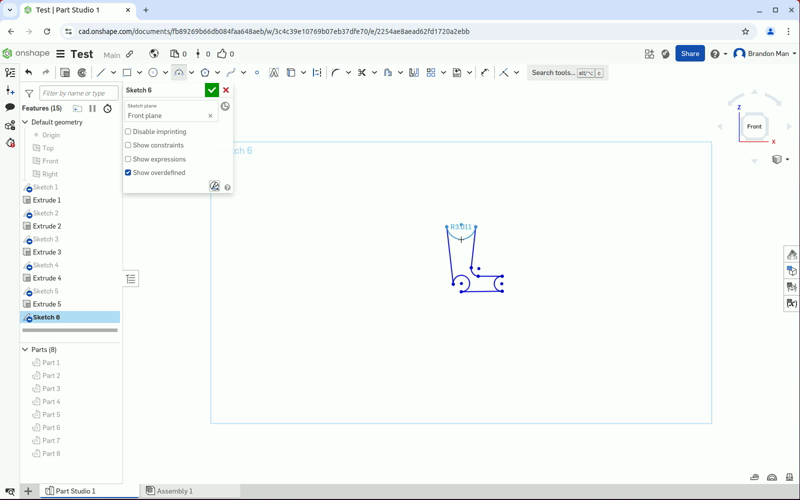
click(461, 239)
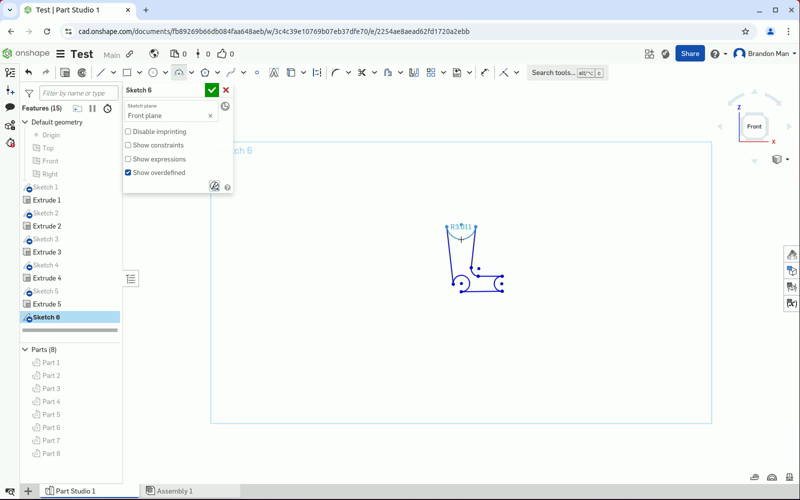
key_up(shift)
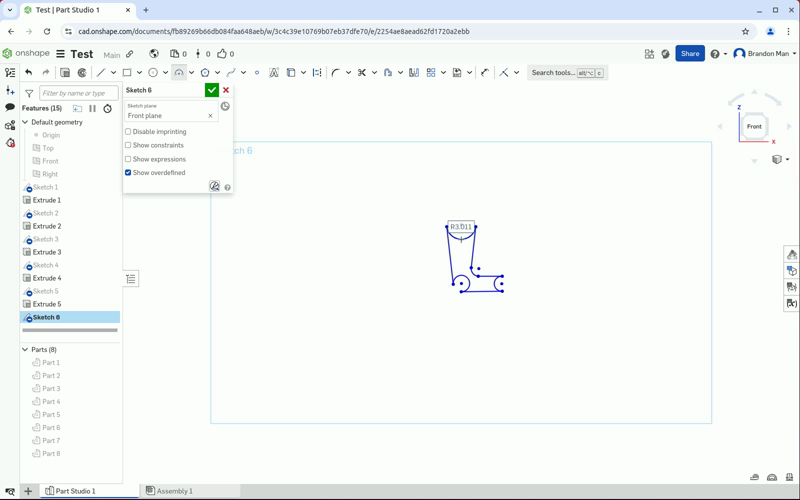
key(esc)
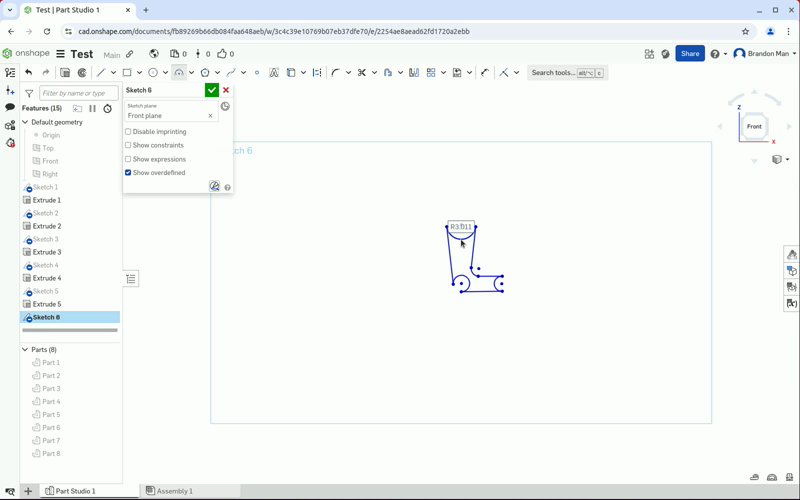
mouse_move(454, 241)
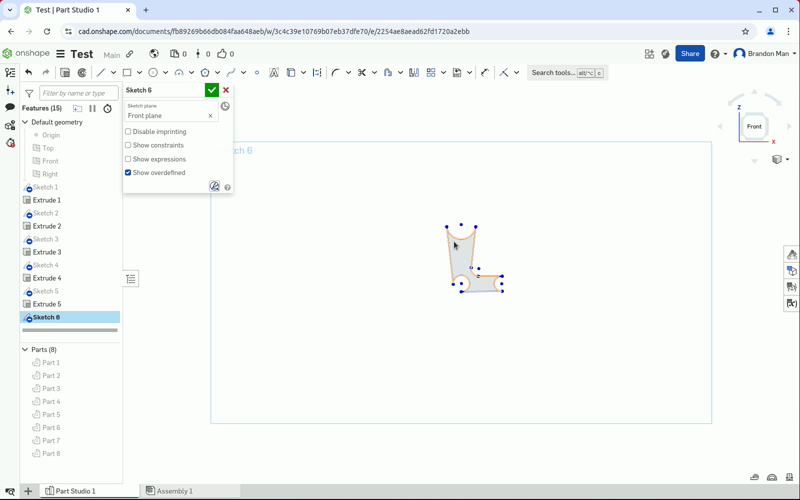
scroll(6)
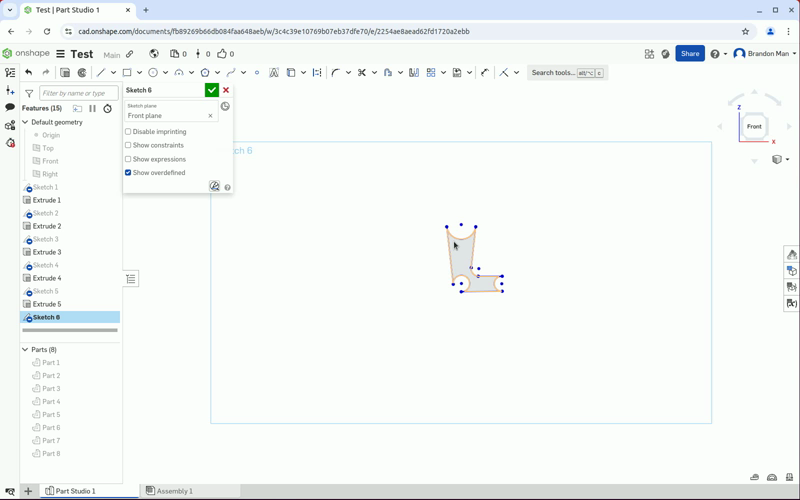
scroll(6)
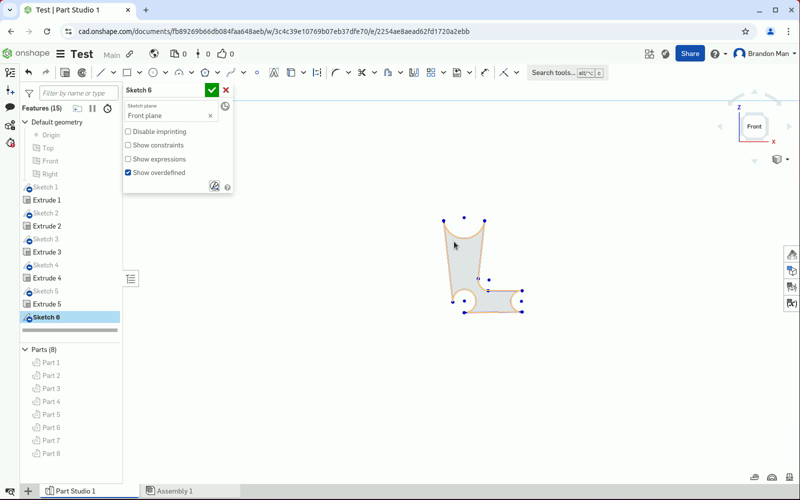
scroll(6)
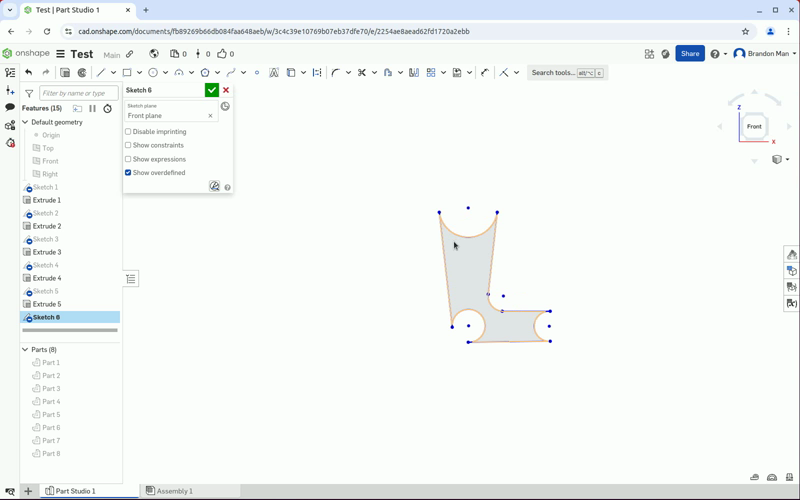
scroll(6)
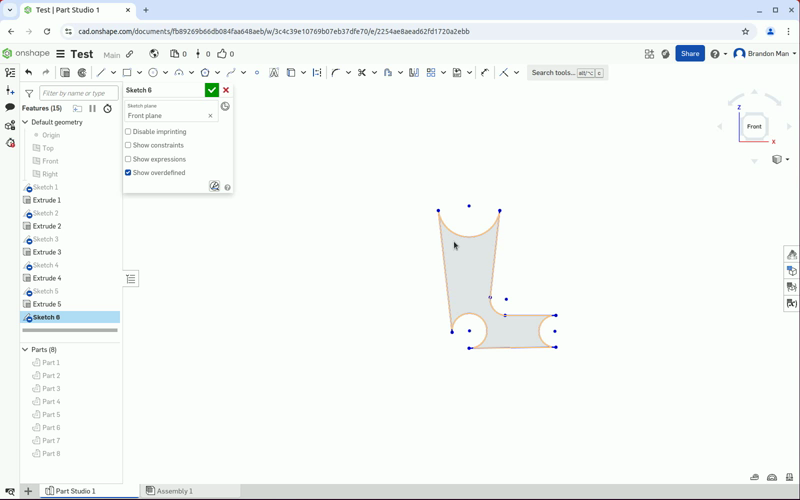
scroll(6)
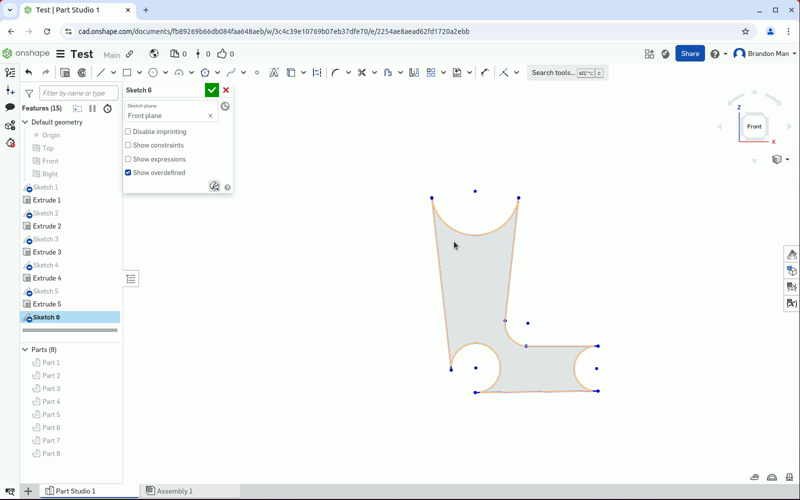
scroll(6)
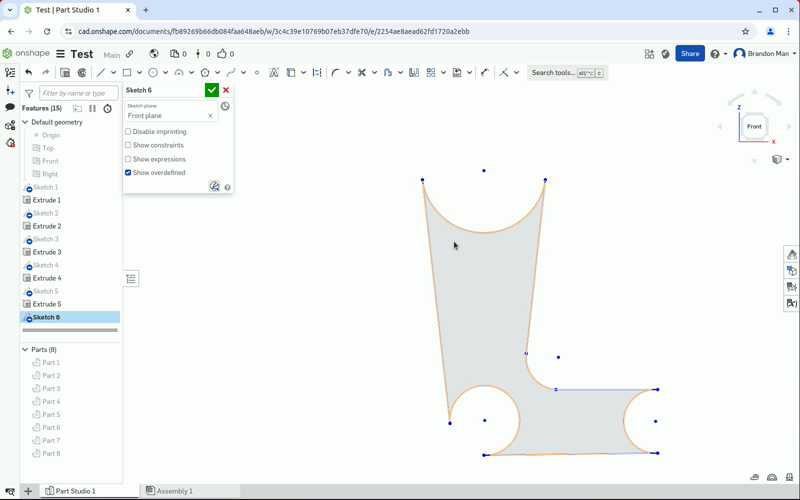
scroll(6)
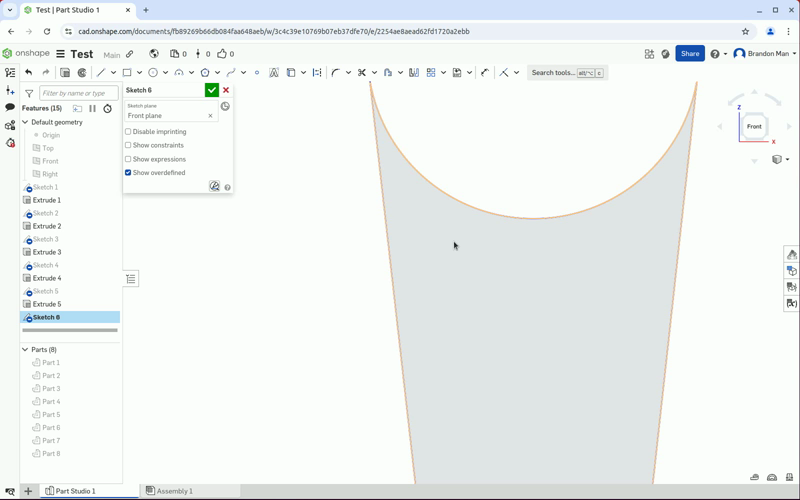
click(454, 241)
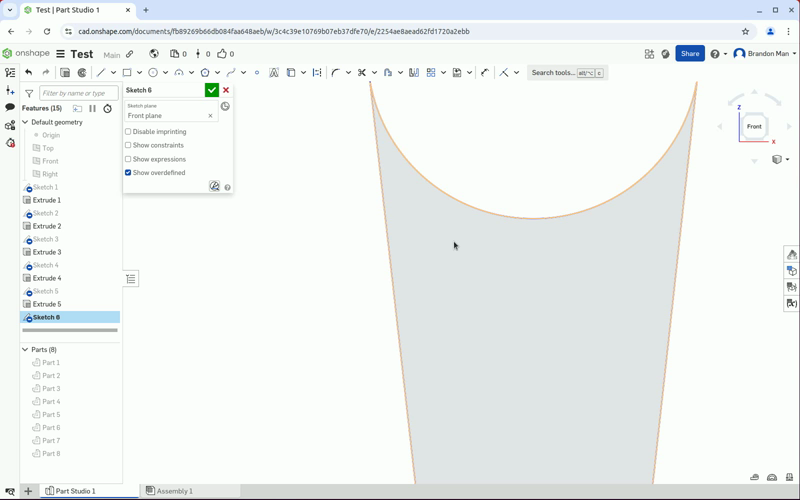
scroll(-6)
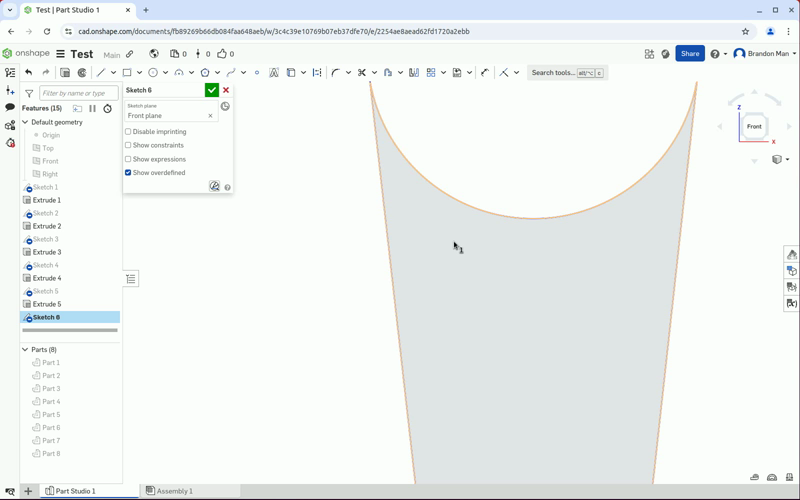
scroll(-6)
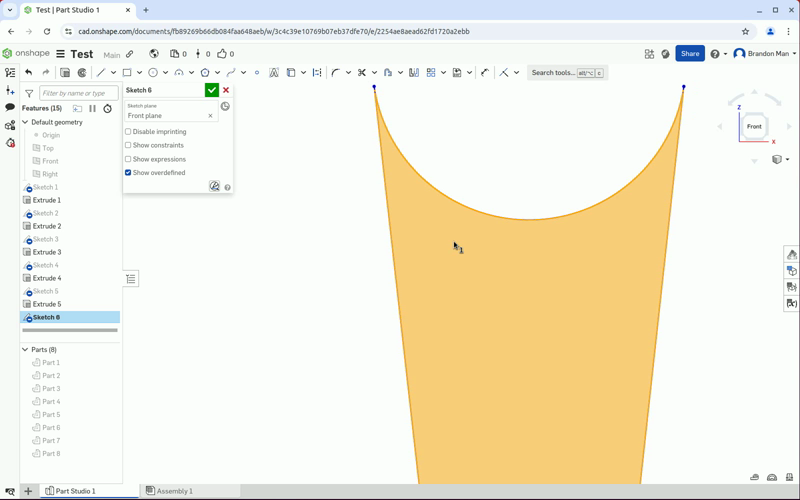
scroll(-6)
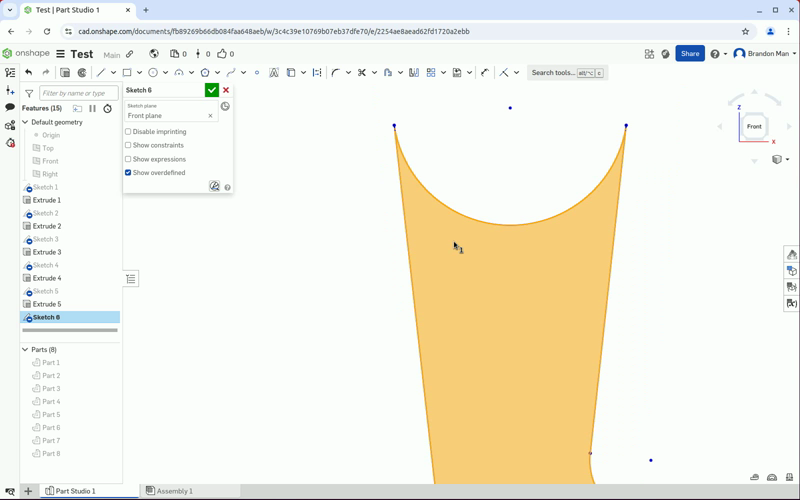
scroll(-6)
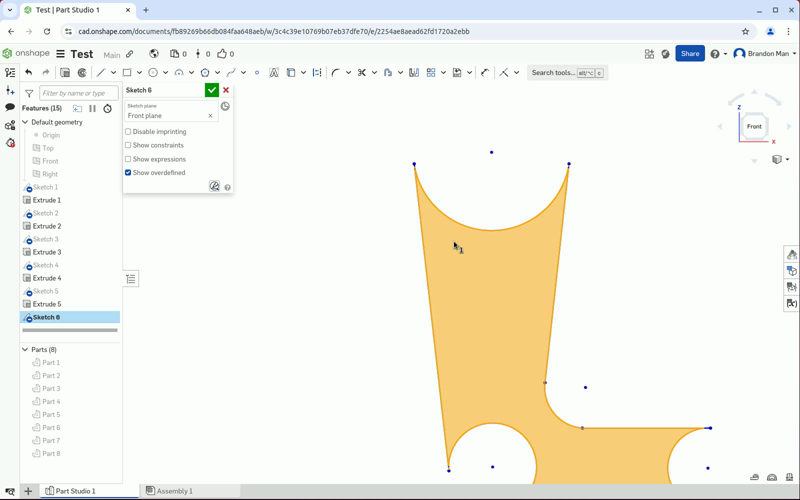
scroll(-6)
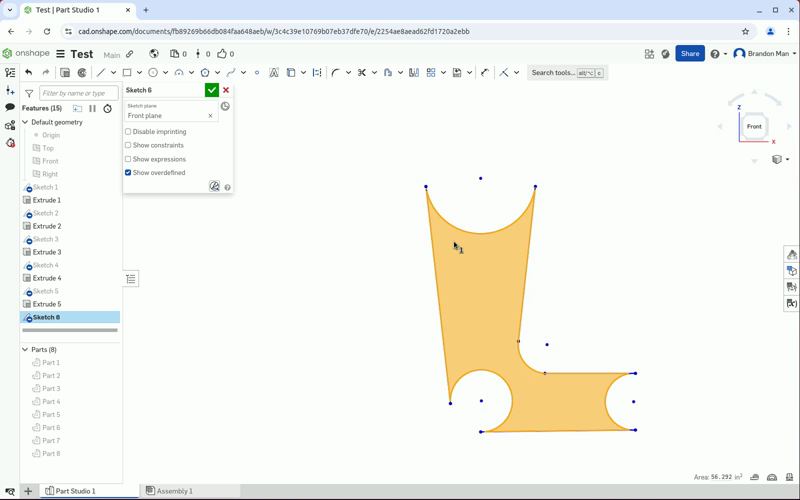
scroll(-6)
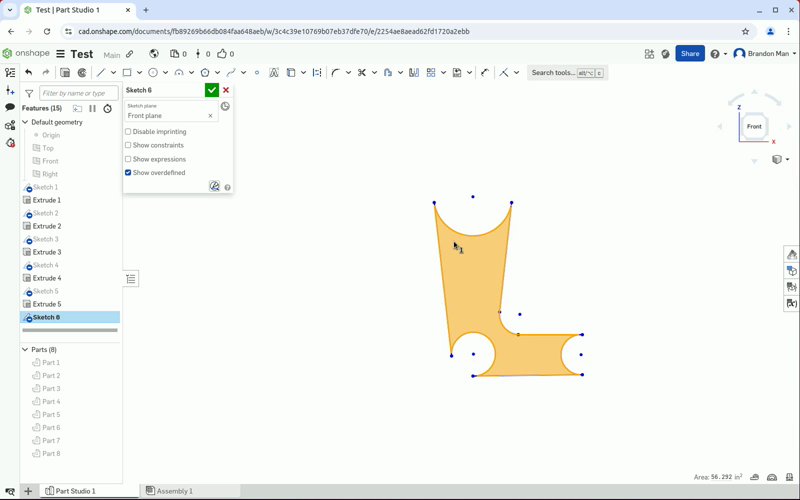
scroll(-6)
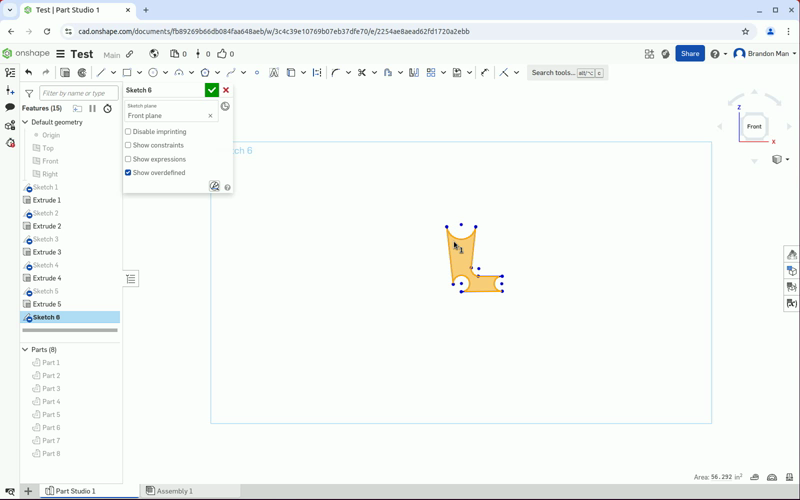
mouse_move(73, 352)
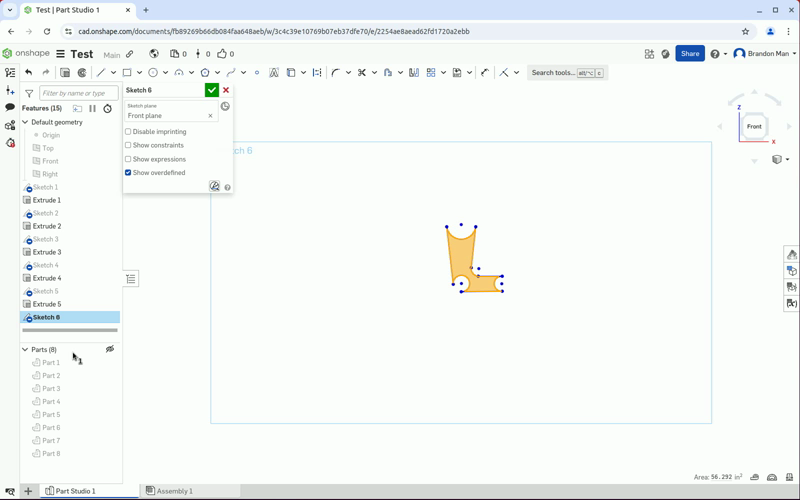
key(shift+y)
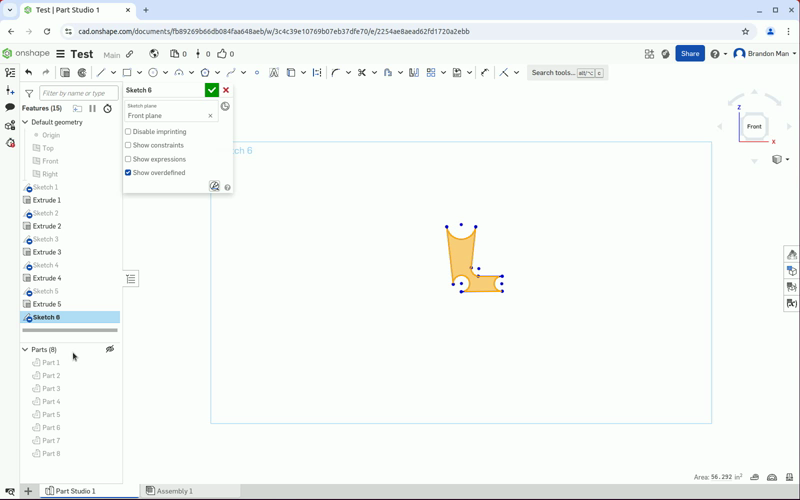
key(shift+e)
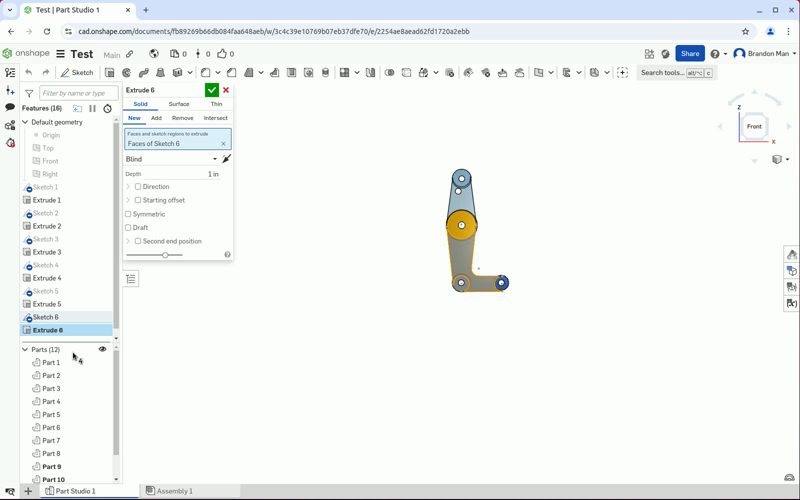
mouse_move(143, 106)
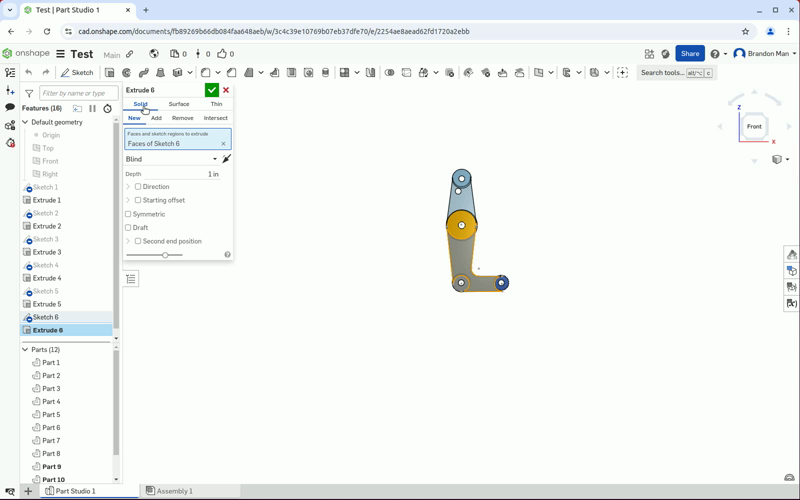
click(143, 106)
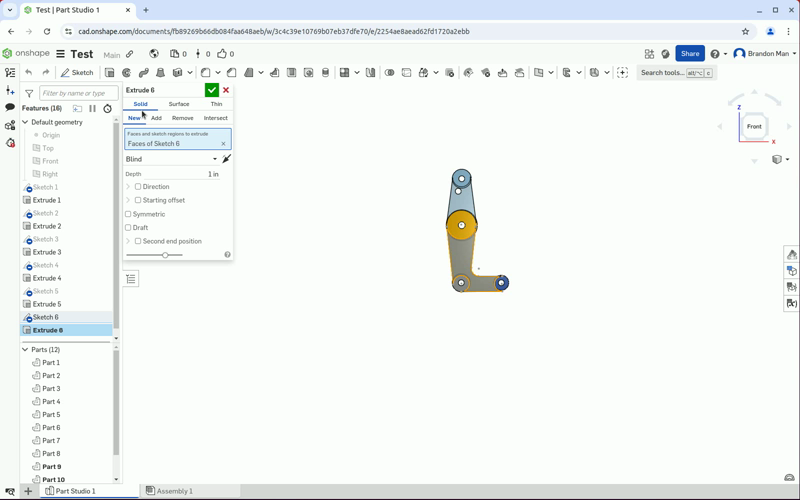
mouse_move(137, 120)
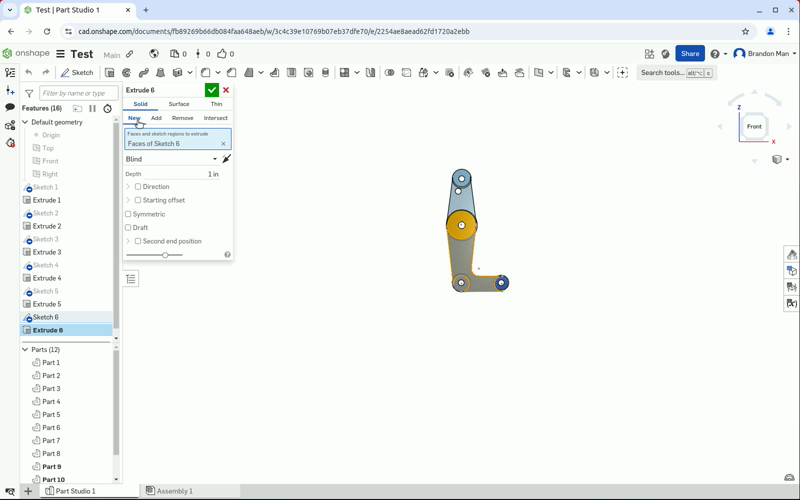
click(137, 120)
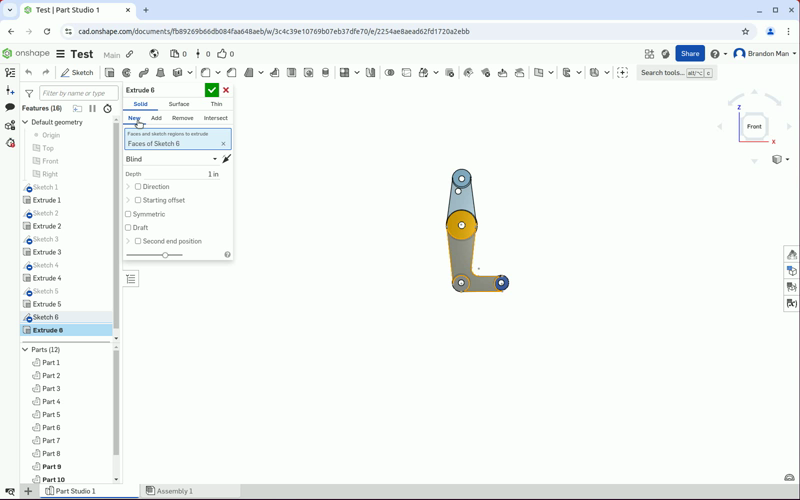
key(tab, 4)
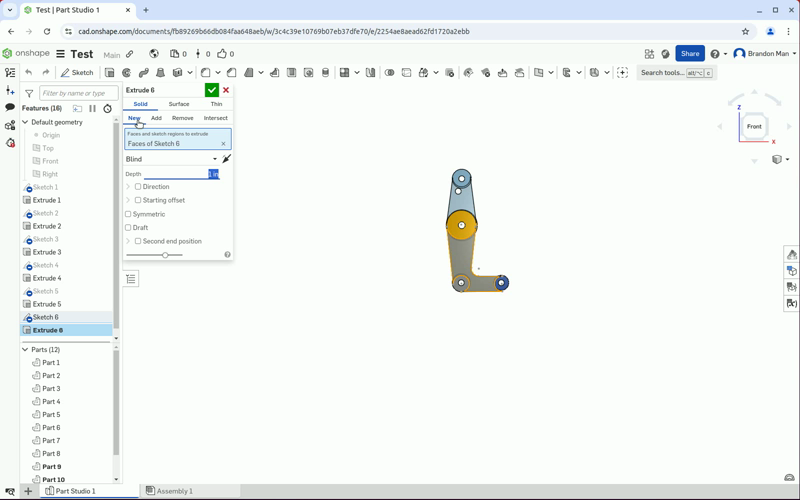
text(0.481)
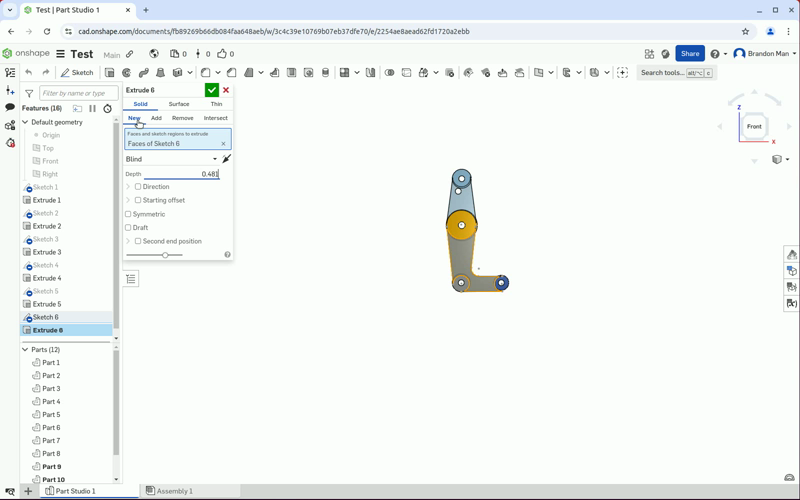
key(enter)
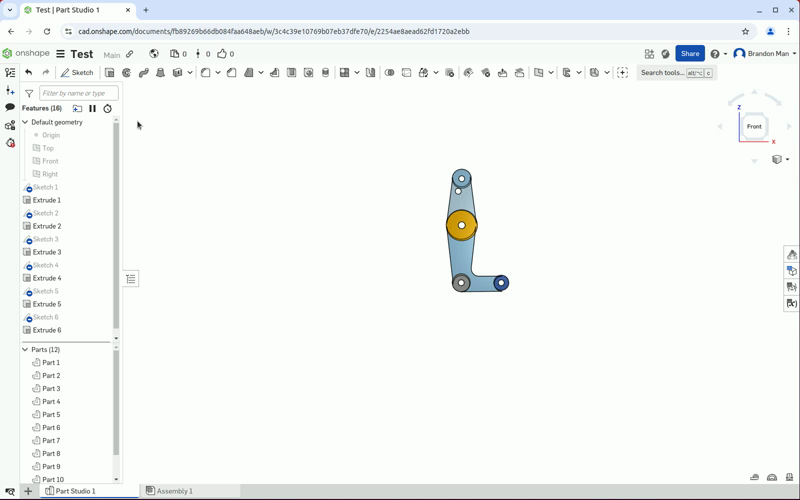
key(shift+h)
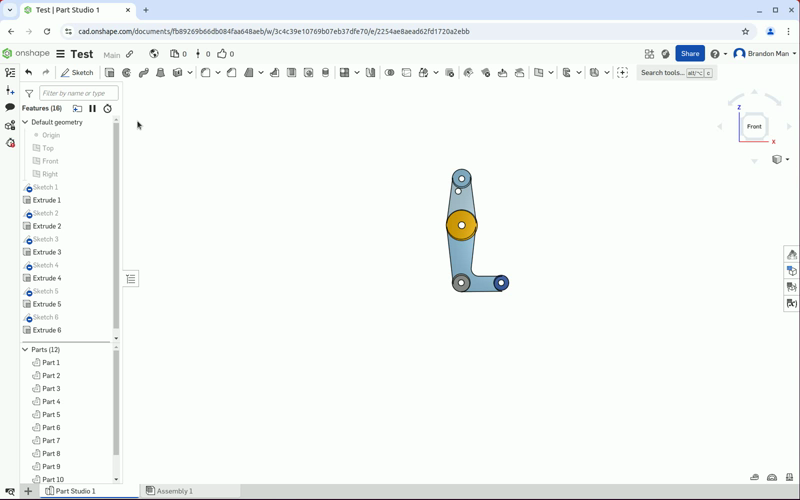
key(shift+h)
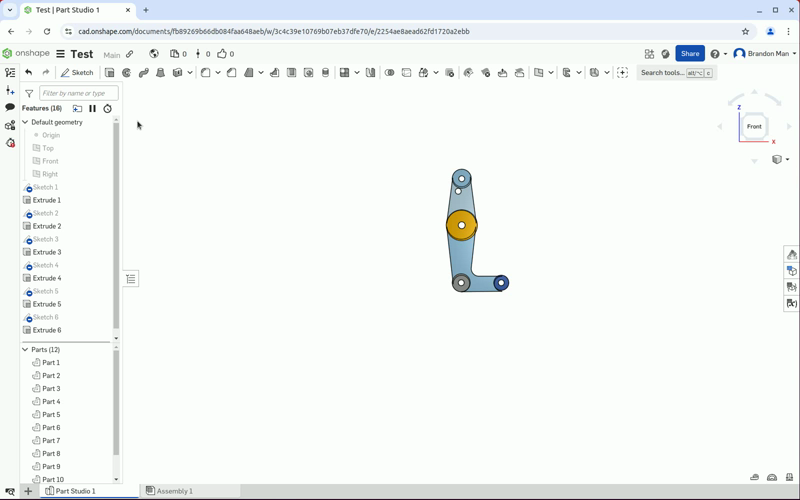
key(shift+7)
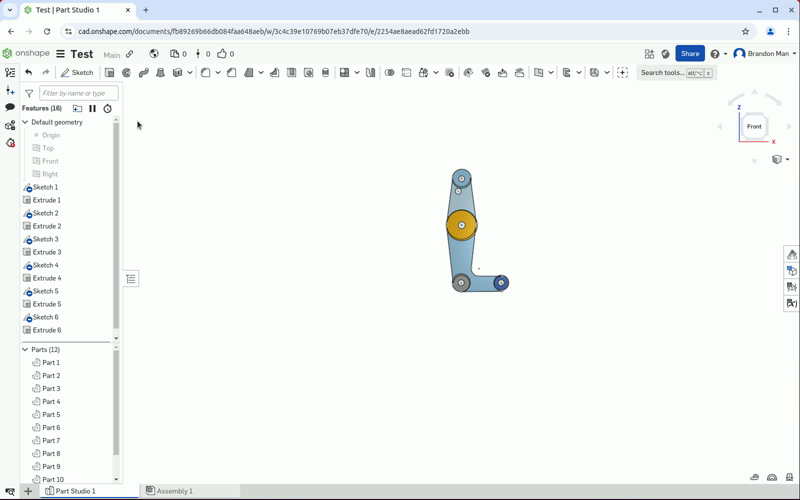
key(left, 2)
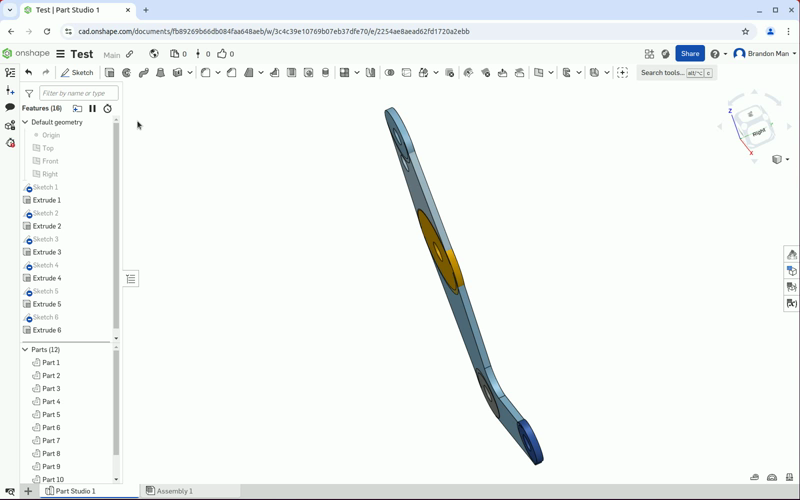
key(down, 2)
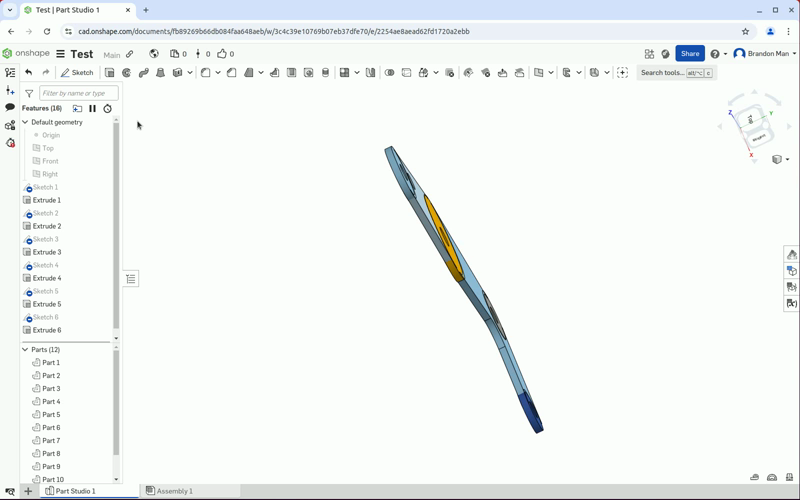
key(up, 2)
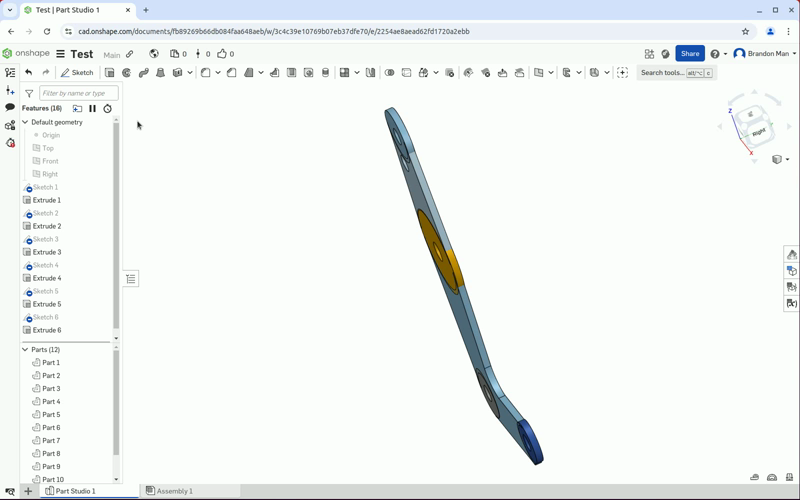
key(right, 2)
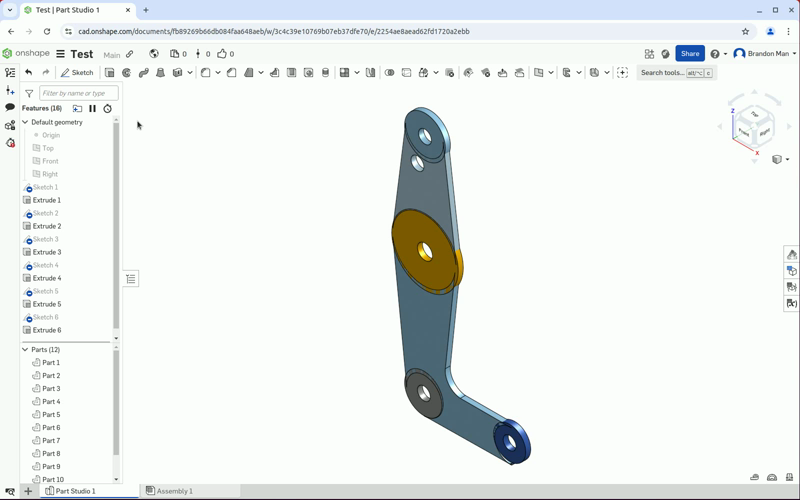
mouse_move(69, 189)
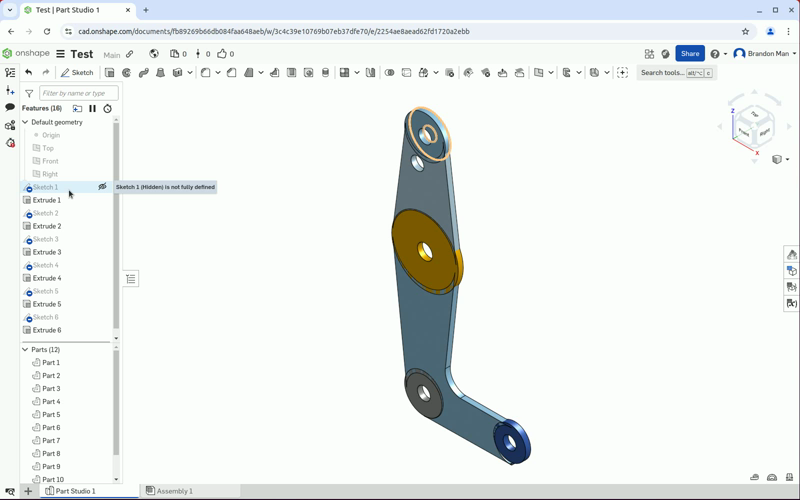
click(69, 189)